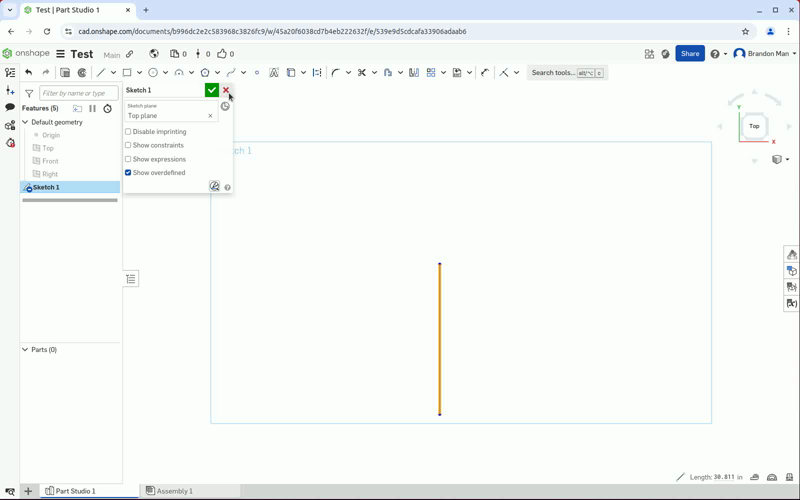
key(shift+h)
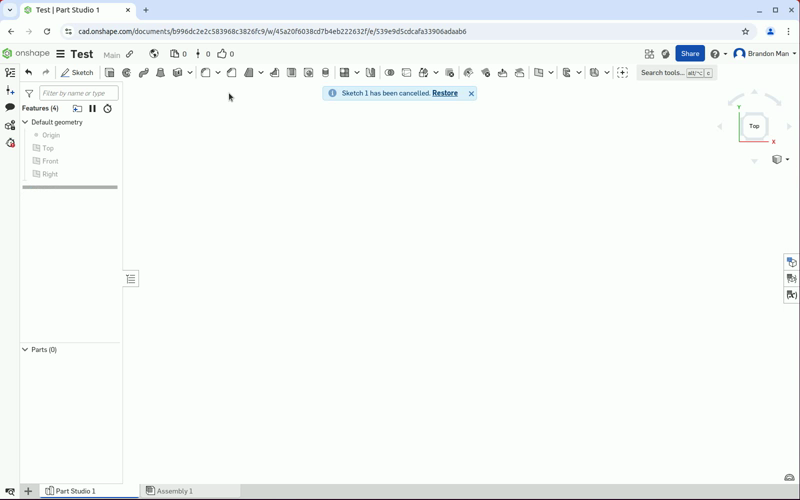
mouse_move(73, 352)
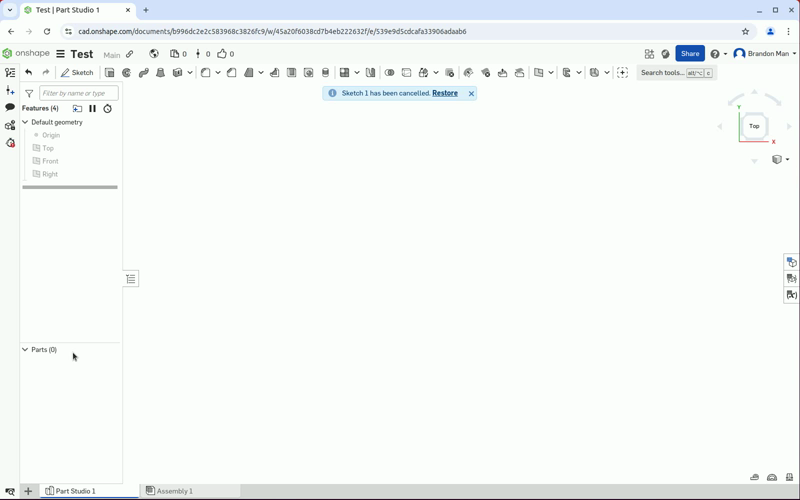
key(y)
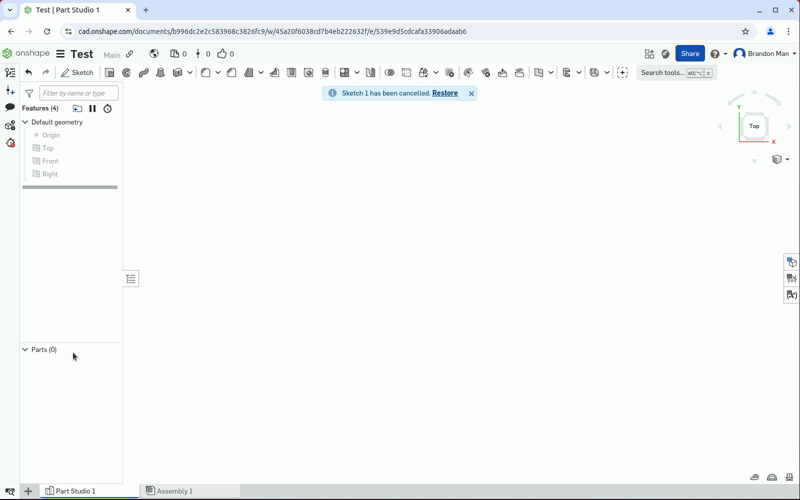
key(shift+p)
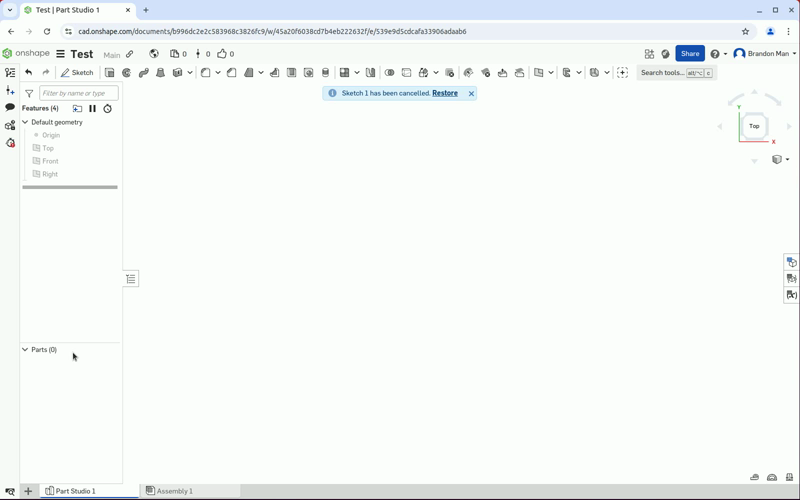
key(space)
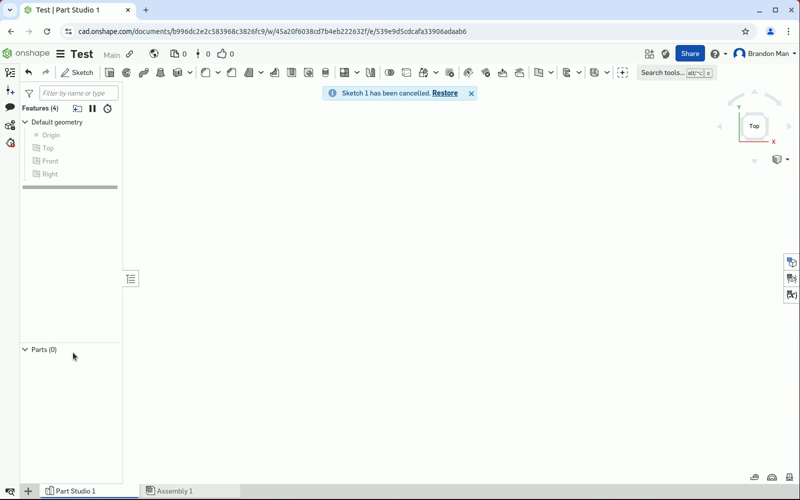
key_down(shift)
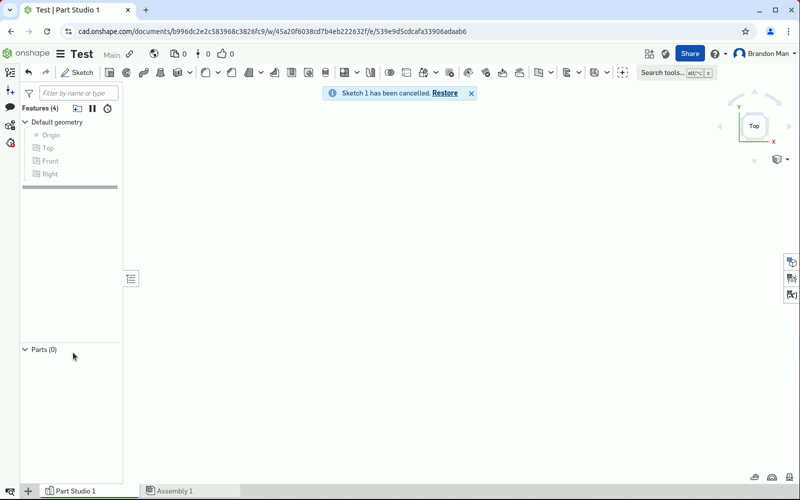
key(up)
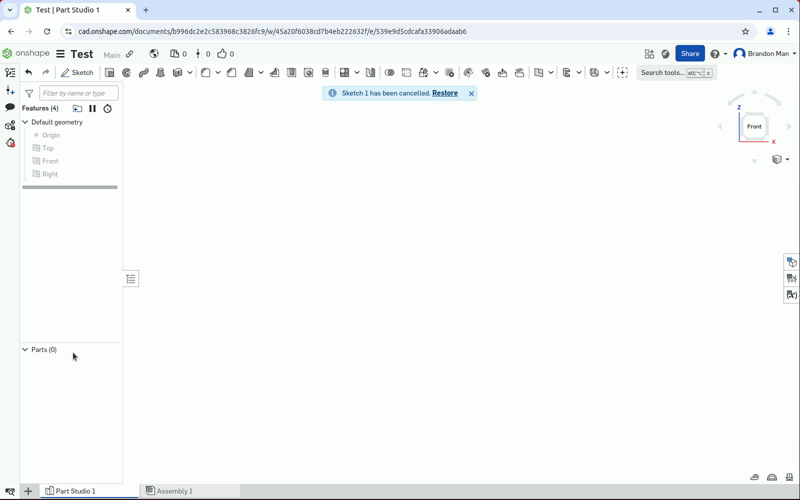
key_up(shift)
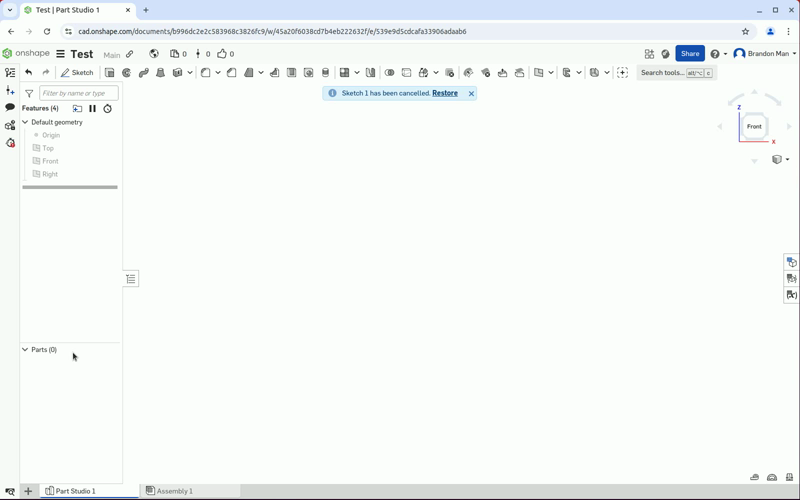
mouse_move(73, 352)
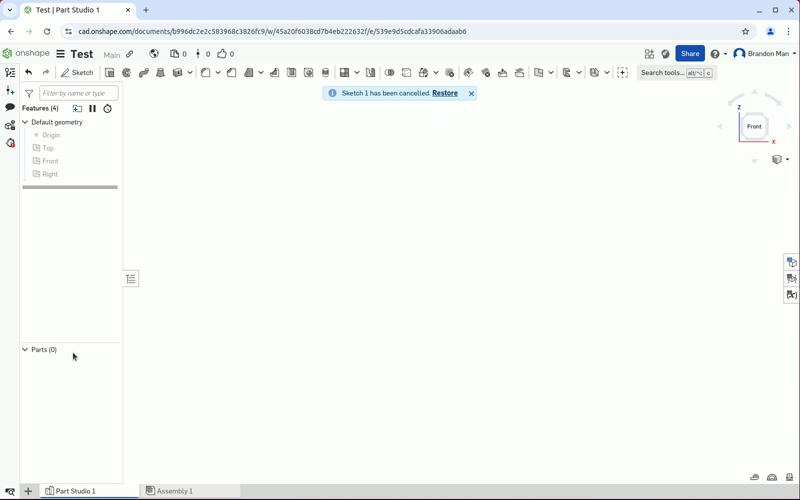
key(shift+y)
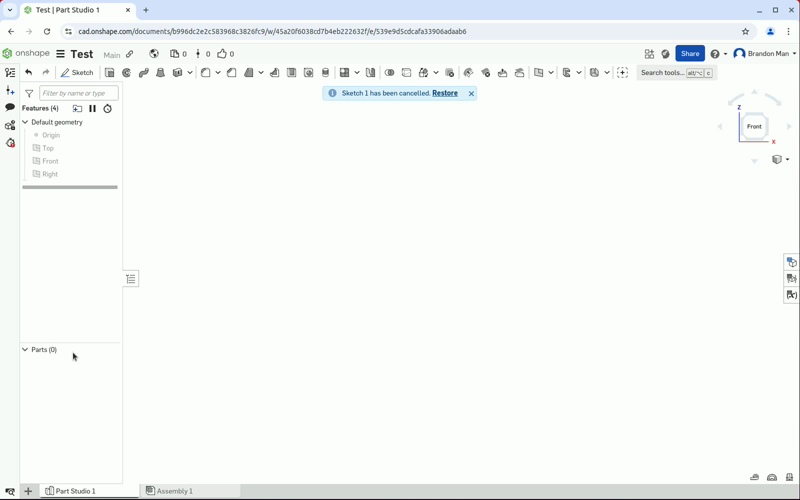
key(shift+s)
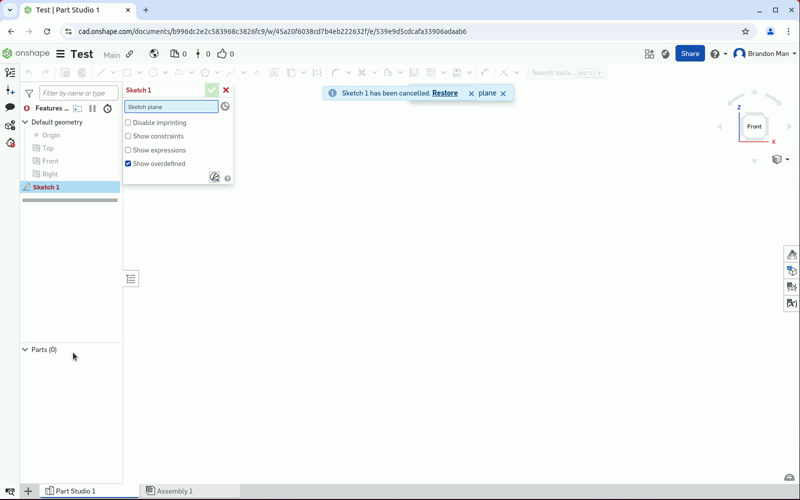
mouse_move(73, 163)
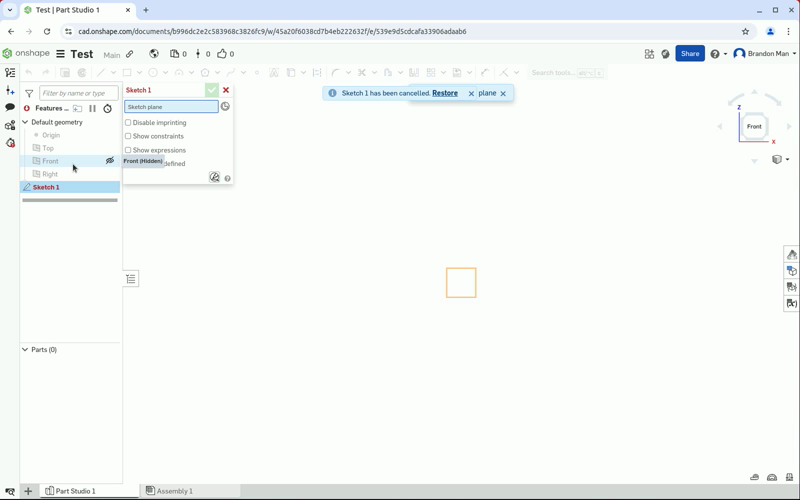
click(73, 163)
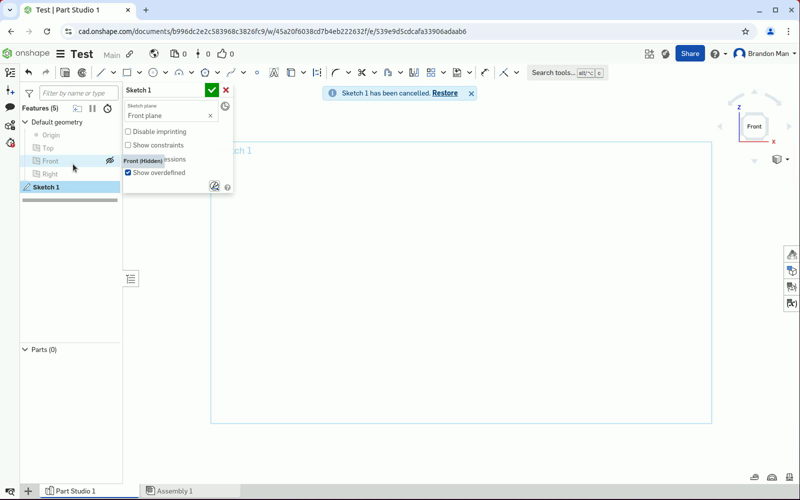
mouse_move(73, 352)
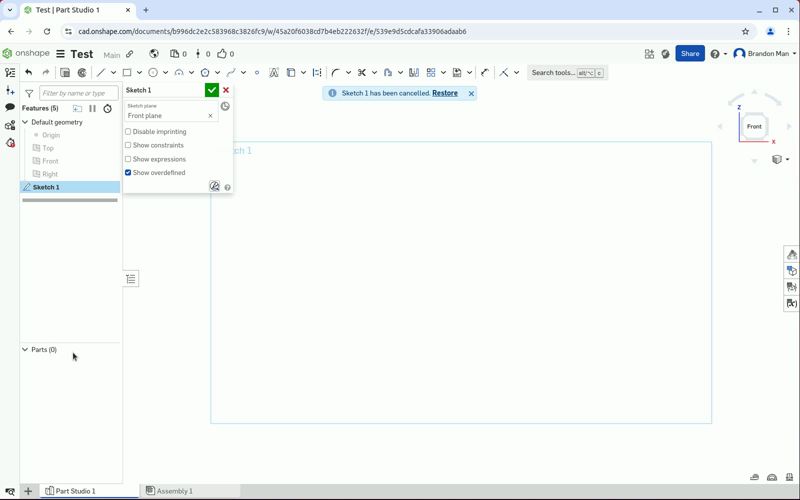
key(y)
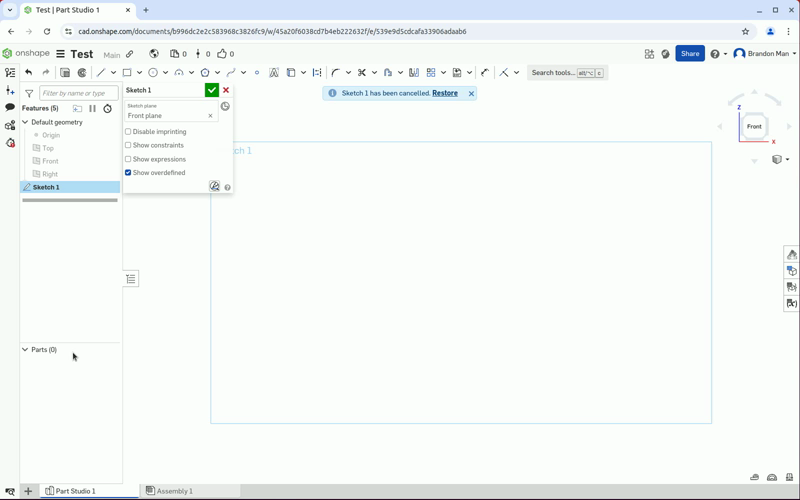
key(l)
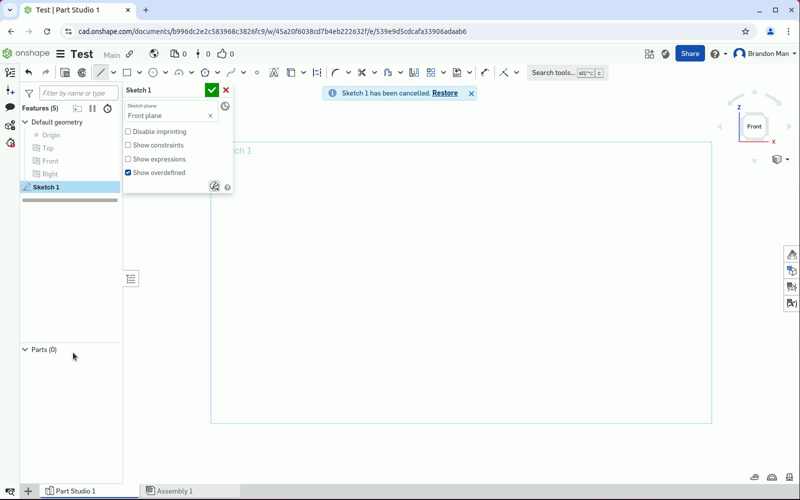
key_down(shift)
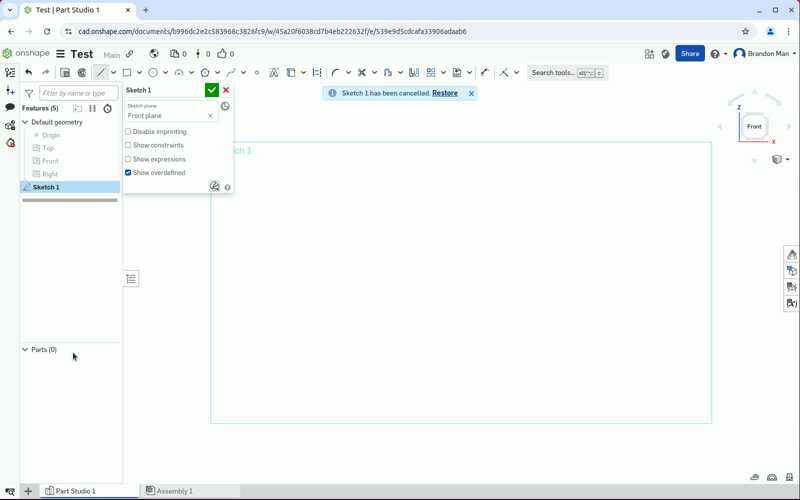
mouse_move(454, 287)
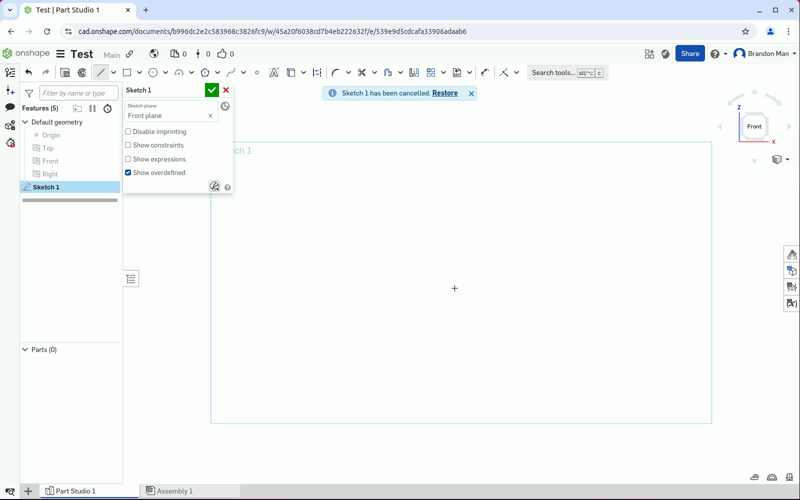
click(454, 287)
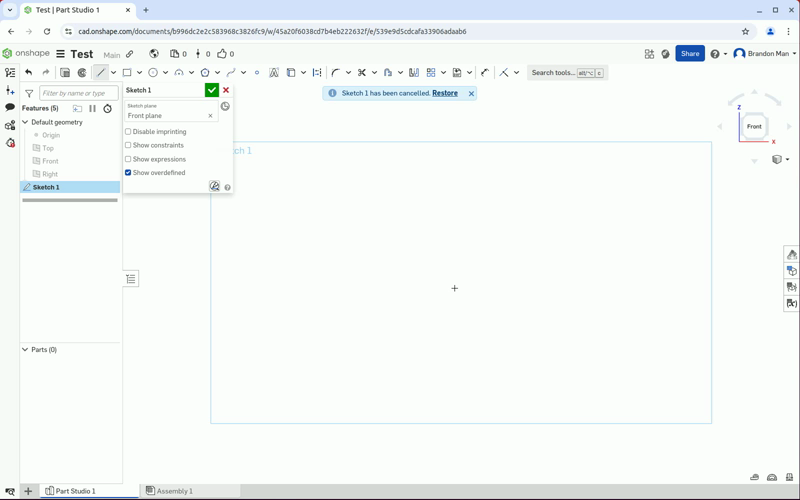
key_up(shift)
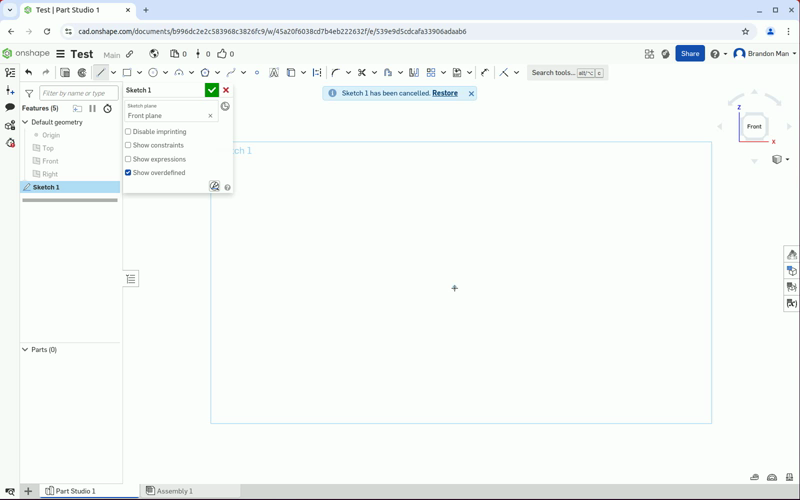
key_down(shift)
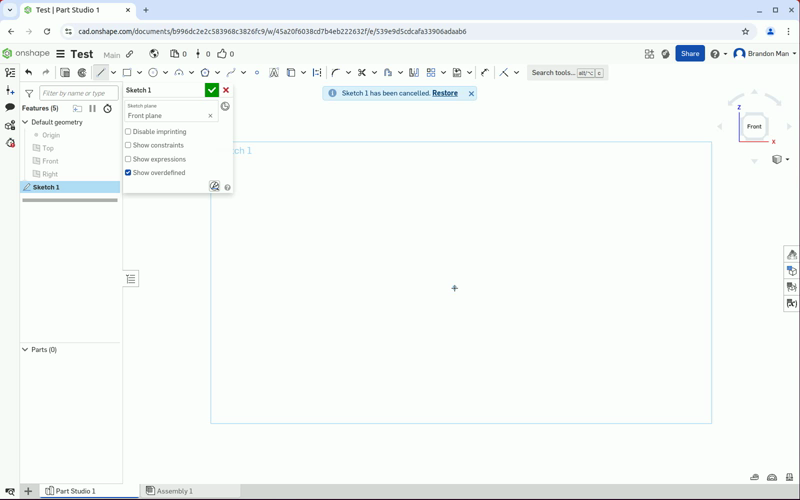
mouse_move(484, 287)
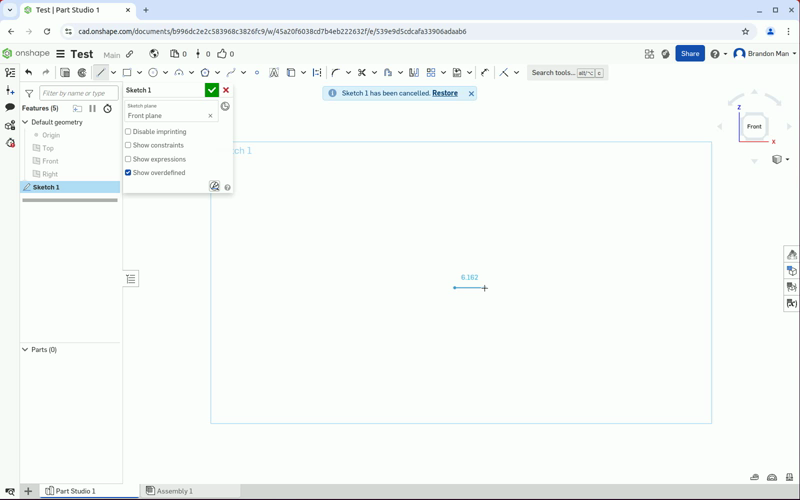
mouse_move(465, 287)
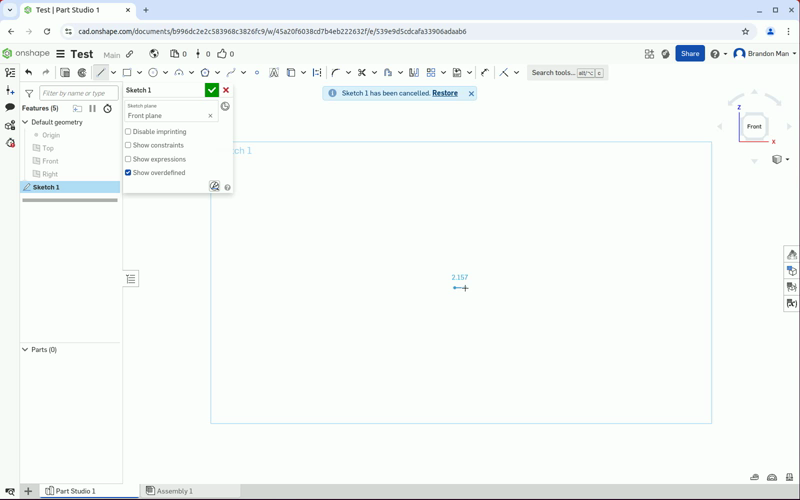
click(465, 287)
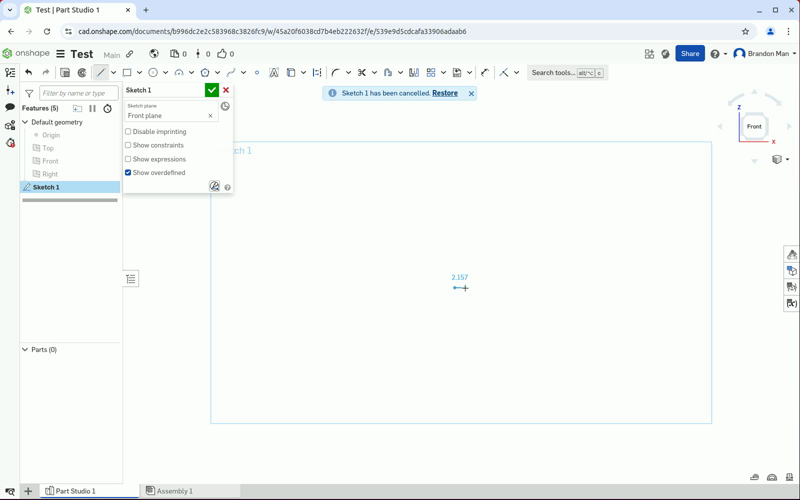
key_up(shift)
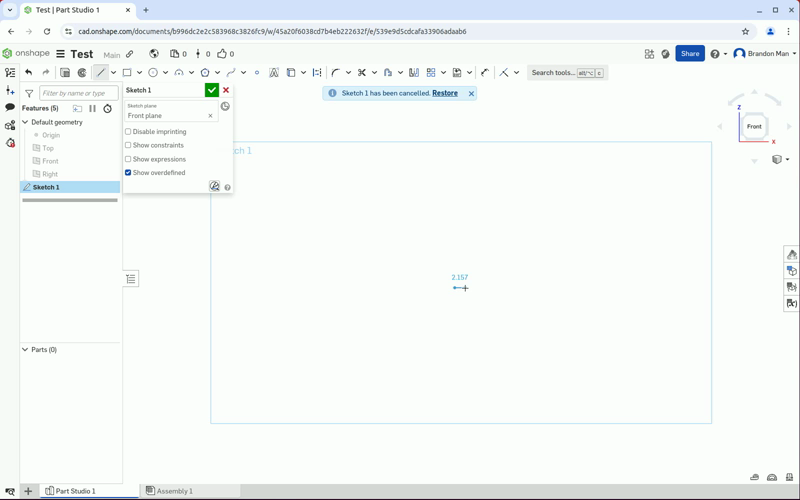
key_down(shift)
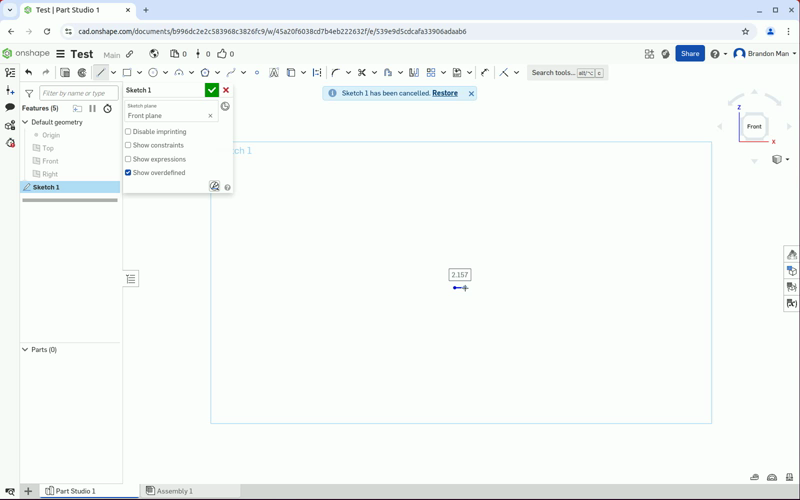
mouse_move(495, 287)
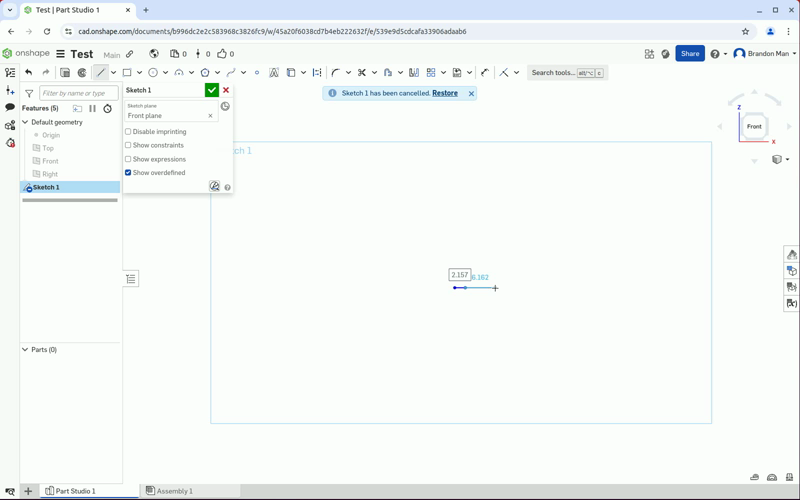
mouse_move(465, 286)
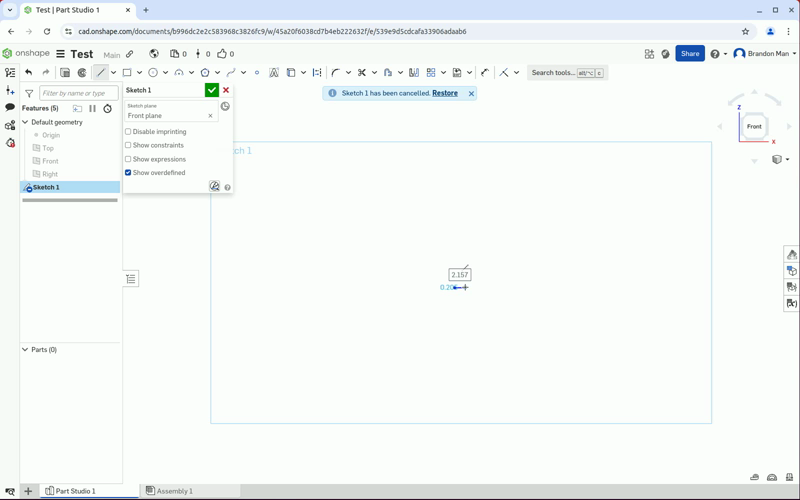
scroll(6)
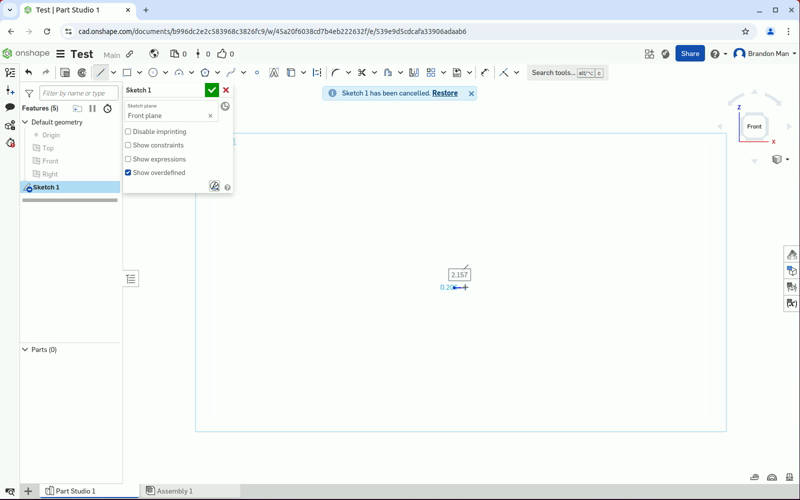
scroll(6)
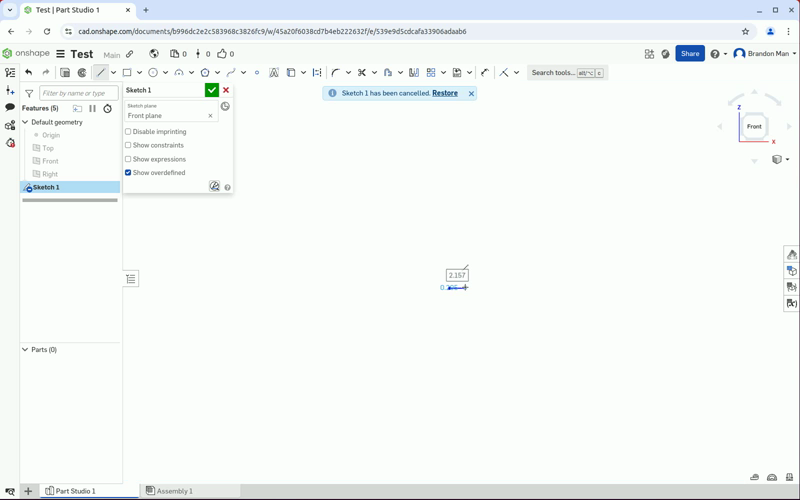
scroll(6)
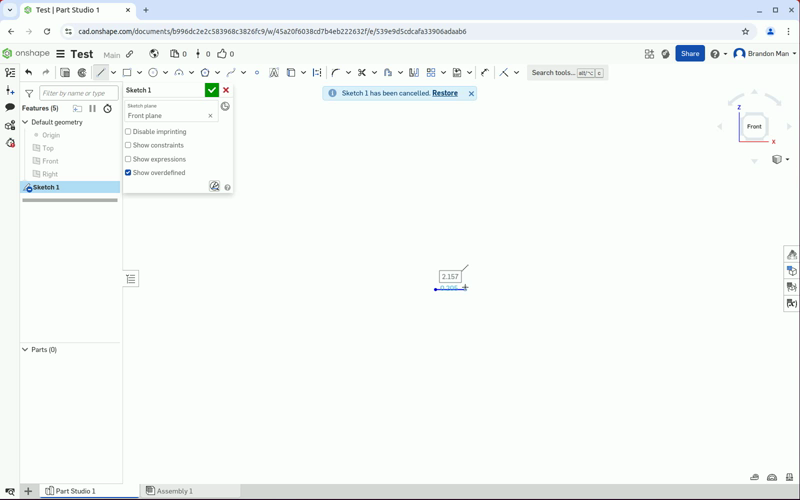
scroll(6)
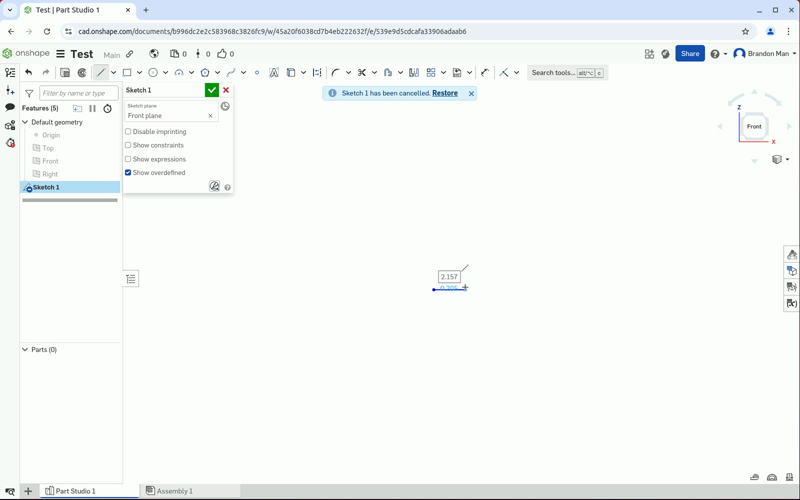
scroll(6)
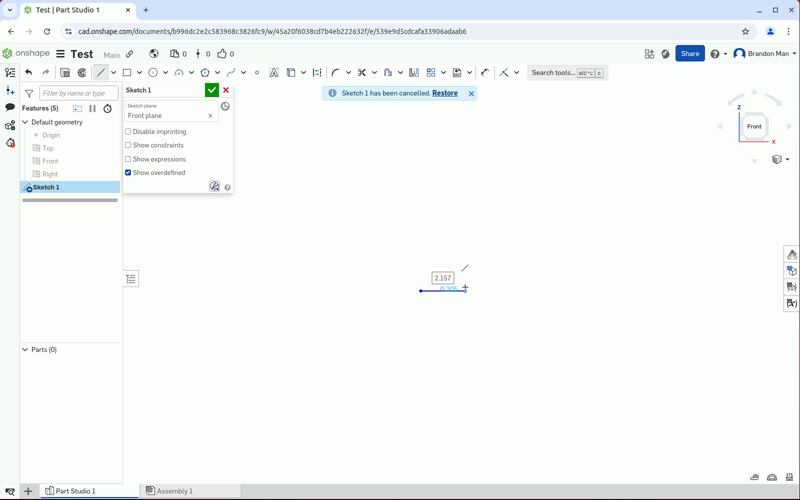
scroll(6)
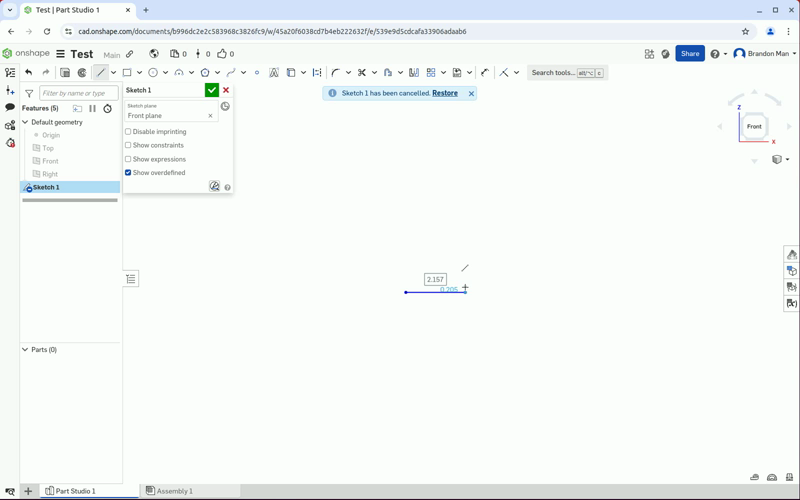
scroll(6)
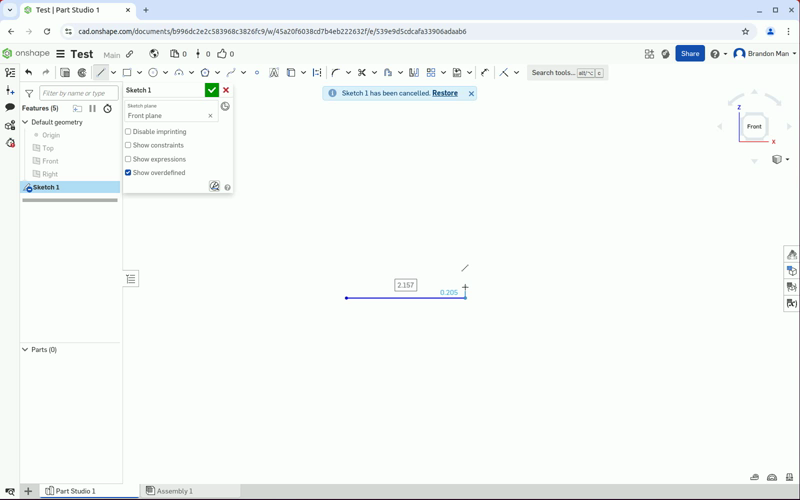
click(465, 286)
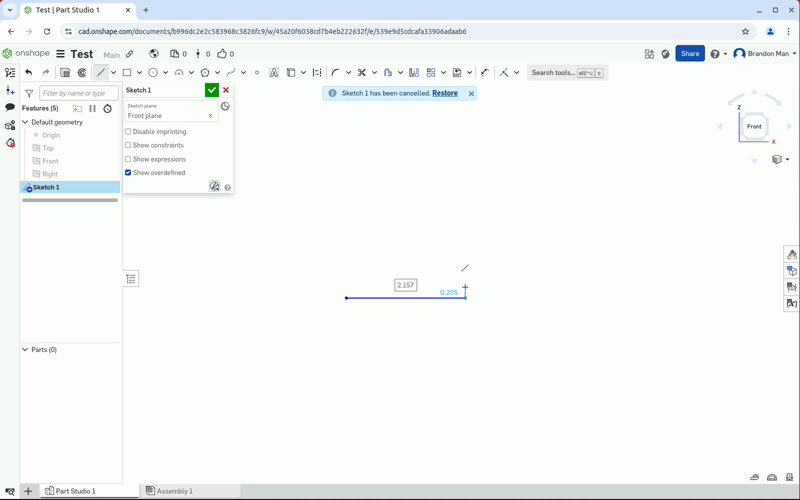
scroll(-6)
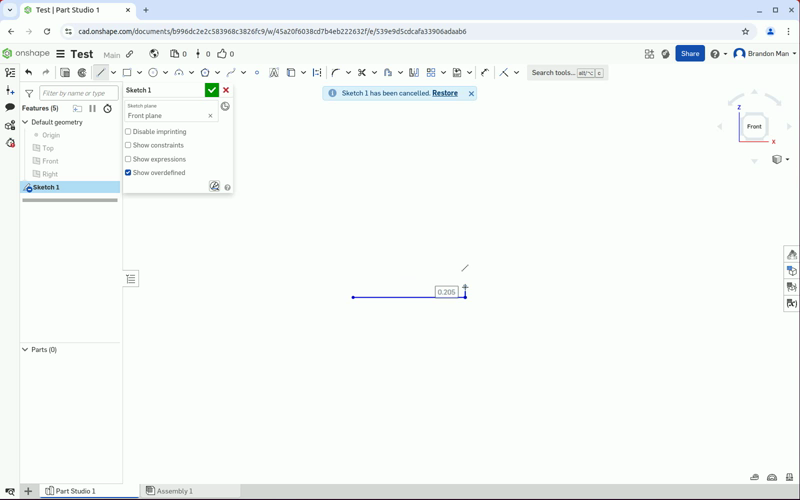
scroll(-6)
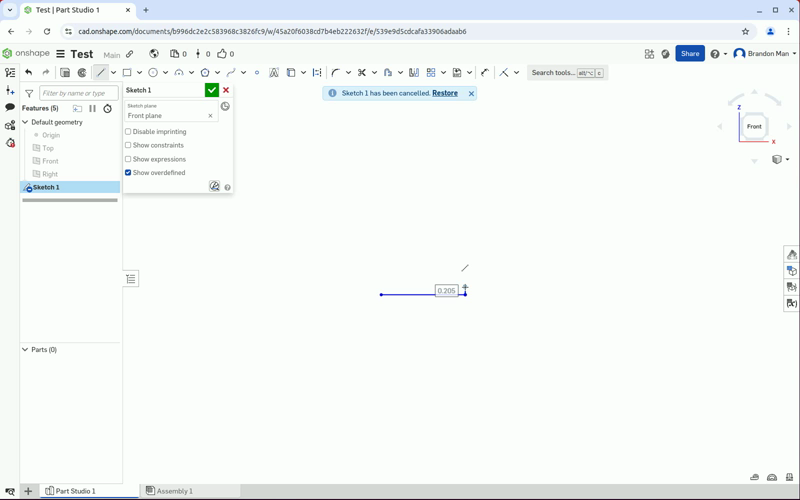
scroll(-6)
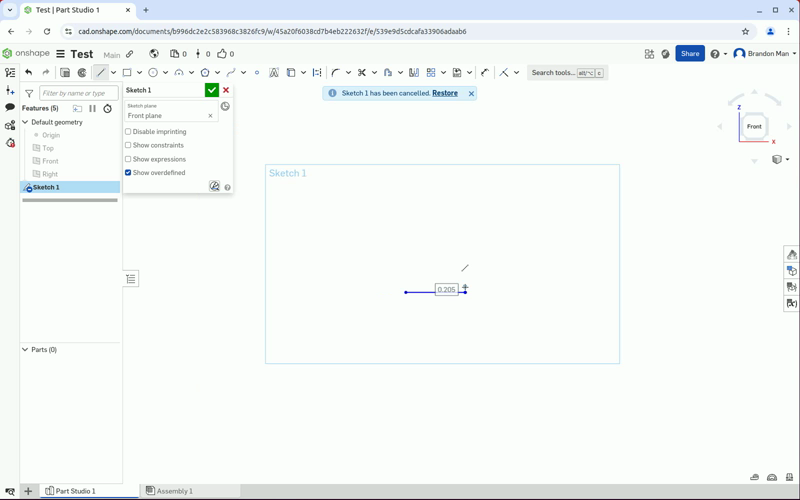
scroll(-6)
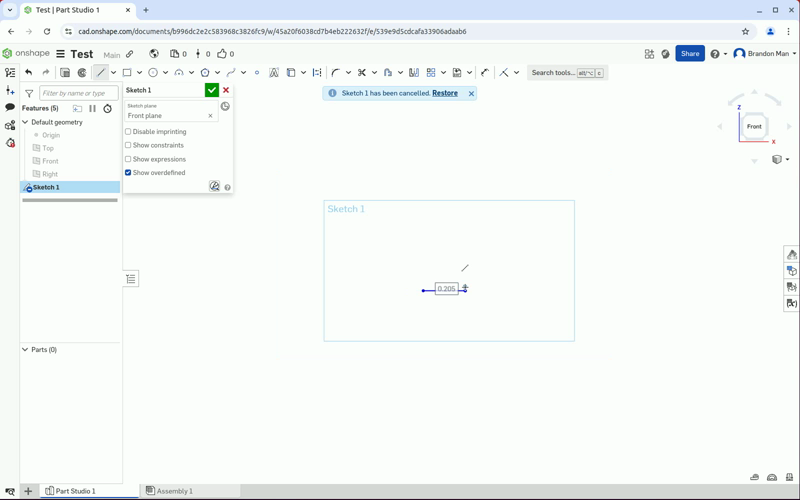
scroll(-6)
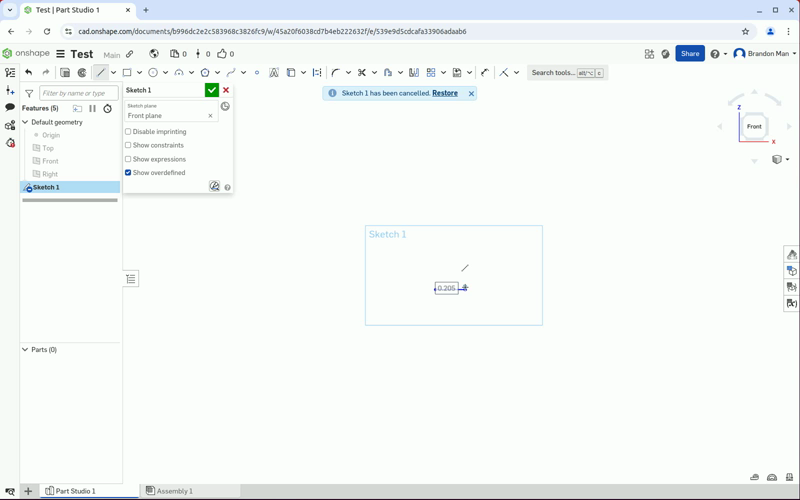
scroll(-6)
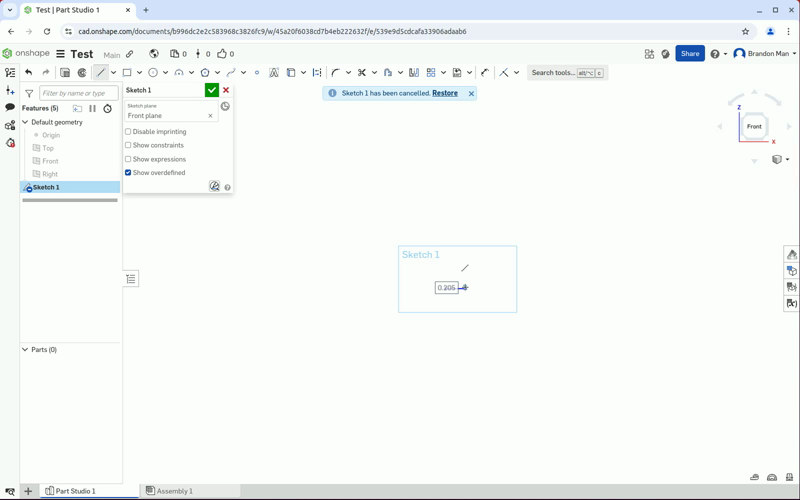
scroll(-6)
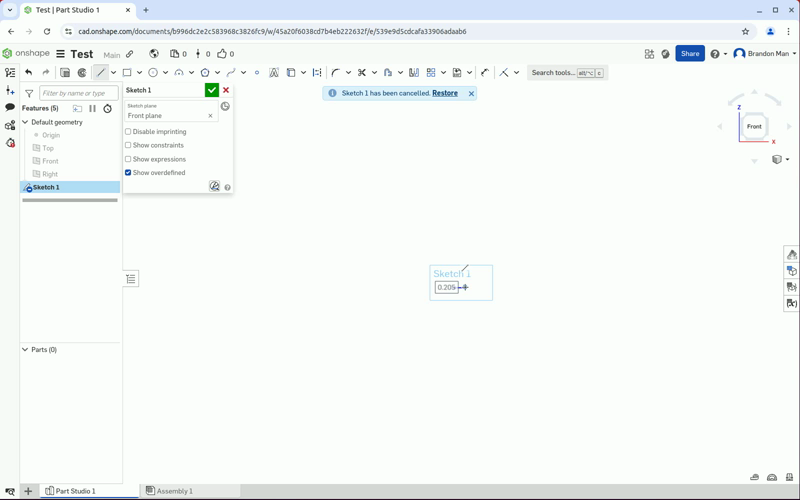
key_up(shift)
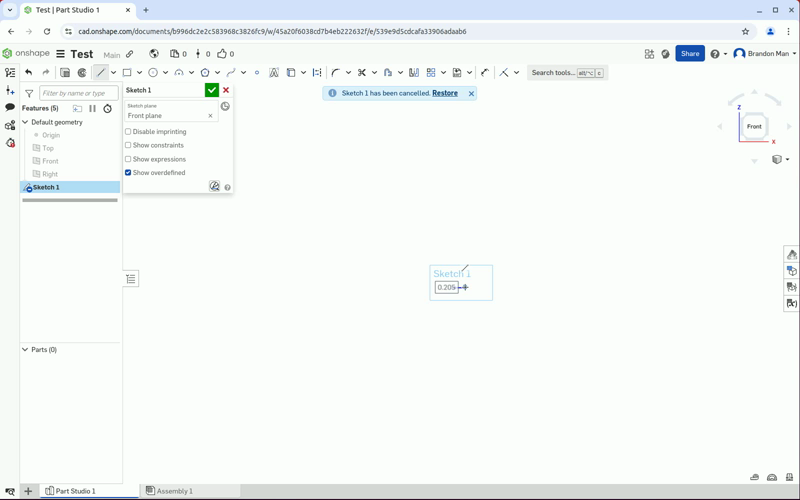
key_down(shift)
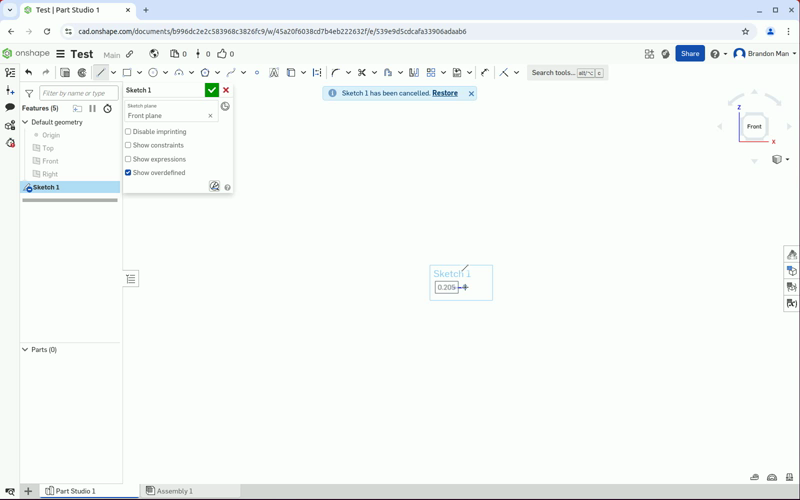
mouse_move(495, 286)
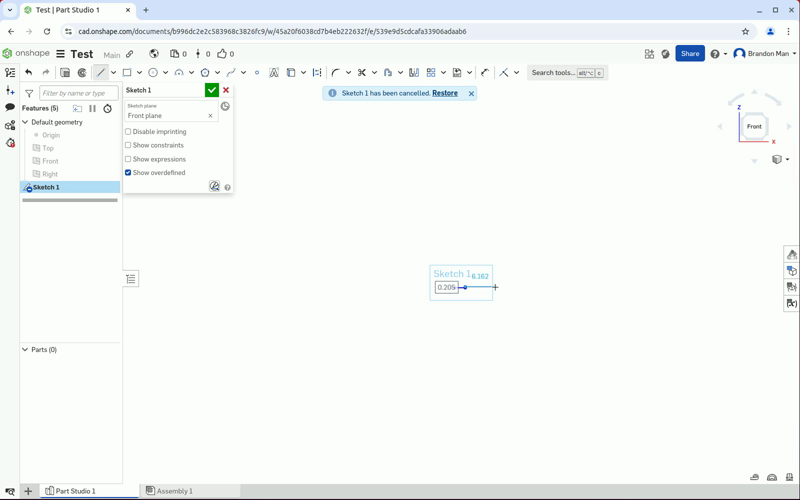
mouse_move(455, 286)
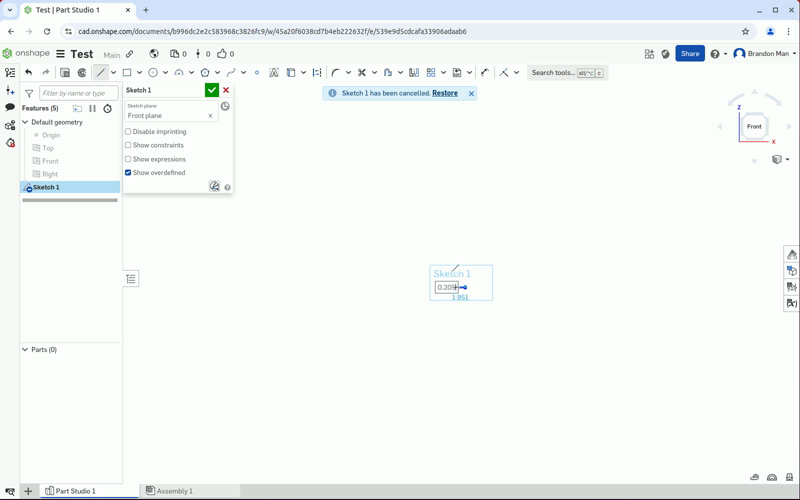
scroll(6)
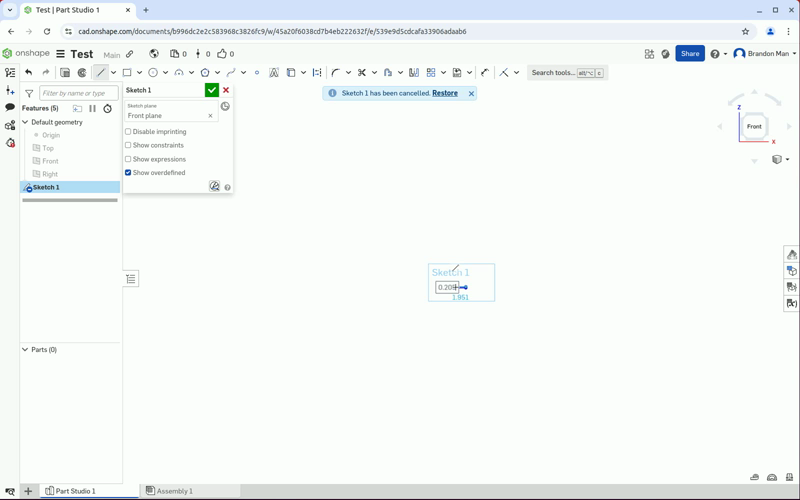
scroll(6)
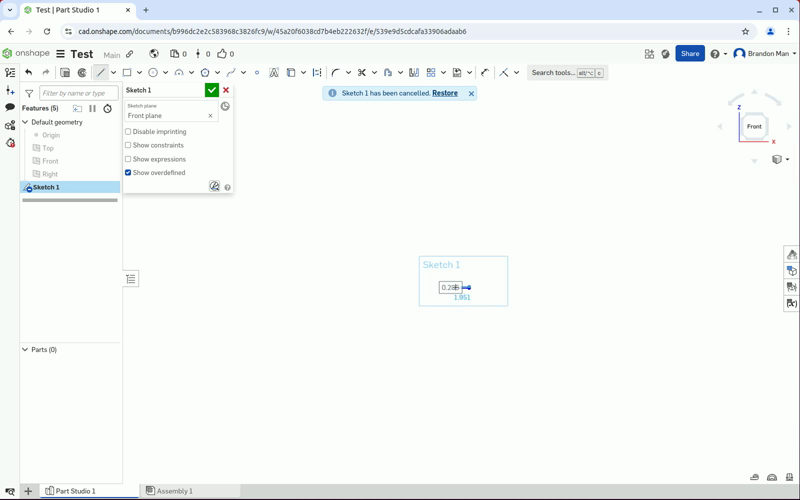
scroll(6)
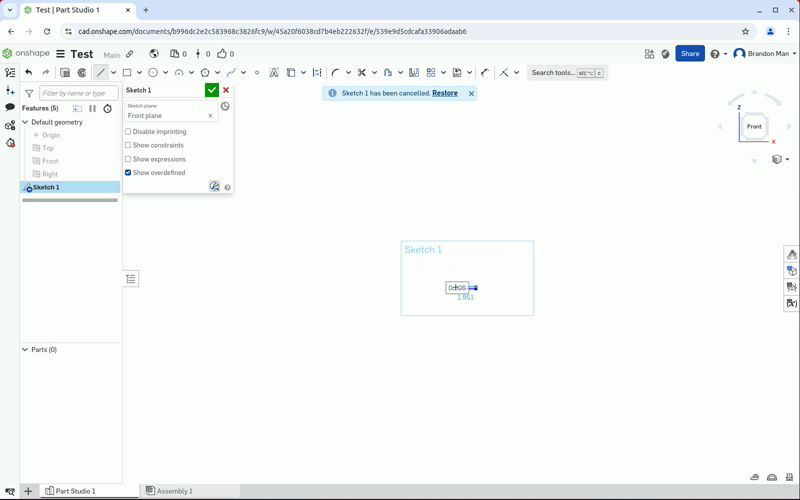
scroll(6)
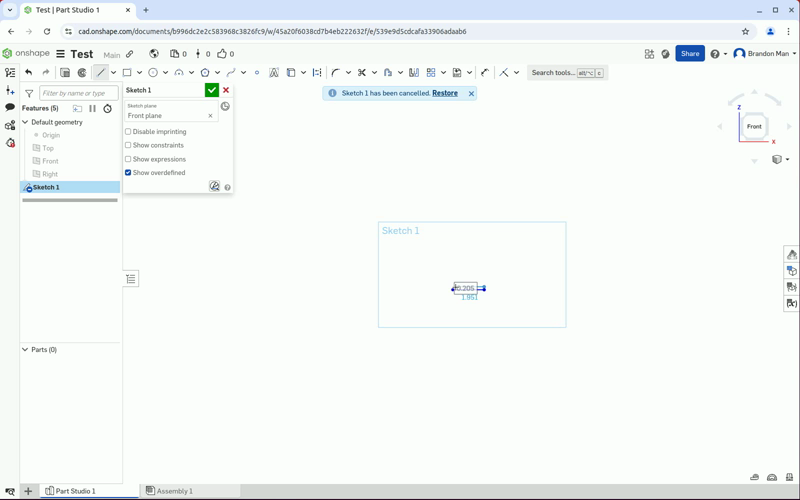
scroll(6)
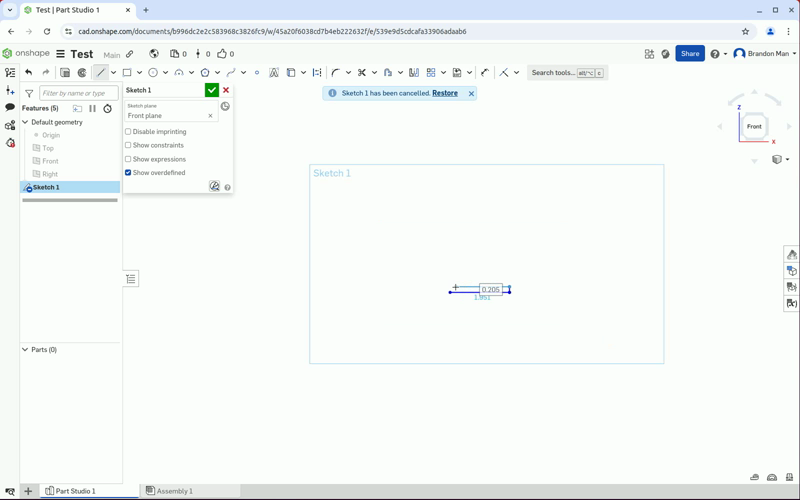
scroll(6)
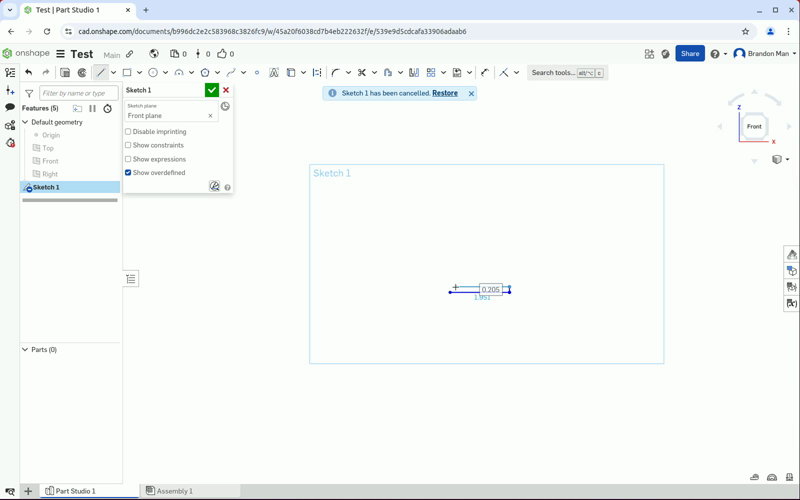
scroll(6)
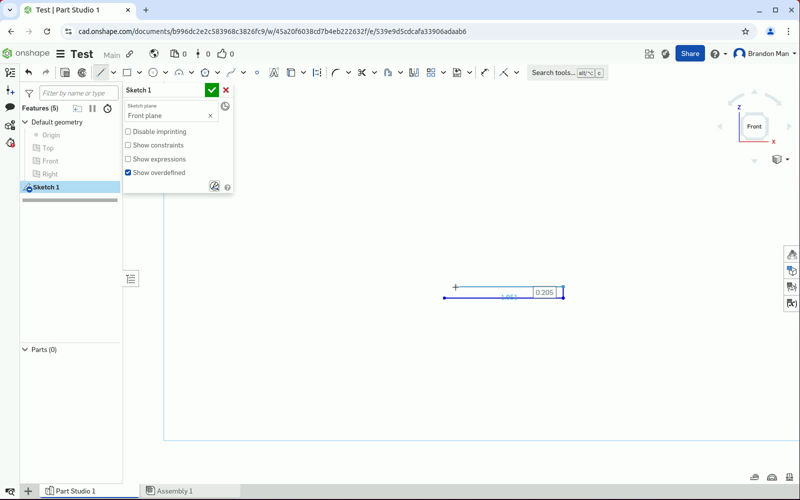
click(455, 286)
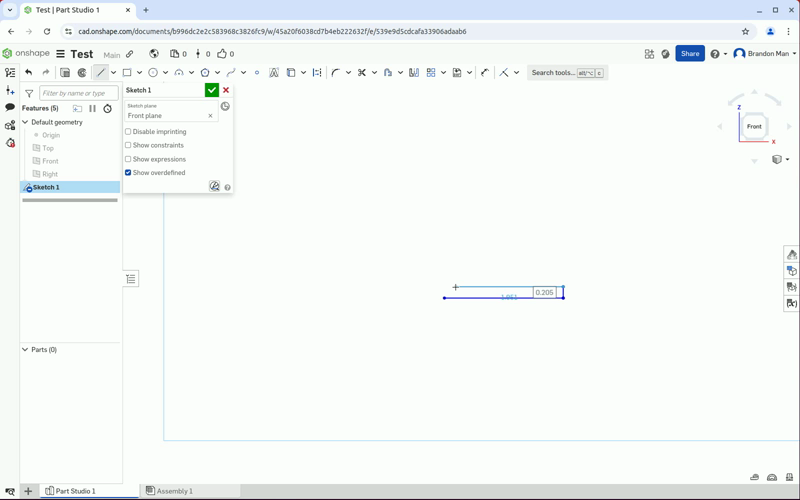
scroll(-6)
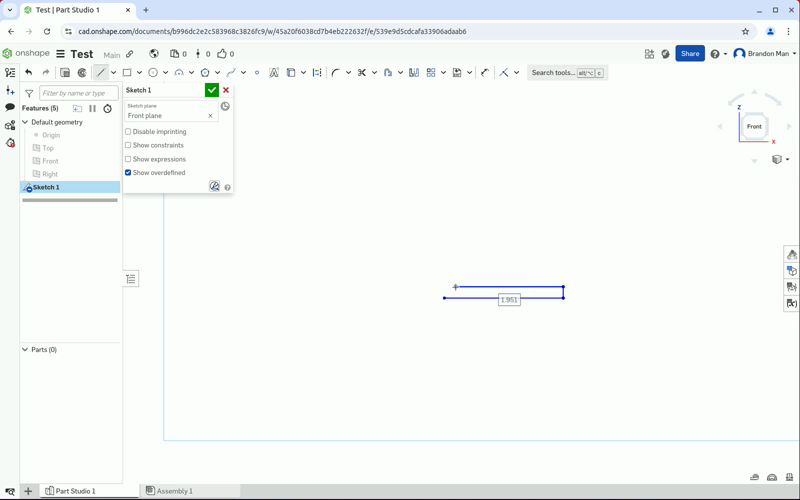
scroll(-6)
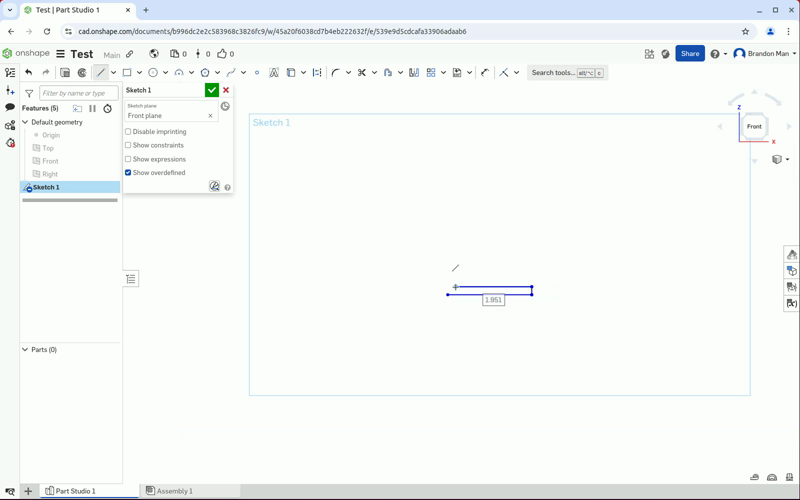
scroll(-6)
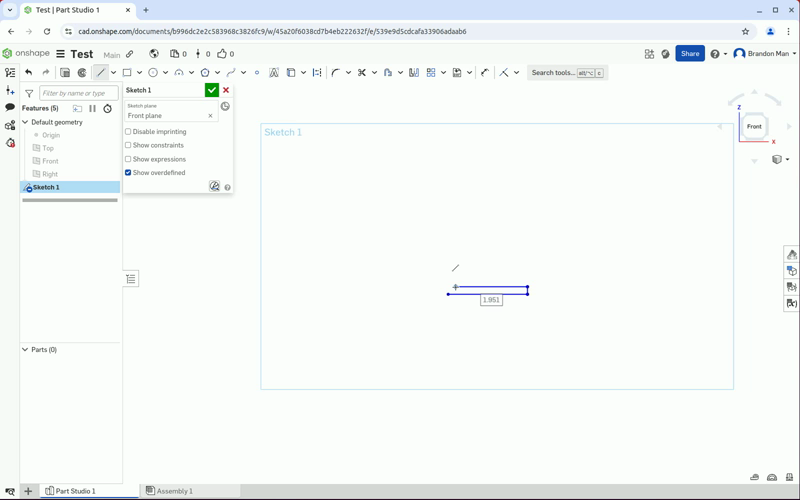
scroll(-6)
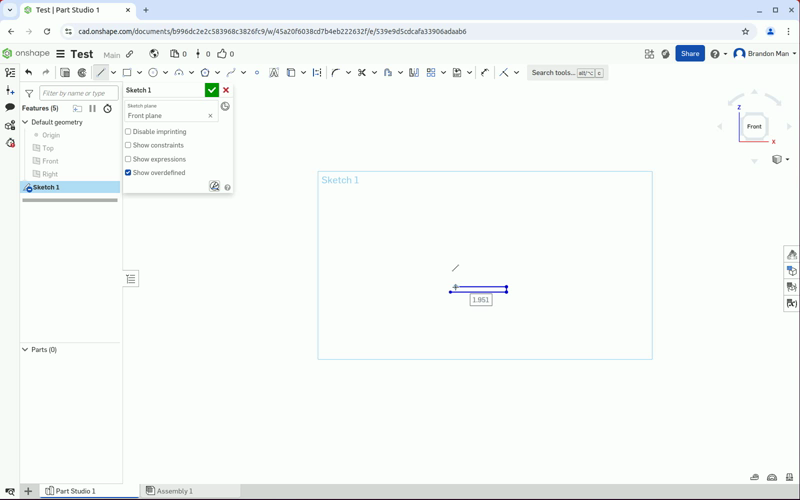
scroll(-6)
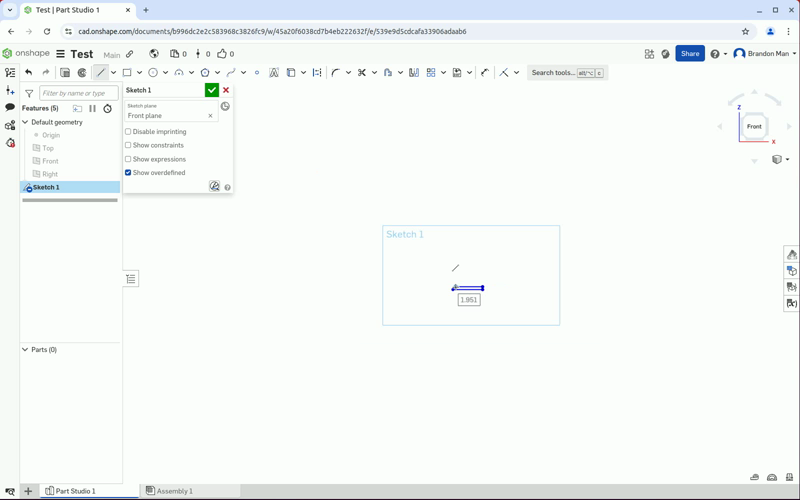
scroll(-6)
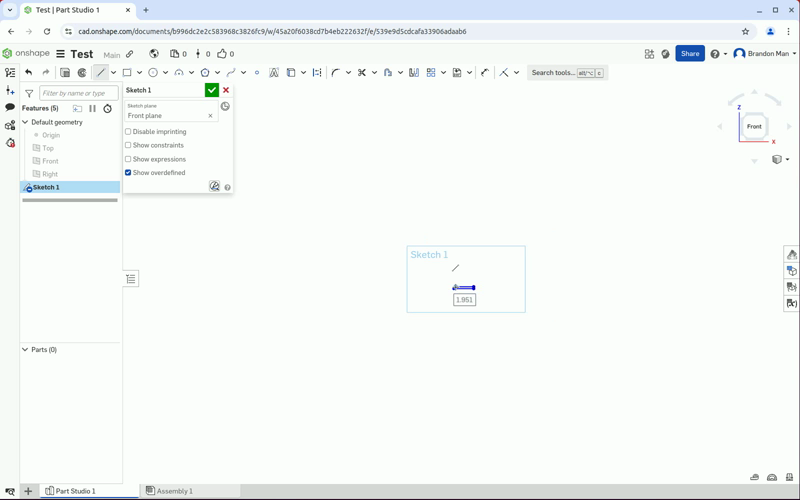
scroll(-6)
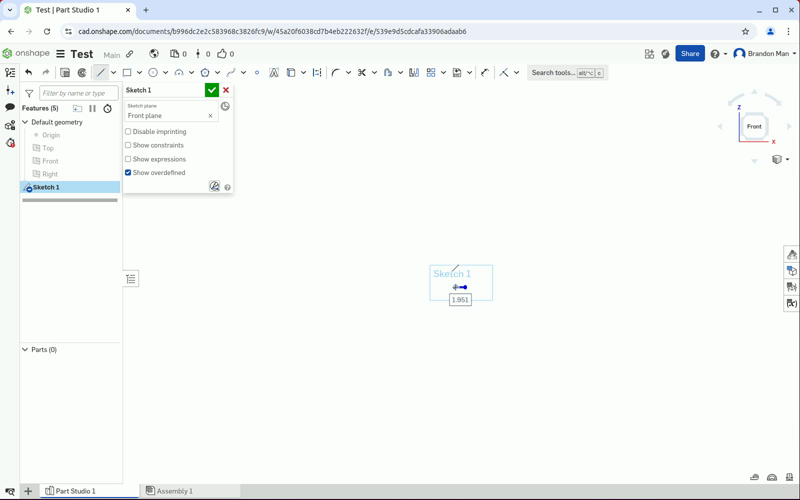
key_up(shift)
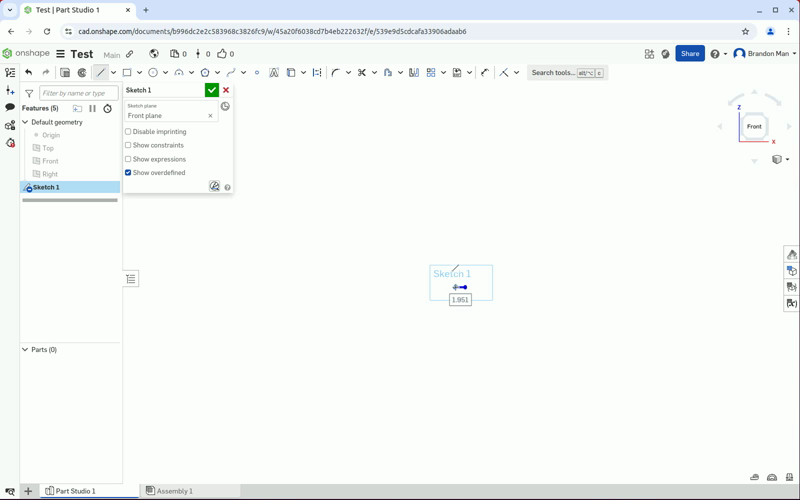
key_down(shift)
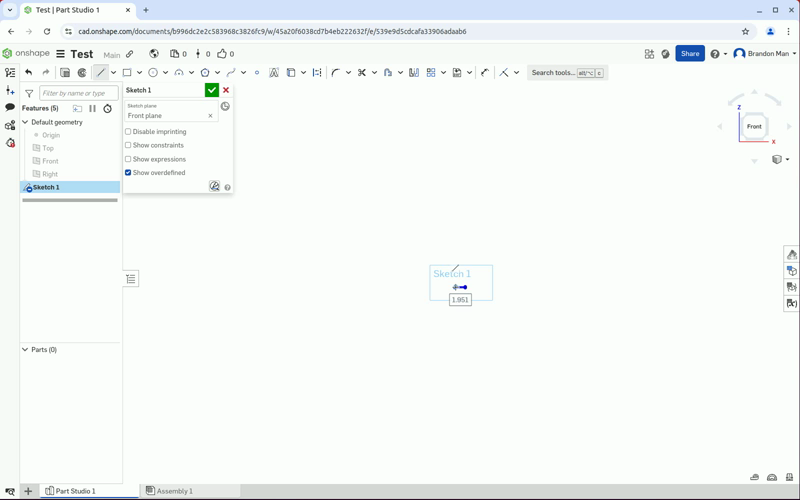
mouse_move(485, 286)
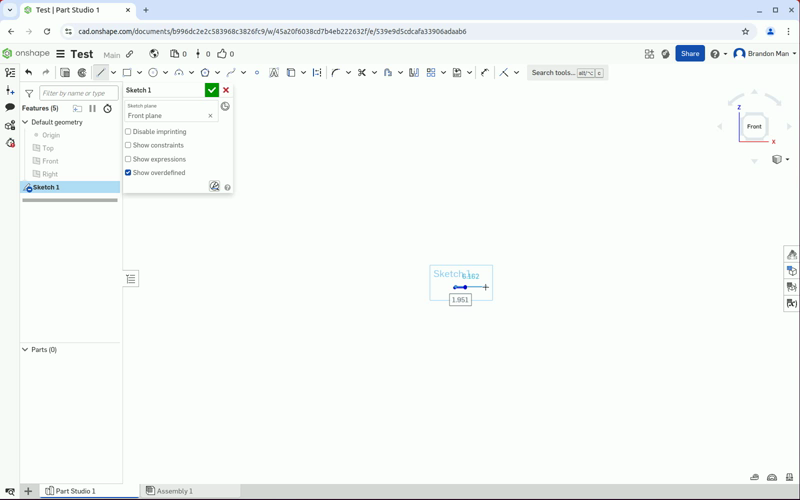
mouse_move(455, 277)
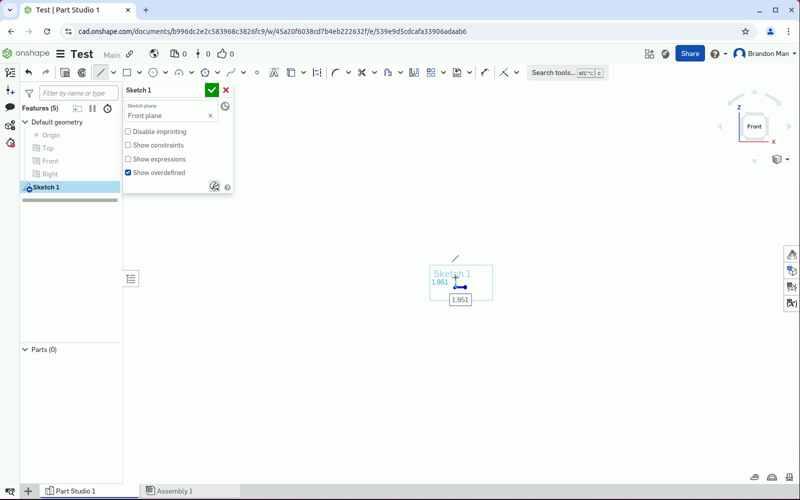
click(455, 277)
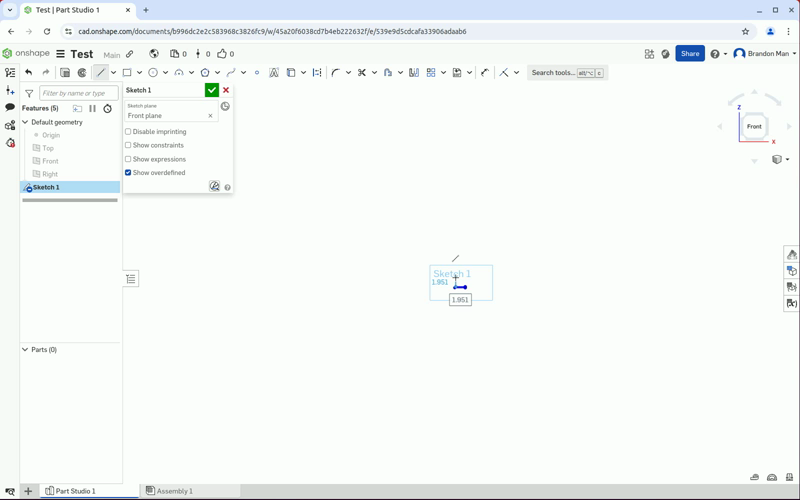
key_up(shift)
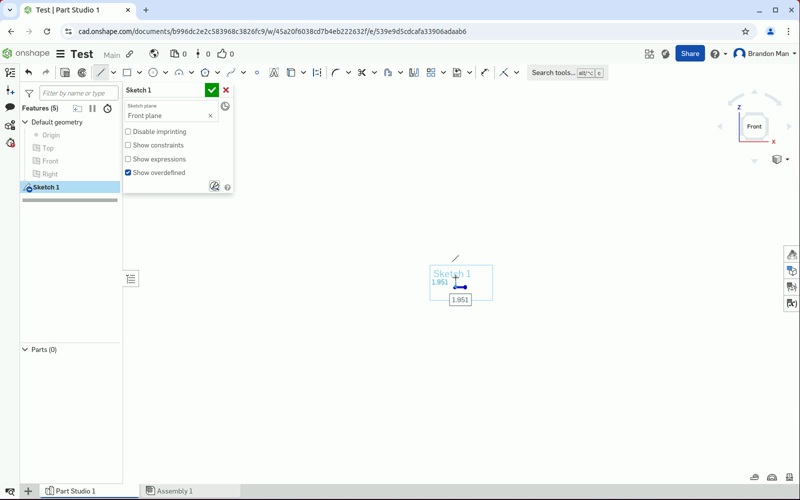
key_down(shift)
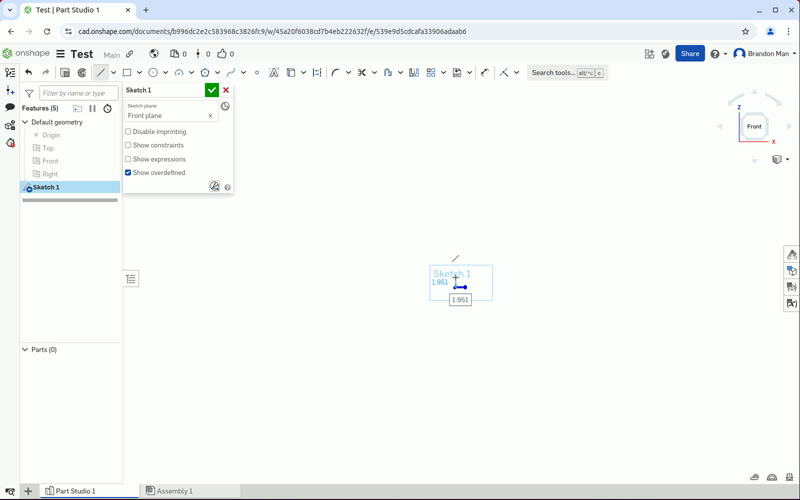
mouse_move(485, 277)
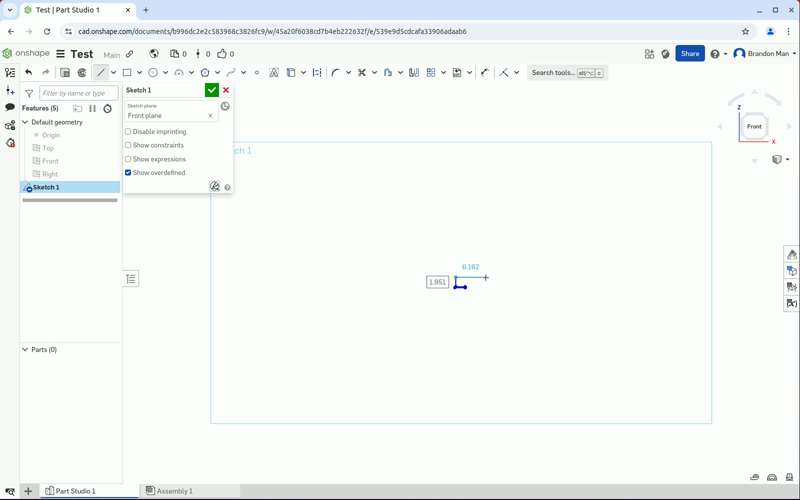
mouse_move(454, 277)
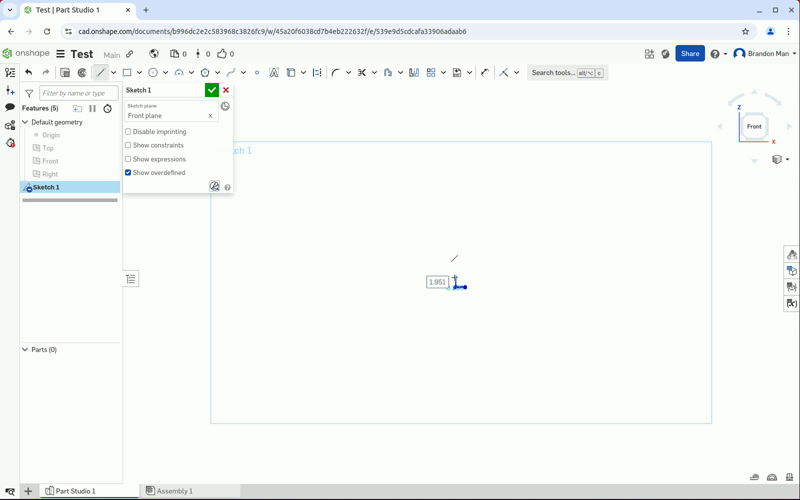
scroll(6)
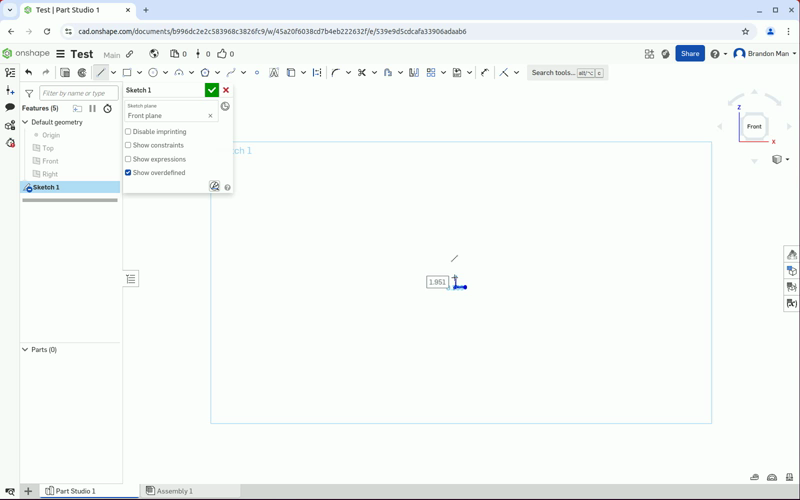
scroll(6)
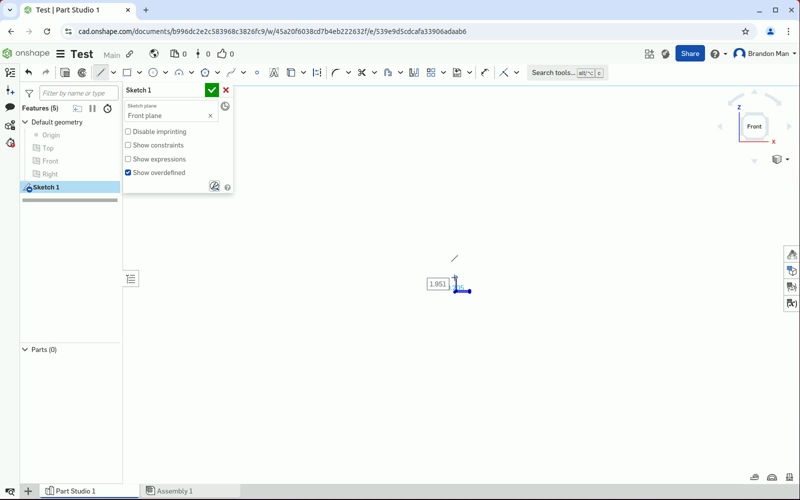
scroll(6)
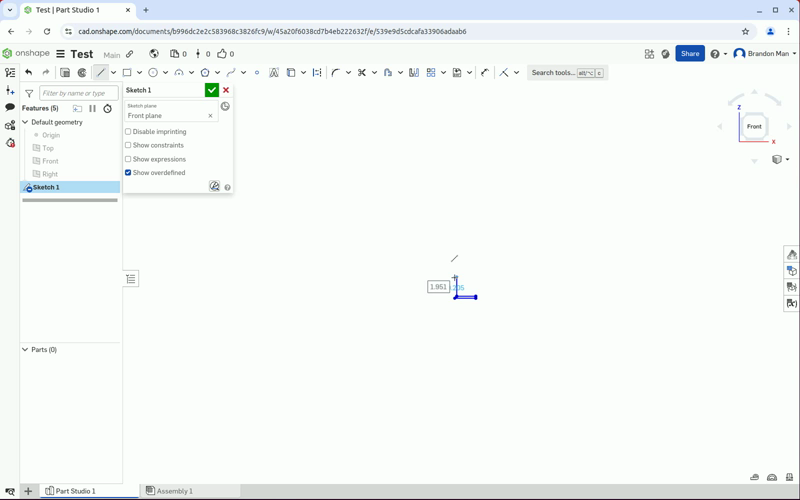
scroll(6)
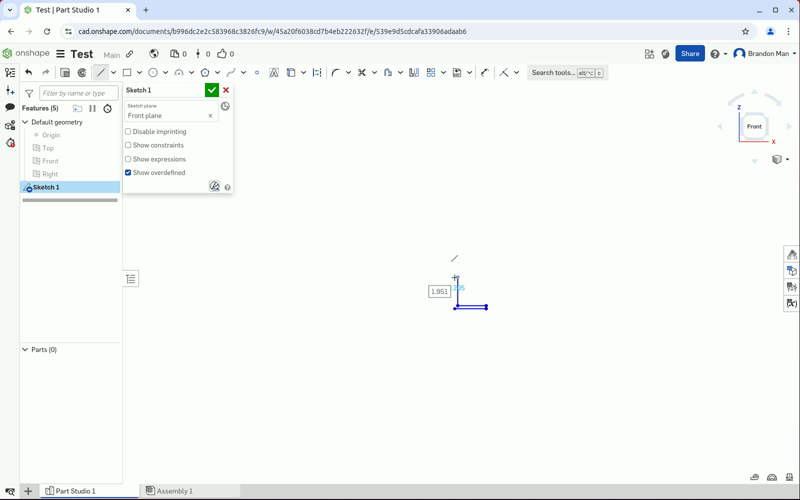
scroll(6)
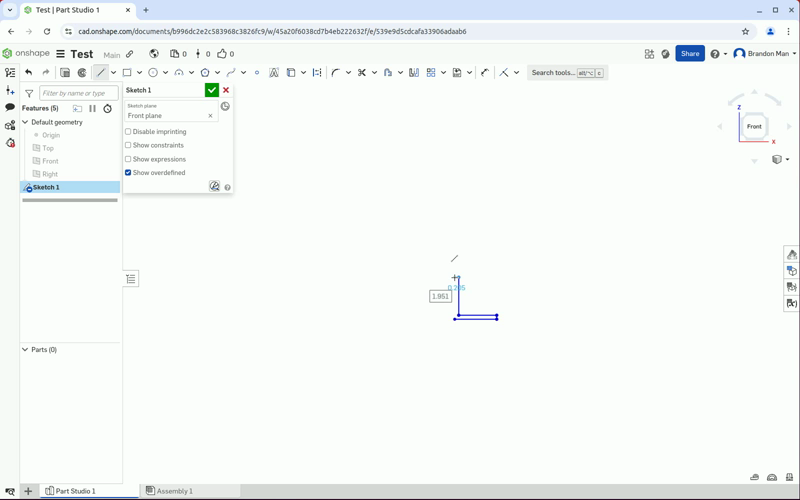
scroll(6)
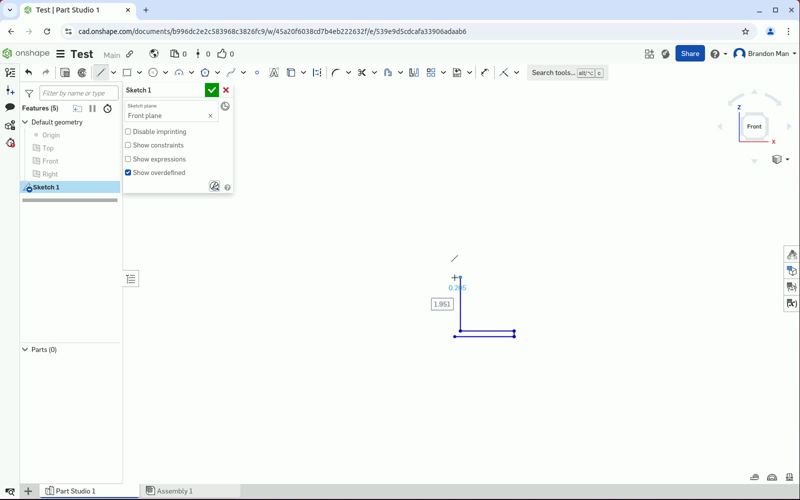
scroll(6)
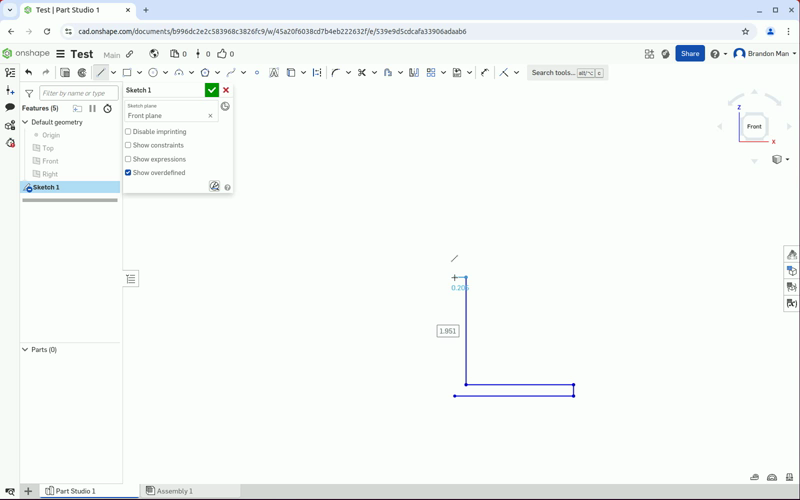
click(454, 277)
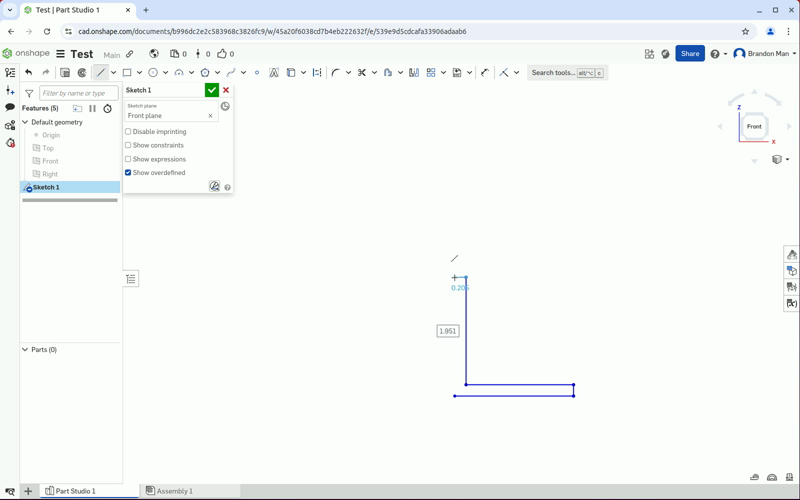
scroll(-6)
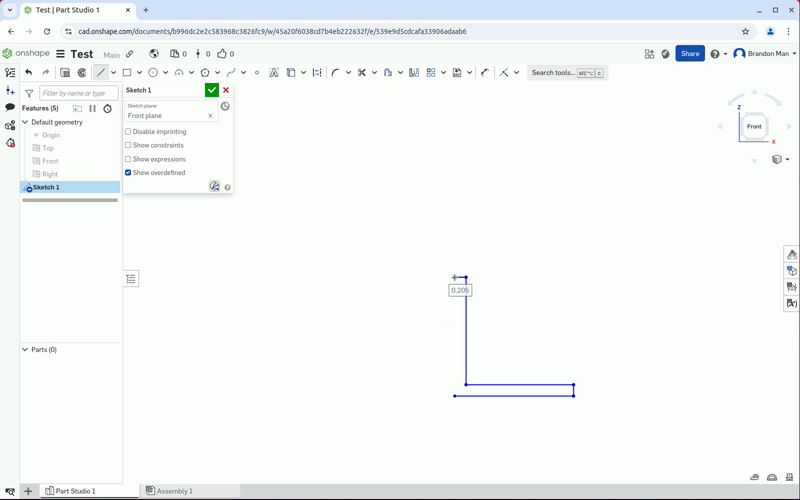
scroll(-6)
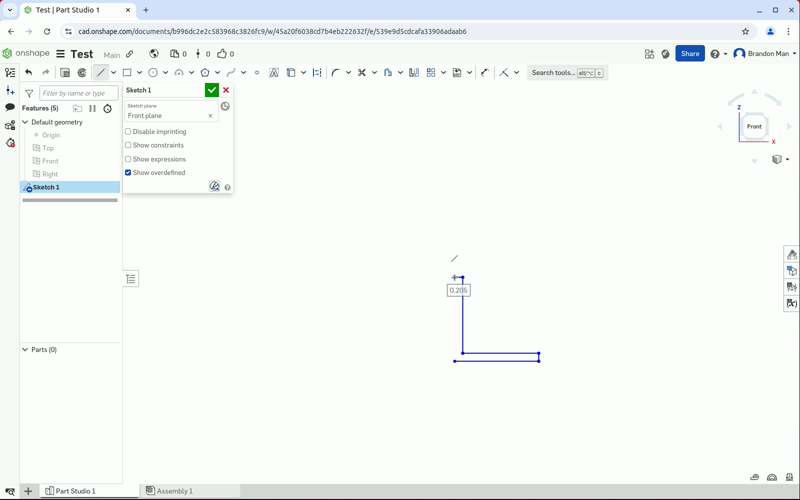
scroll(-6)
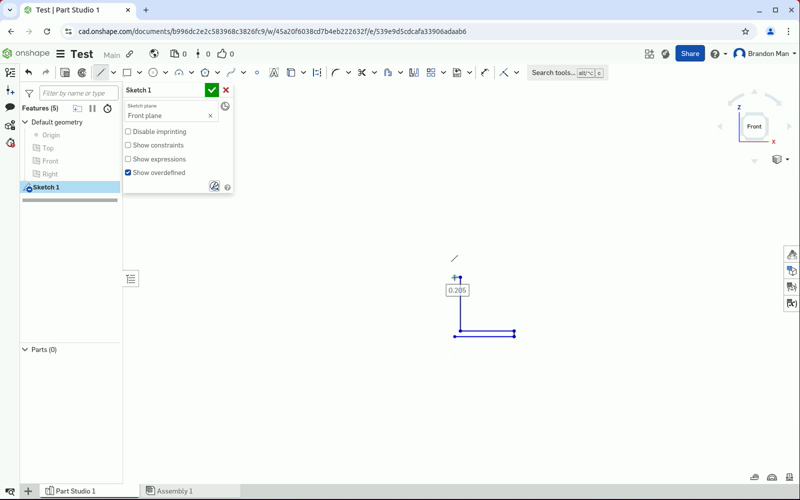
scroll(-6)
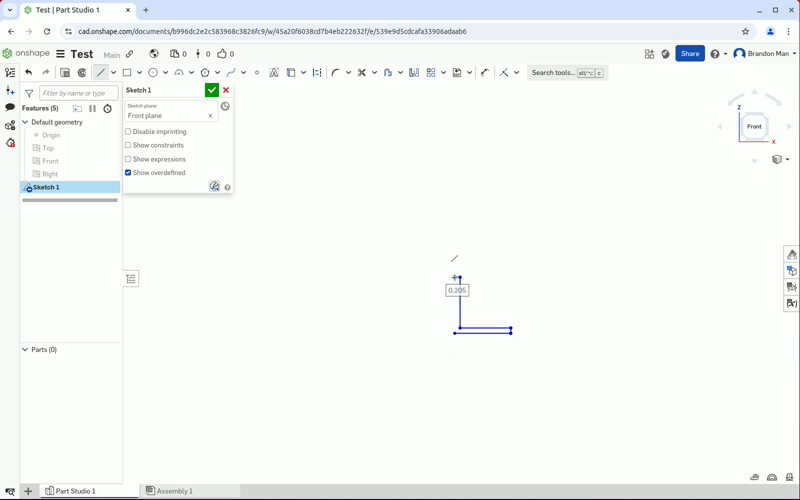
scroll(-6)
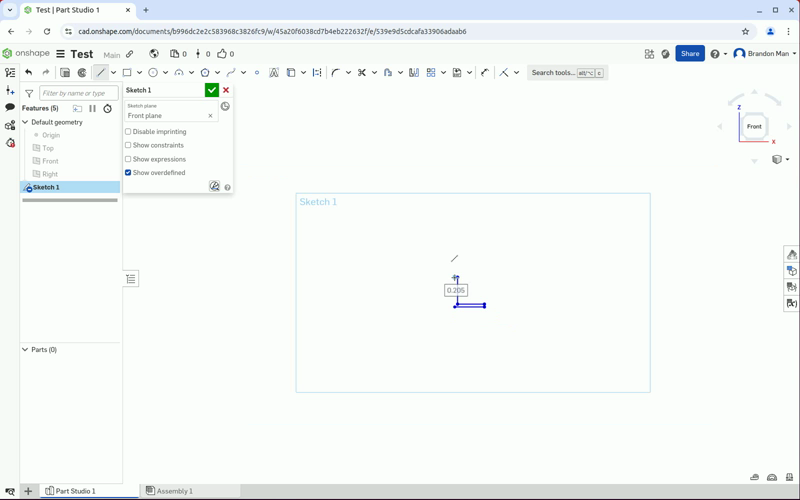
scroll(-6)
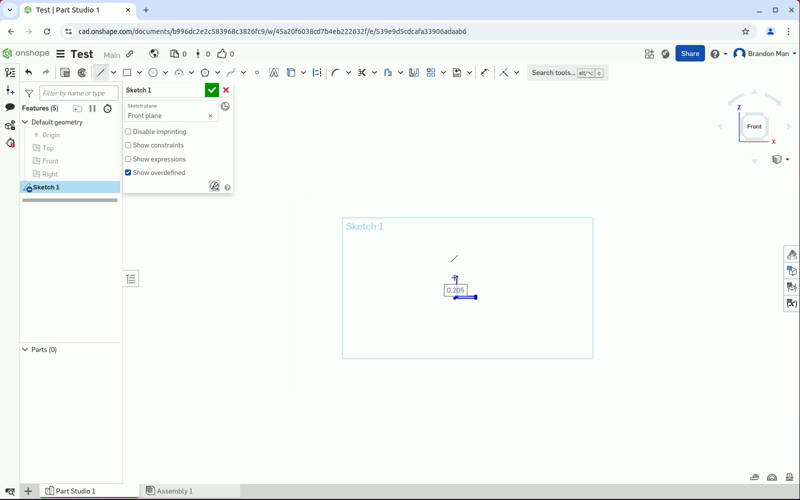
scroll(-6)
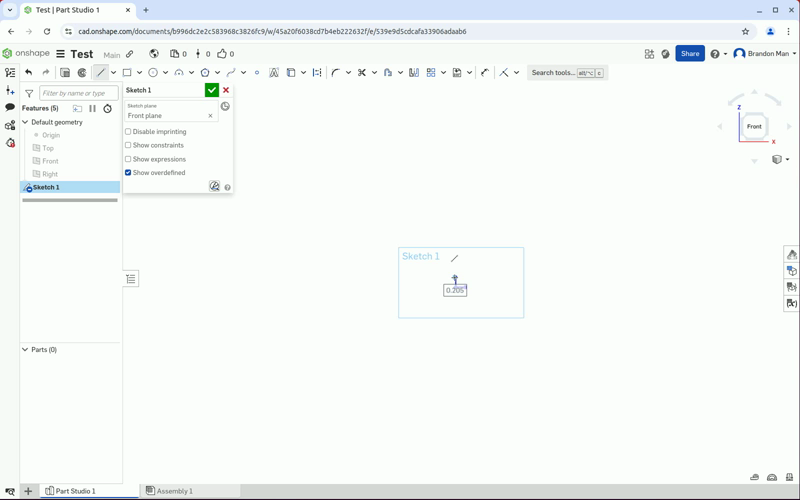
key_up(shift)
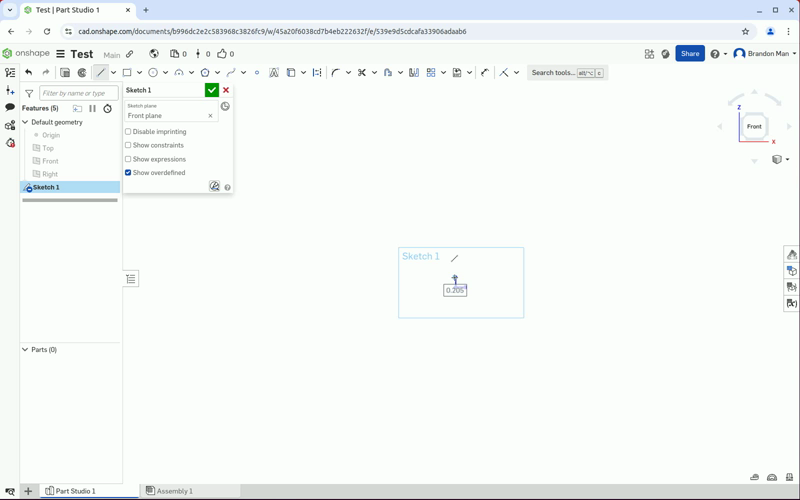
mouse_move(484, 277)
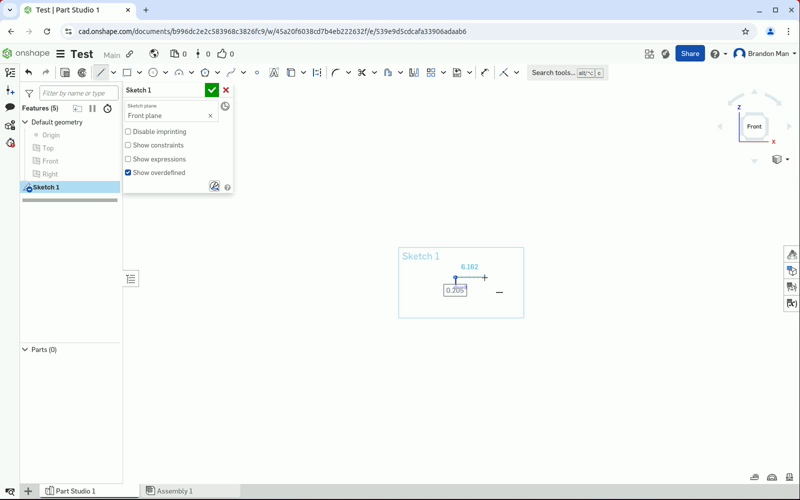
key_down(shift)
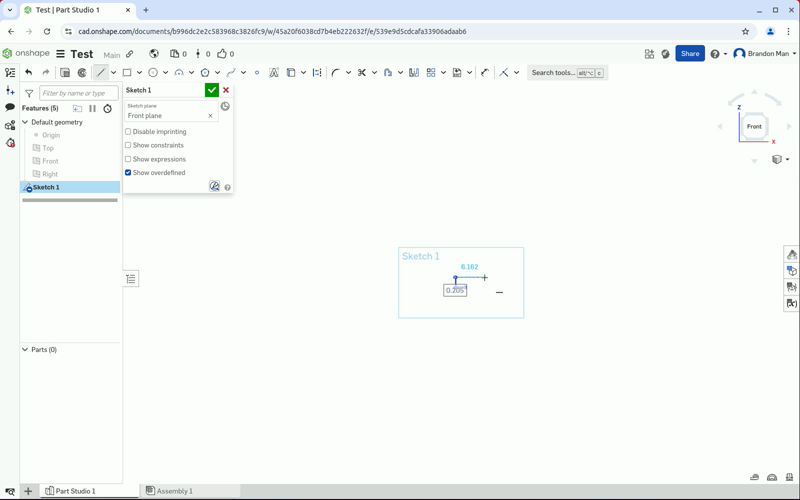
mouse_move(454, 287)
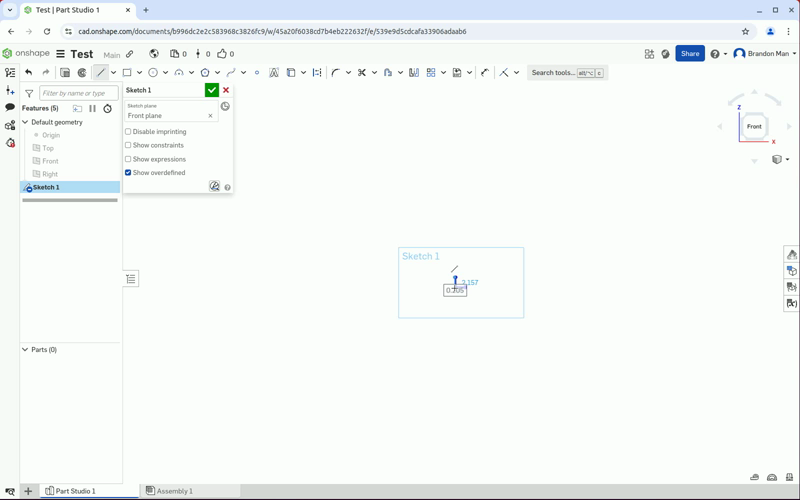
scroll(6)
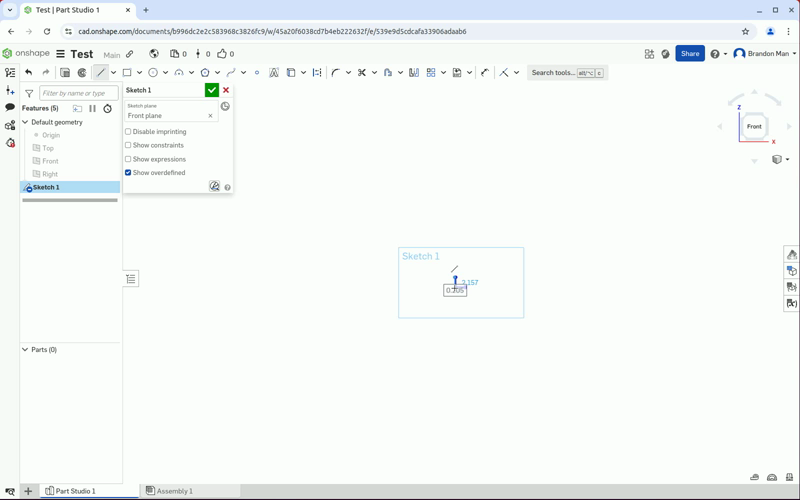
scroll(6)
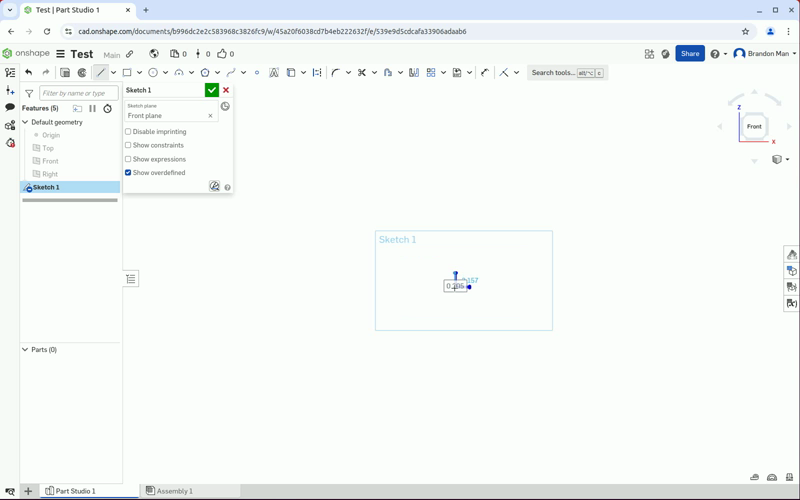
scroll(6)
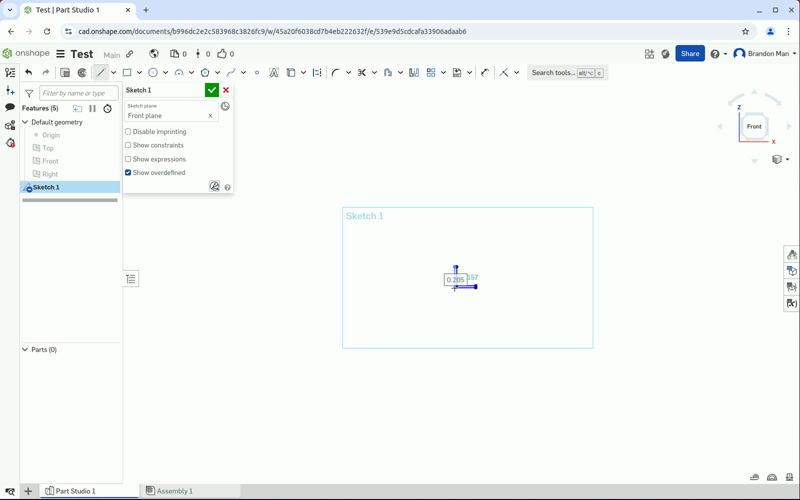
scroll(6)
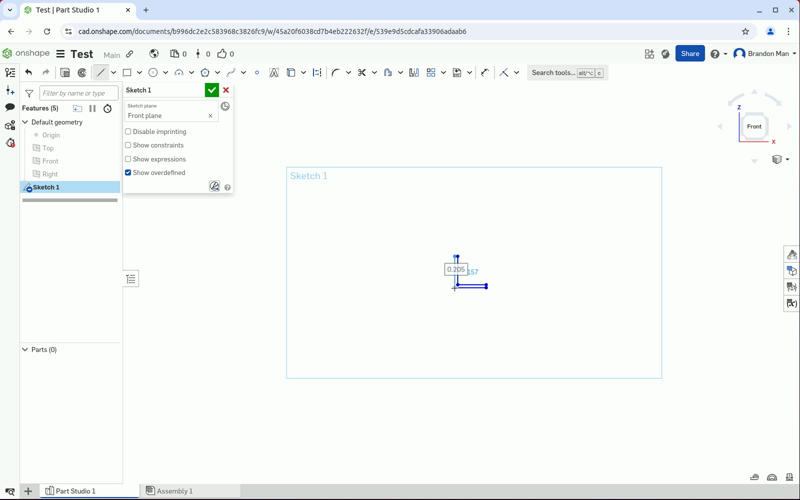
scroll(6)
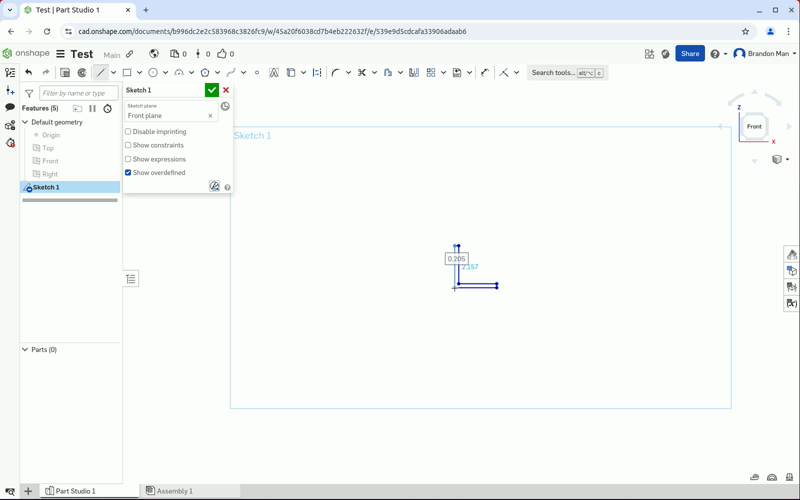
scroll(6)
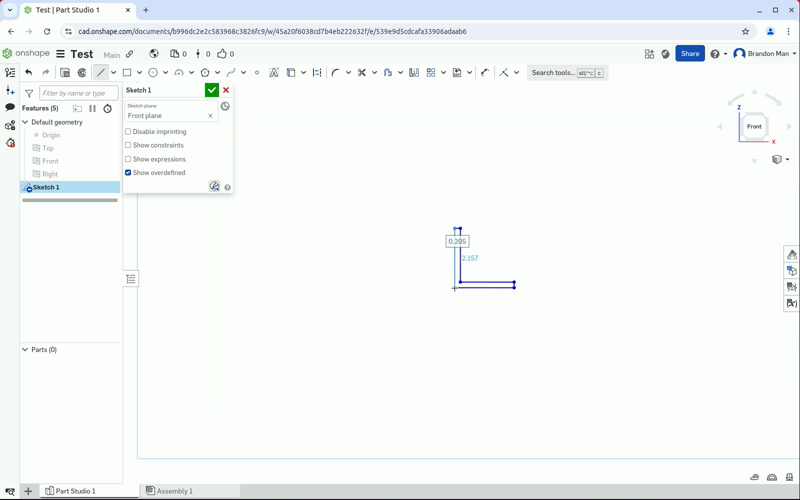
scroll(6)
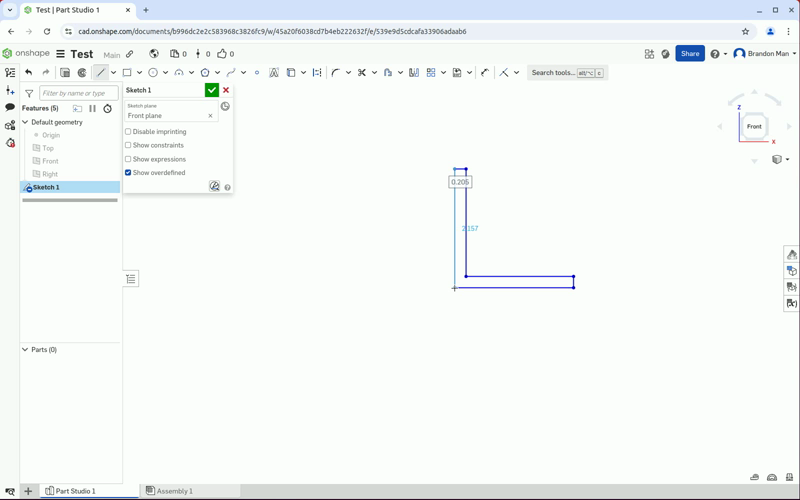
key_up(shift)
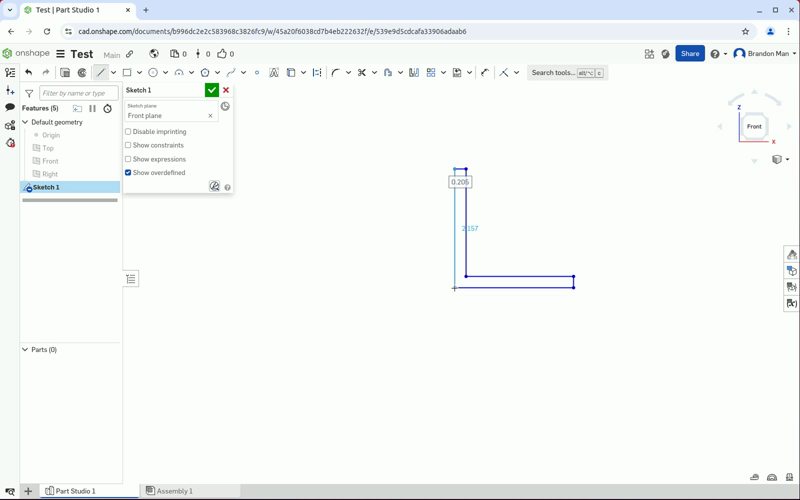
click(454, 287)
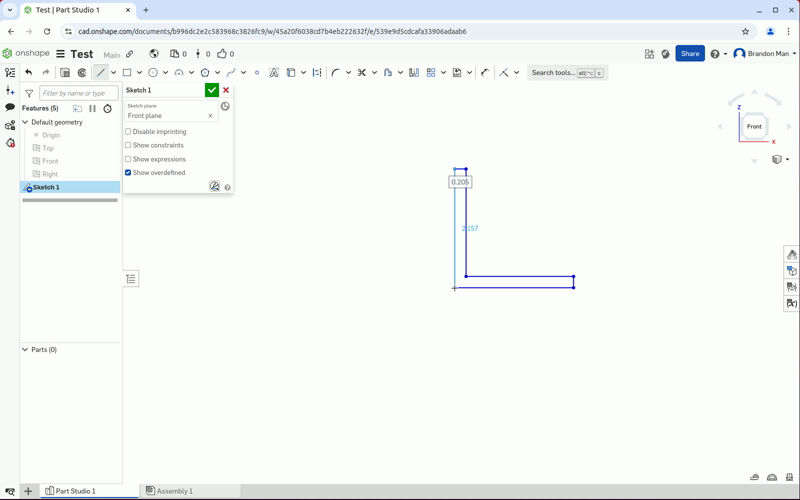
scroll(-6)
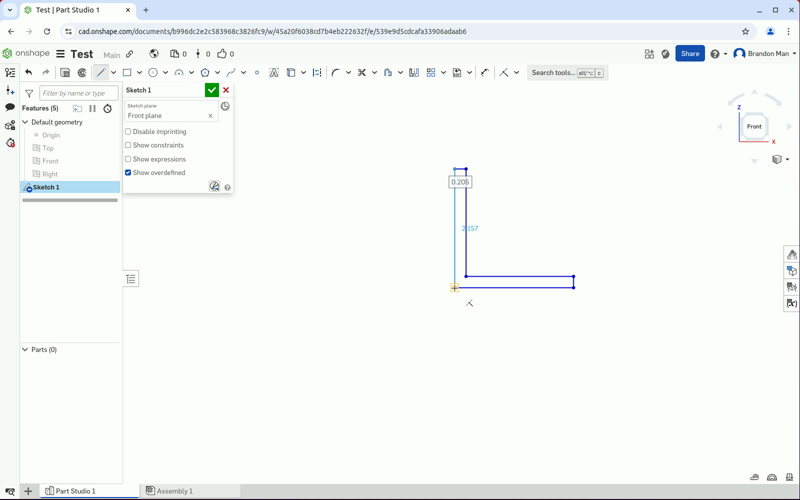
scroll(-6)
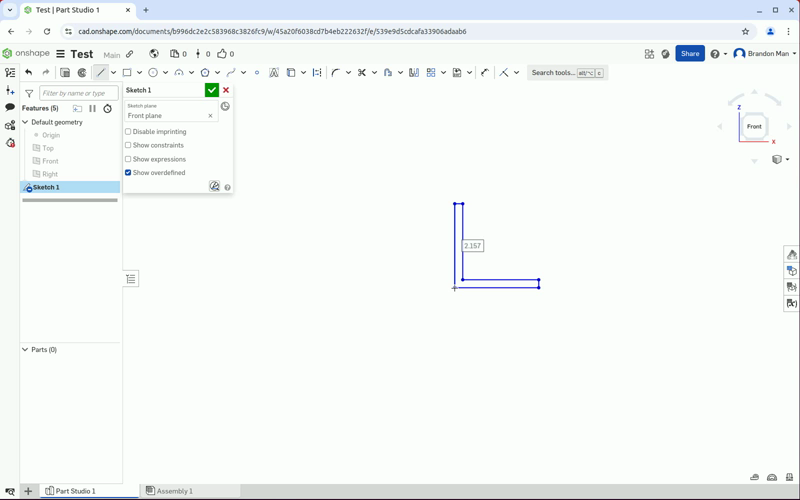
scroll(-6)
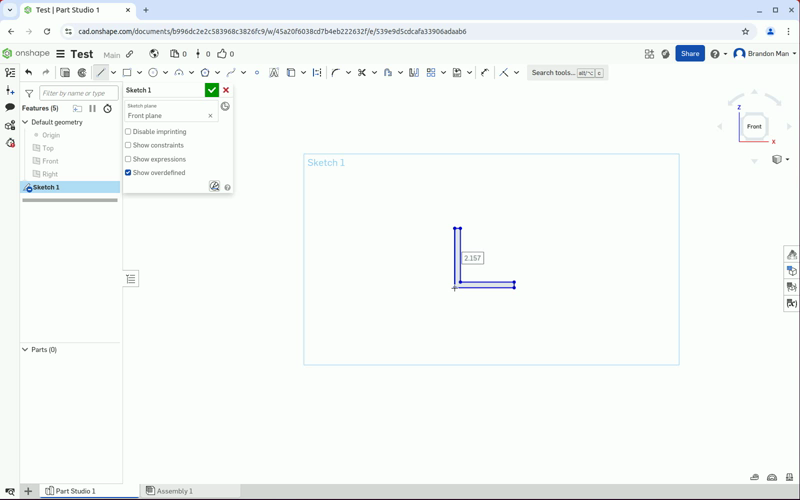
scroll(-6)
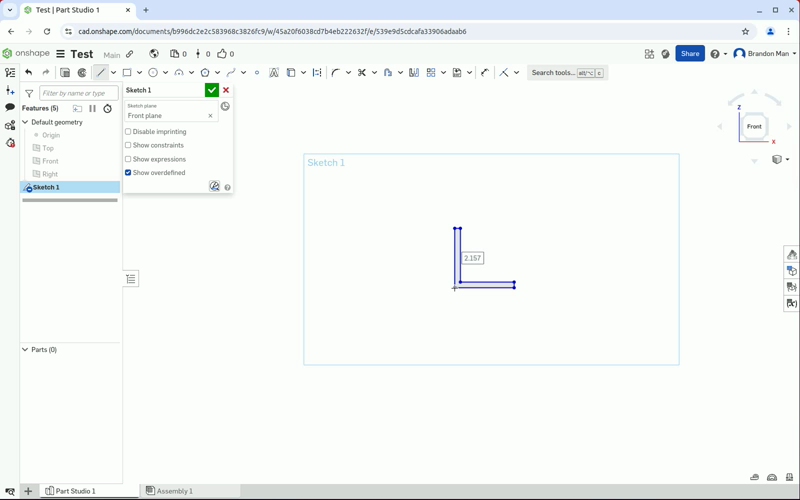
scroll(-6)
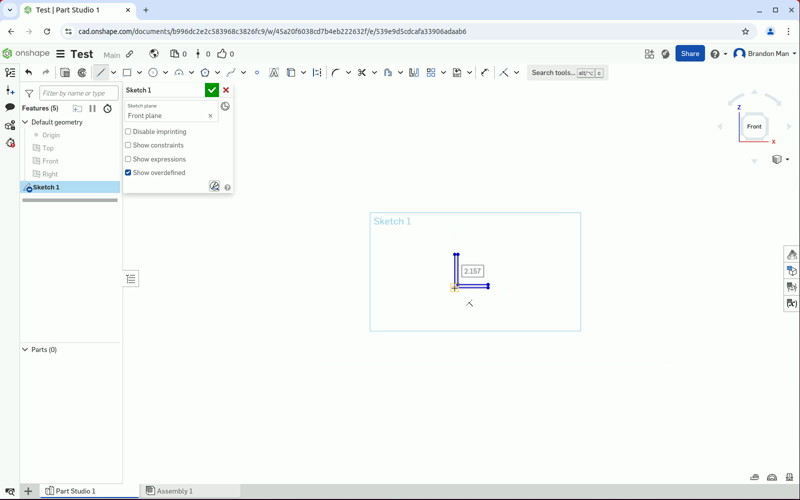
scroll(-6)
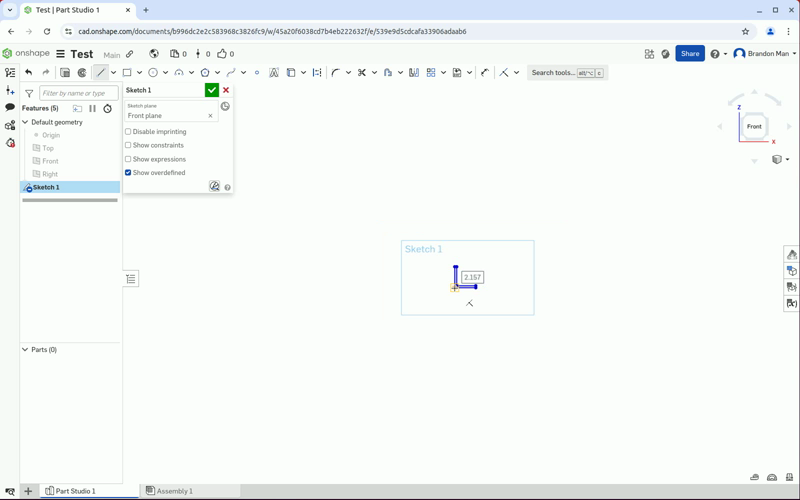
scroll(-6)
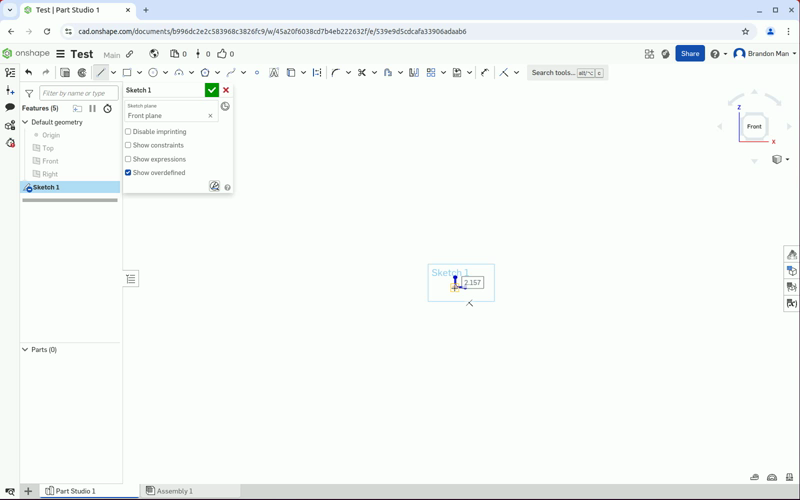
key(esc)
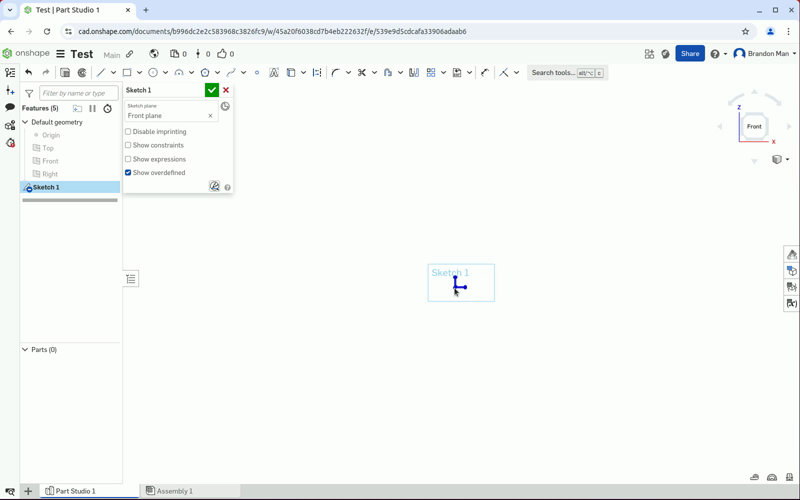
mouse_move(459, 287)
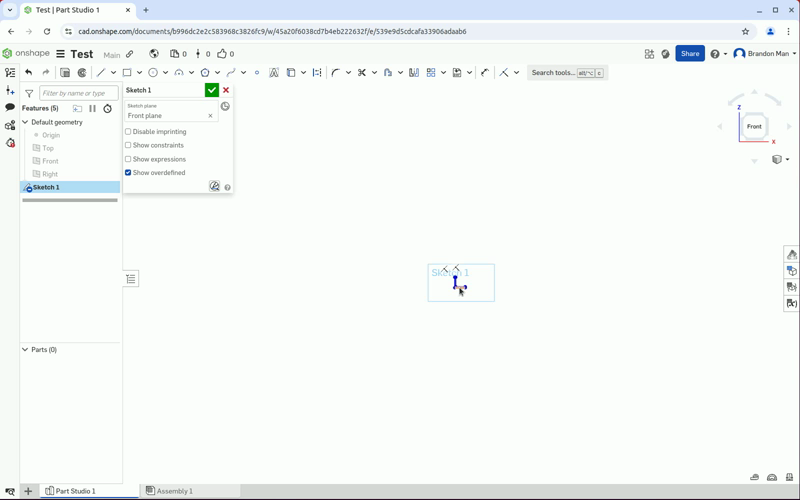
scroll(6)
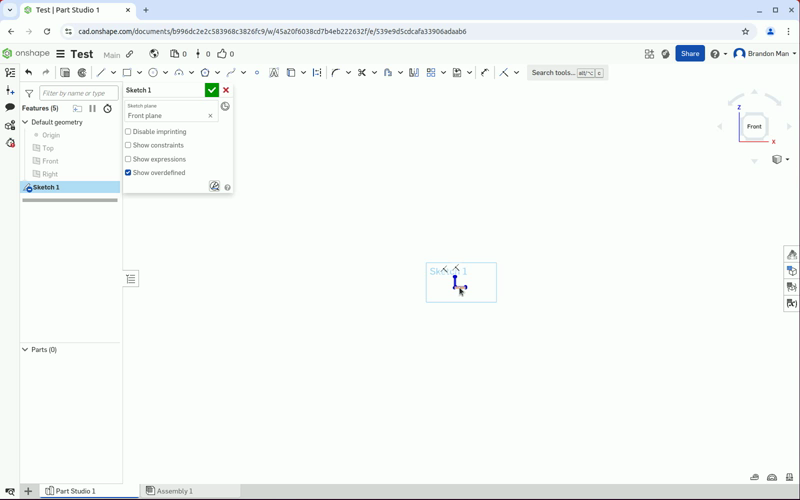
scroll(6)
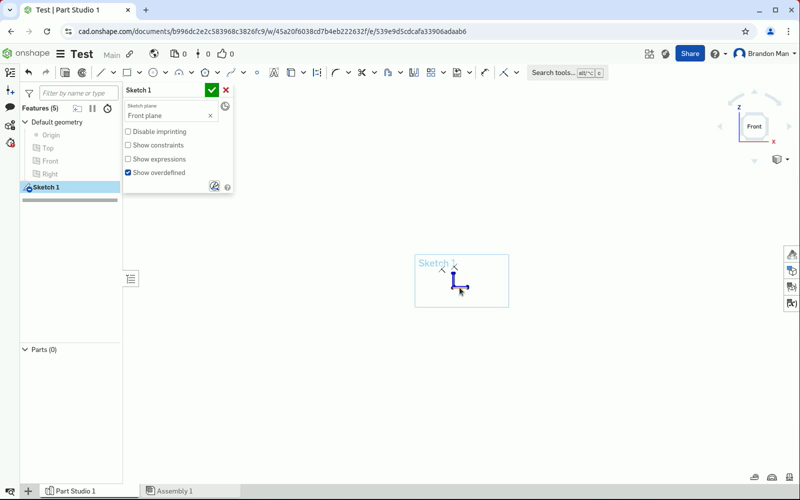
scroll(6)
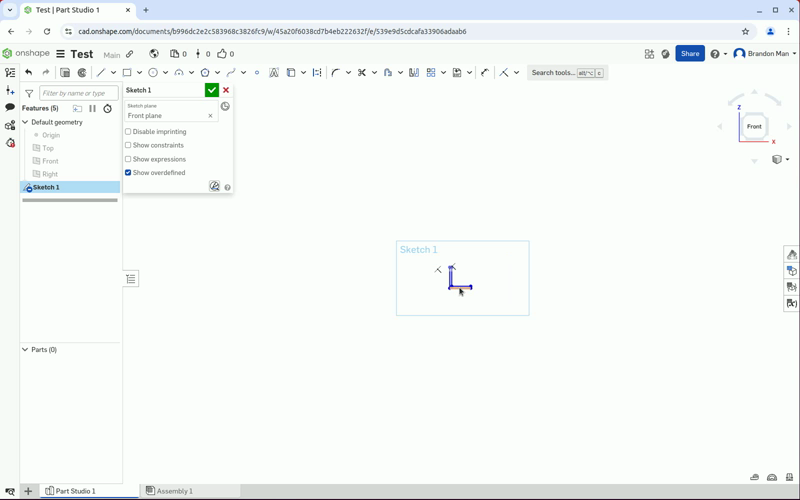
scroll(6)
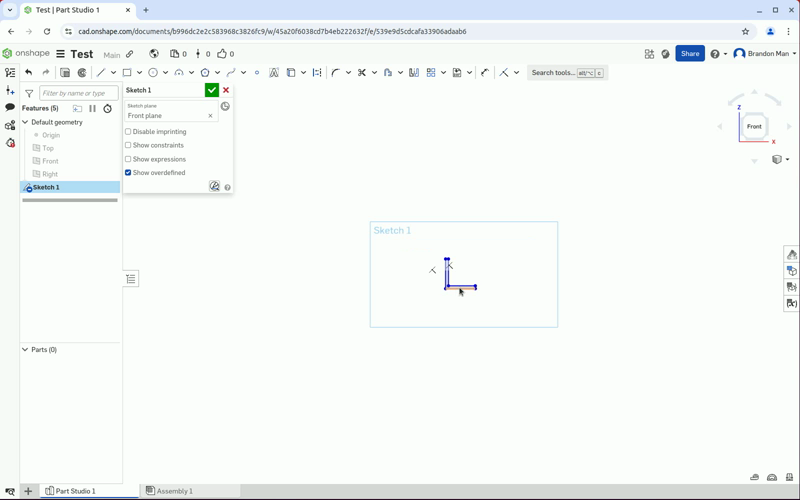
scroll(6)
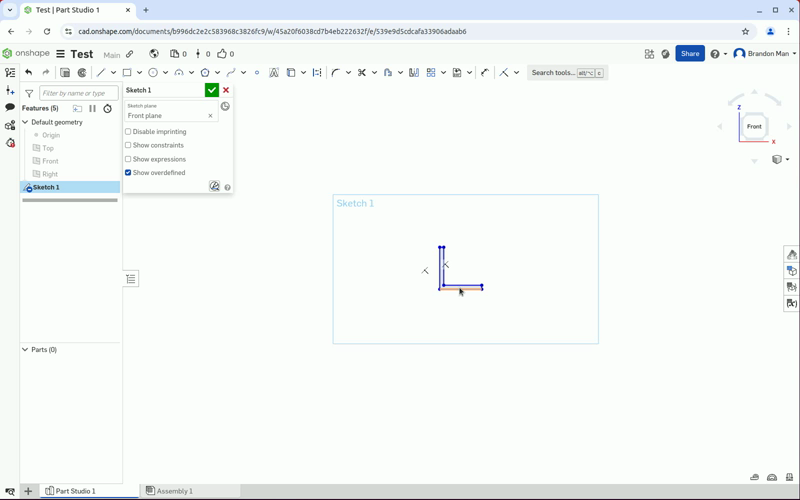
scroll(6)
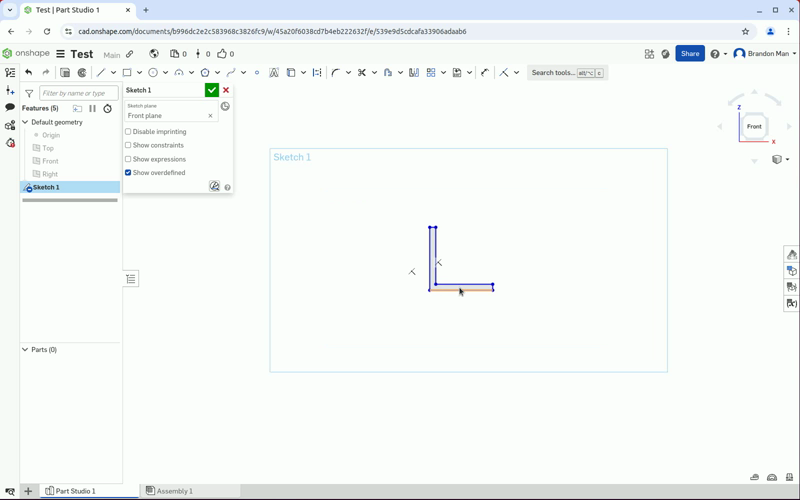
scroll(6)
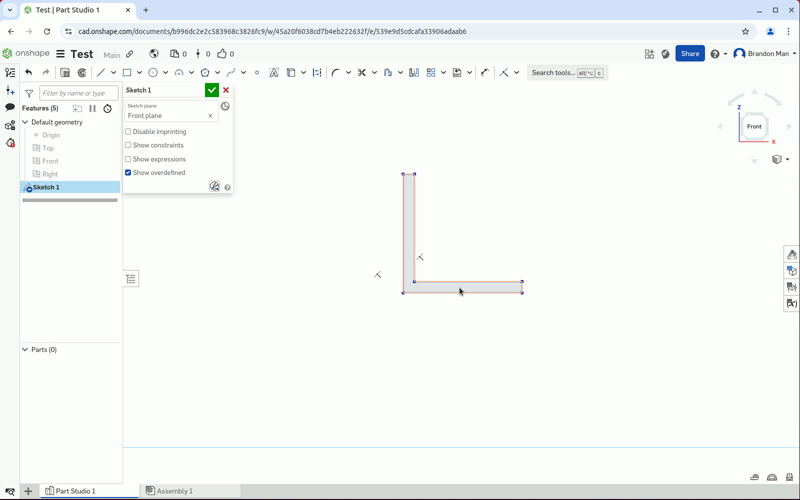
click(459, 287)
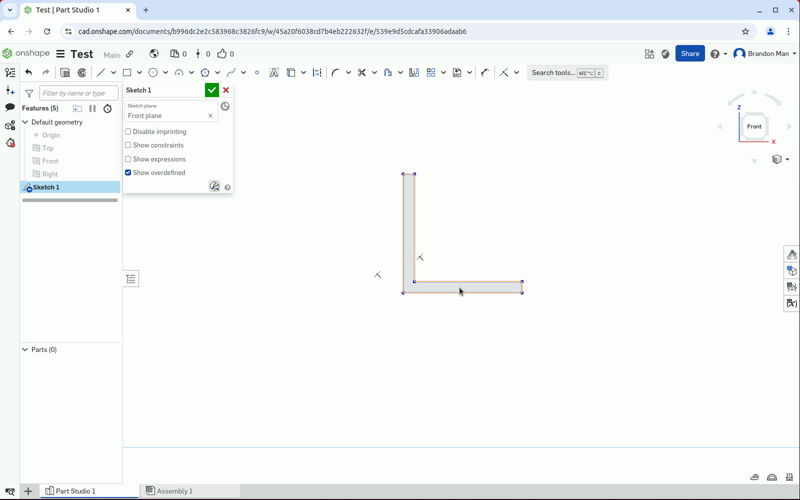
scroll(-6)
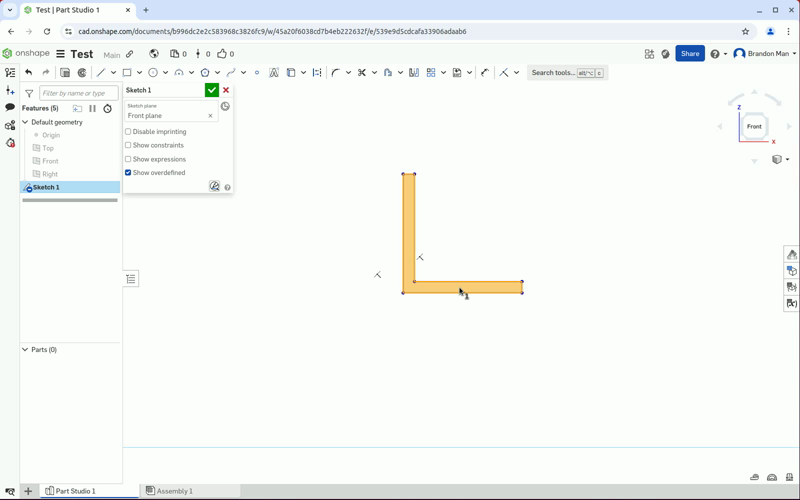
scroll(-6)
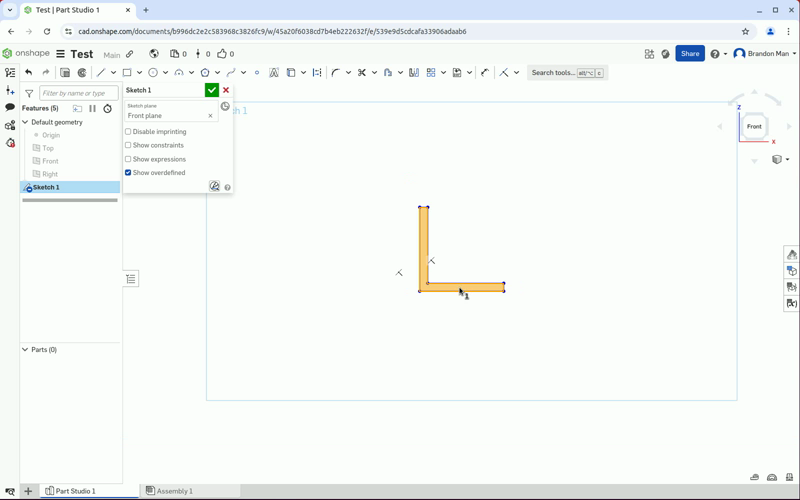
scroll(-6)
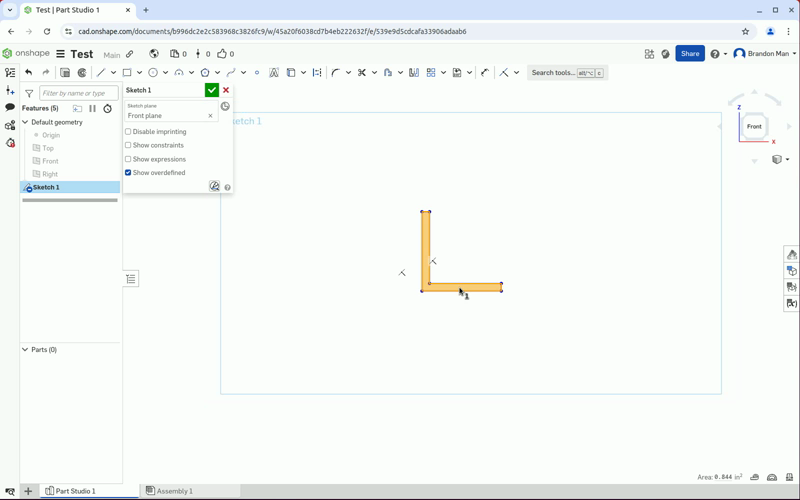
scroll(-6)
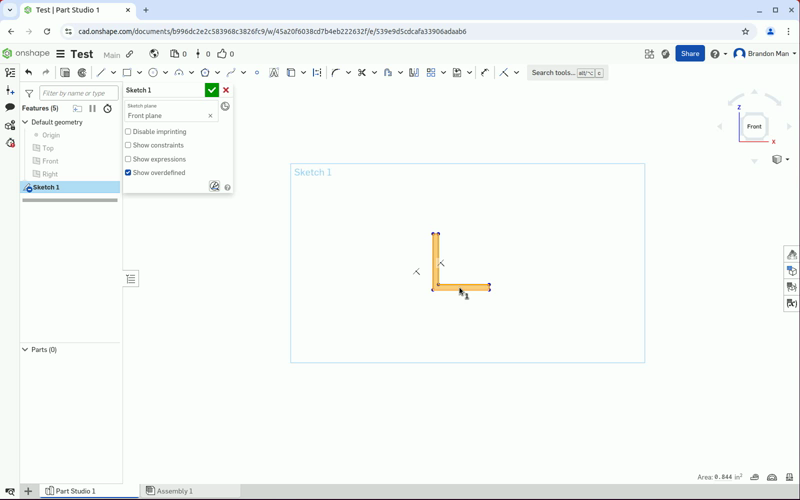
scroll(-6)
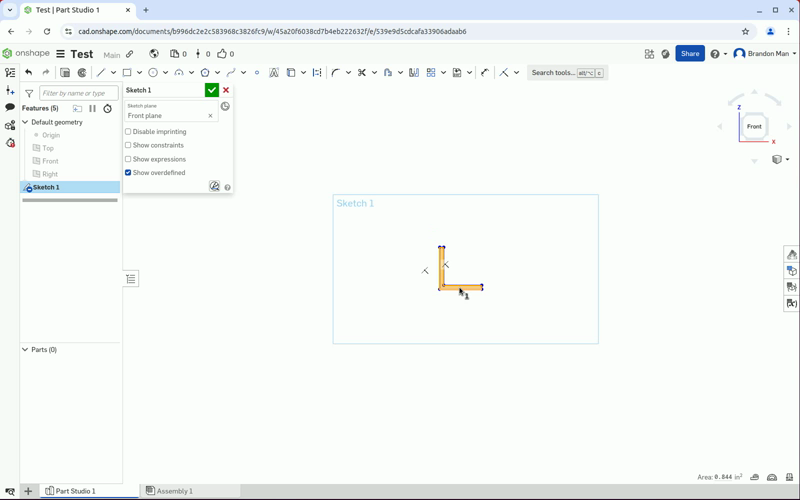
scroll(-6)
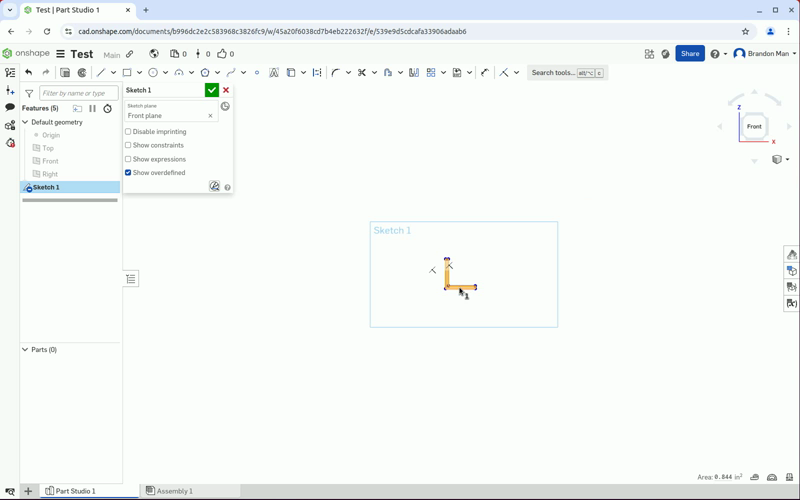
scroll(-6)
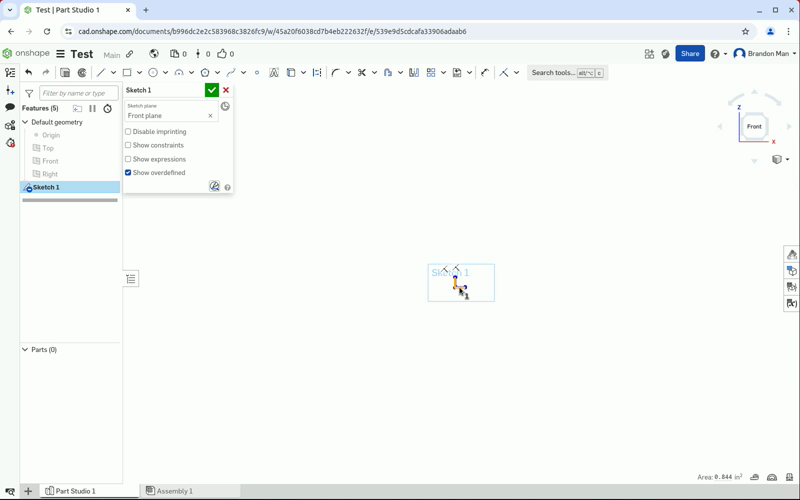
mouse_move(73, 352)
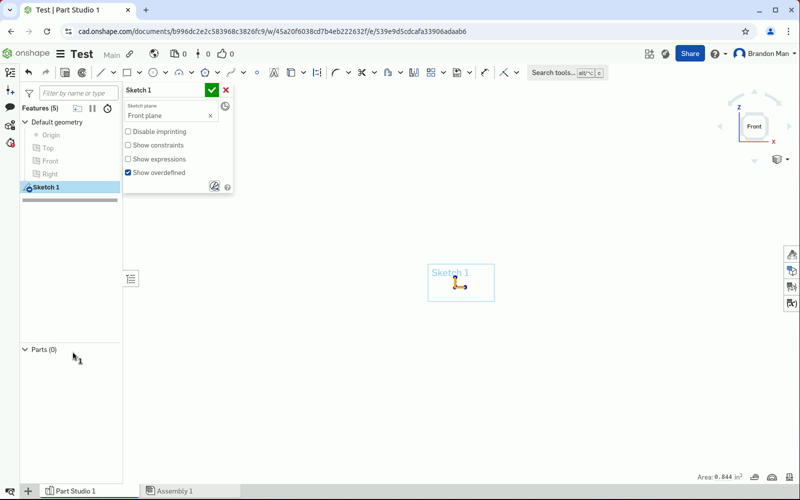
key(shift+y)
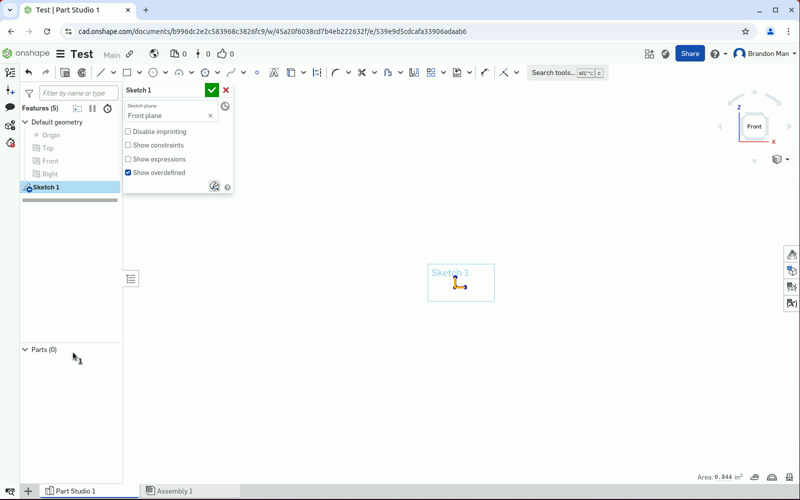
key(shift+e)
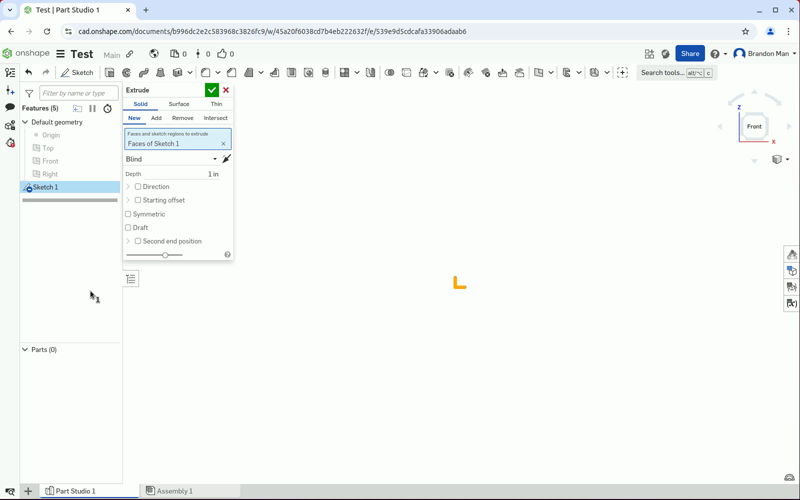
mouse_move(143, 106)
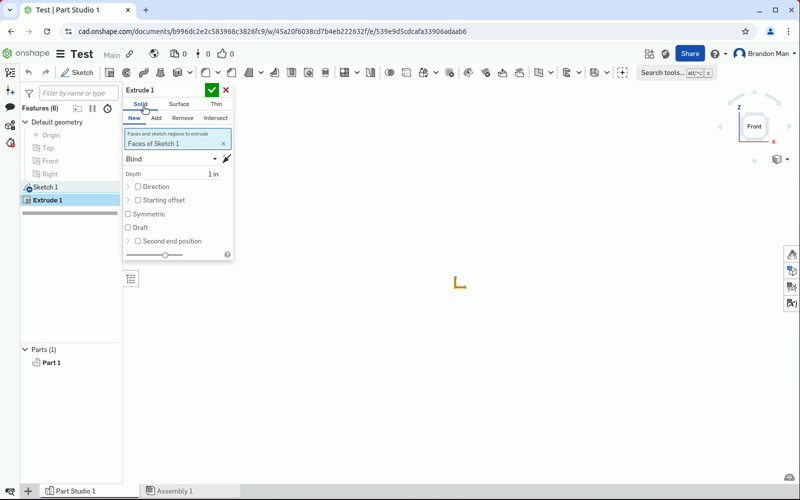
click(143, 106)
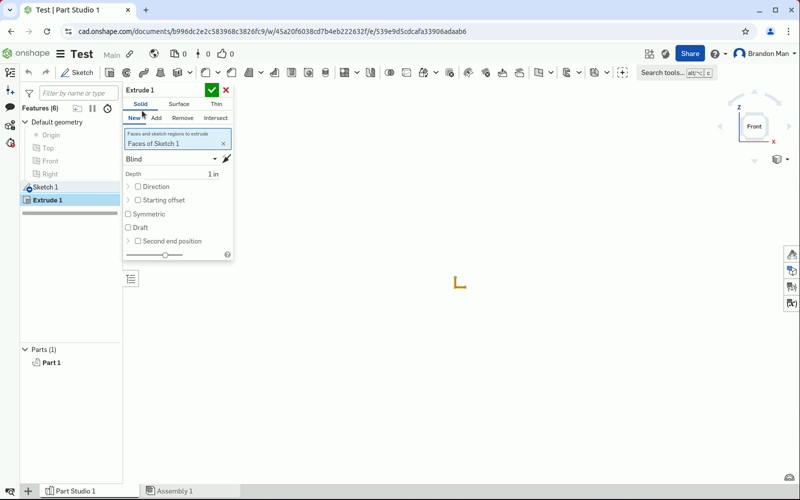
mouse_move(137, 120)
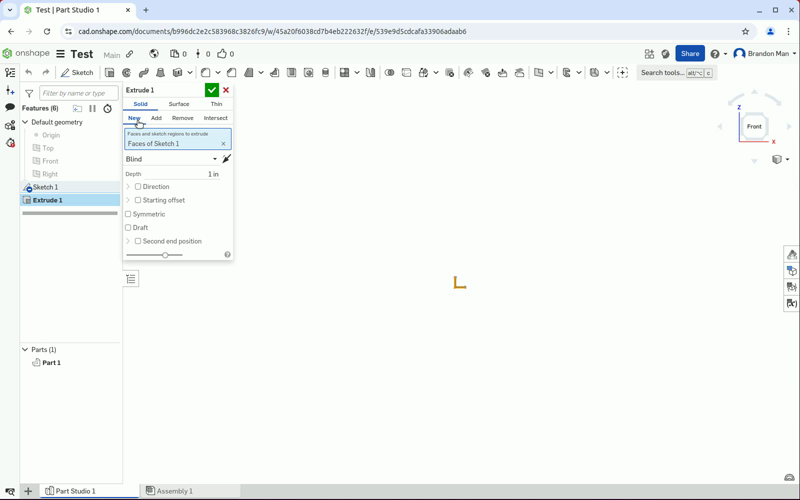
click(137, 120)
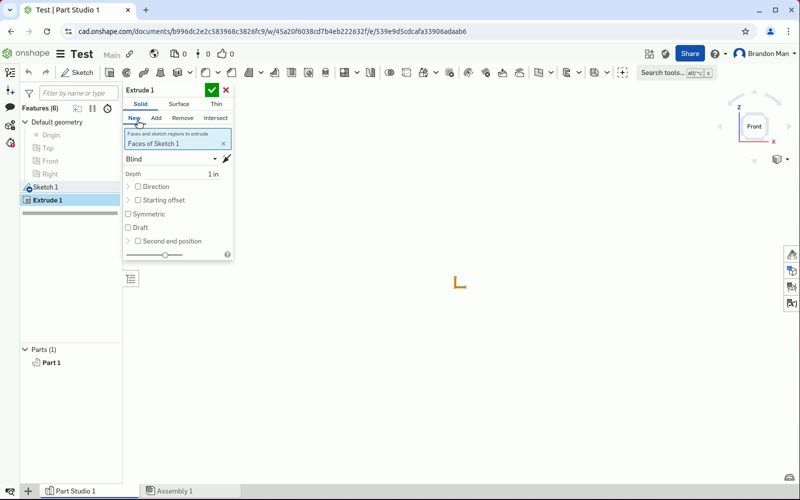
key(tab, 4)
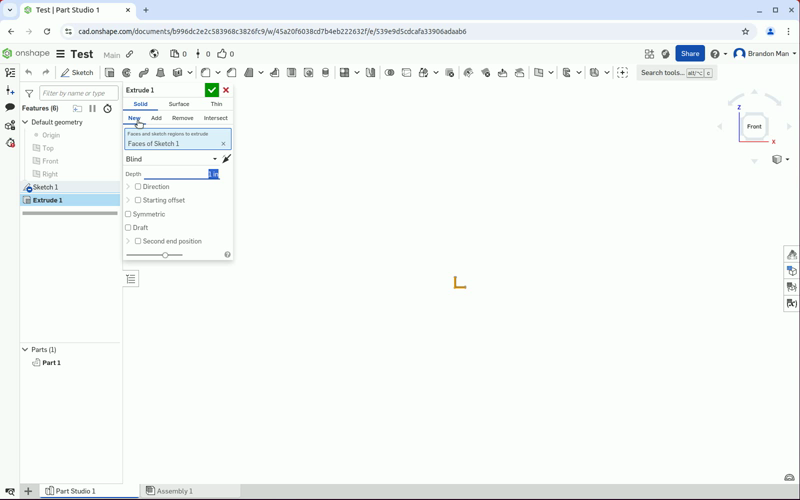
text(23.108)
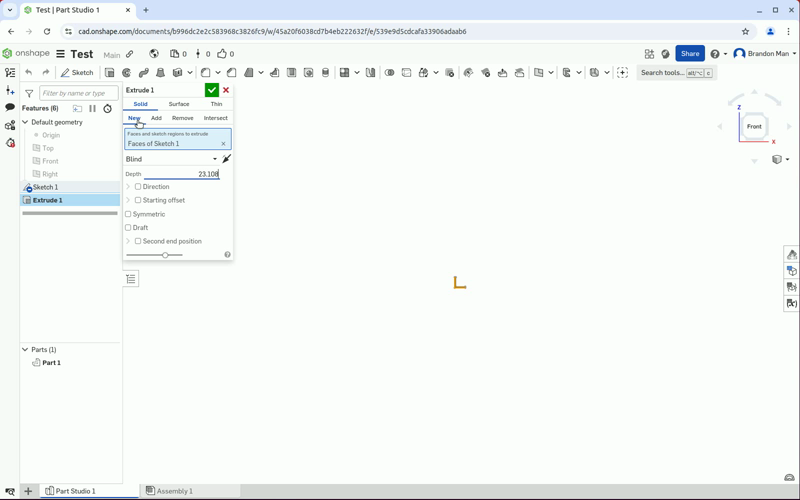
key(enter)
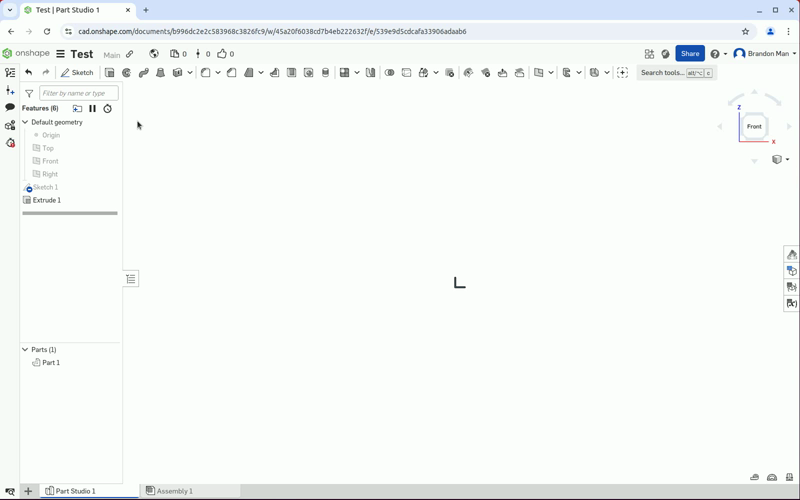
key(shift+h)
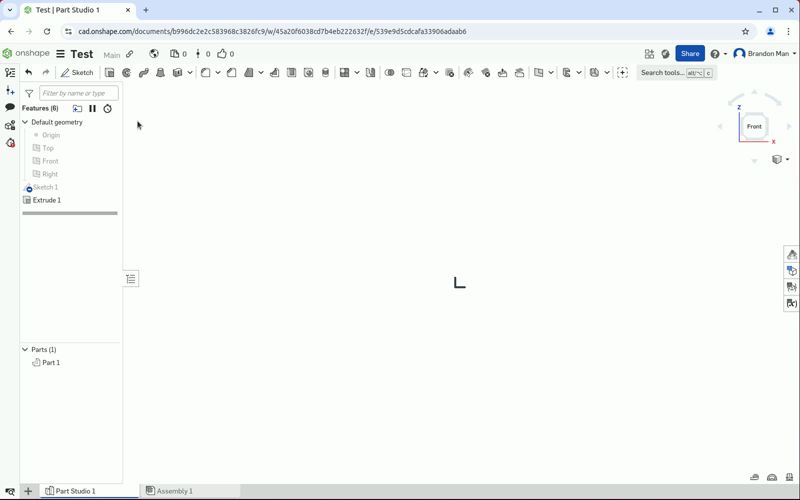
key(shift+h)
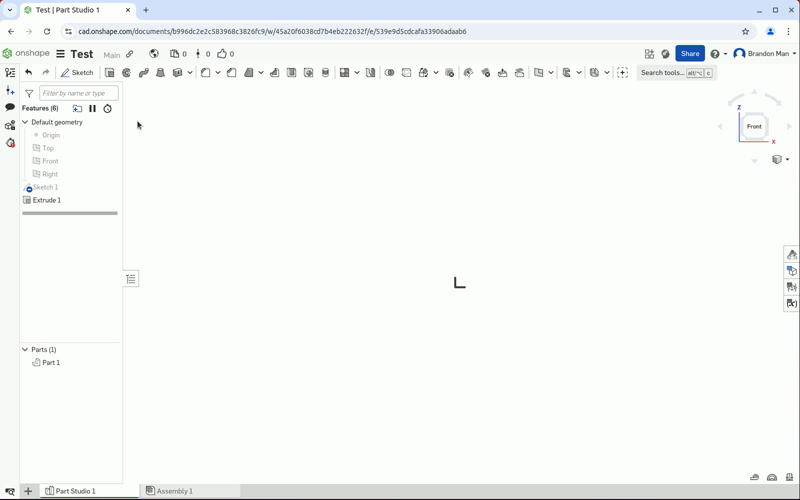
mouse_move(73, 189)
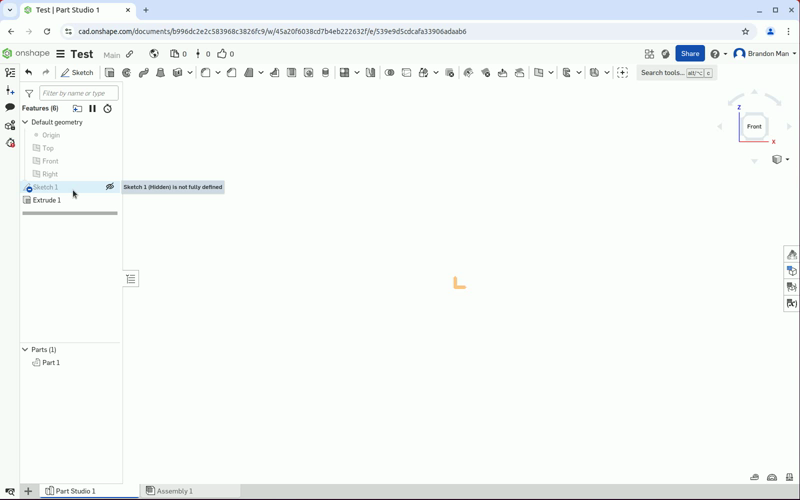
click(73, 189)
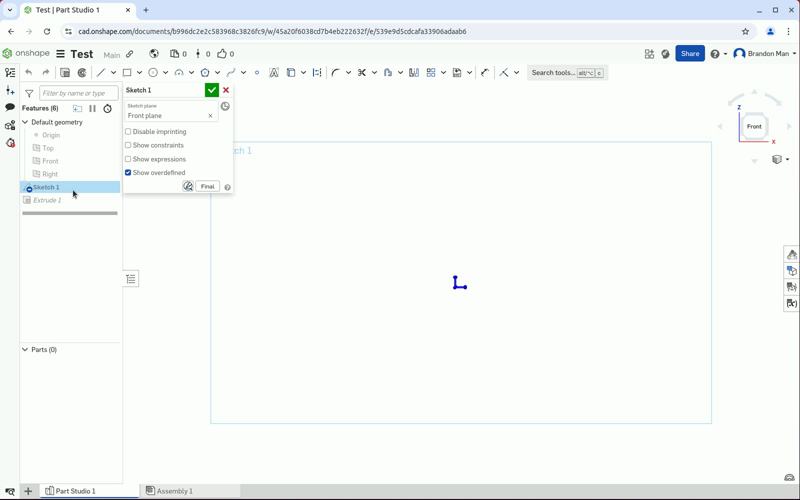
mouse_move(229, 92)
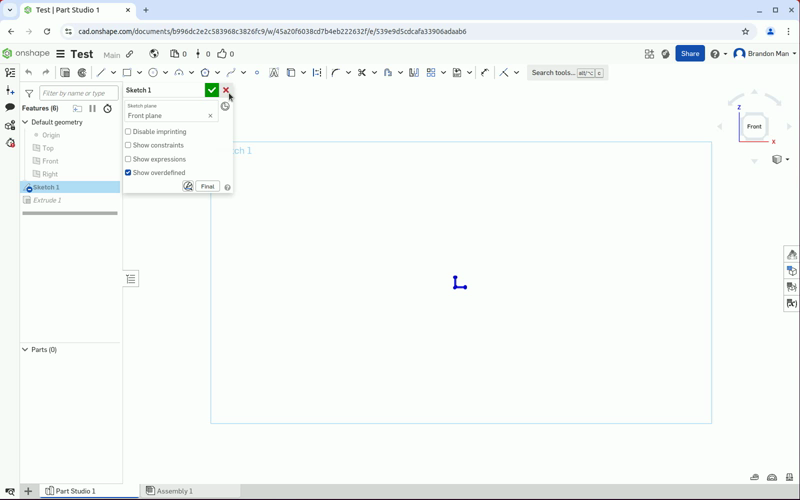
click(229, 92)
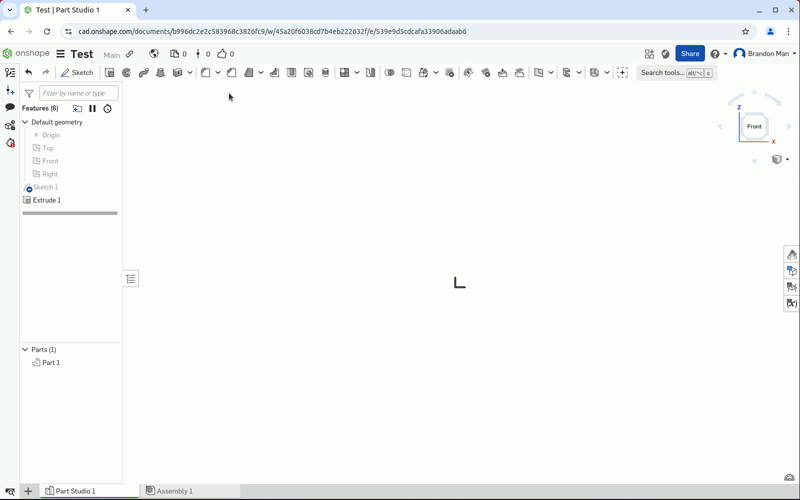
mouse_move(73, 352)
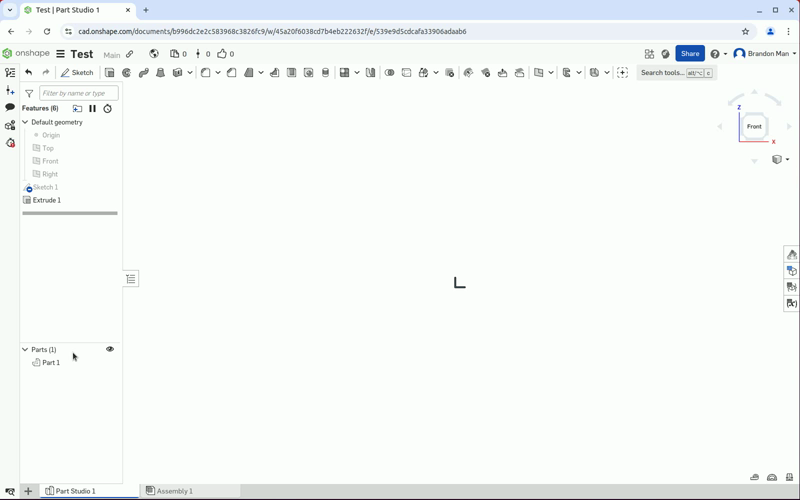
key(y)
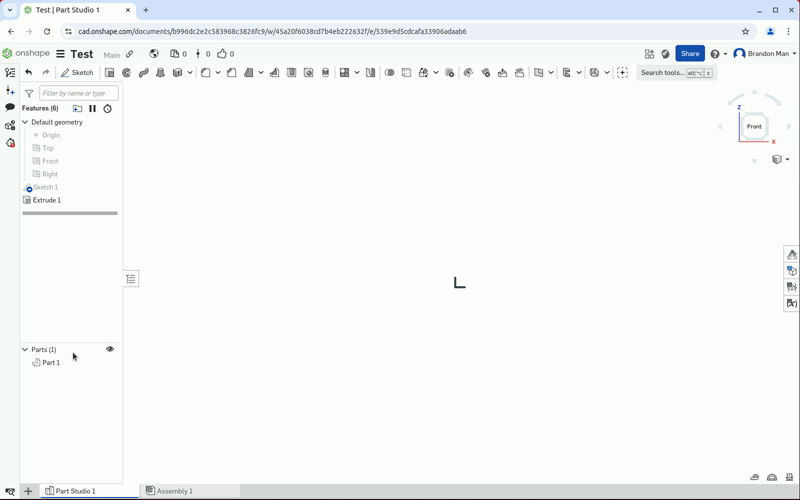
key(shift+p)
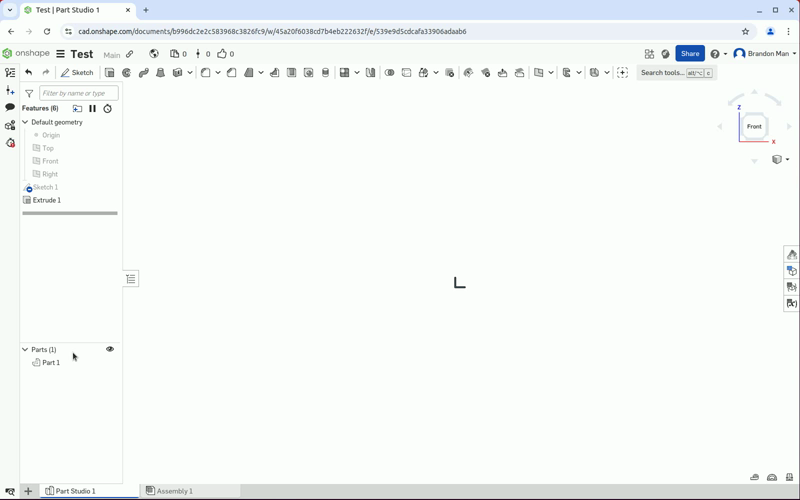
key(space)
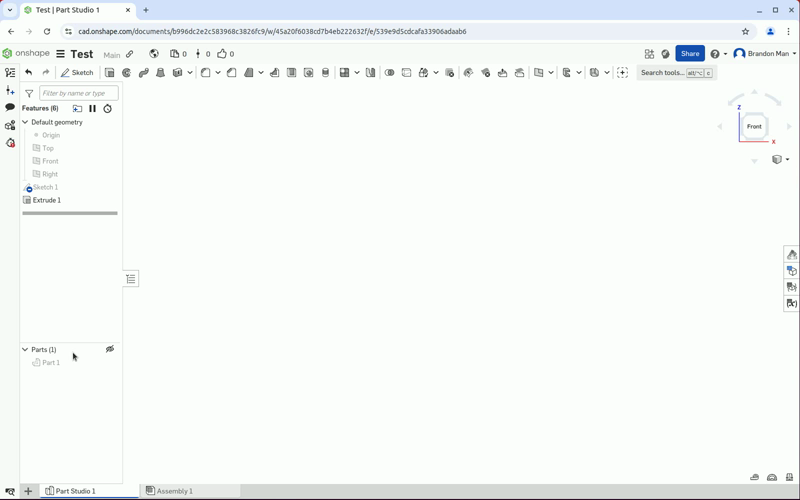
key_down(shift)
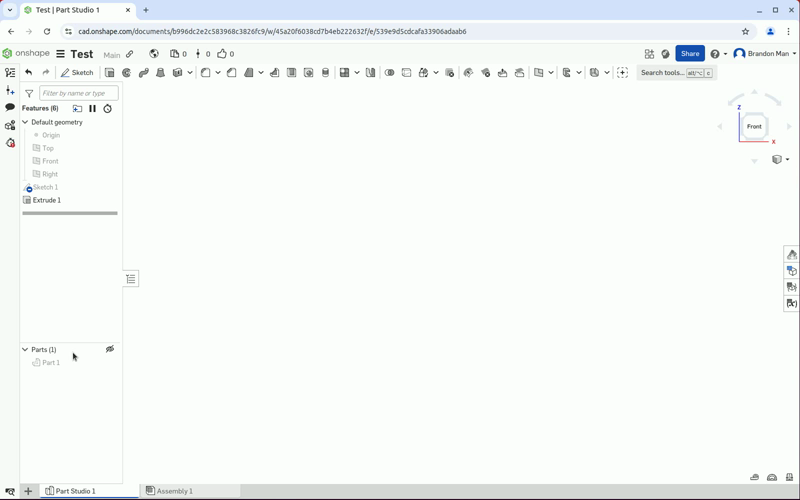
key(left)
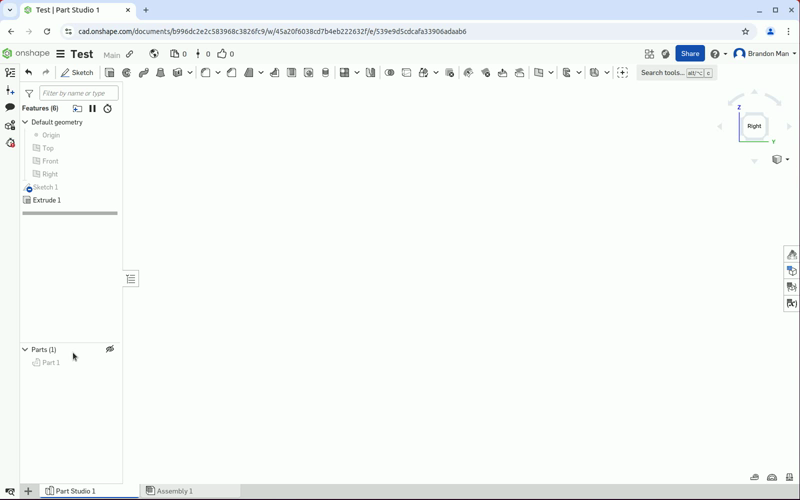
key_up(shift)
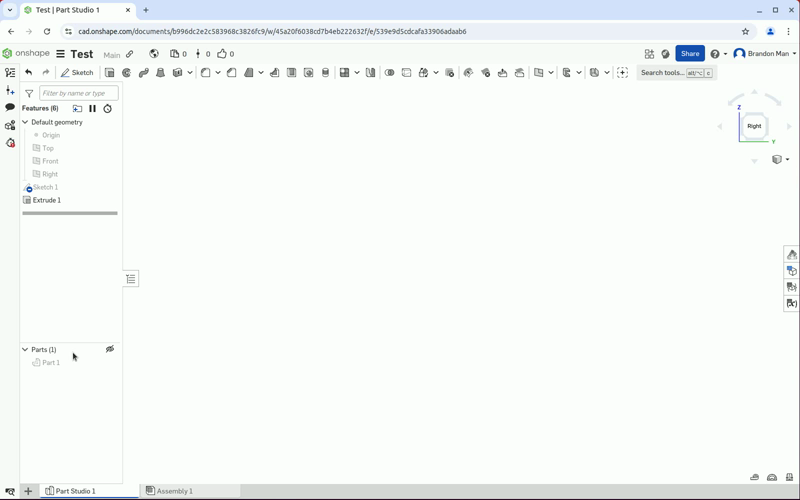
mouse_move(73, 352)
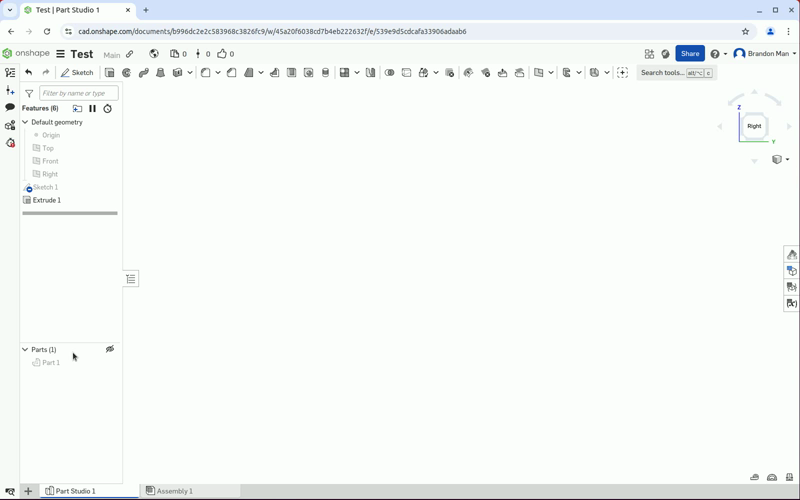
key(shift+y)
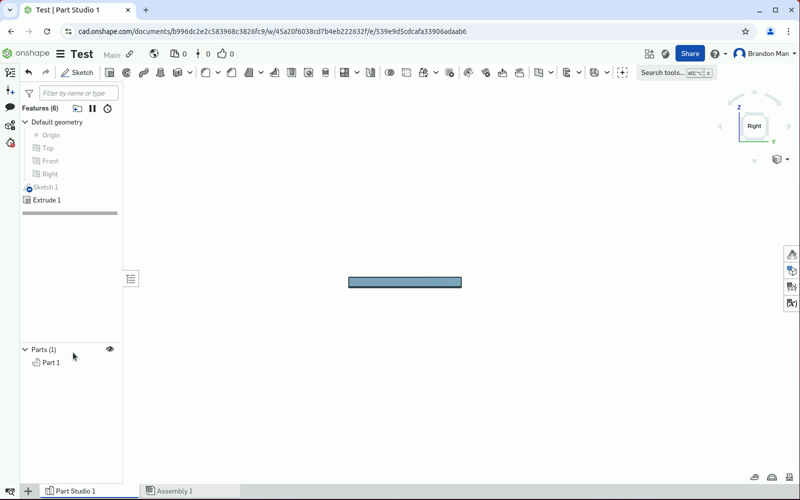
mouse_move(541, 75)
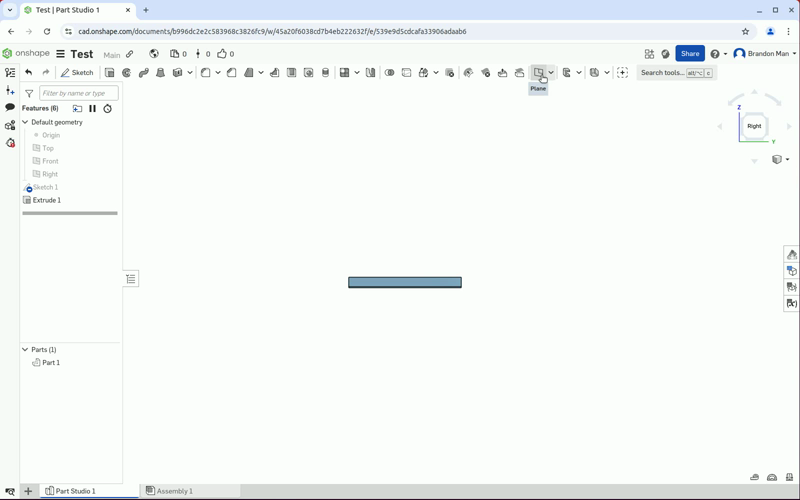
click(541, 75)
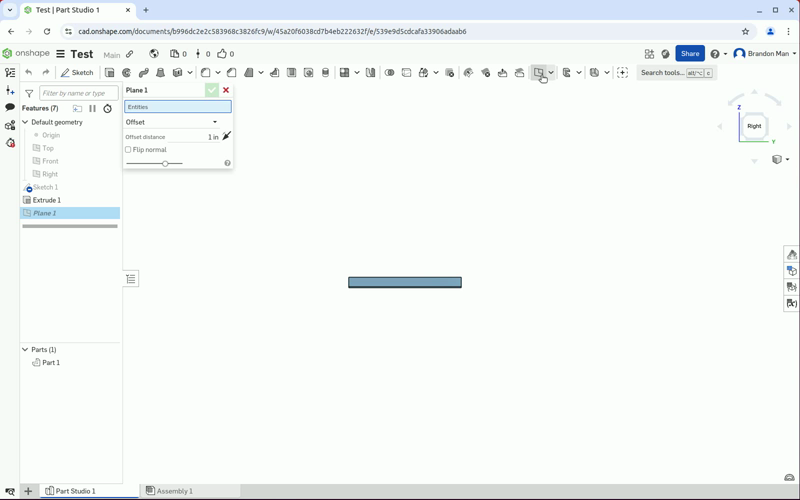
mouse_move(73, 176)
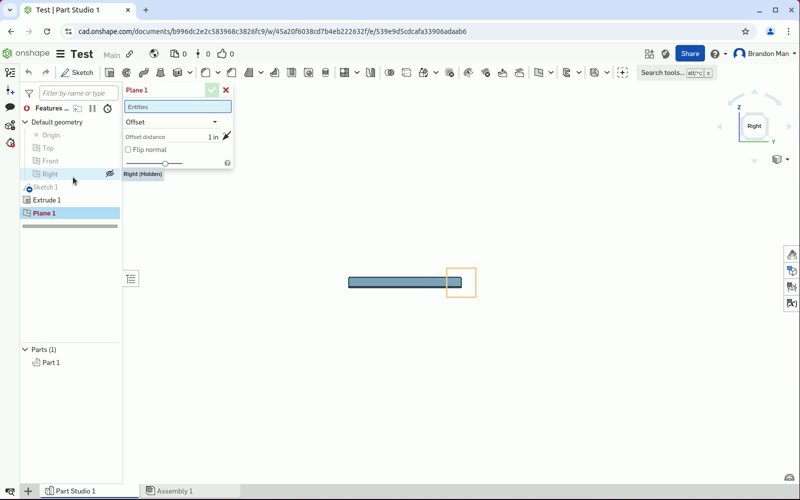
click(73, 176)
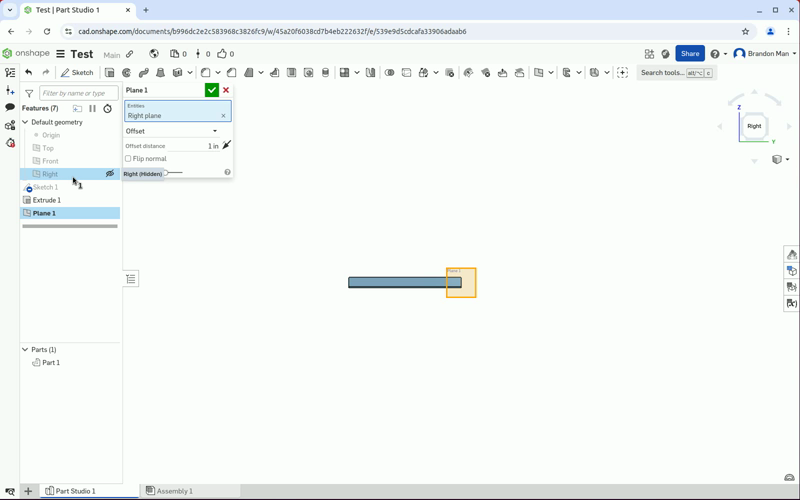
key(tab, 2)
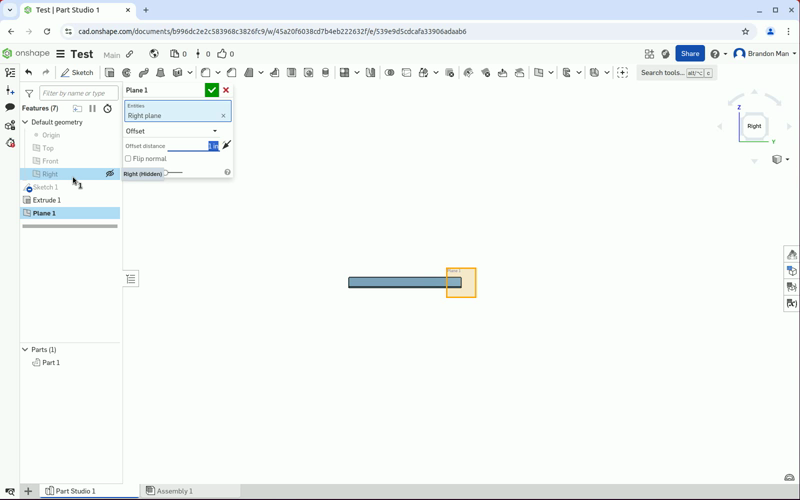
text(1.202)
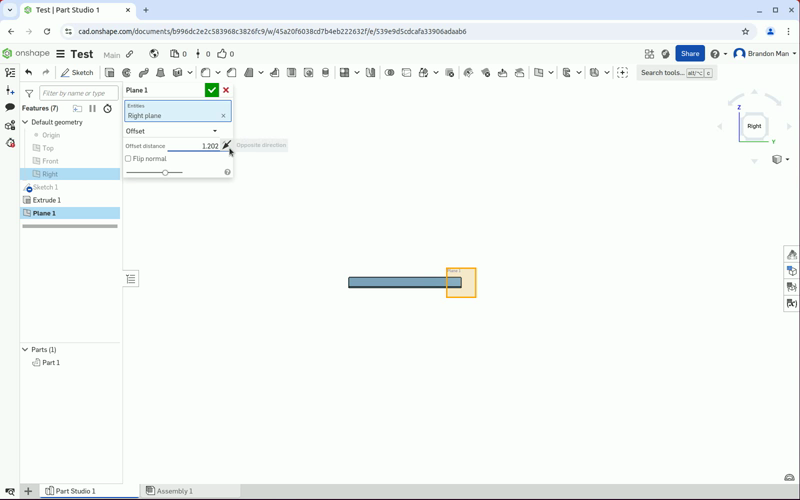
mouse_move(229, 147)
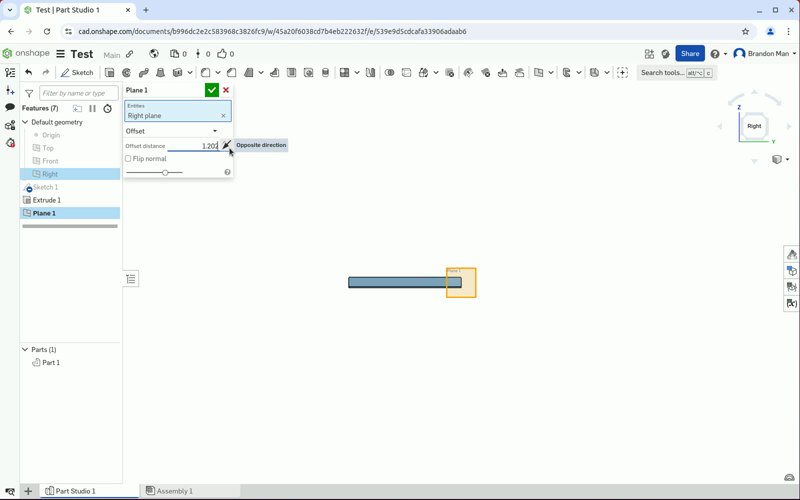
click(229, 147)
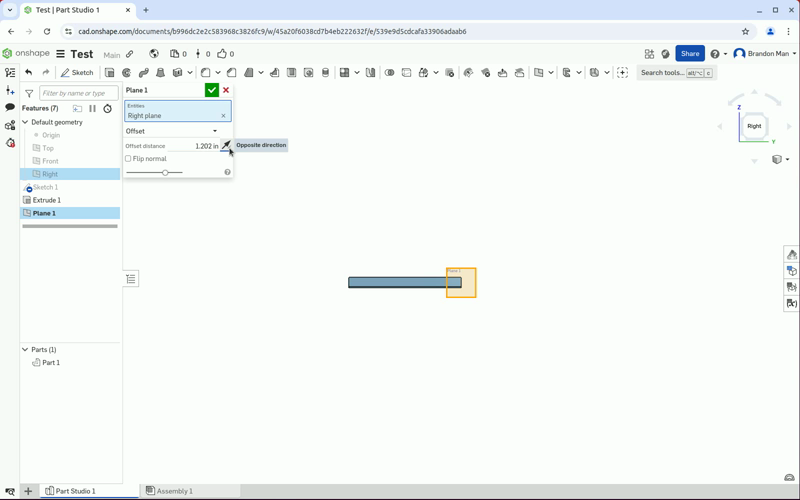
key(enter, 2)
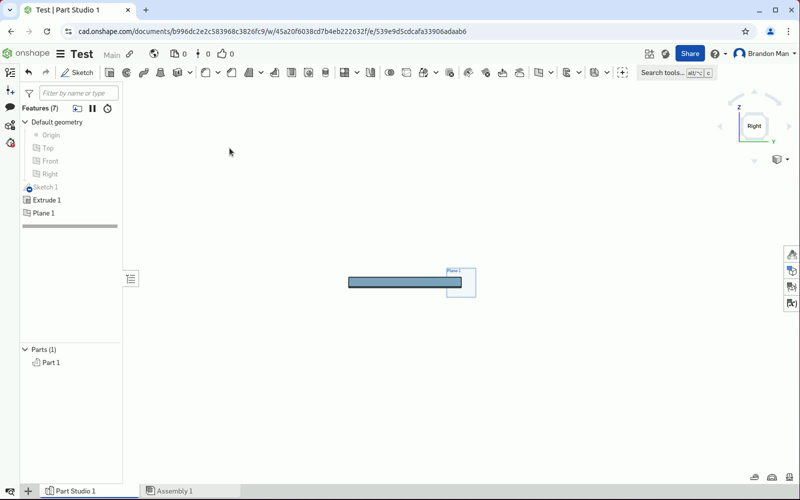
key(shift+s)
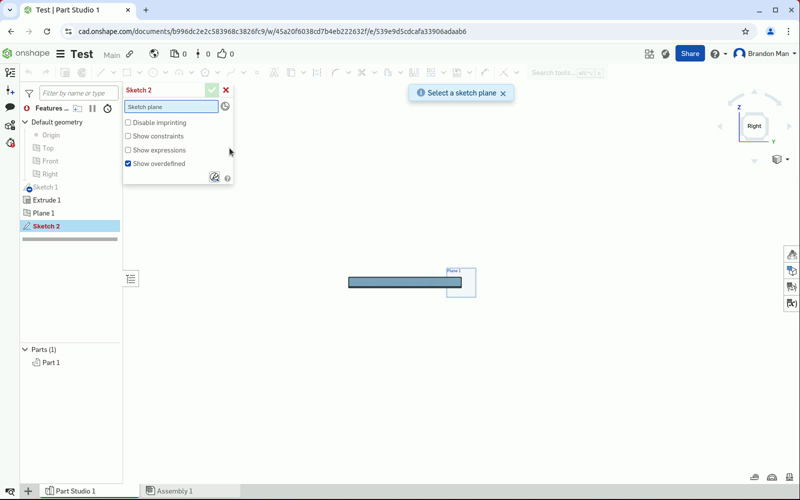
mouse_move(73, 215)
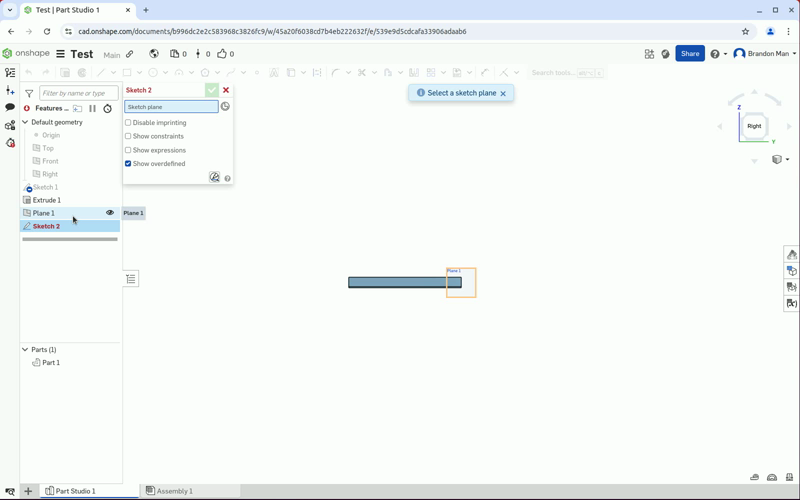
click(73, 215)
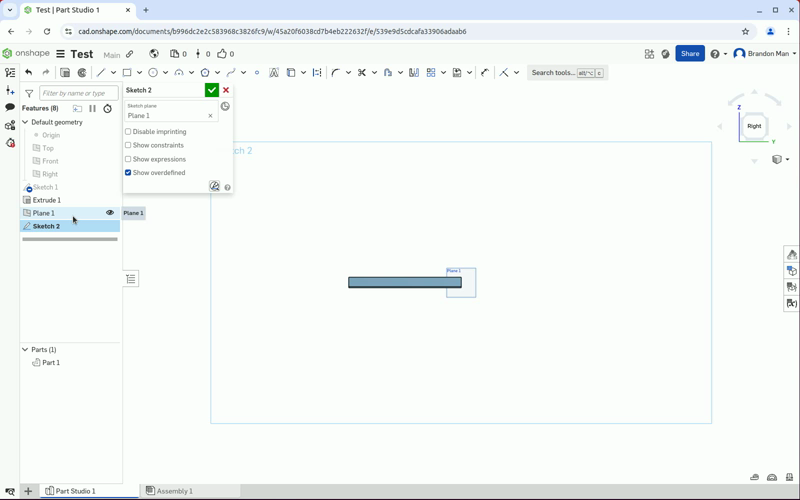
mouse_move(73, 352)
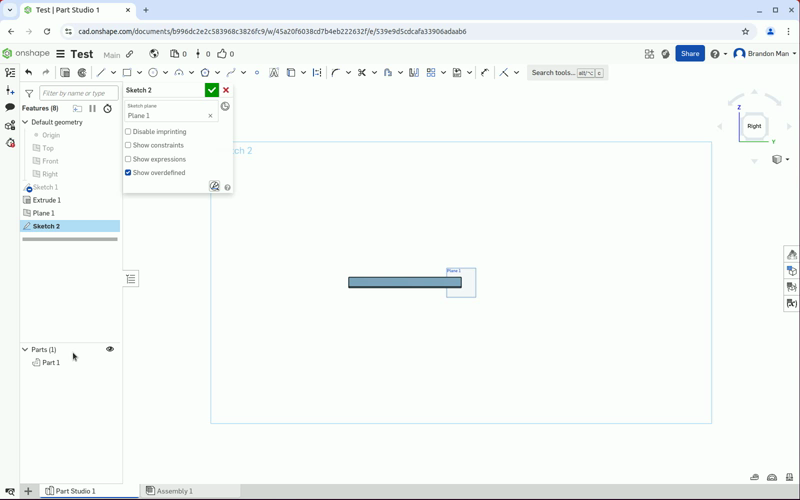
key(y)
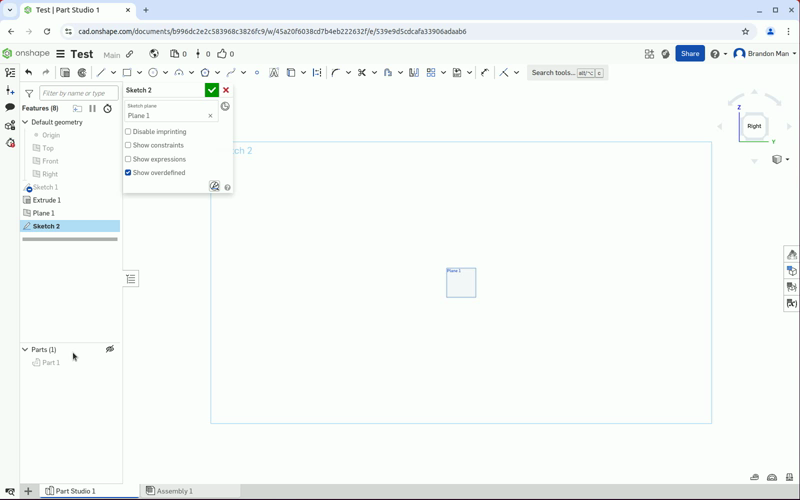
key(l)
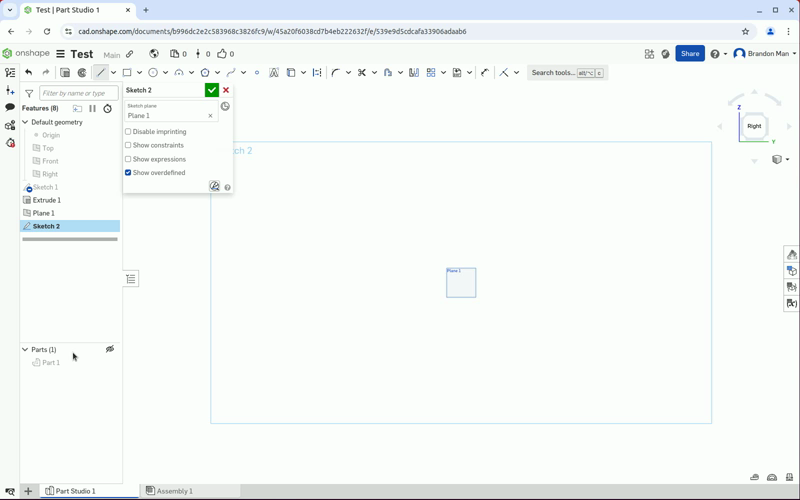
key_down(shift)
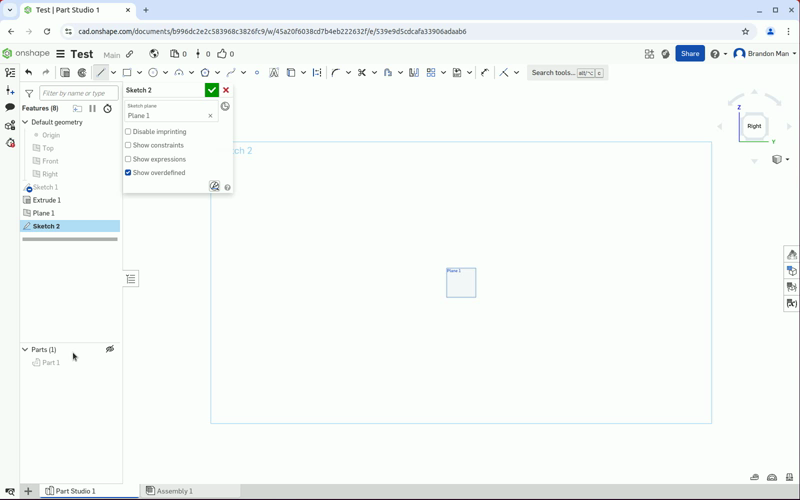
mouse_move(454, 279)
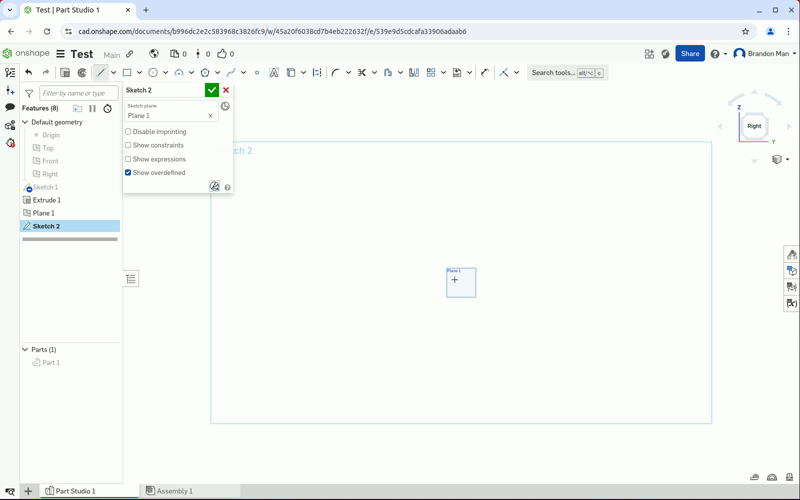
click(454, 279)
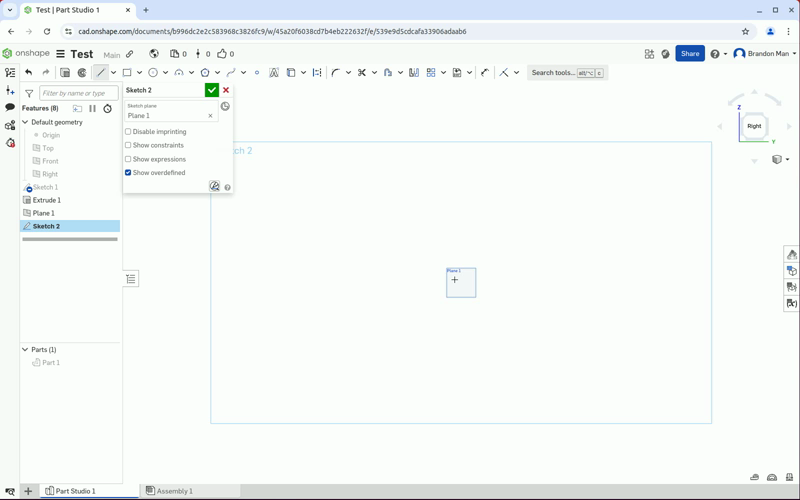
key_up(shift)
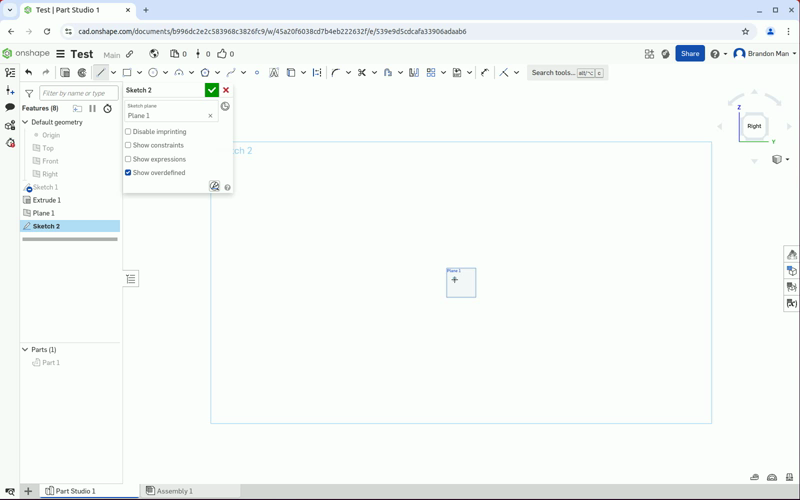
key_down(shift)
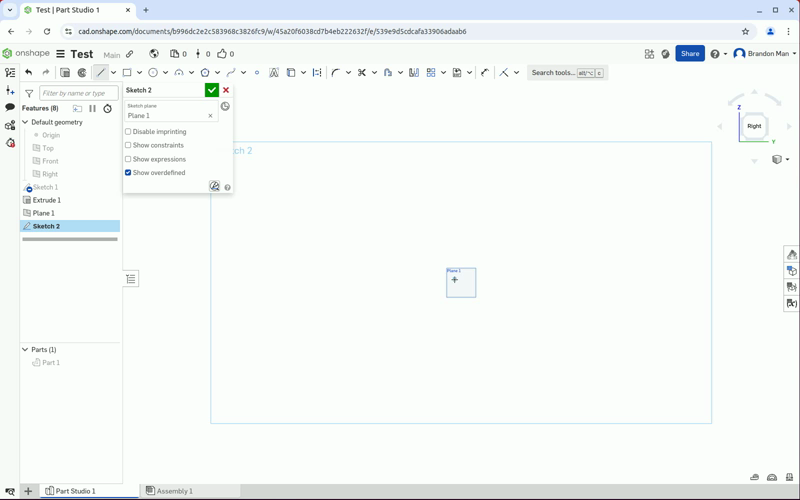
mouse_move(484, 279)
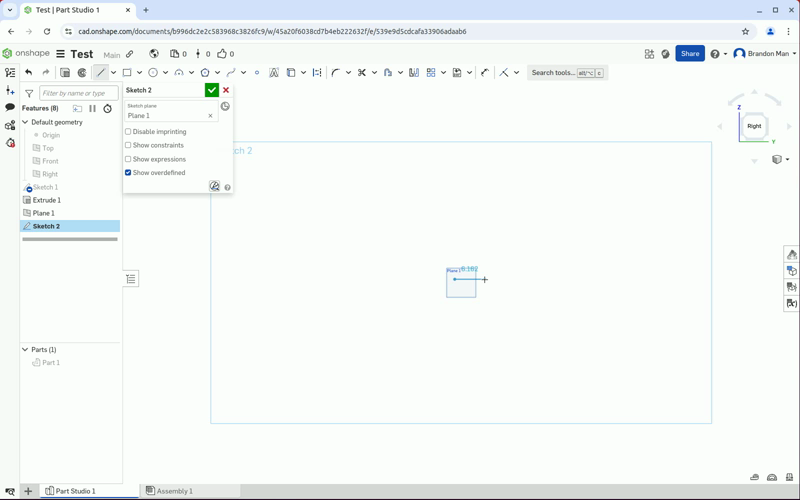
mouse_move(461, 279)
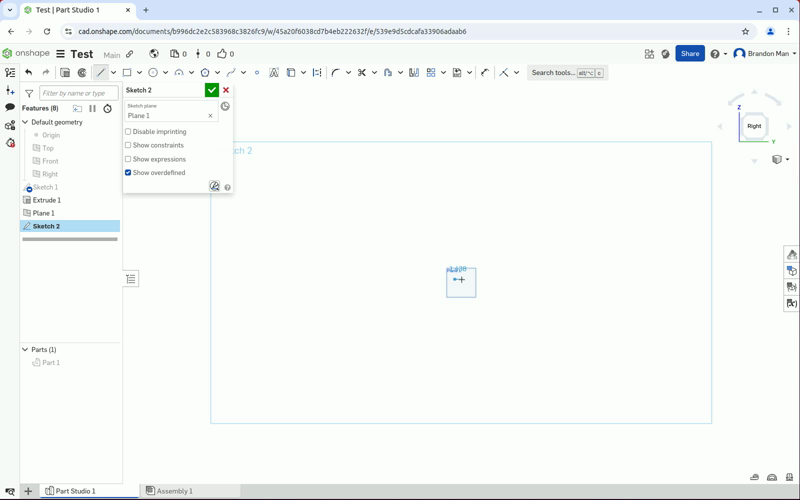
scroll(6)
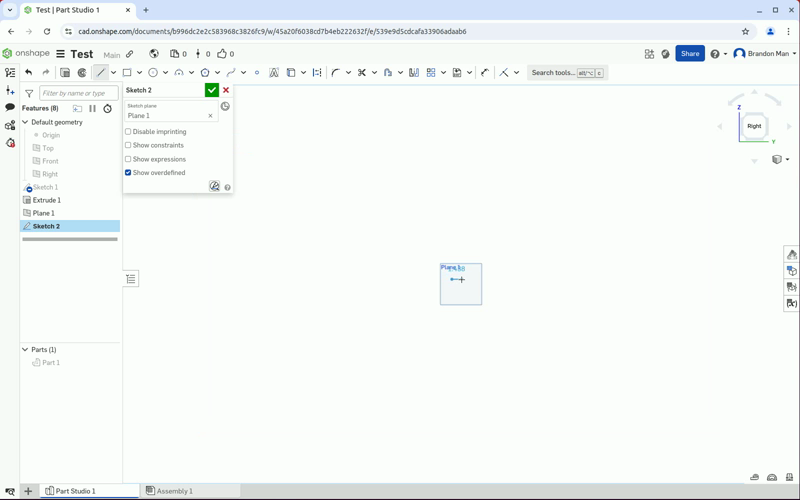
scroll(6)
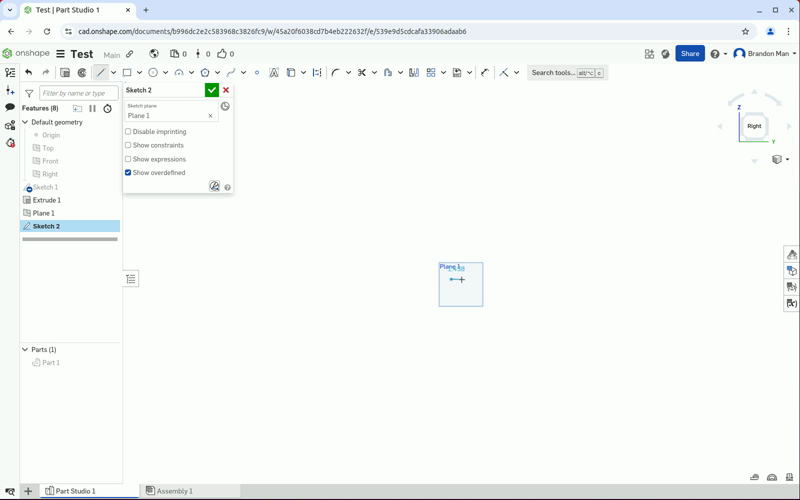
scroll(6)
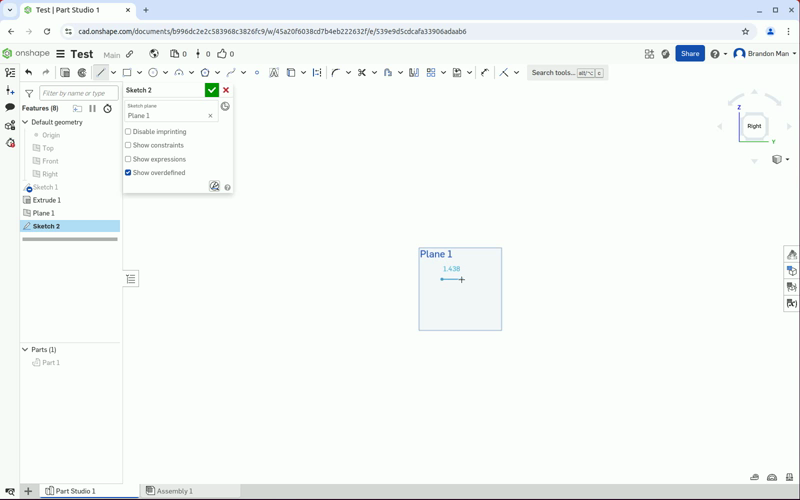
scroll(6)
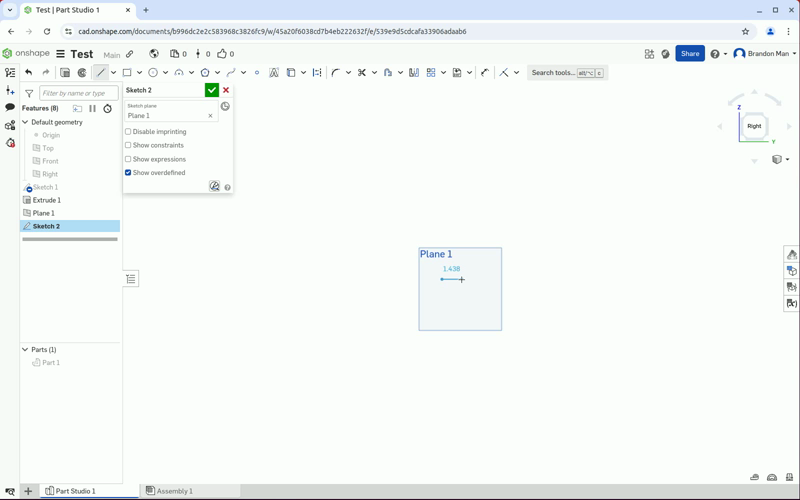
scroll(6)
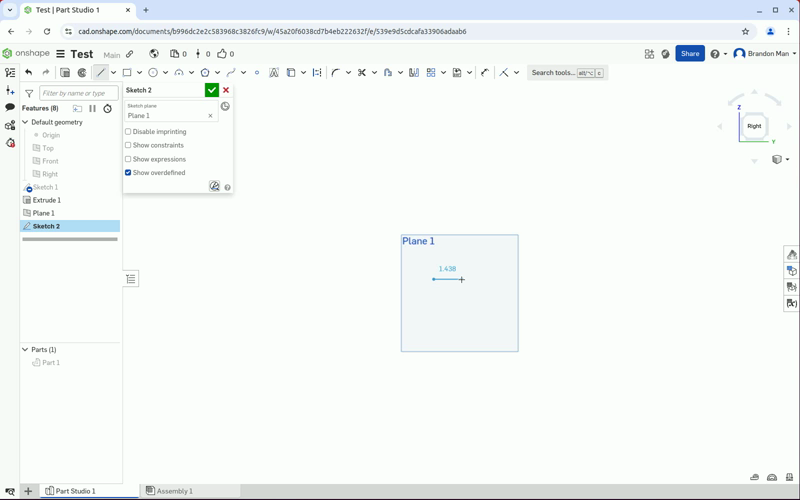
scroll(6)
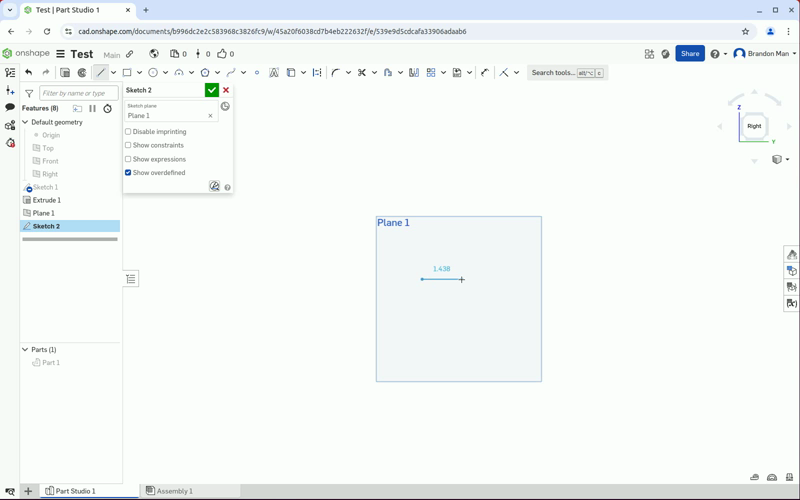
scroll(6)
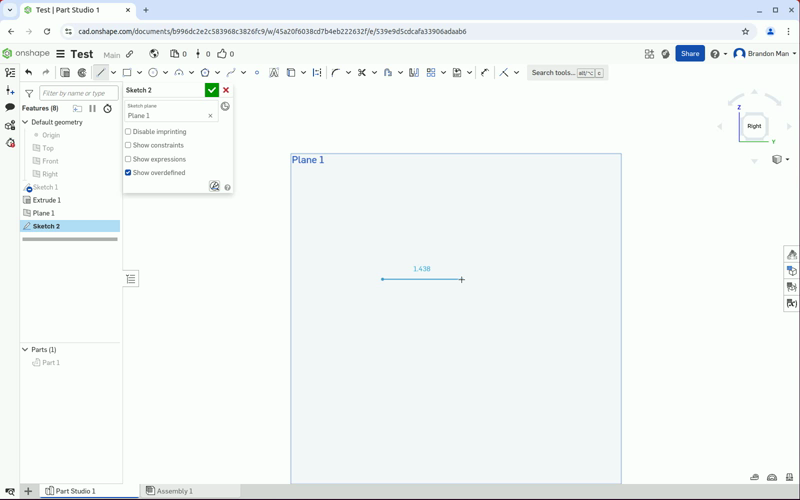
click(461, 279)
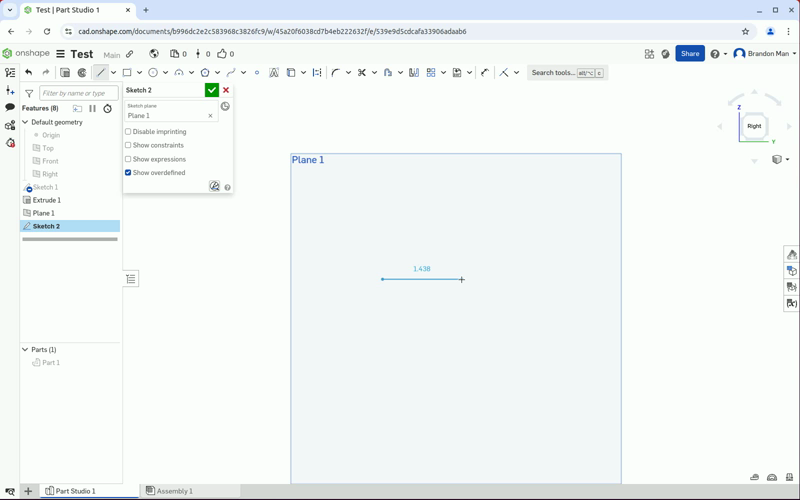
scroll(-6)
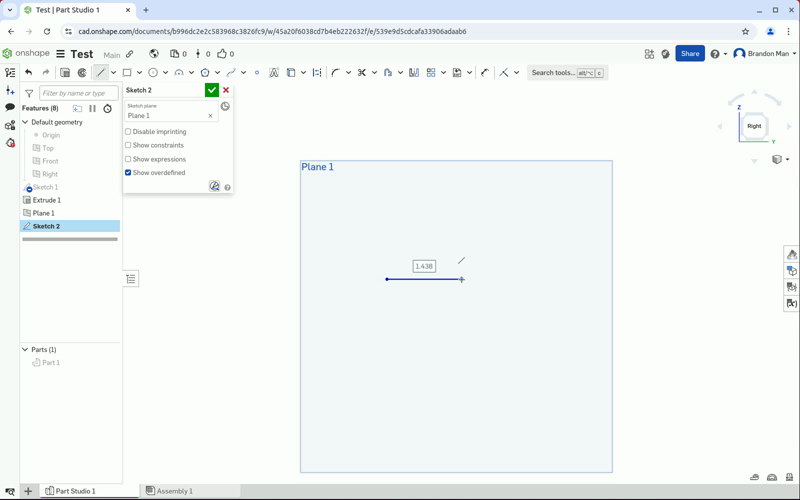
scroll(-6)
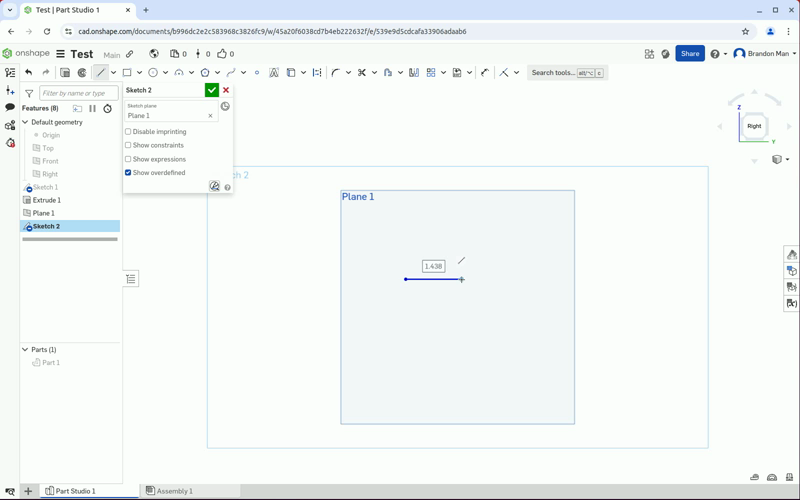
scroll(-6)
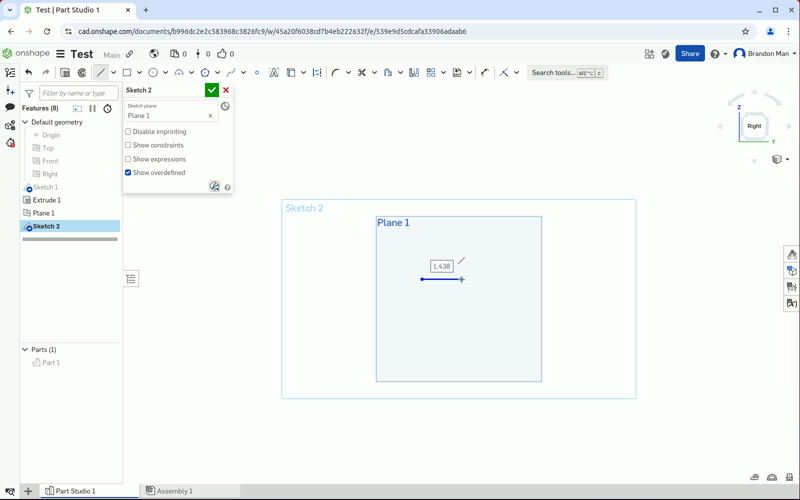
scroll(-6)
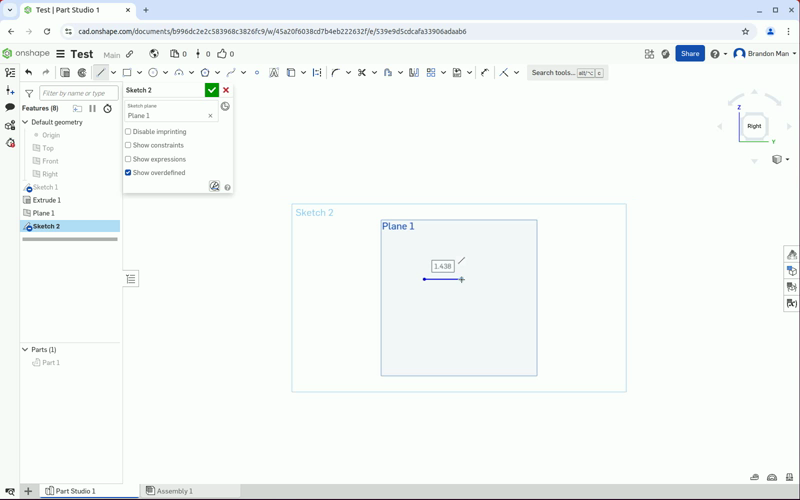
scroll(-6)
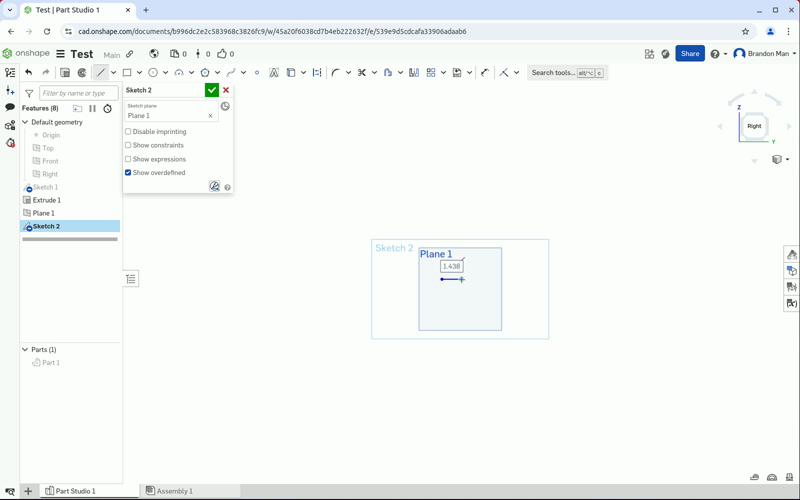
scroll(-6)
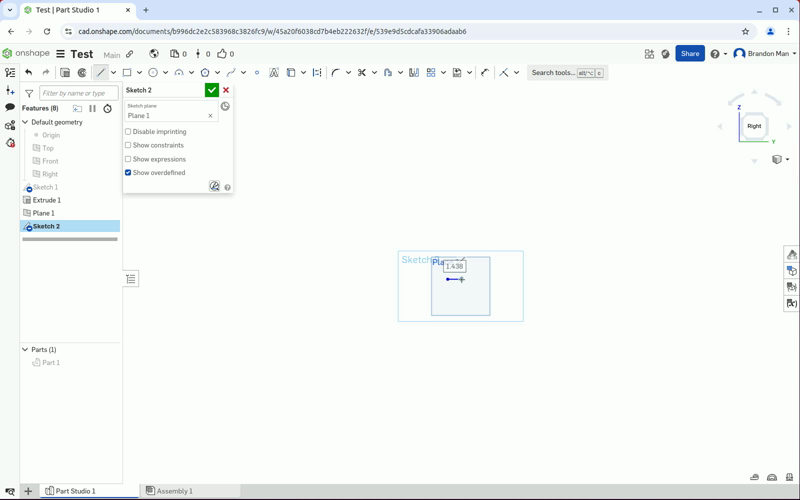
scroll(-6)
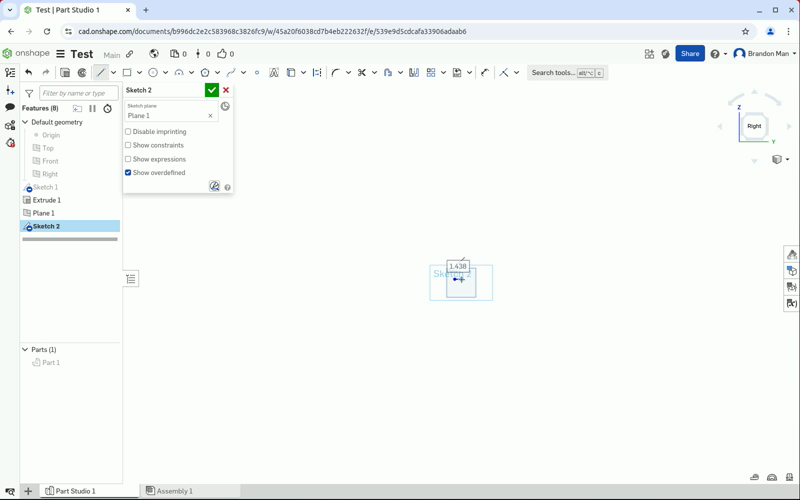
key_up(shift)
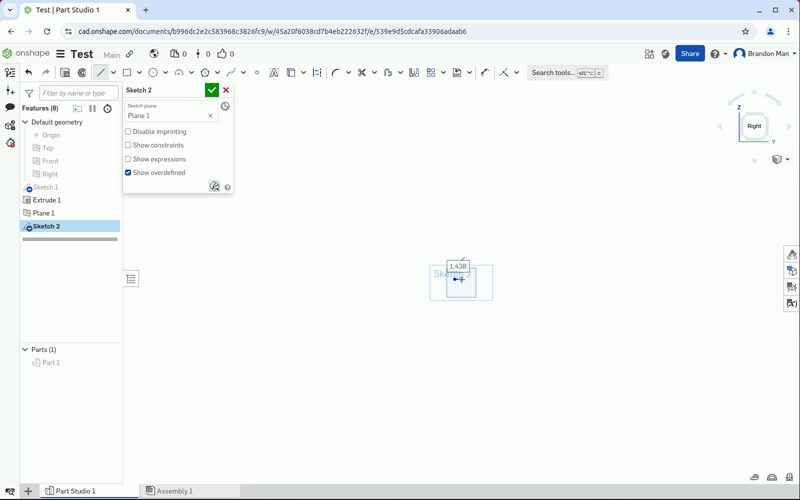
key_down(shift)
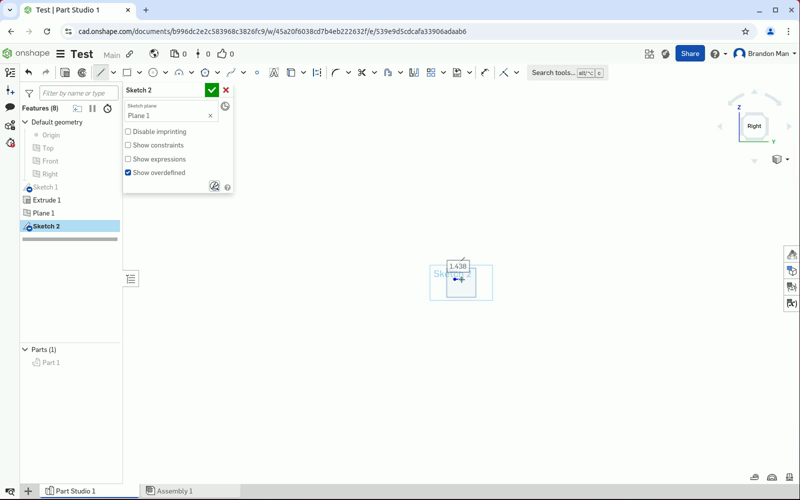
mouse_move(492, 279)
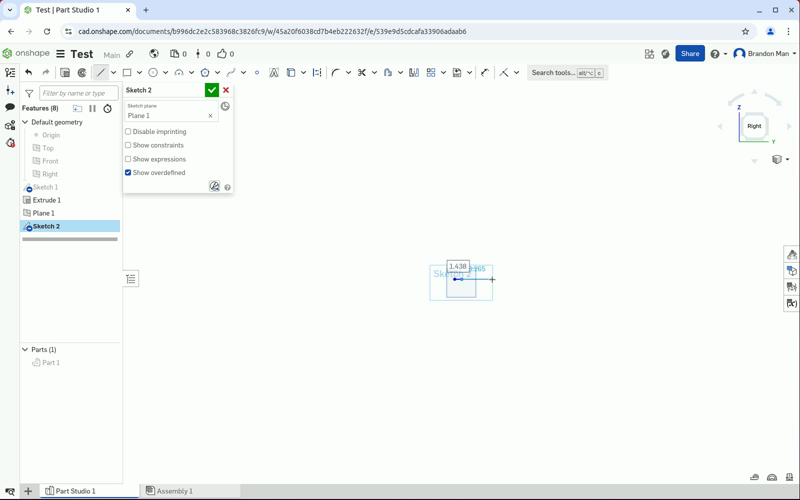
mouse_move(461, 278)
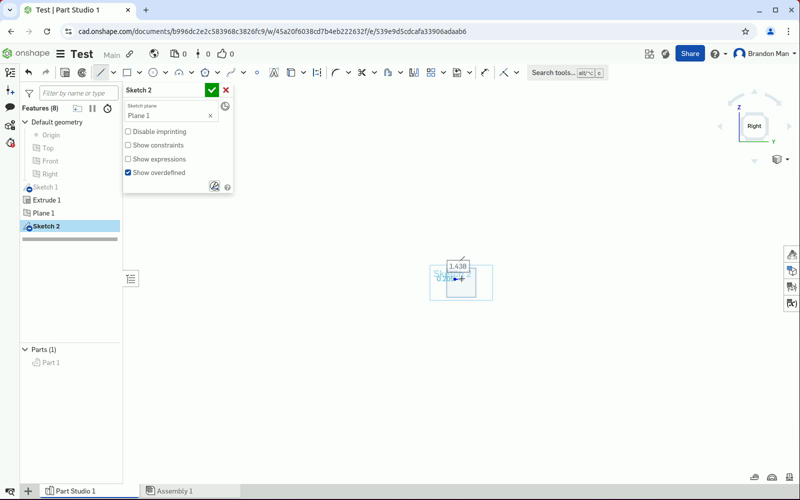
scroll(6)
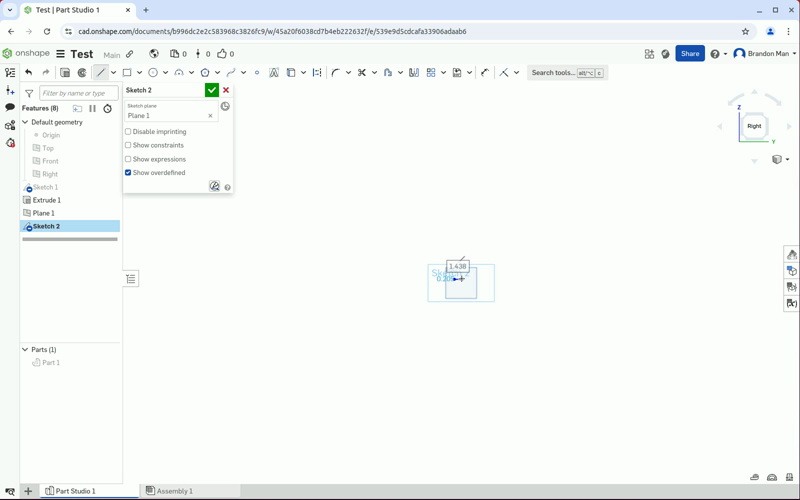
scroll(6)
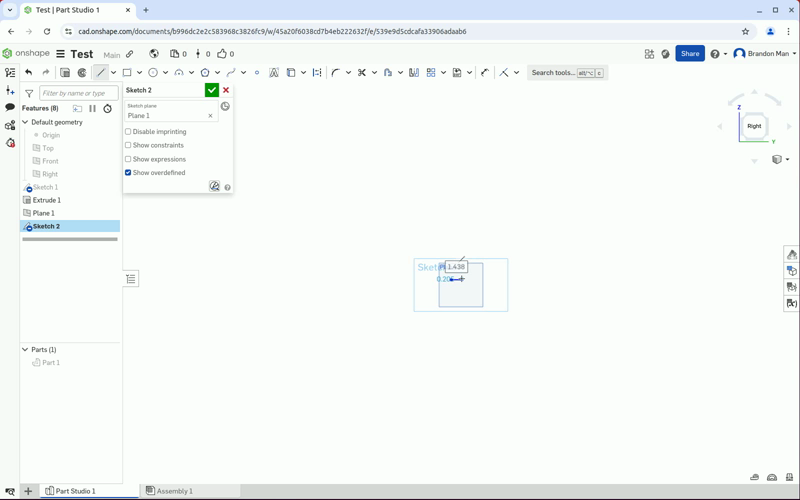
scroll(6)
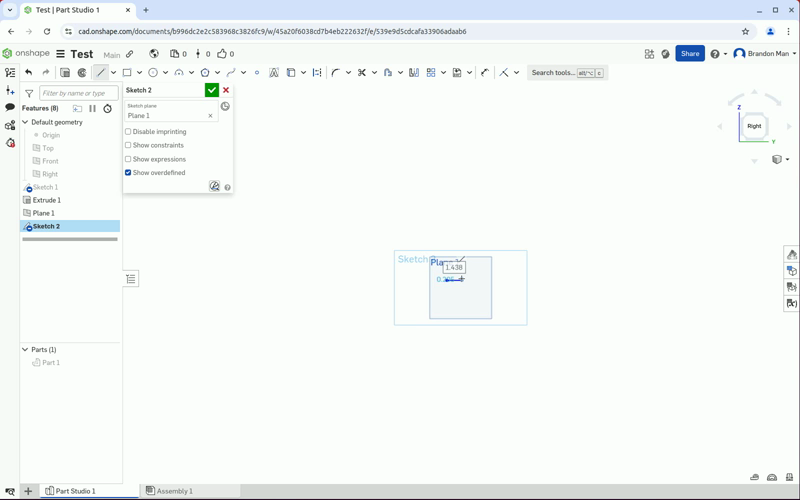
scroll(6)
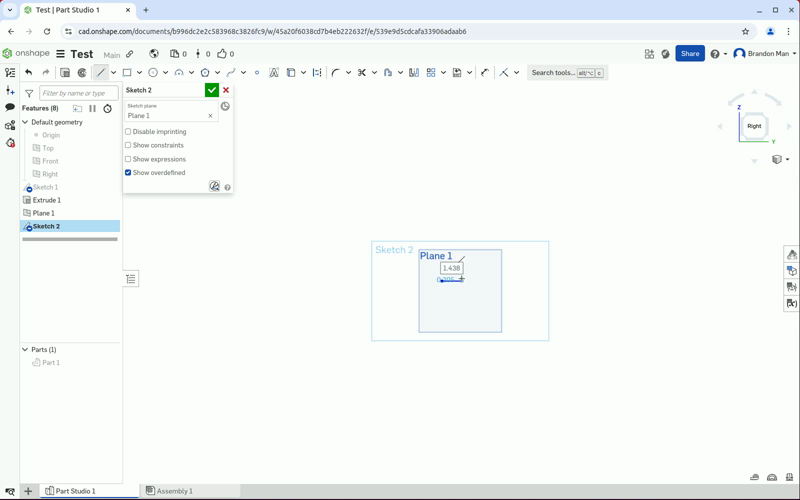
scroll(6)
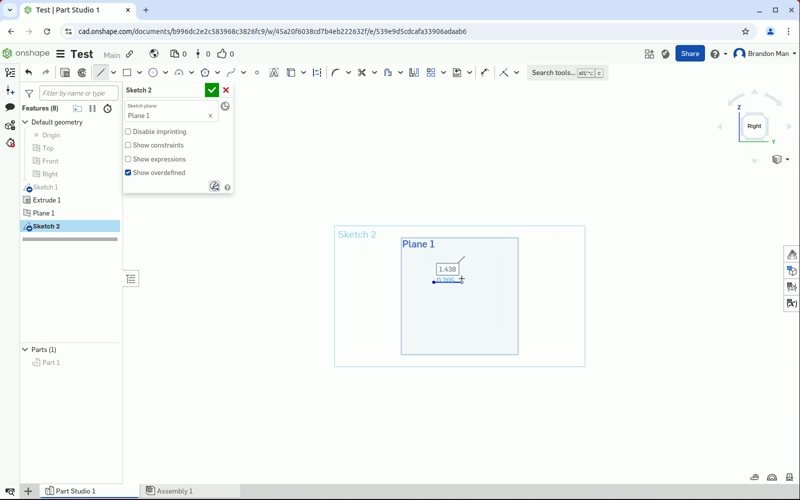
scroll(6)
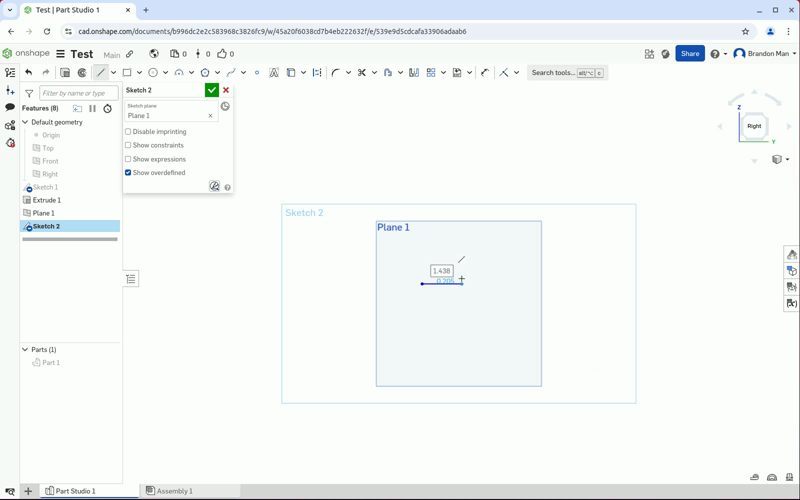
scroll(6)
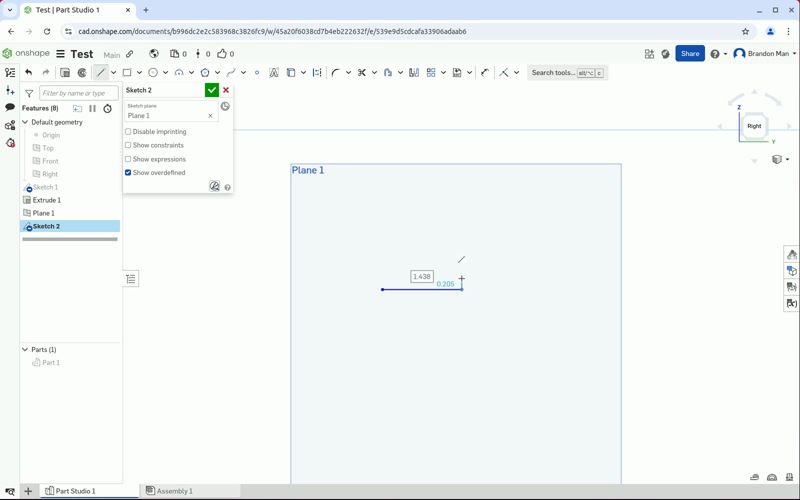
click(461, 278)
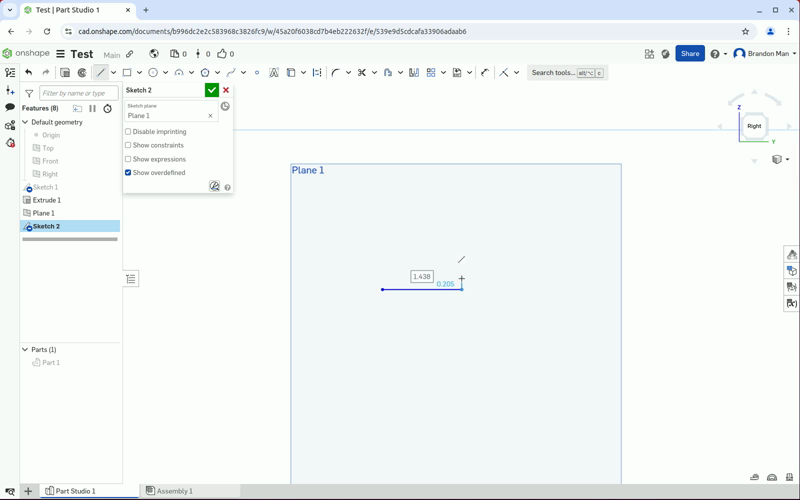
scroll(-6)
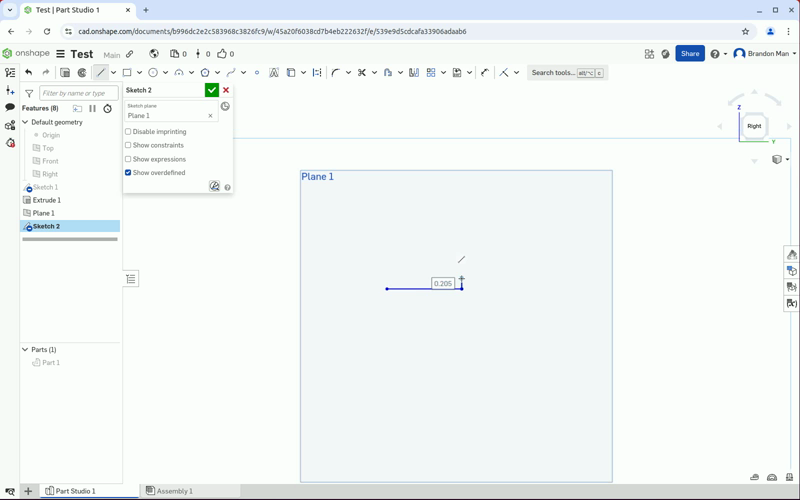
scroll(-6)
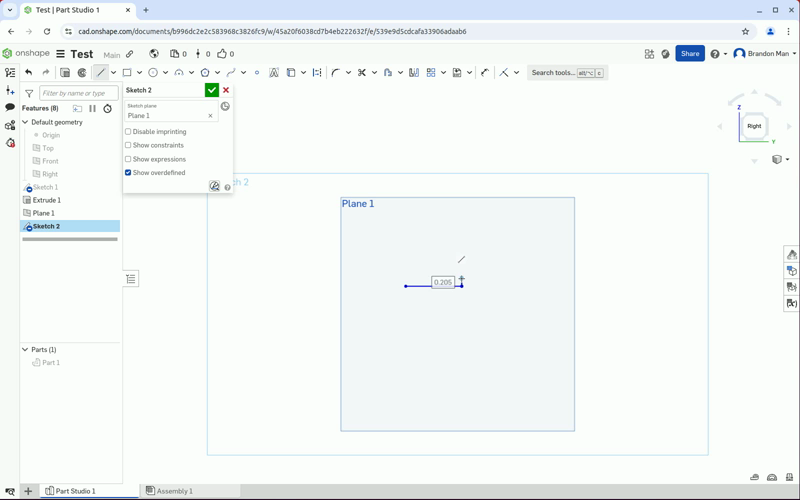
scroll(-6)
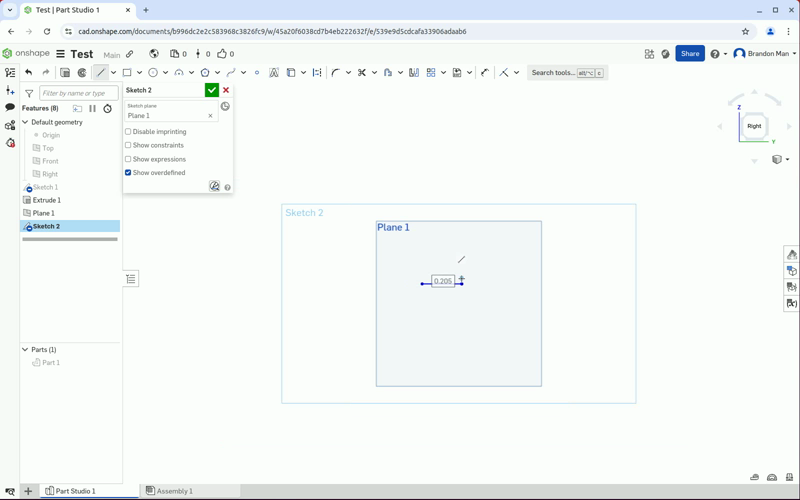
scroll(-6)
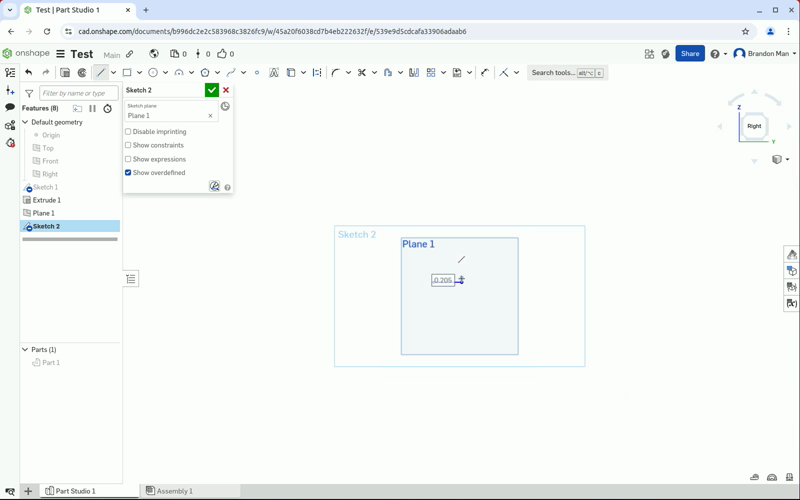
scroll(-6)
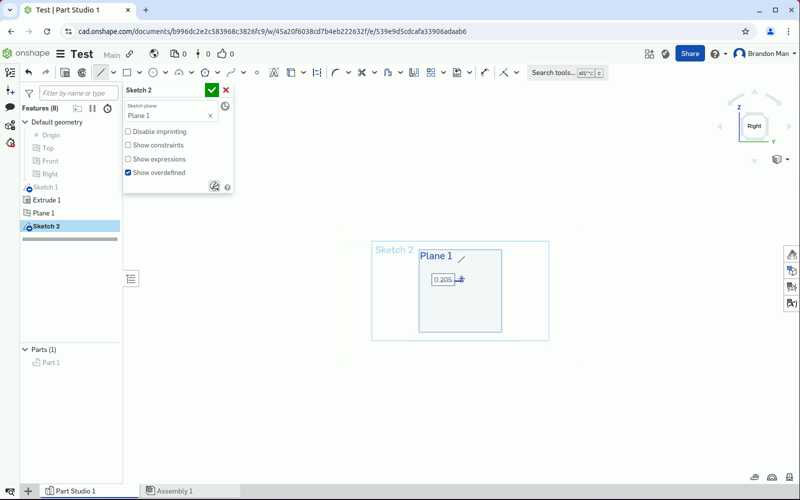
scroll(-6)
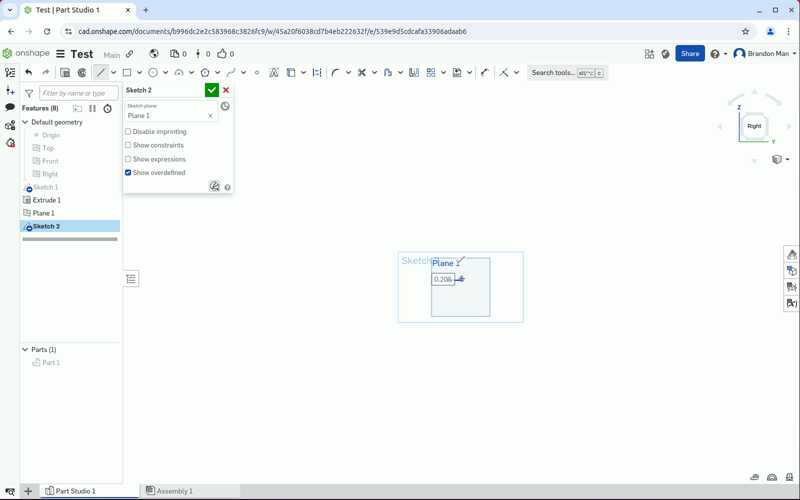
scroll(-6)
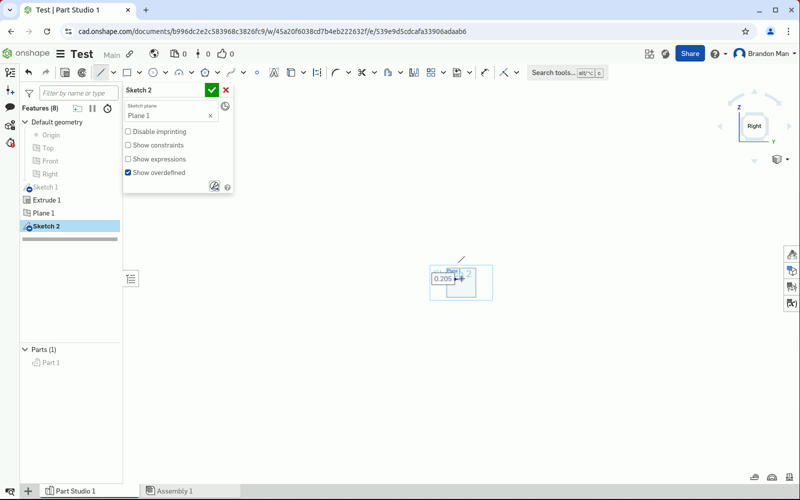
key_up(shift)
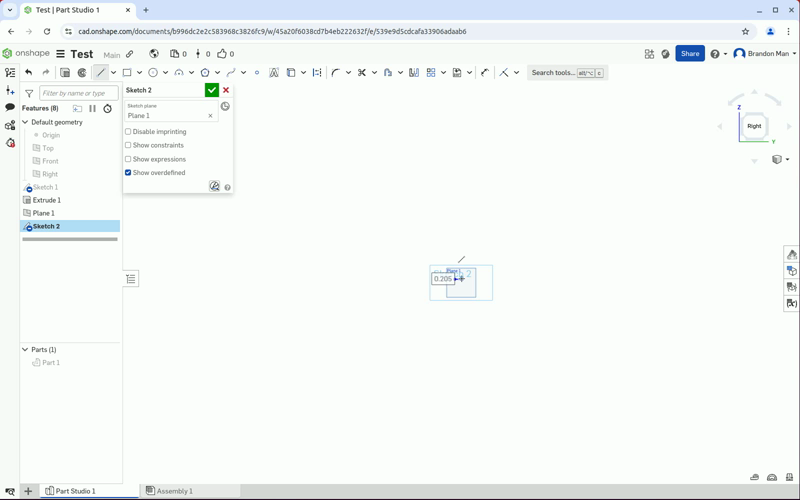
key_down(shift)
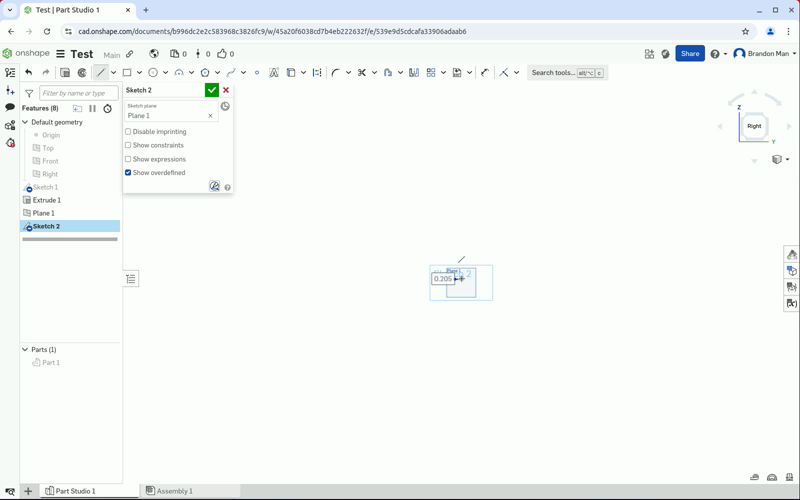
mouse_move(492, 278)
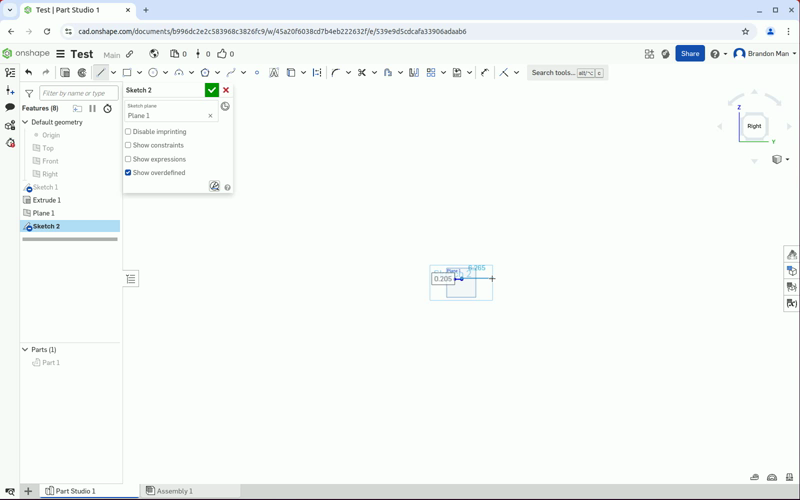
mouse_move(454, 278)
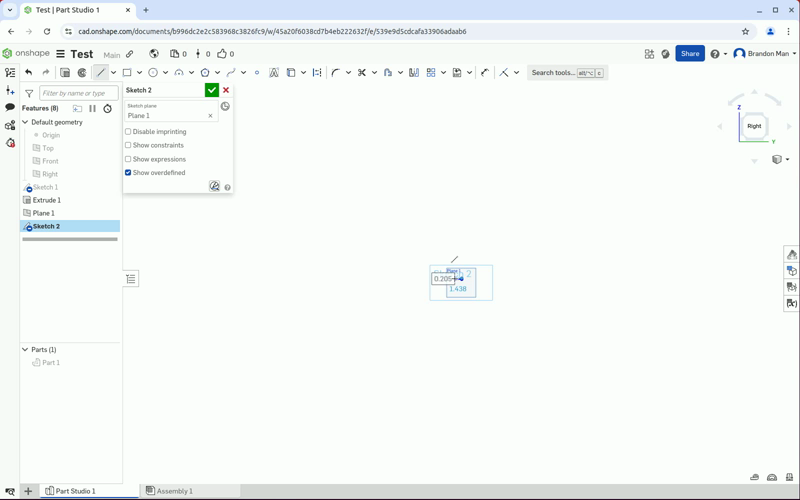
scroll(6)
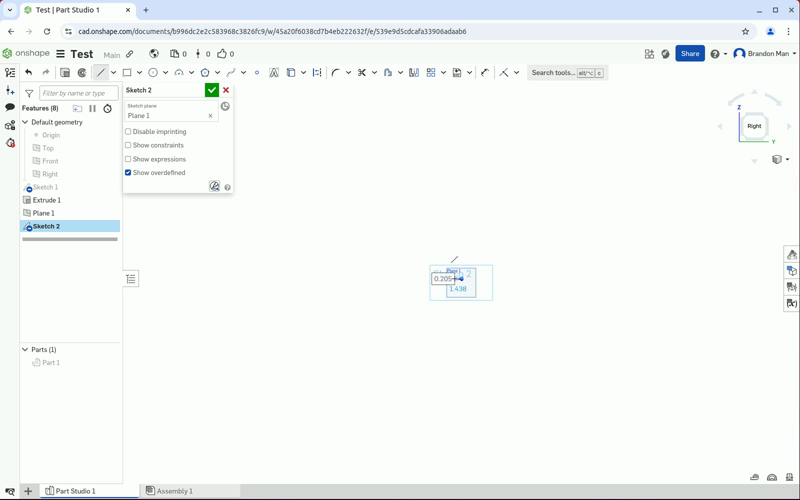
scroll(6)
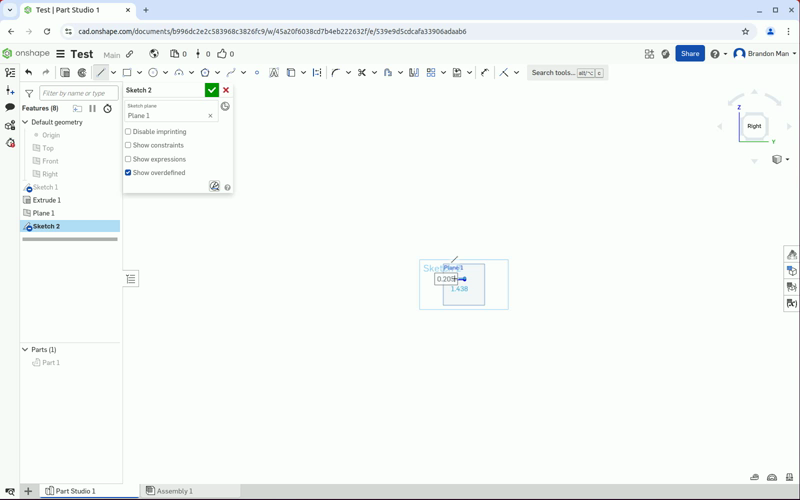
scroll(6)
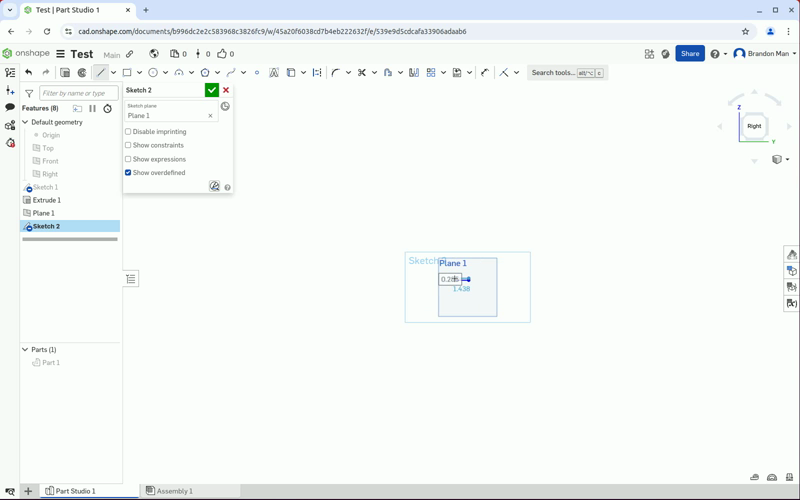
scroll(6)
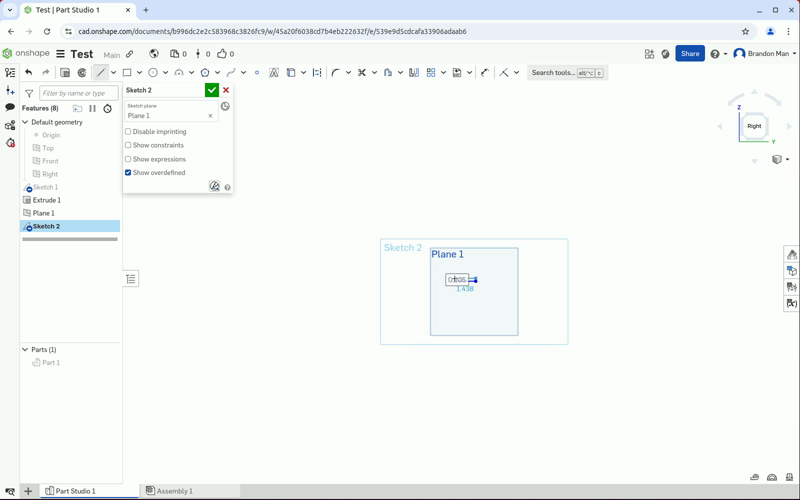
scroll(6)
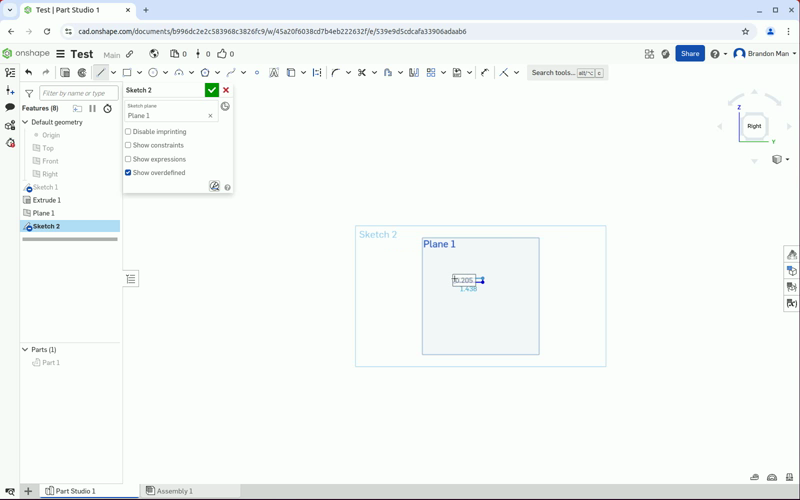
scroll(6)
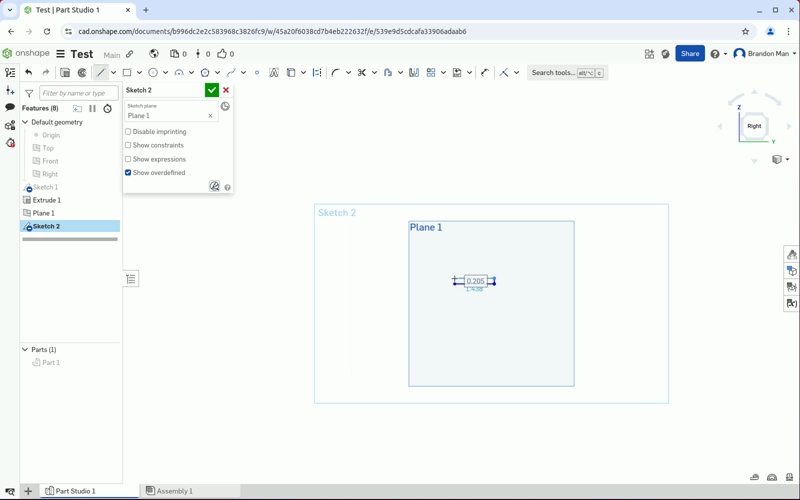
scroll(6)
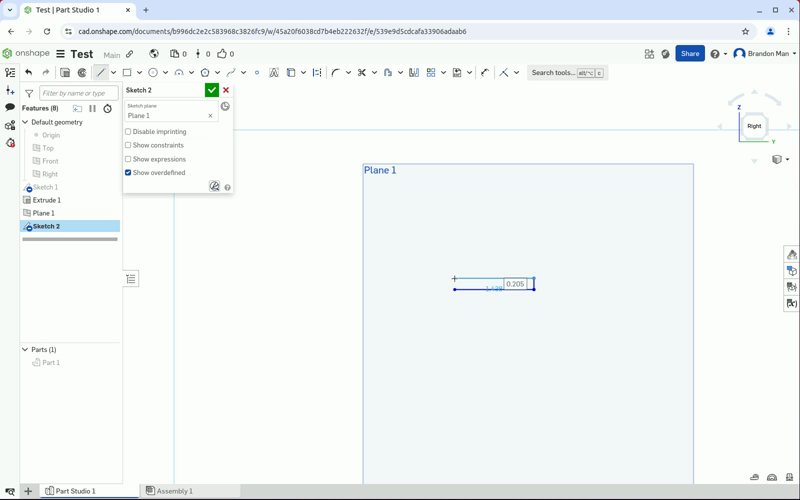
click(454, 278)
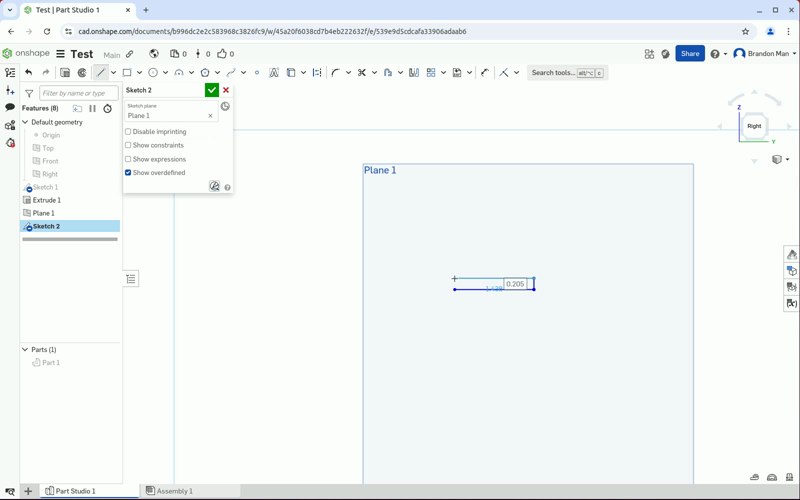
scroll(-6)
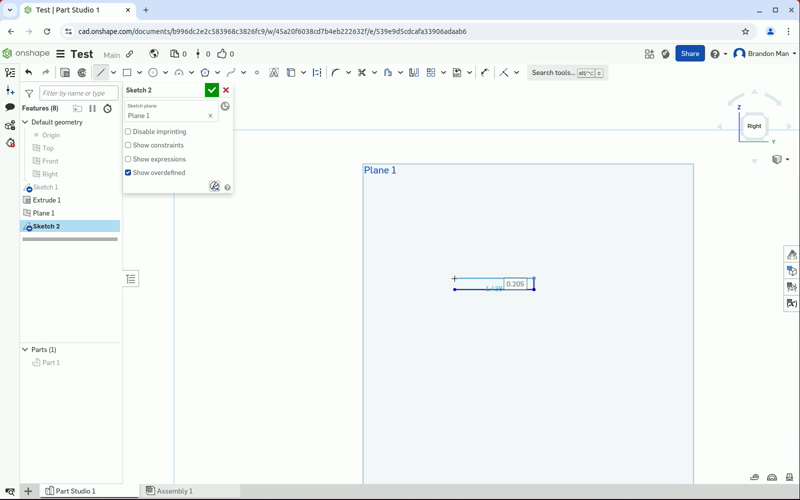
scroll(-6)
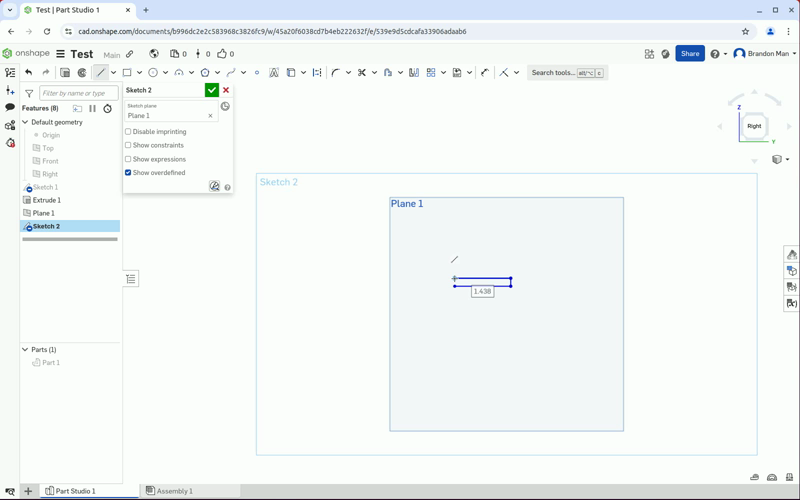
scroll(-6)
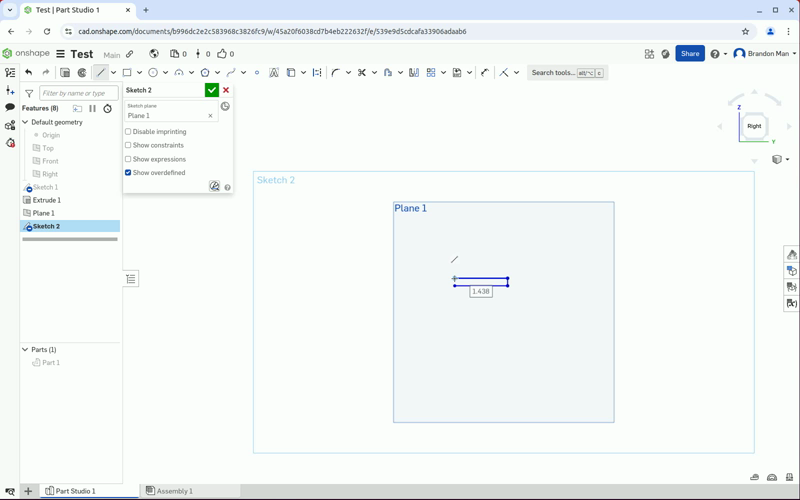
scroll(-6)
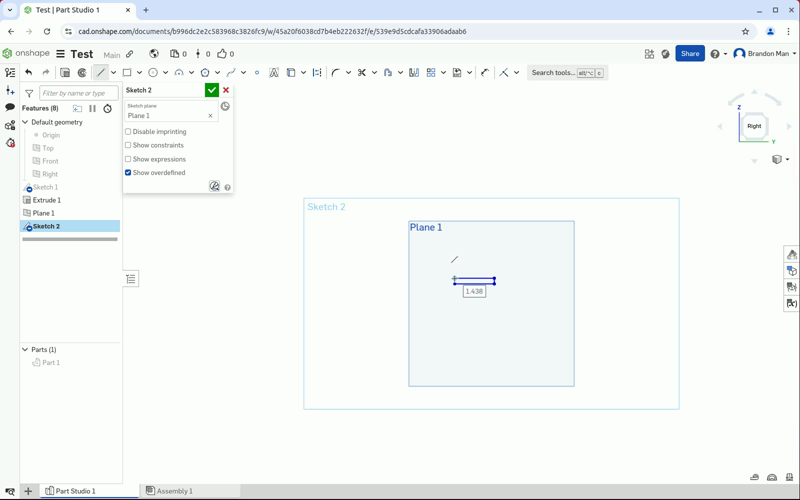
scroll(-6)
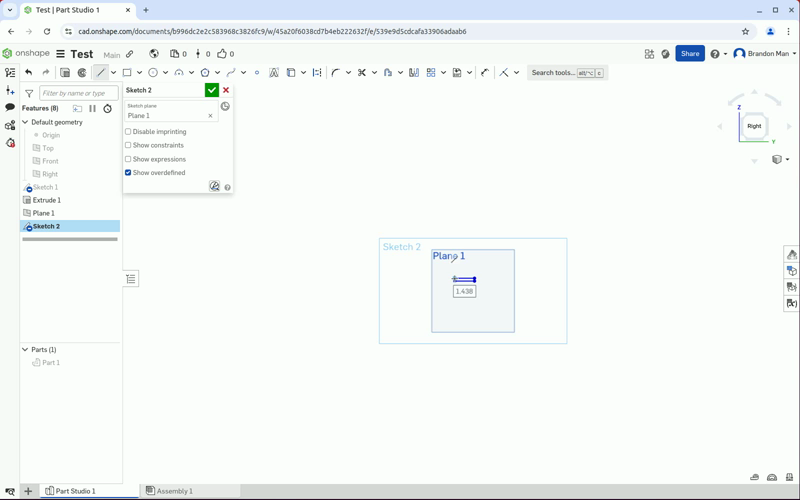
scroll(-6)
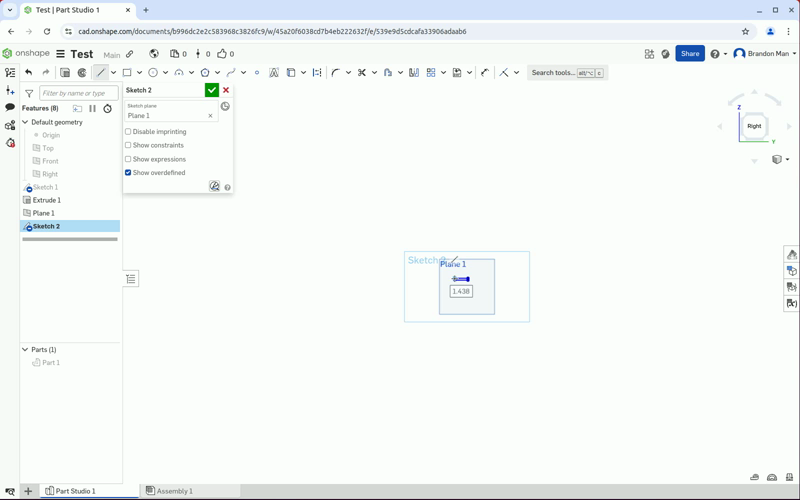
scroll(-6)
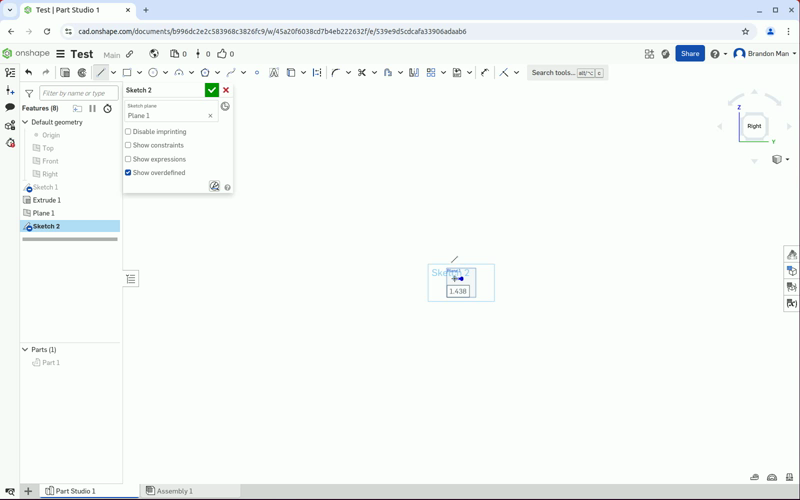
key_up(shift)
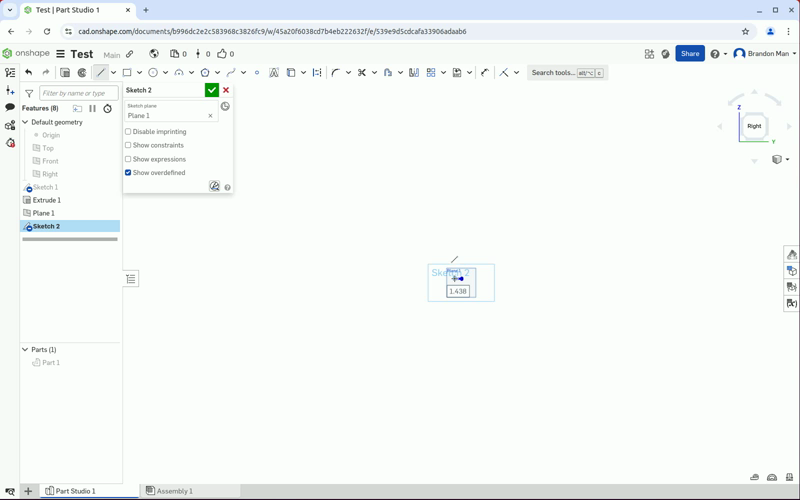
mouse_move(484, 278)
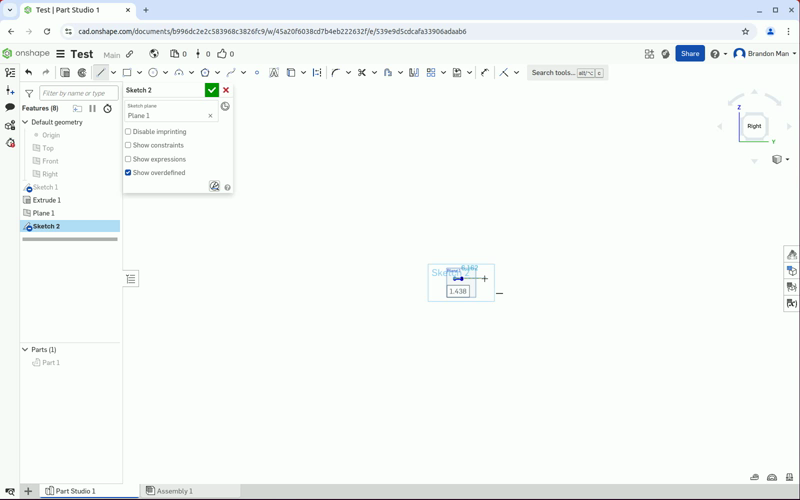
key_down(shift)
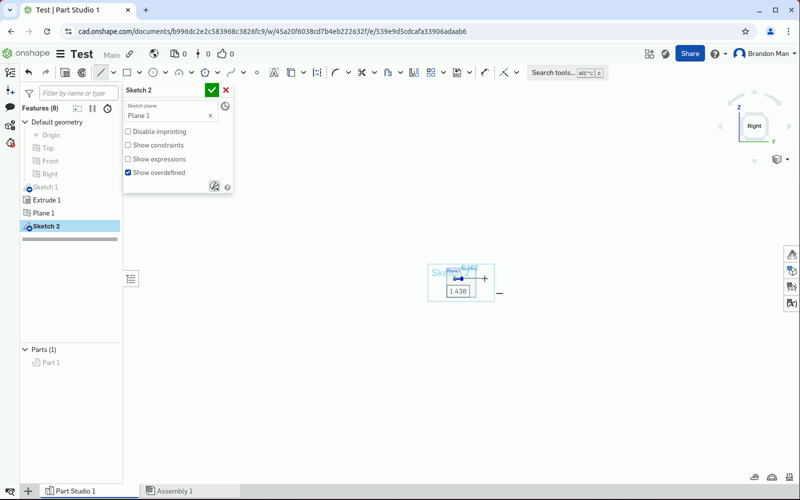
mouse_move(454, 279)
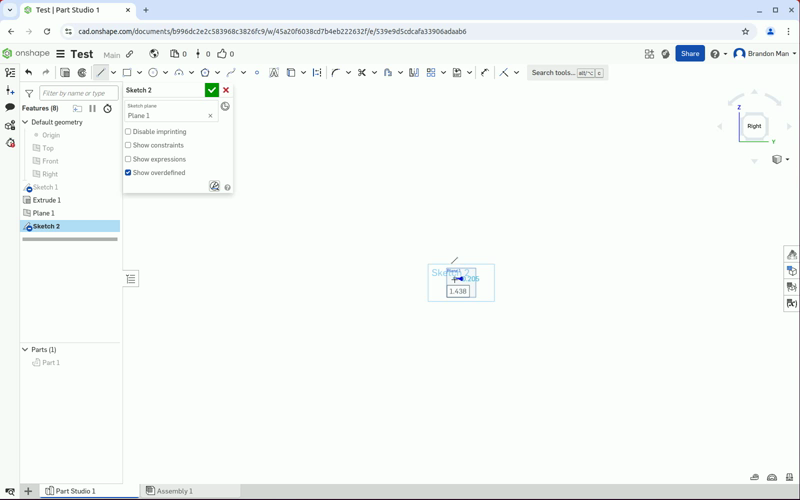
scroll(6)
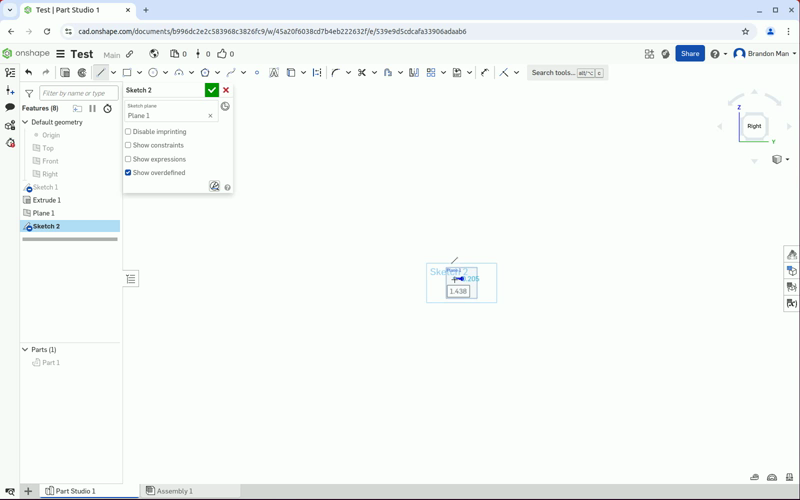
scroll(6)
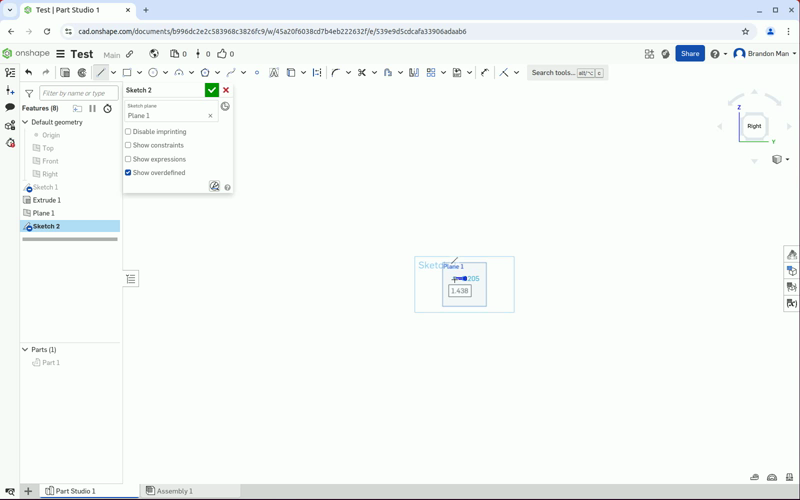
scroll(6)
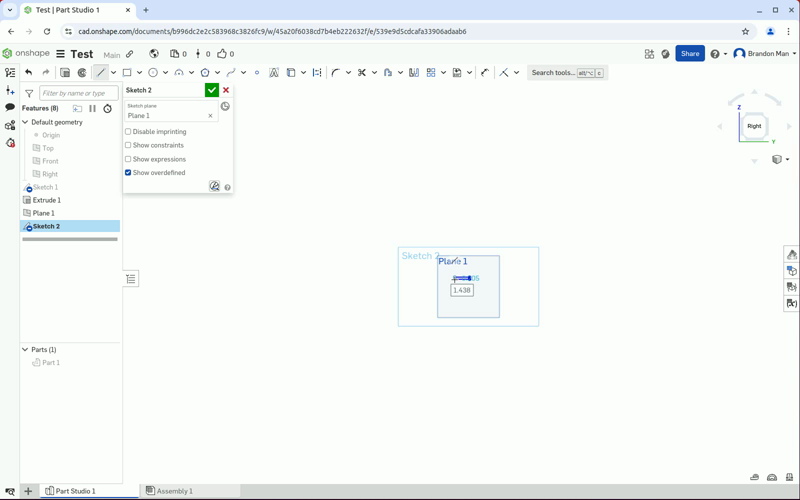
scroll(6)
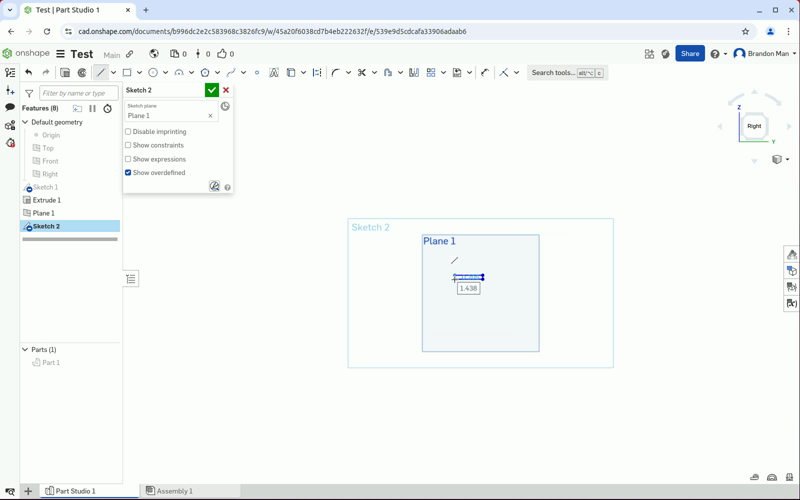
scroll(6)
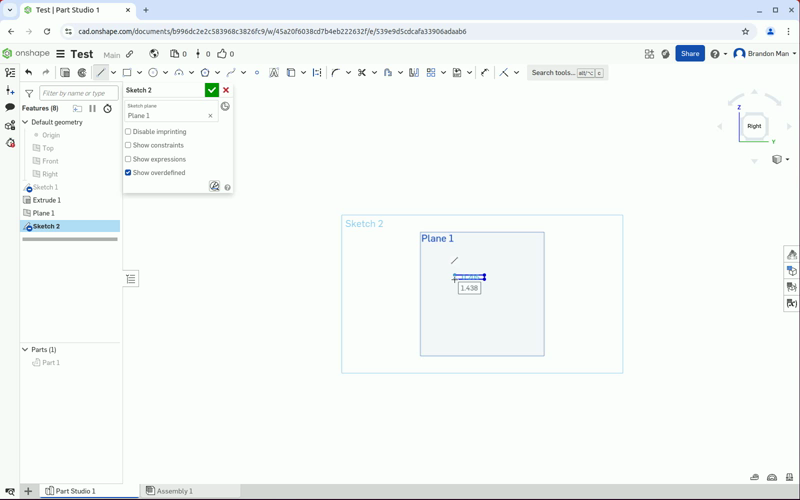
scroll(6)
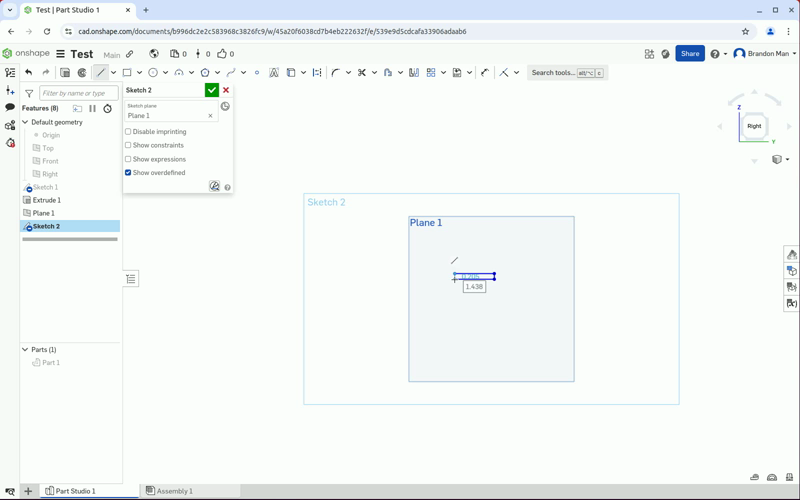
scroll(6)
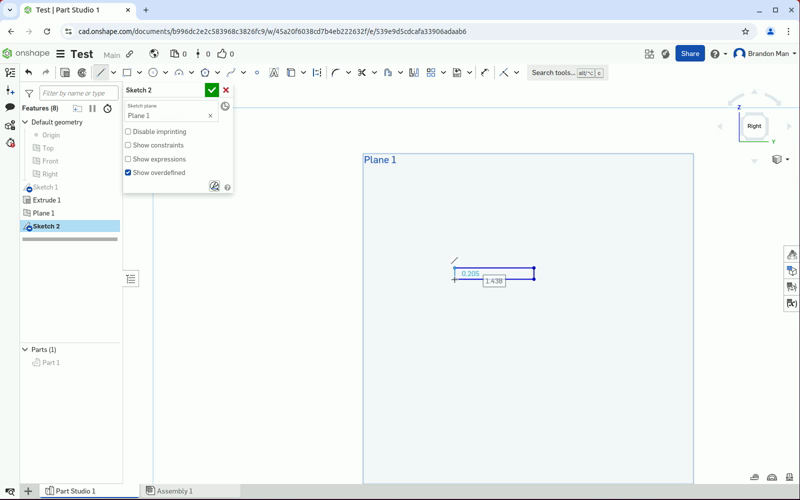
key_up(shift)
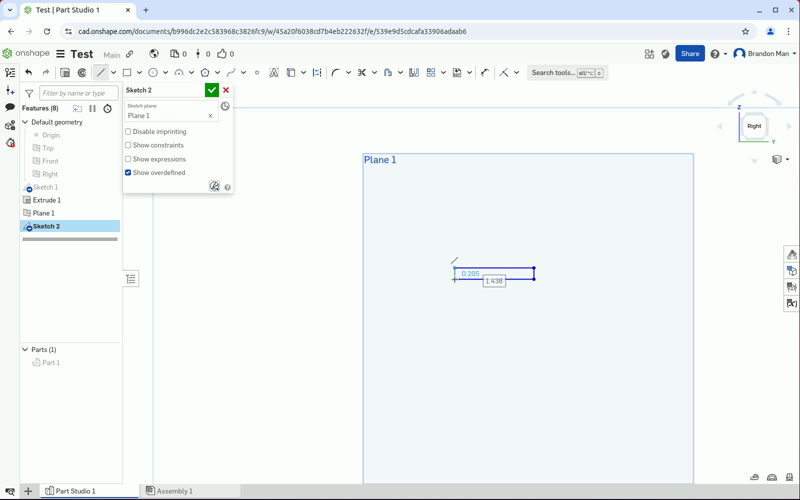
click(454, 279)
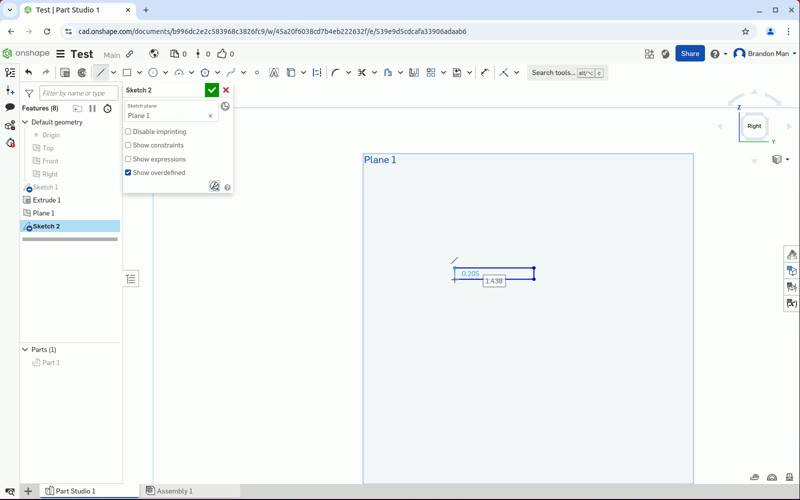
scroll(-6)
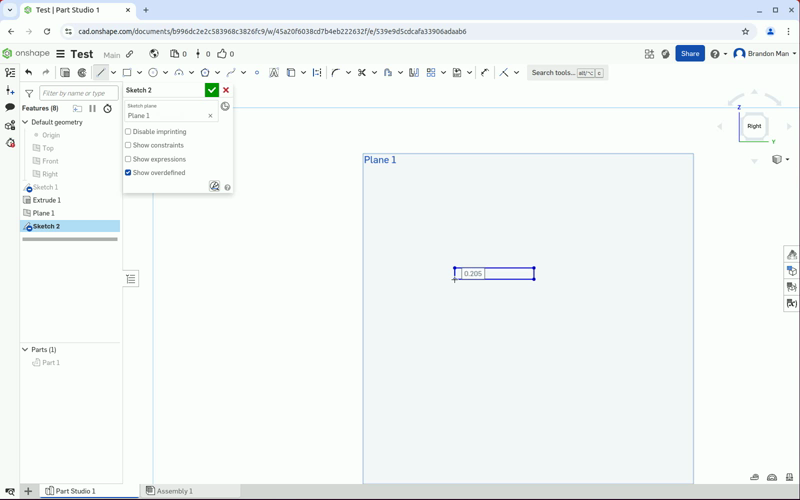
scroll(-6)
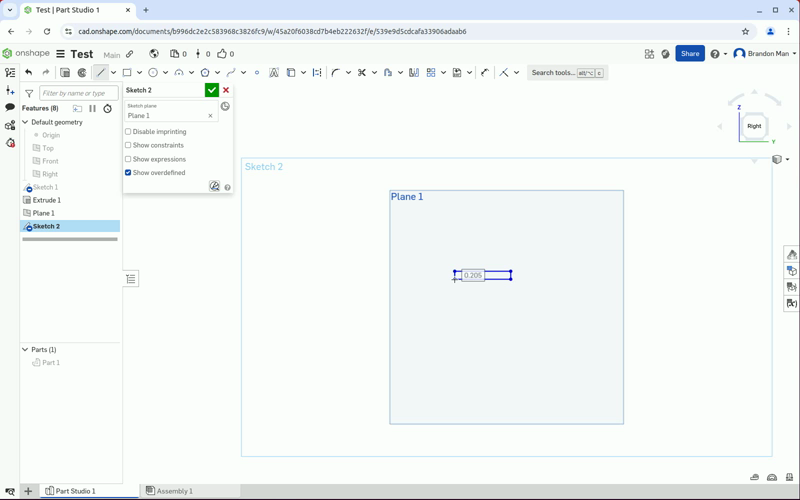
scroll(-6)
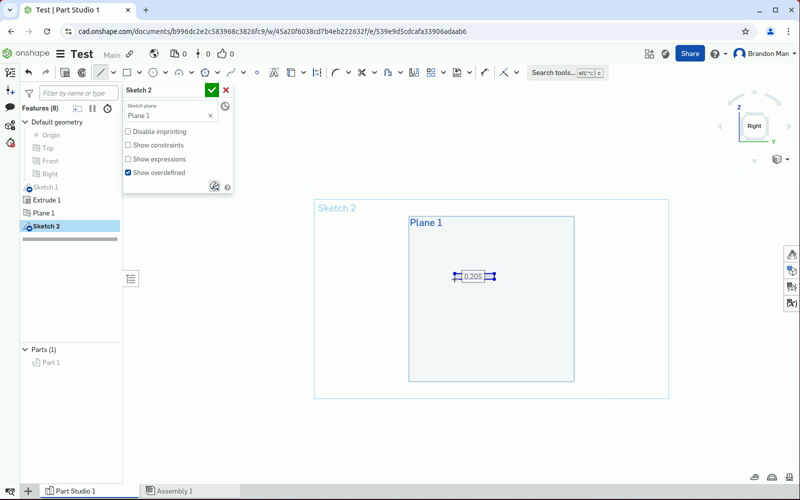
scroll(-6)
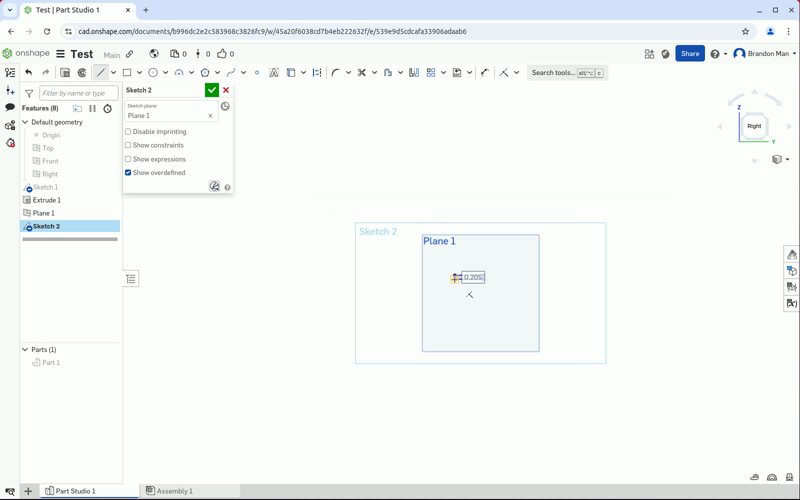
scroll(-6)
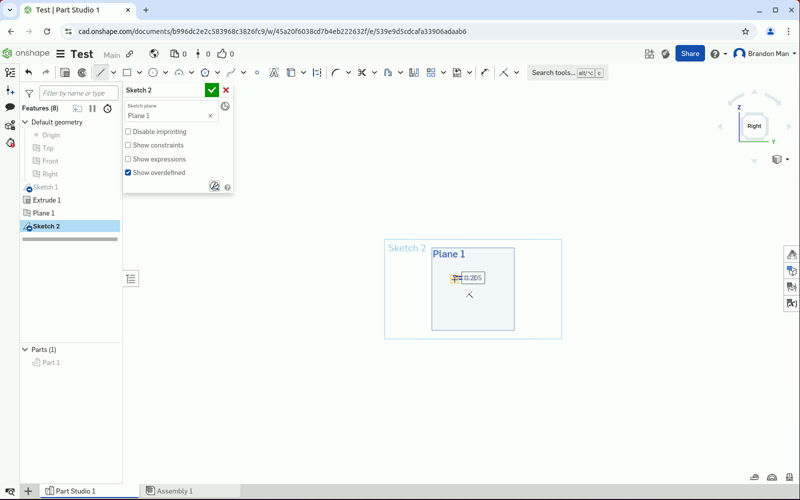
scroll(-6)
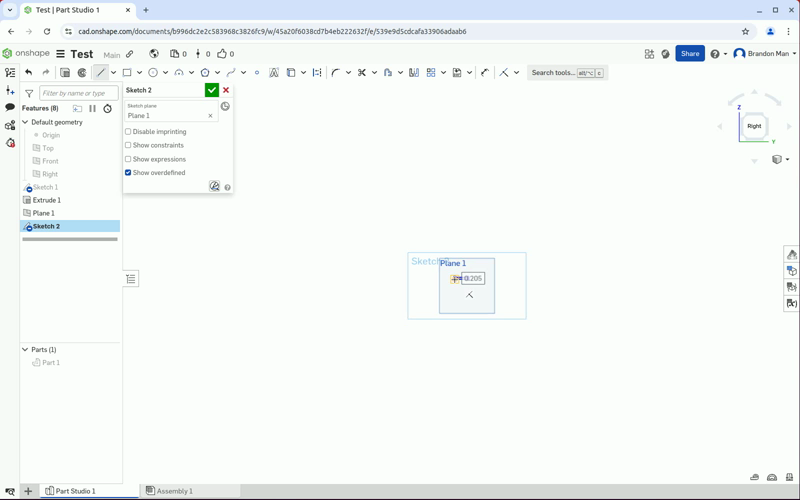
scroll(-6)
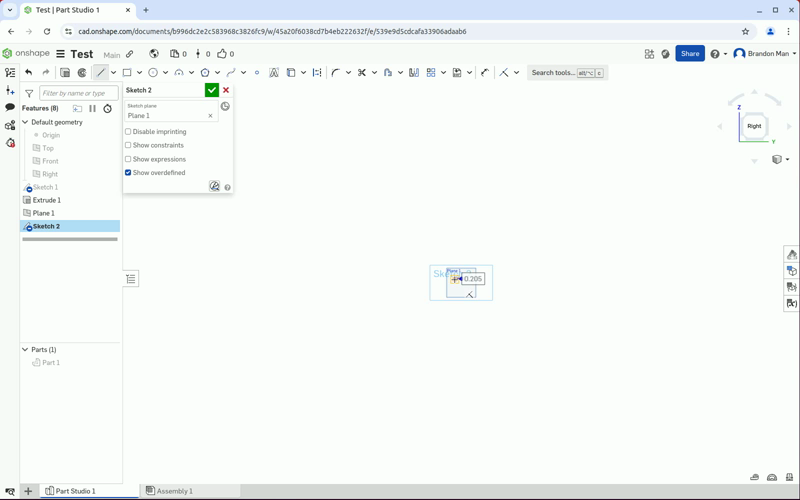
key(esc)
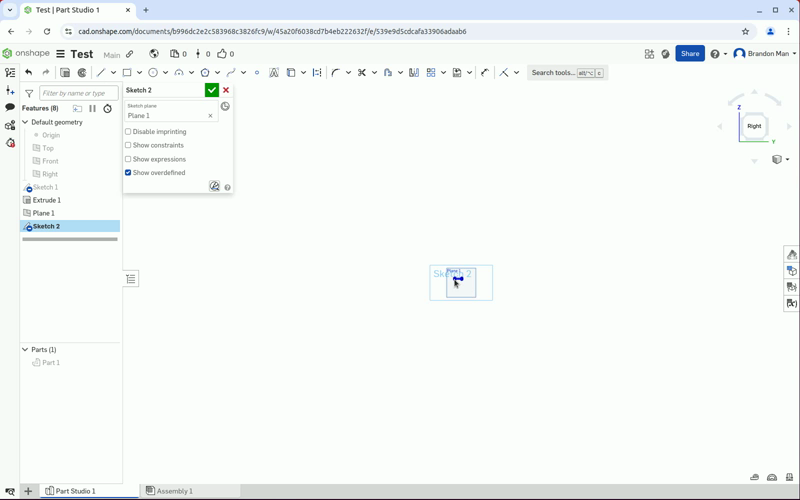
mouse_move(455, 278)
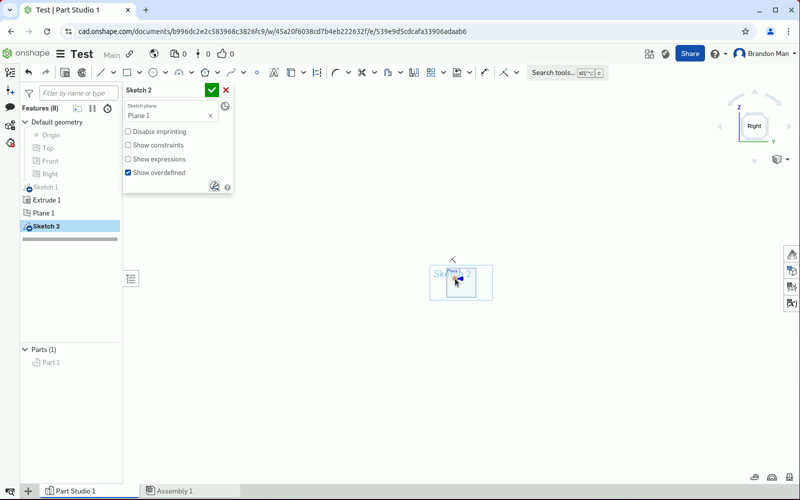
scroll(6)
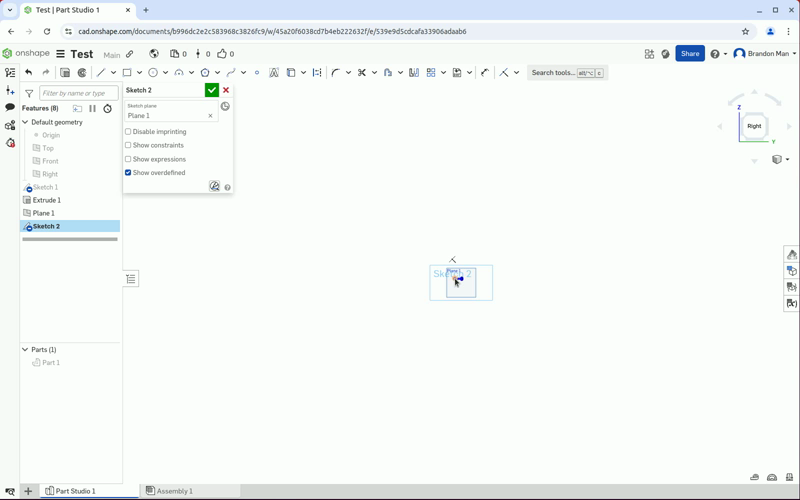
scroll(6)
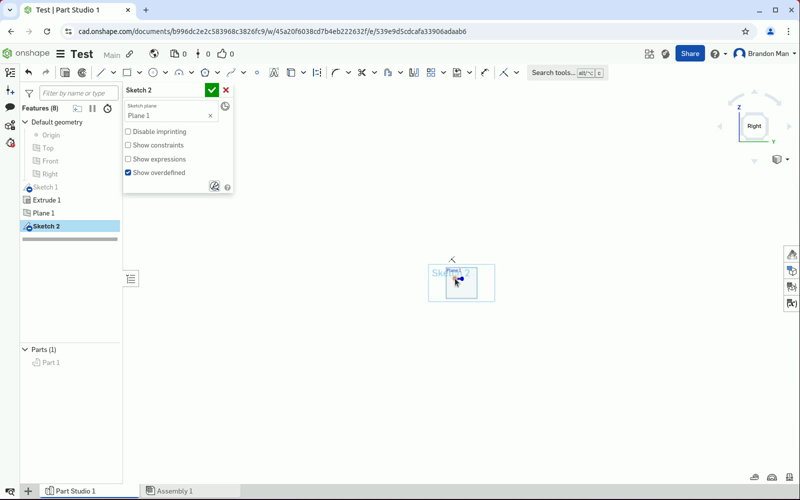
scroll(6)
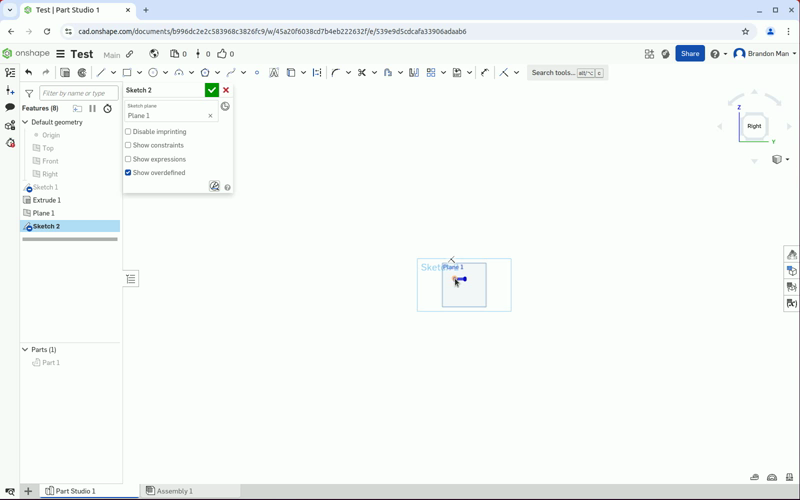
scroll(6)
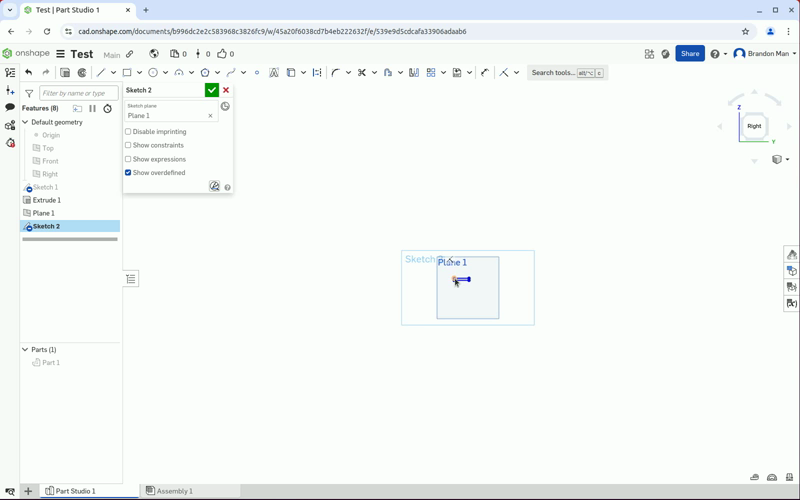
scroll(6)
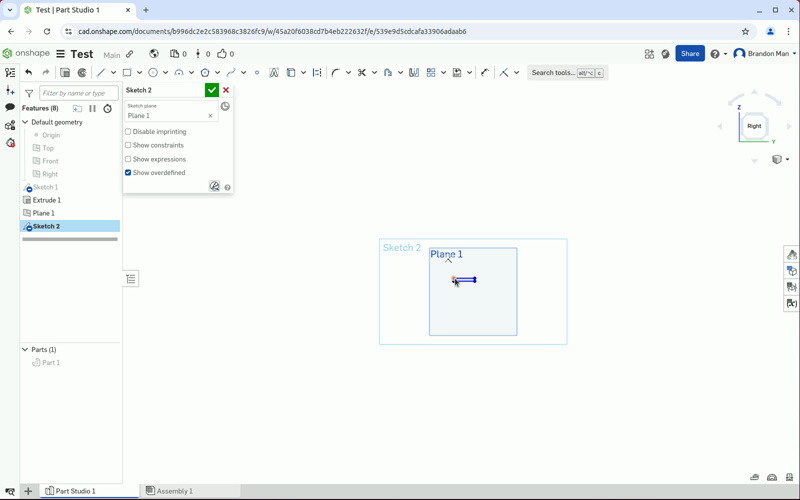
scroll(6)
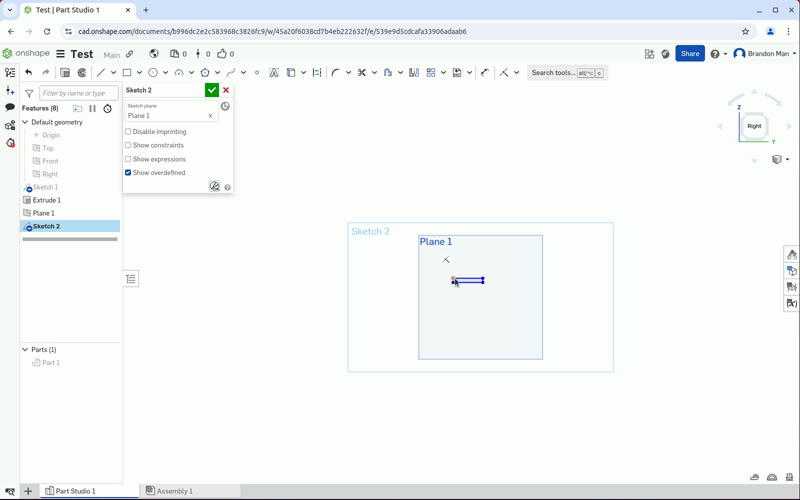
scroll(6)
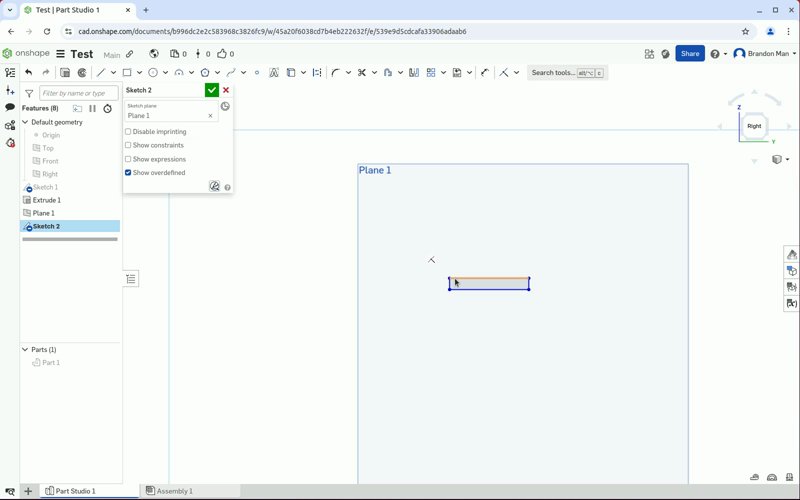
click(455, 278)
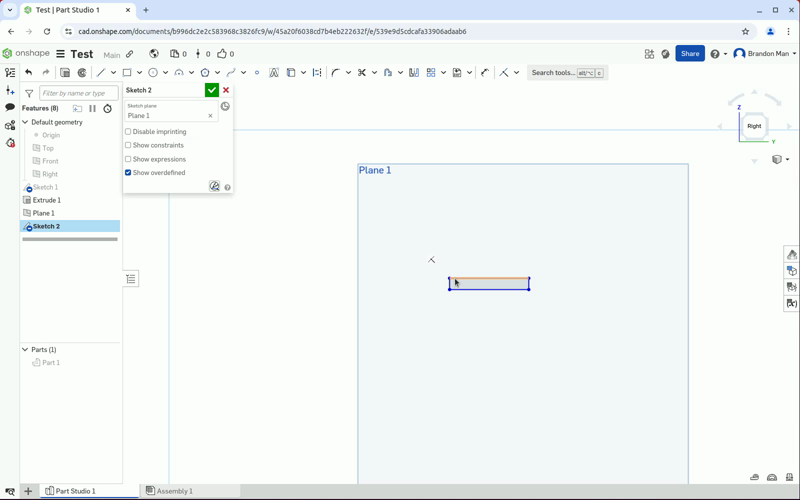
scroll(-6)
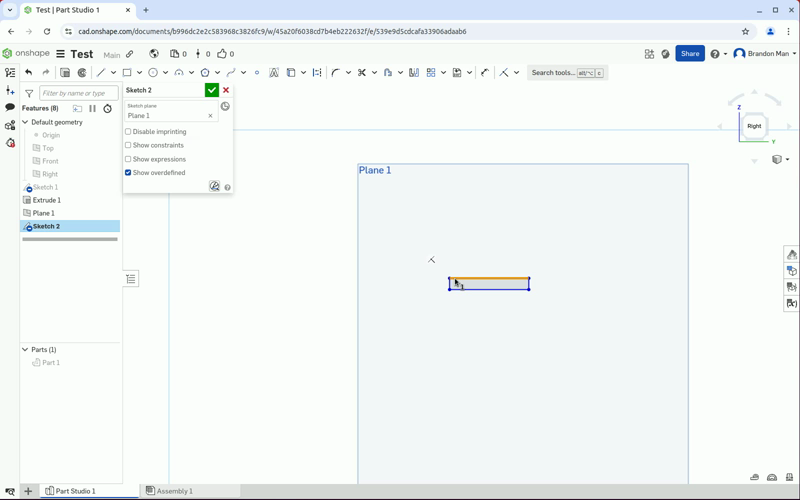
scroll(-6)
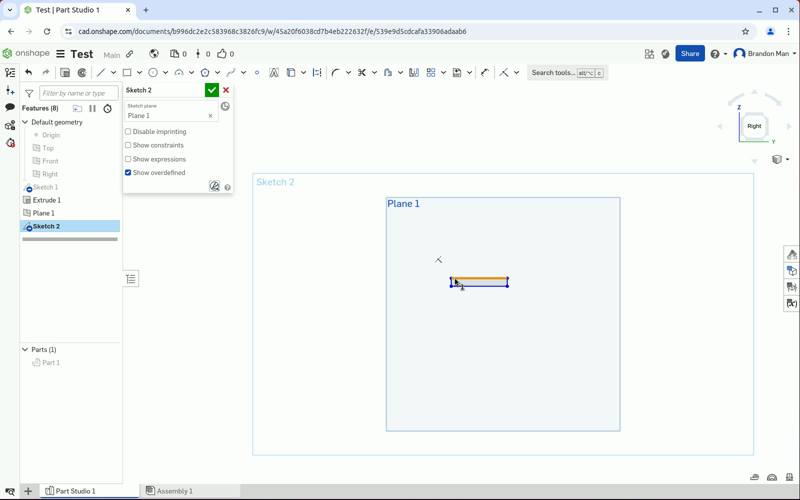
scroll(-6)
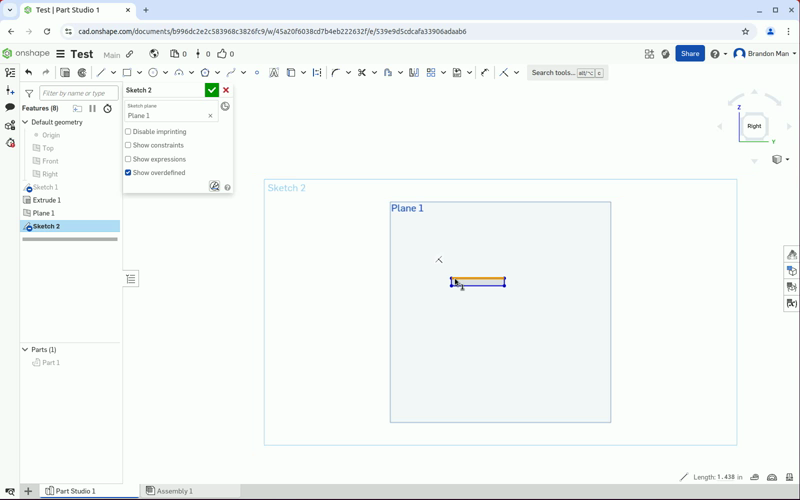
scroll(-6)
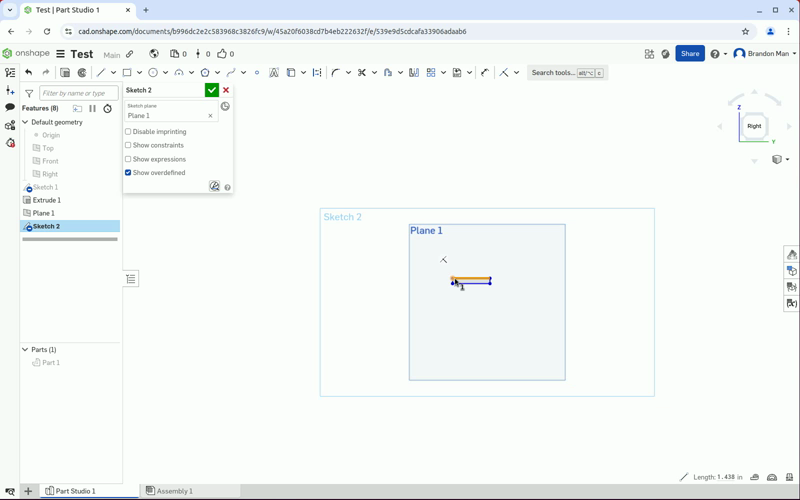
scroll(-6)
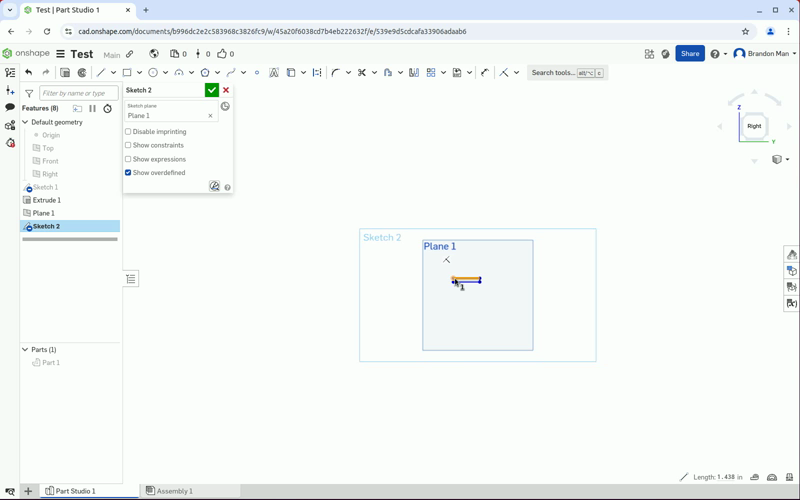
scroll(-6)
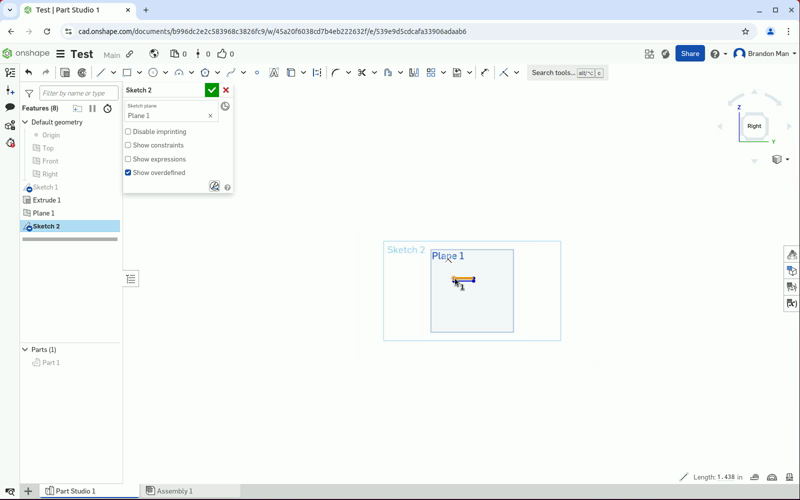
scroll(-6)
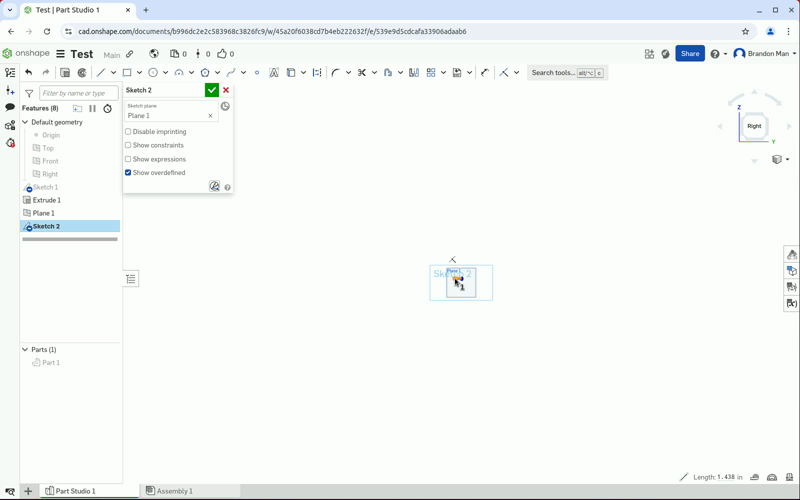
mouse_move(73, 352)
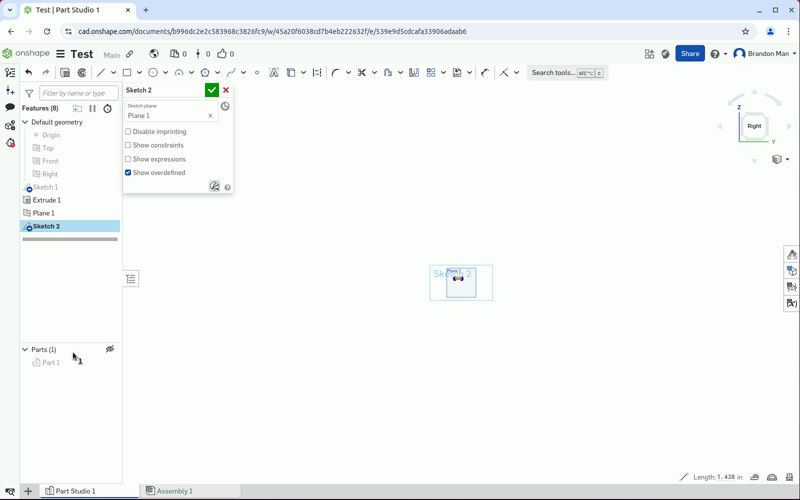
key(shift+y)
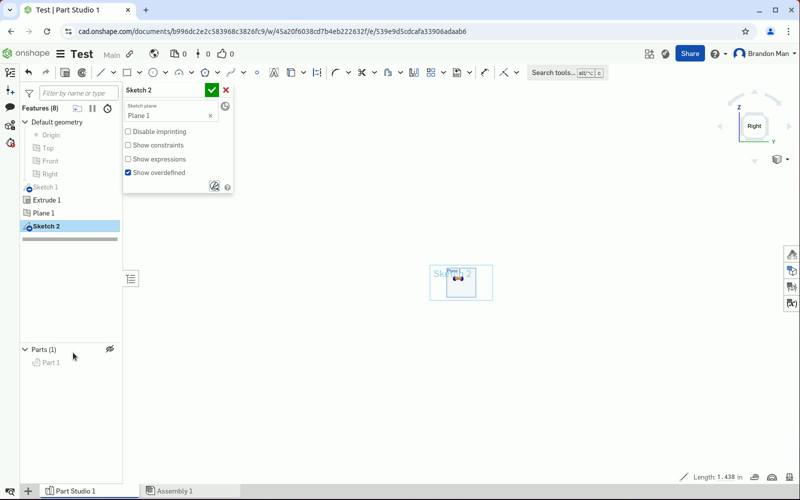
key(shift+e)
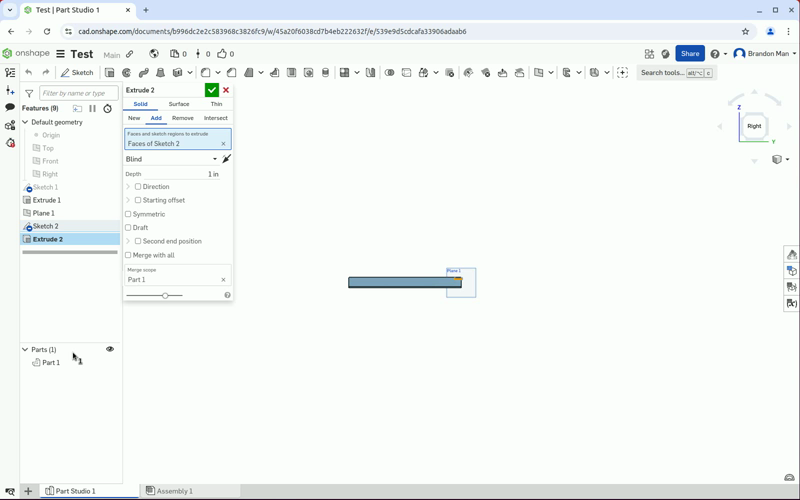
mouse_move(143, 106)
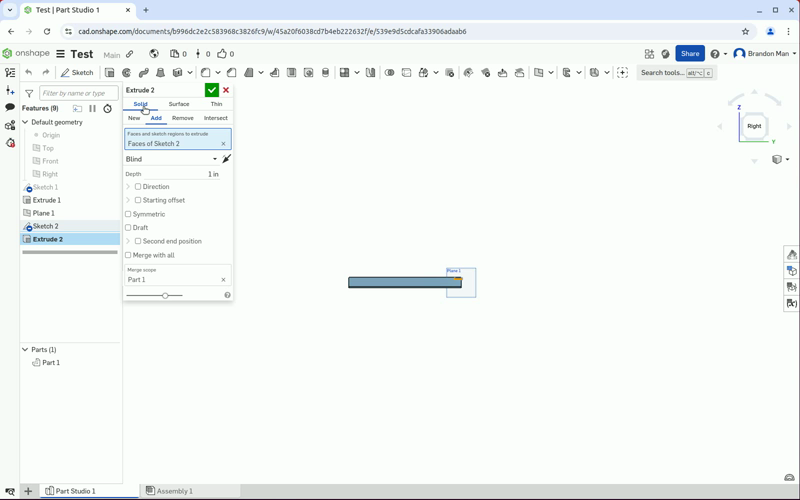
click(143, 106)
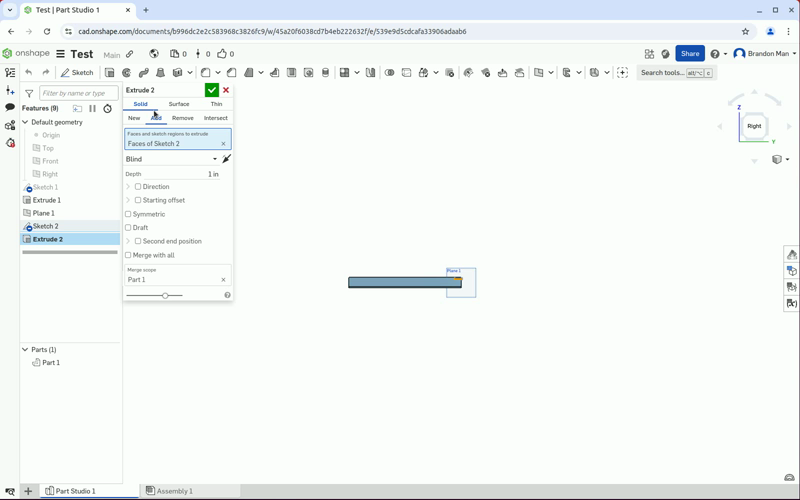
mouse_move(186, 120)
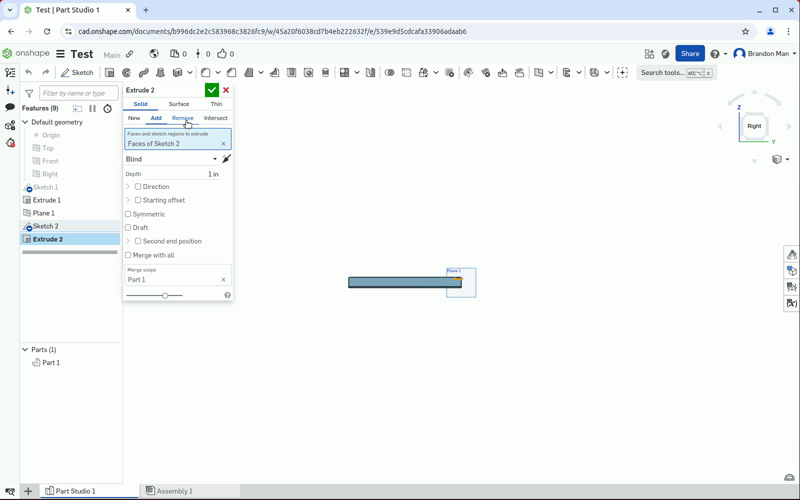
click(186, 120)
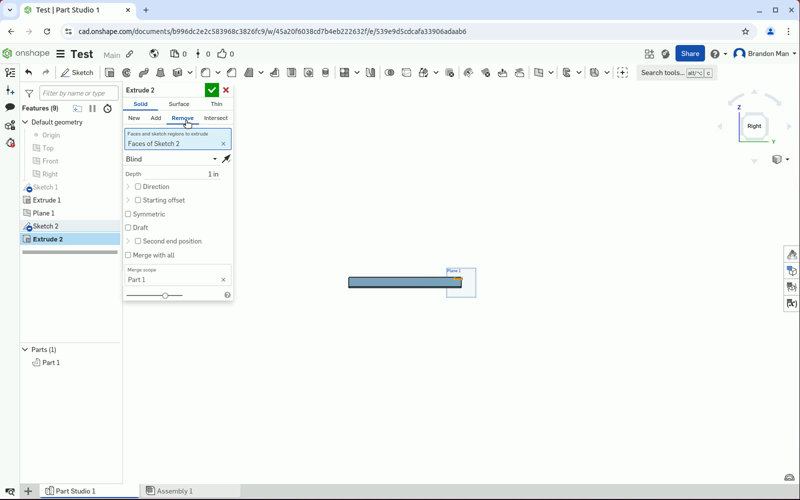
key(tab, 4)
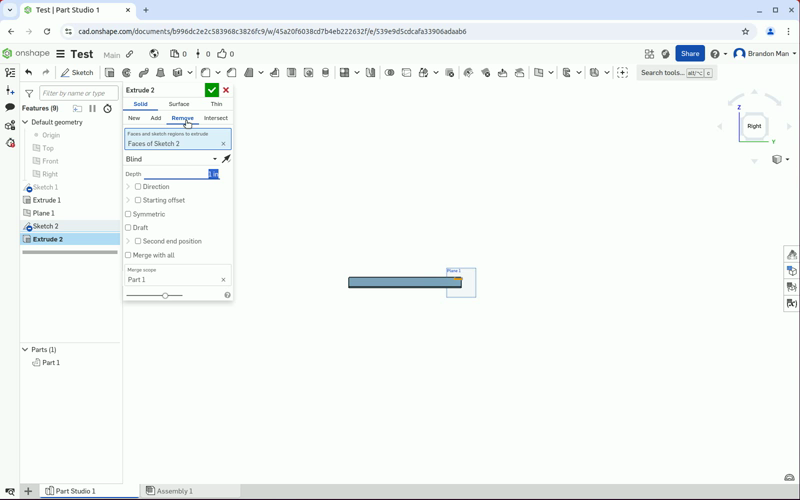
text(1.204)
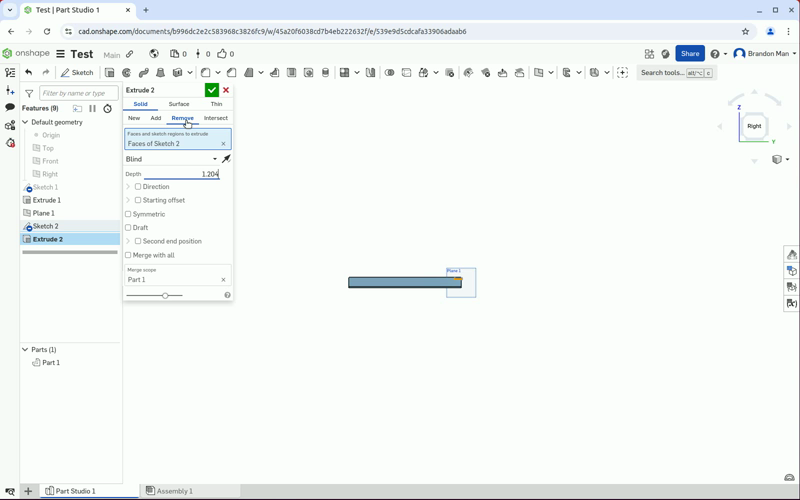
key(tab, 6)
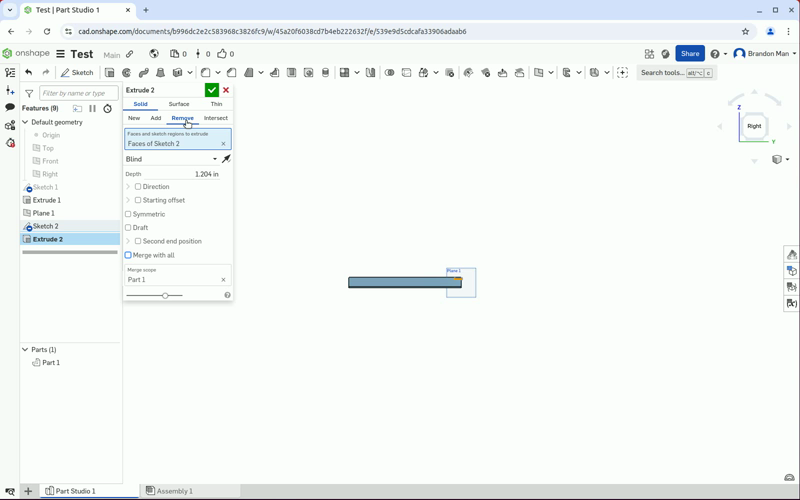
key(space)
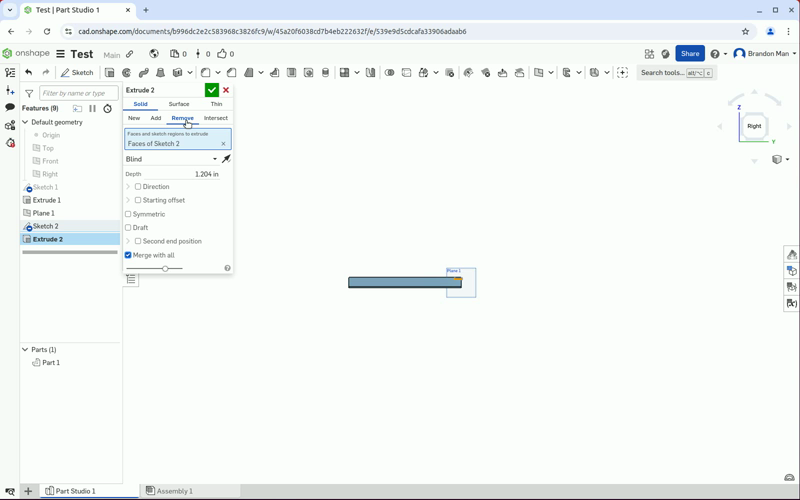
key(enter)
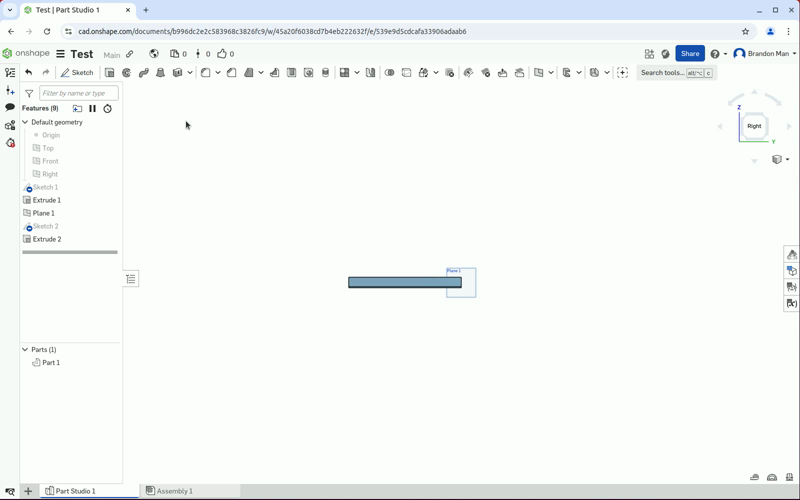
key(shift+h)
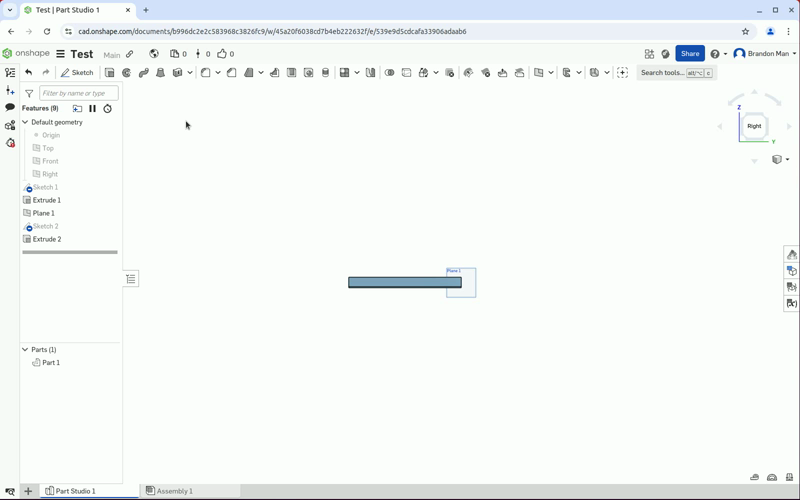
key(shift+h)
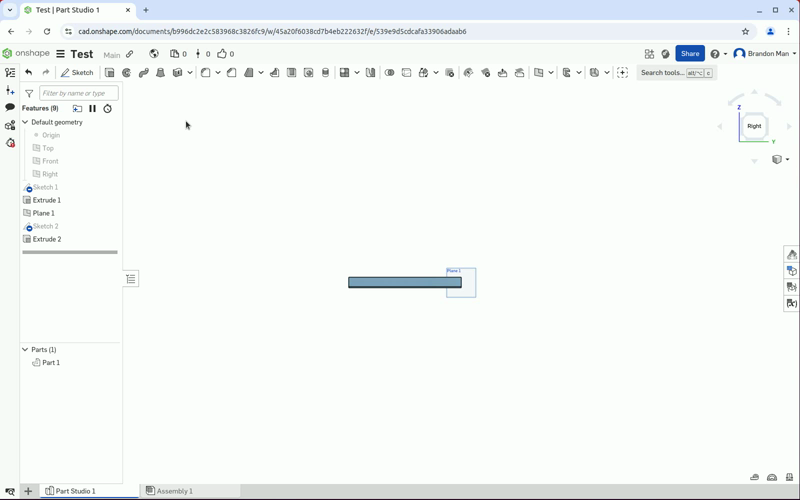
mouse_move(73, 189)
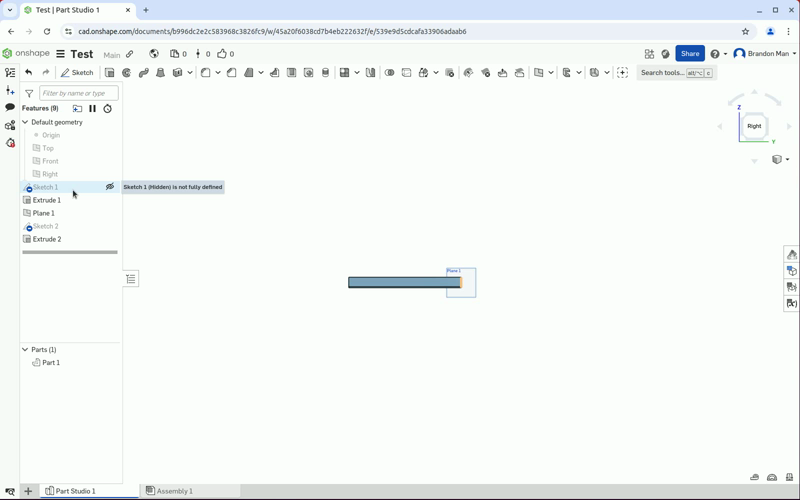
click(73, 189)
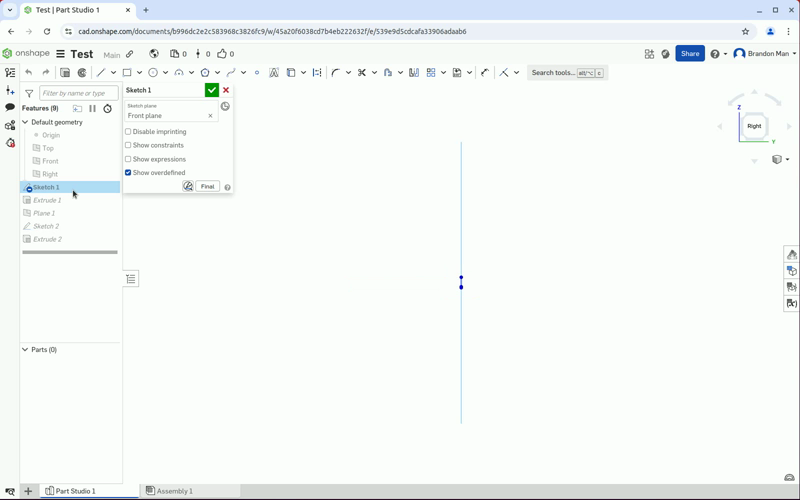
mouse_move(229, 92)
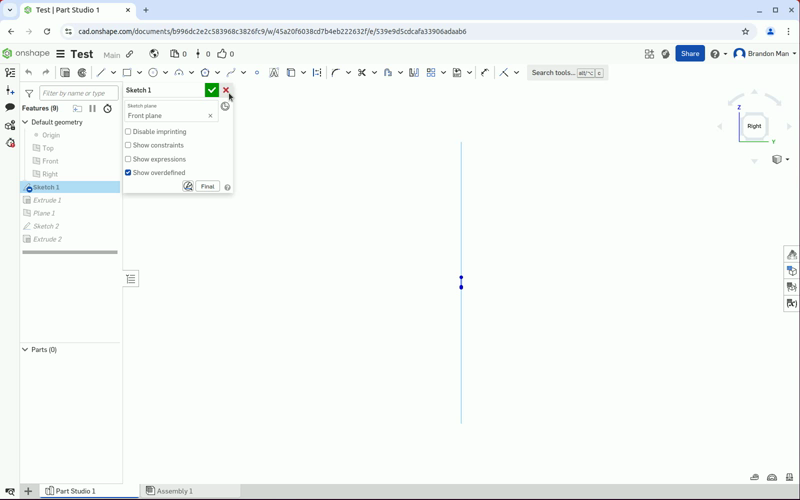
click(229, 92)
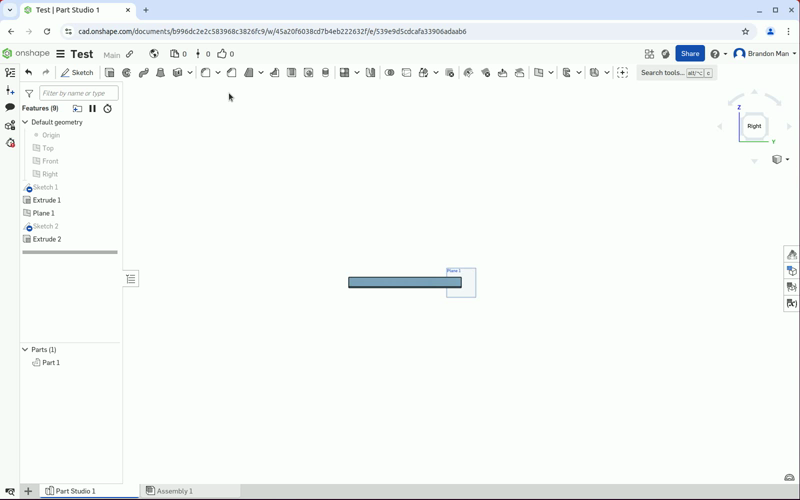
mouse_move(73, 352)
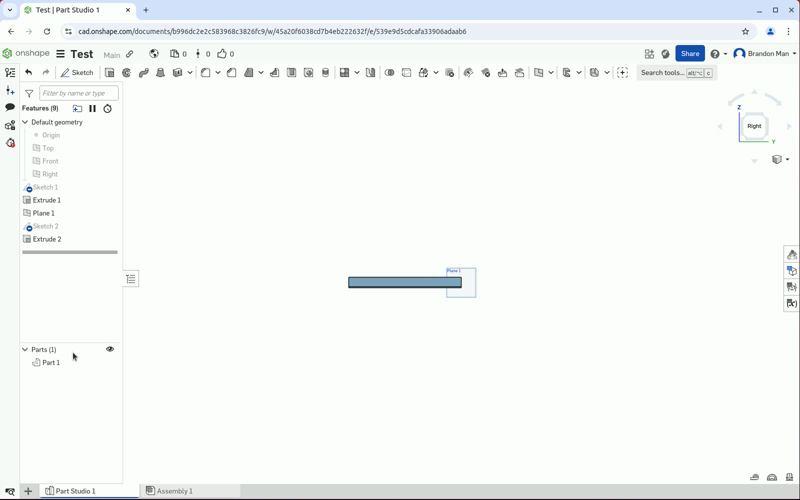
key(y)
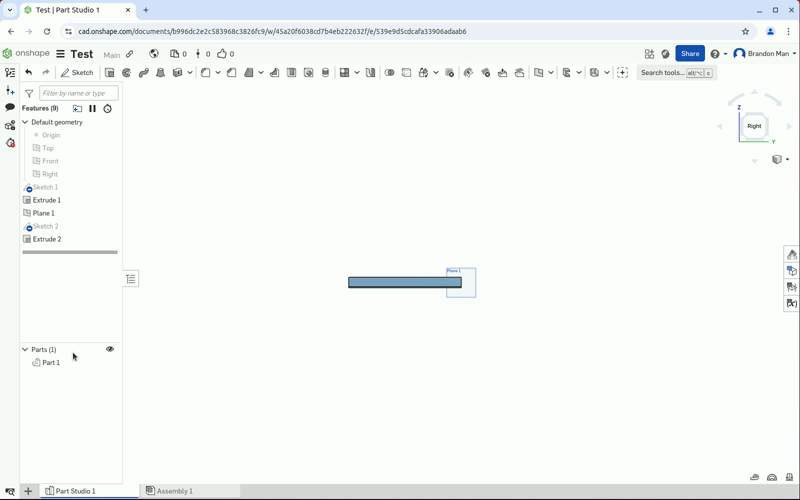
key(shift+p)
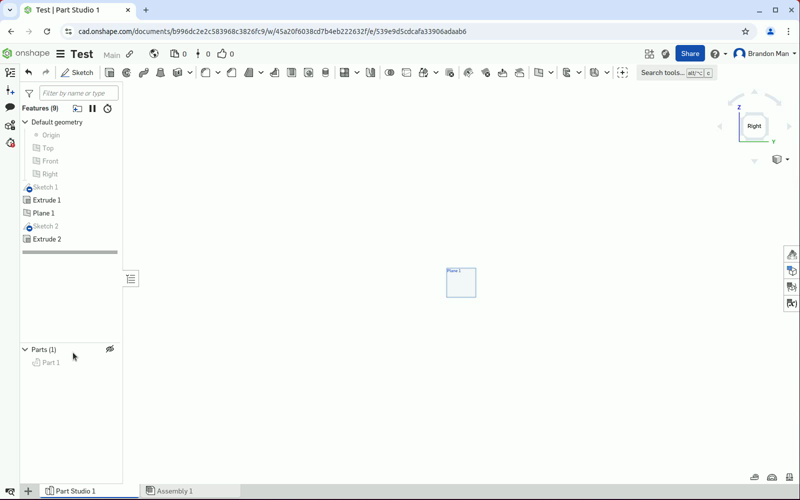
key(space)
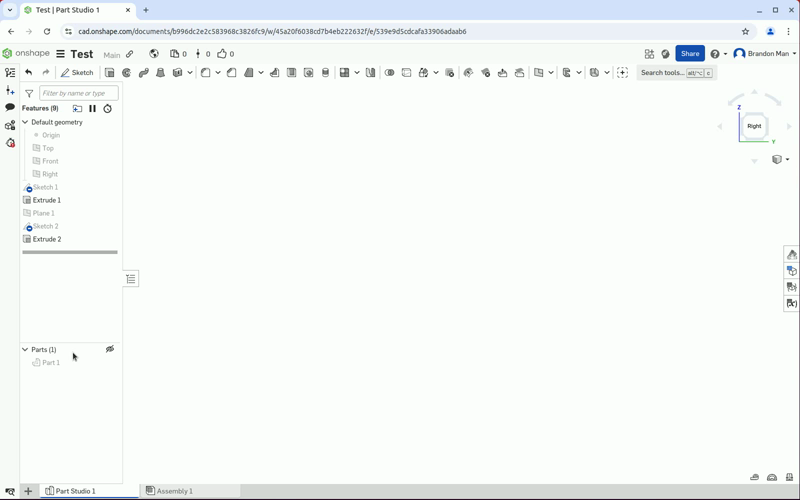
key_down(shift)
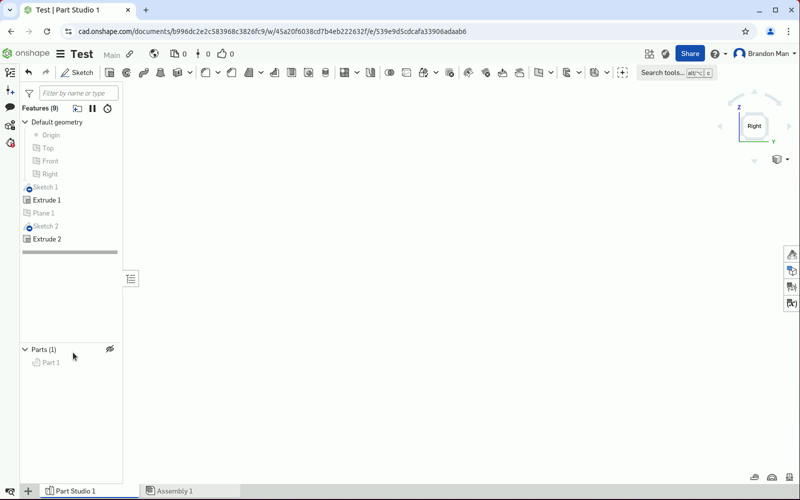
key(right)
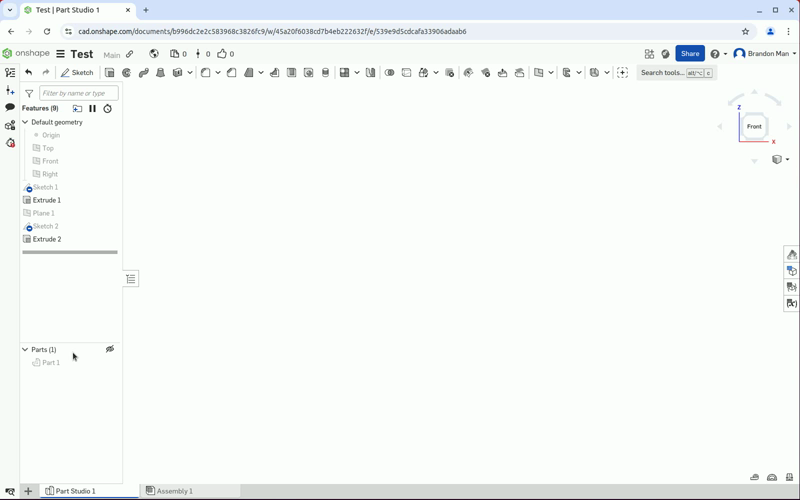
key_up(shift)
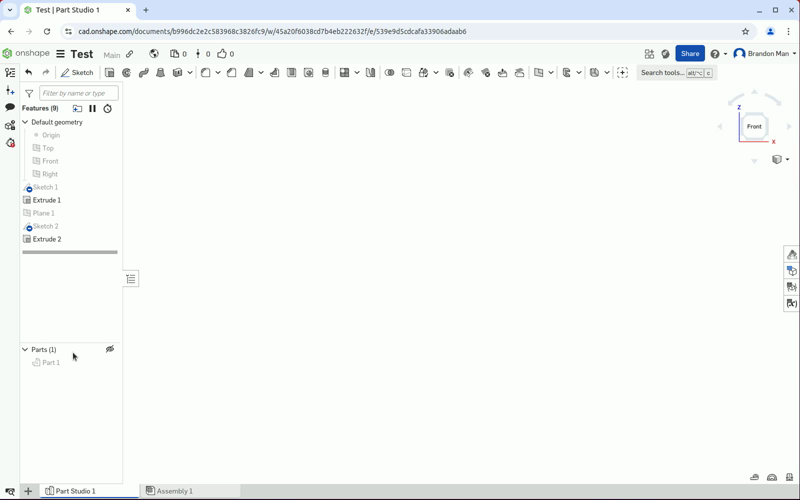
key(space)
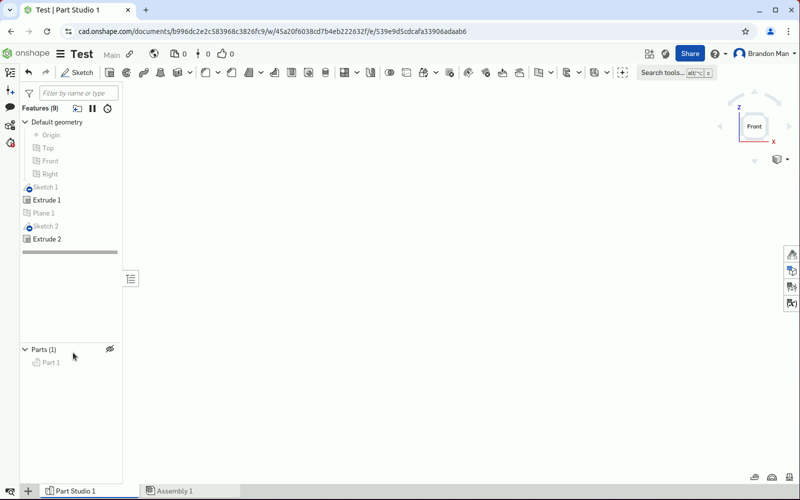
key_down(shift)
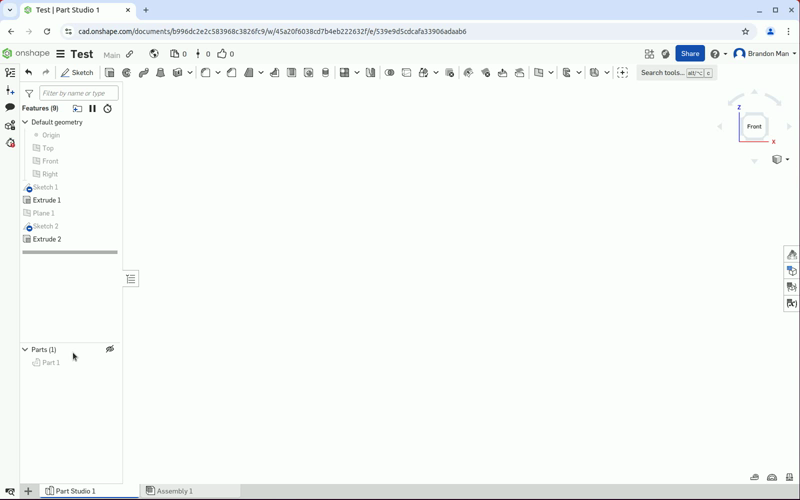
key(down)
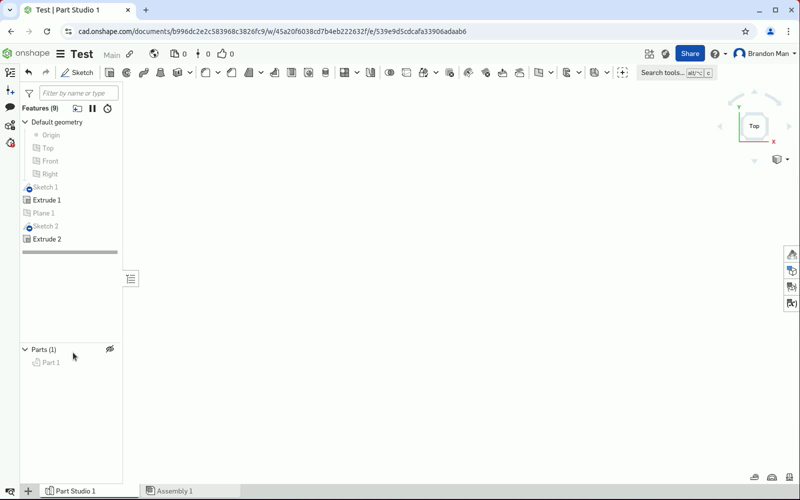
key_up(shift)
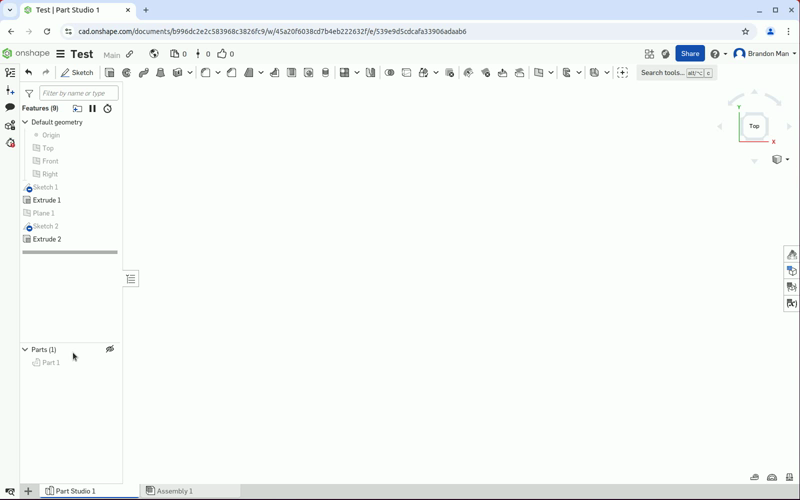
mouse_move(73, 352)
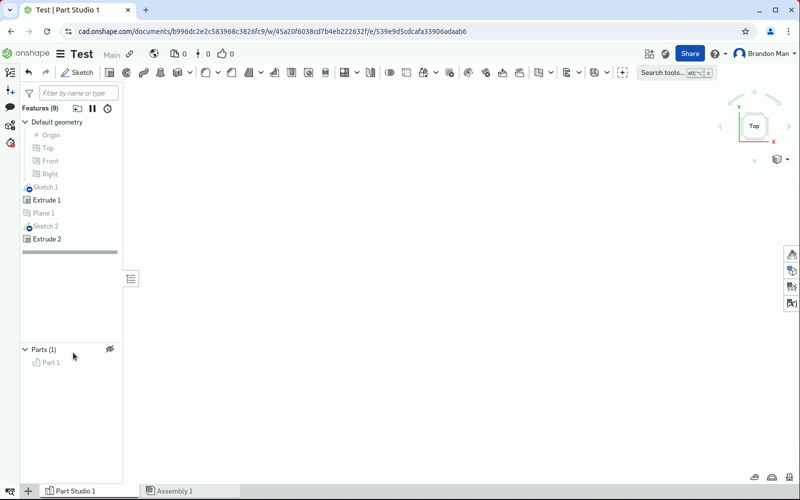
key(shift+y)
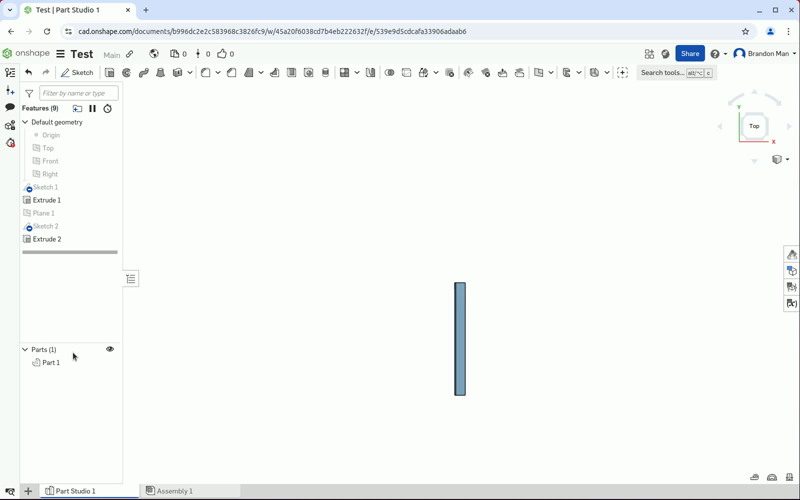
mouse_move(541, 75)
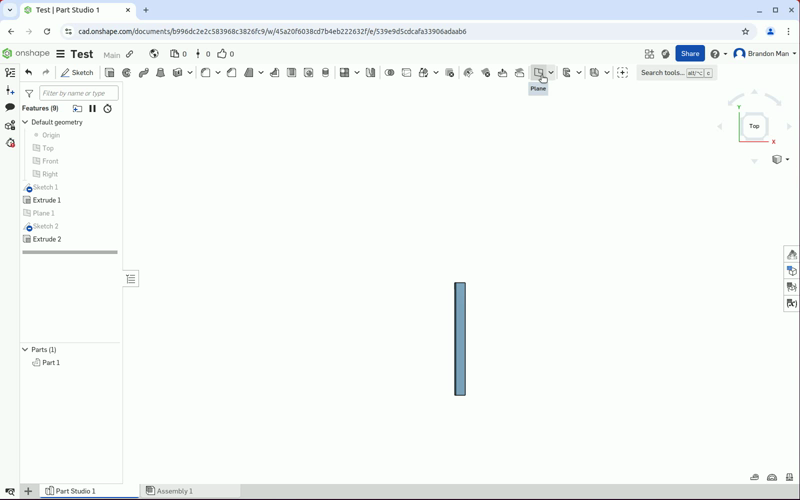
click(541, 75)
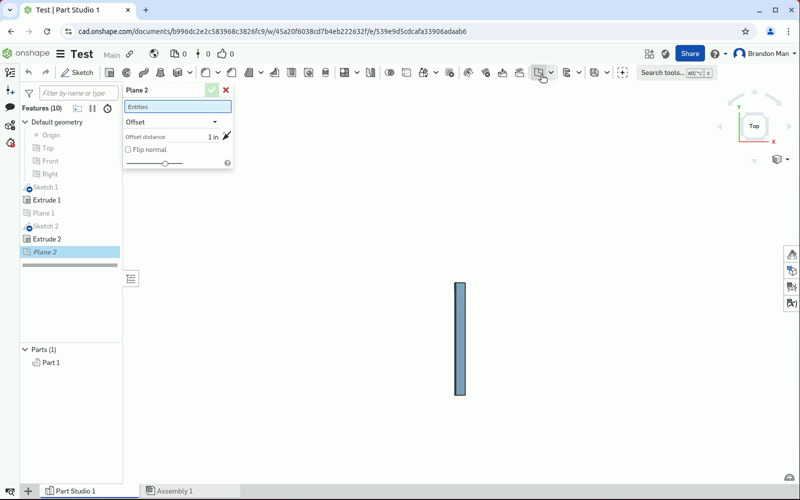
mouse_move(73, 150)
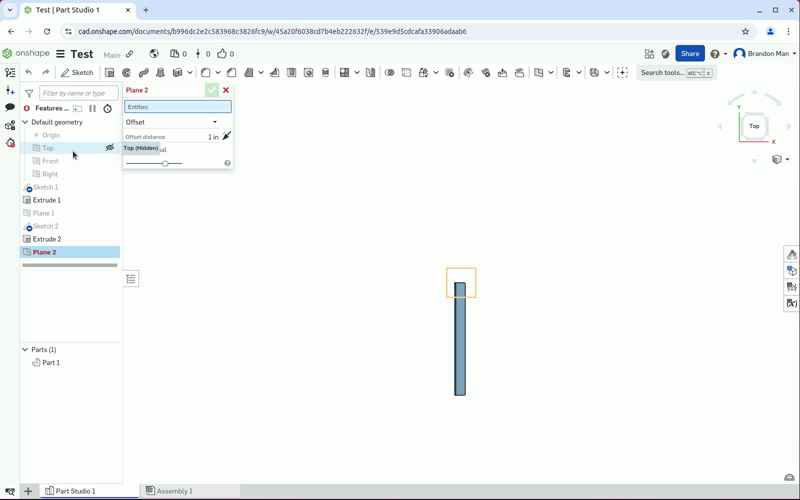
click(73, 150)
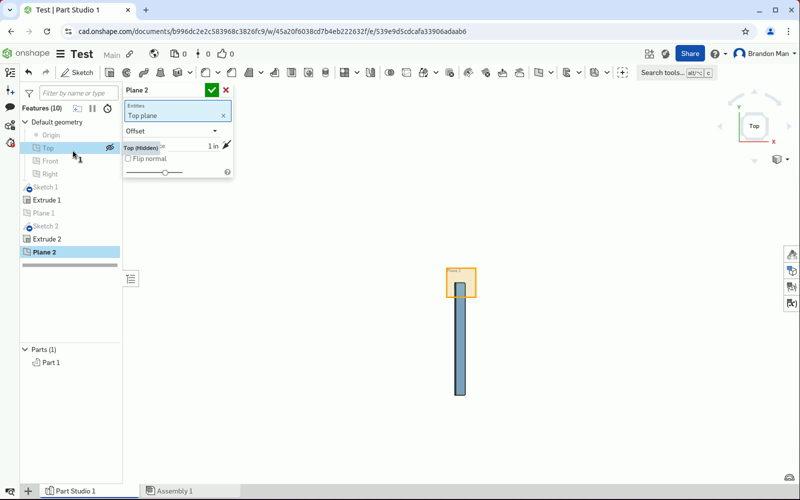
key(tab, 2)
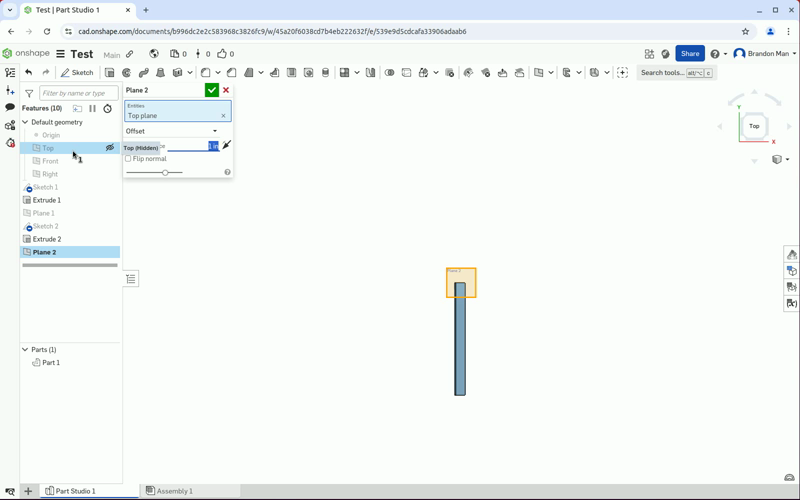
text(0.709)
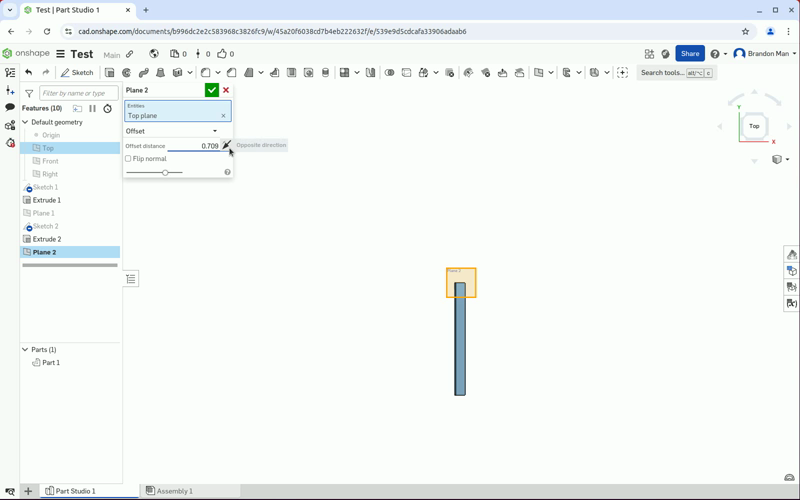
mouse_move(229, 147)
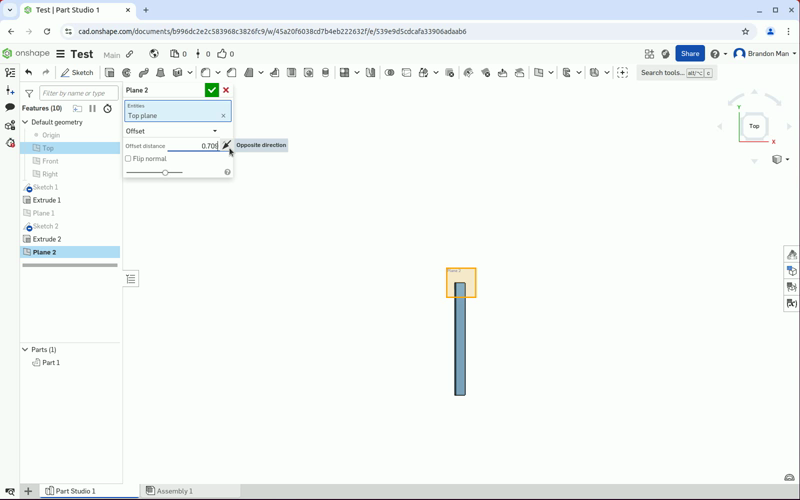
click(229, 147)
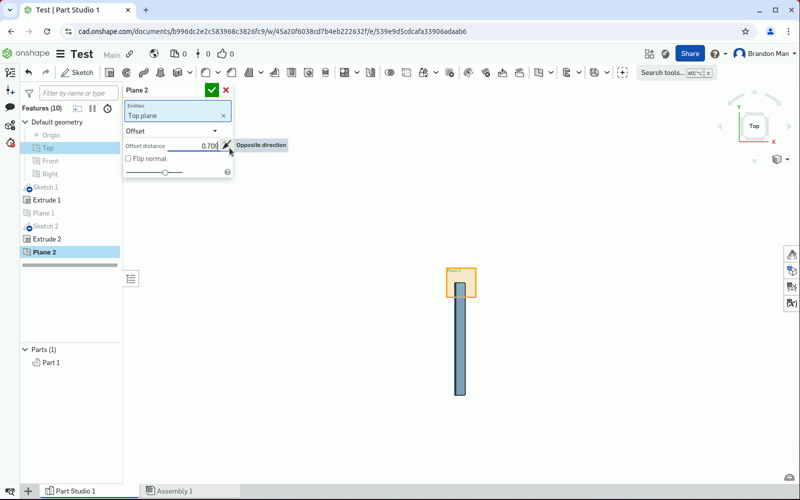
key(enter, 2)
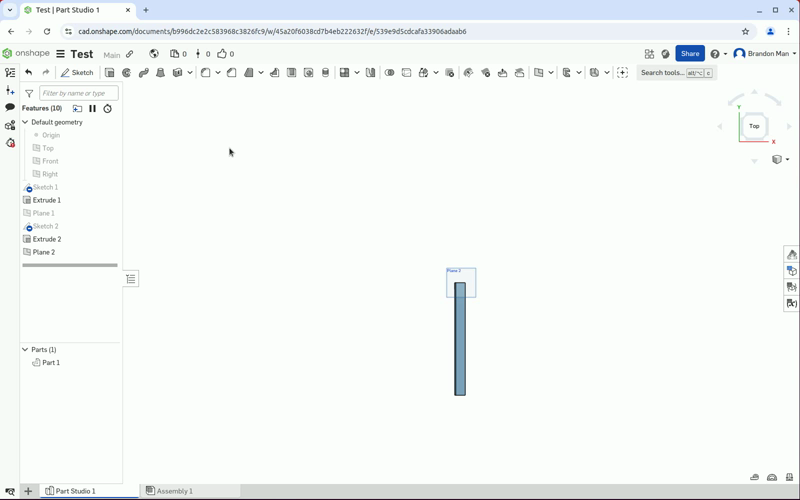
key(shift+s)
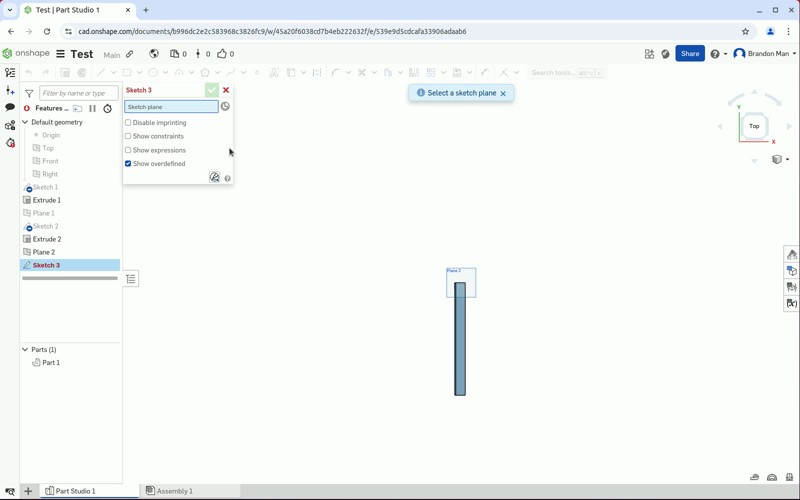
mouse_move(73, 254)
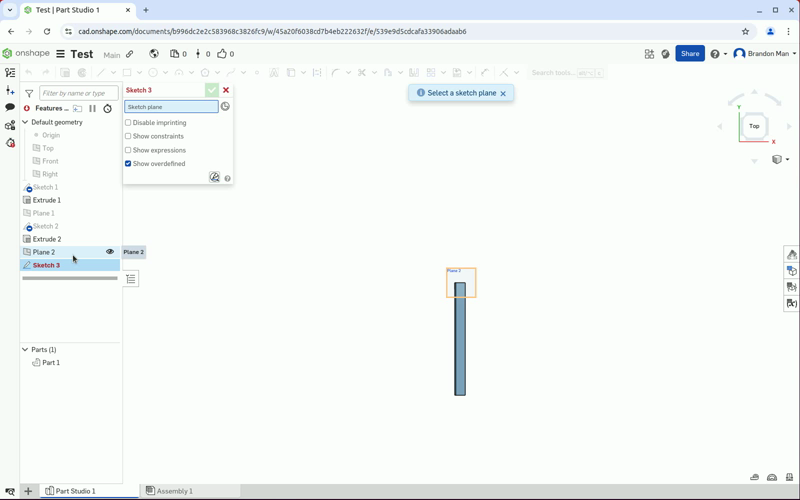
click(73, 254)
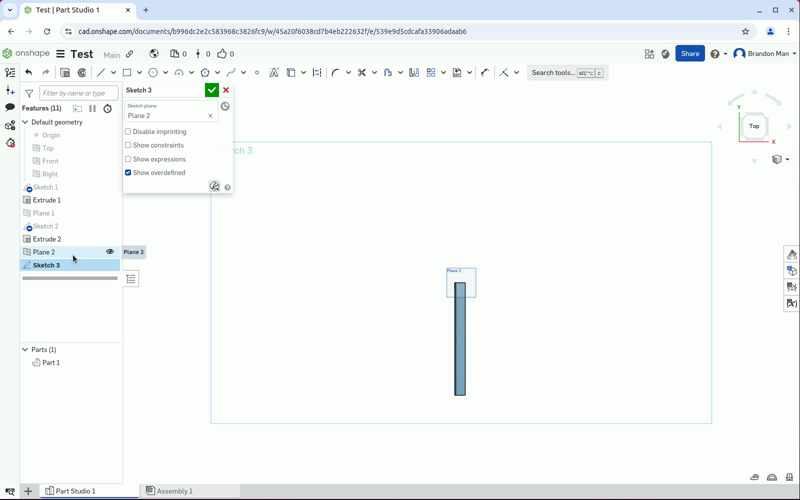
mouse_move(73, 352)
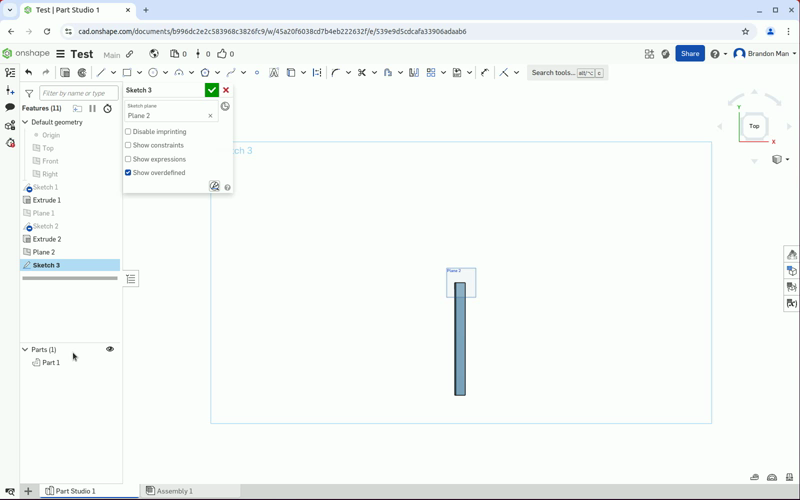
key(y)
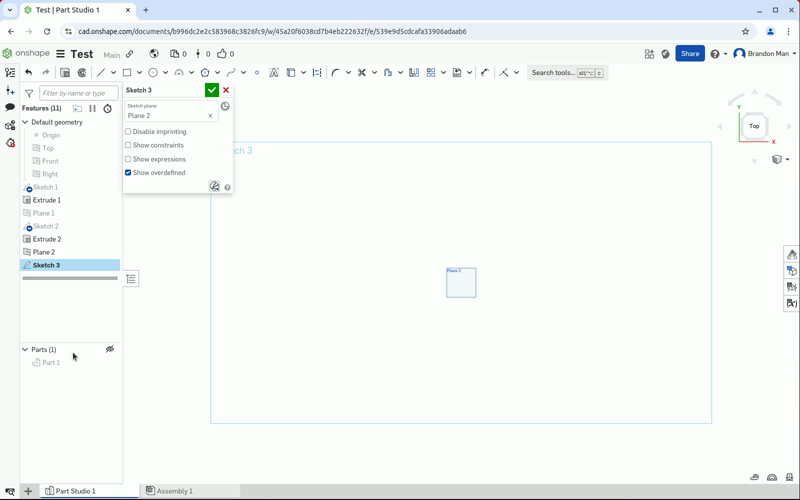
key(l)
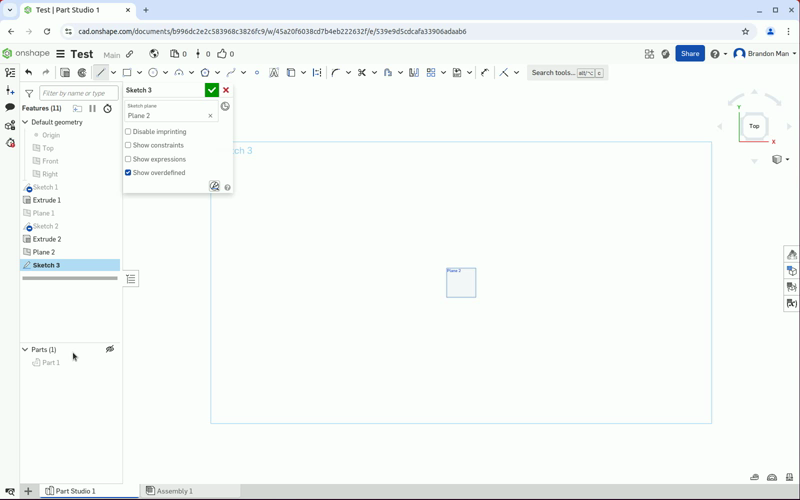
key_down(shift)
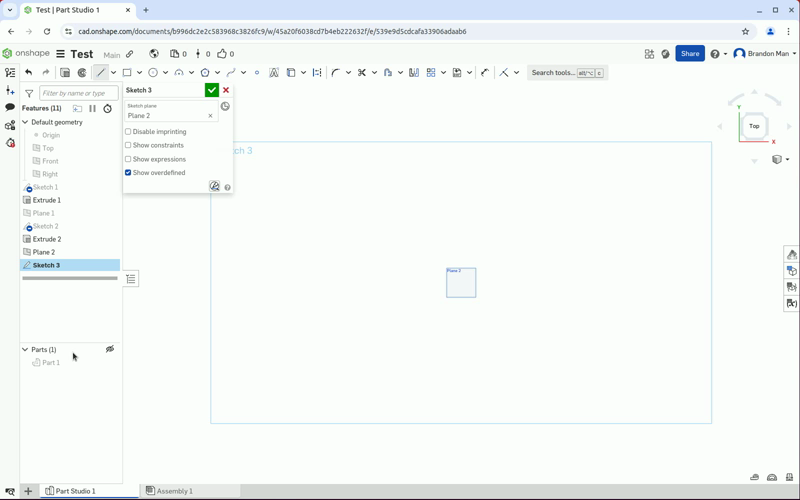
mouse_move(461, 308)
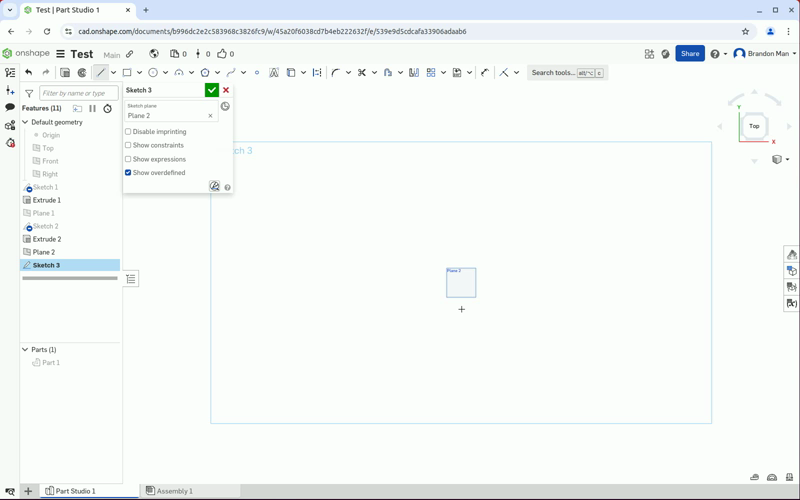
click(461, 308)
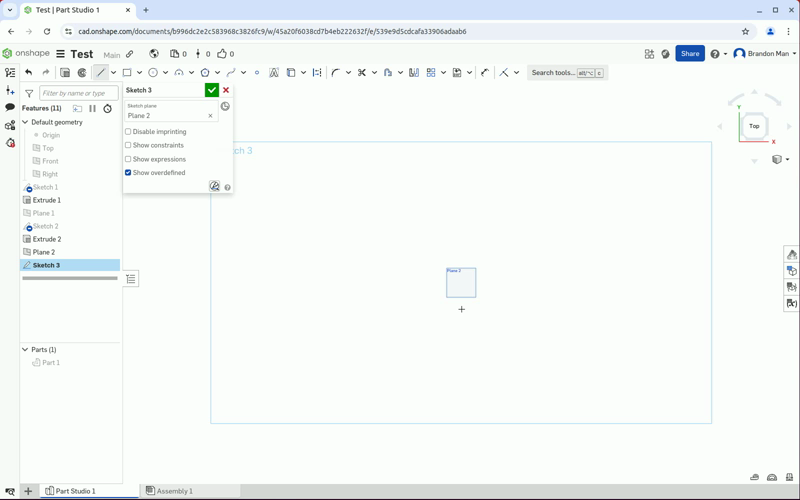
key_up(shift)
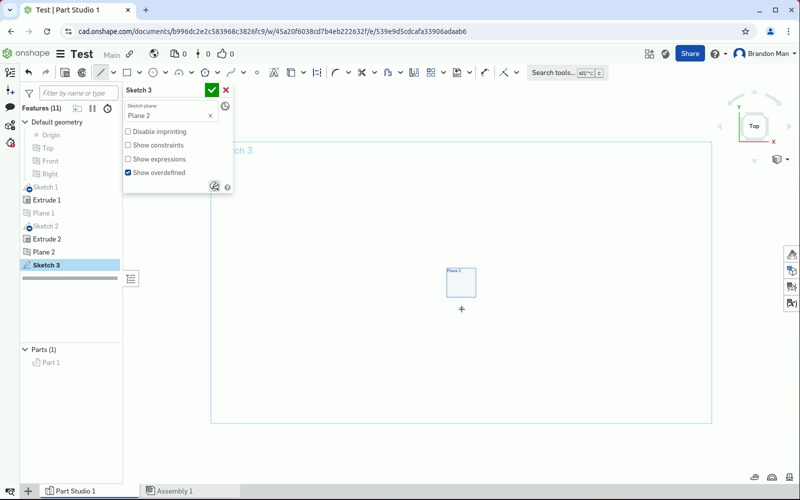
key_down(shift)
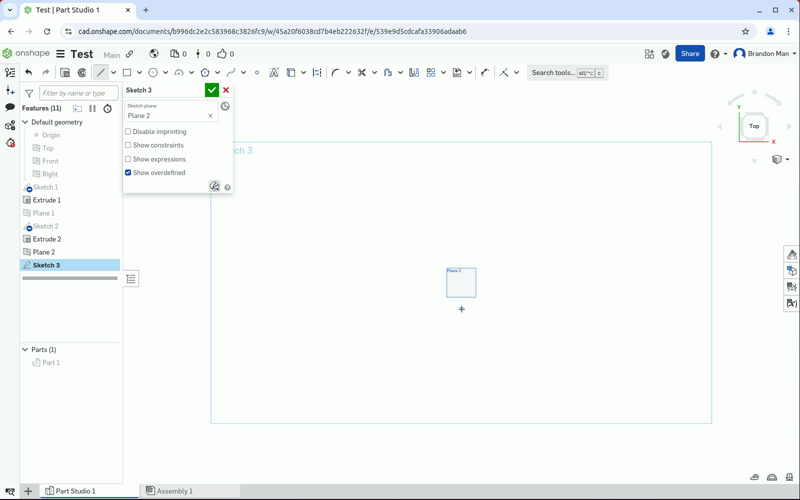
mouse_move(492, 308)
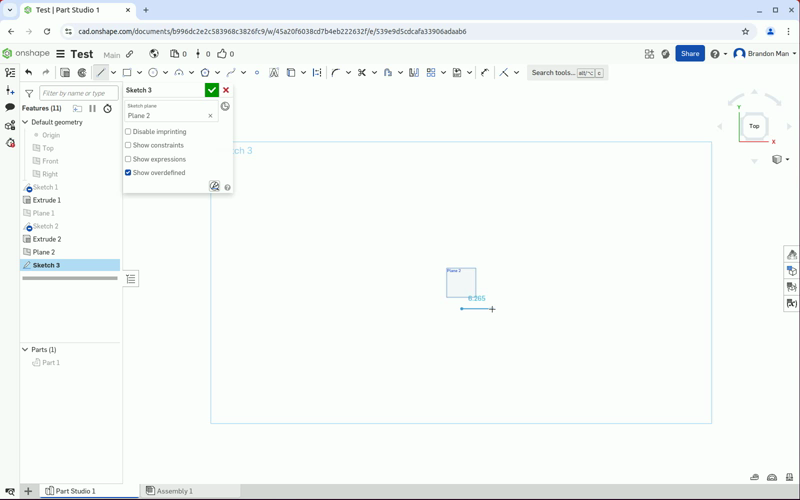
mouse_move(466, 308)
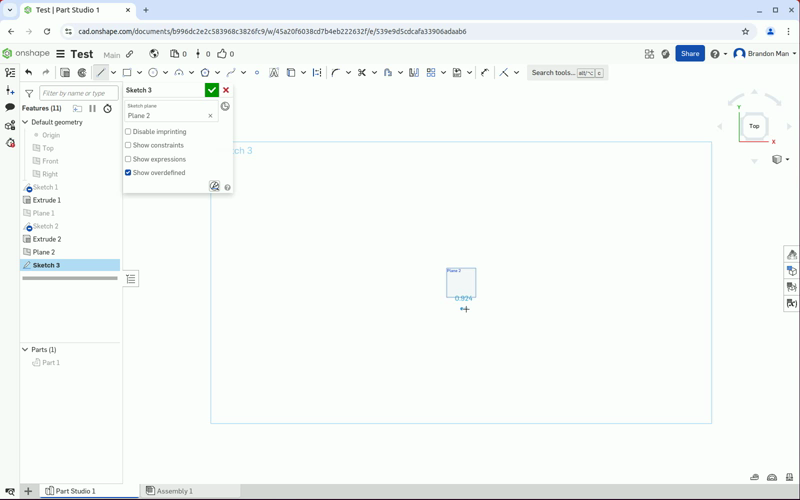
scroll(6)
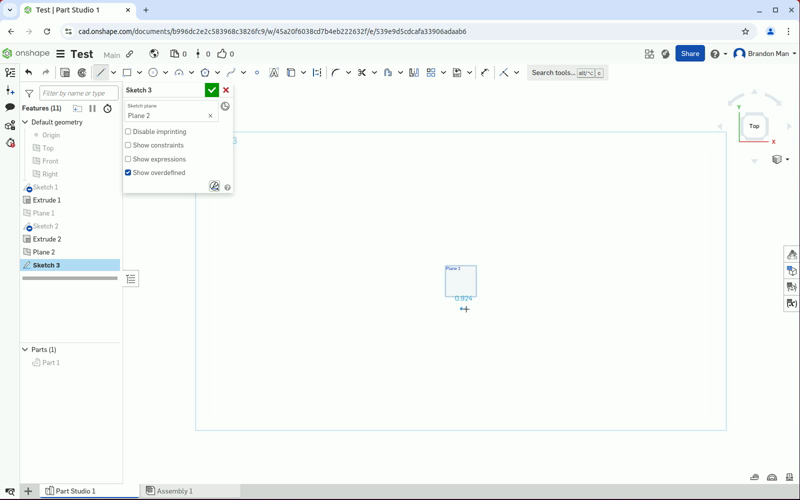
scroll(6)
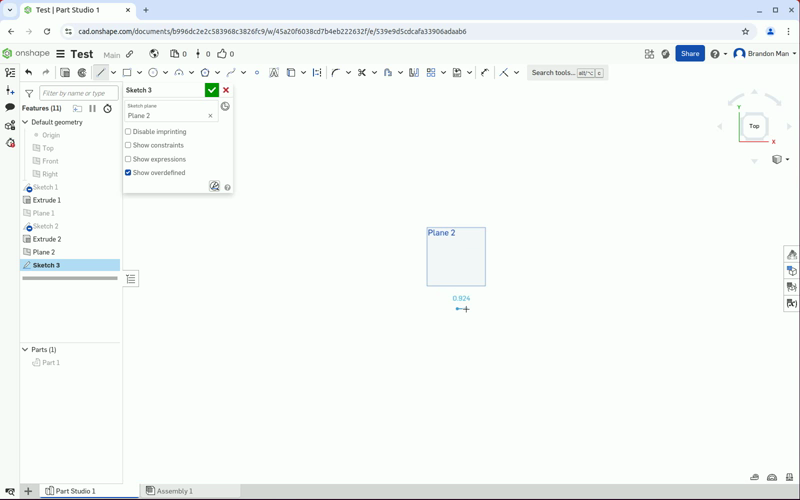
scroll(6)
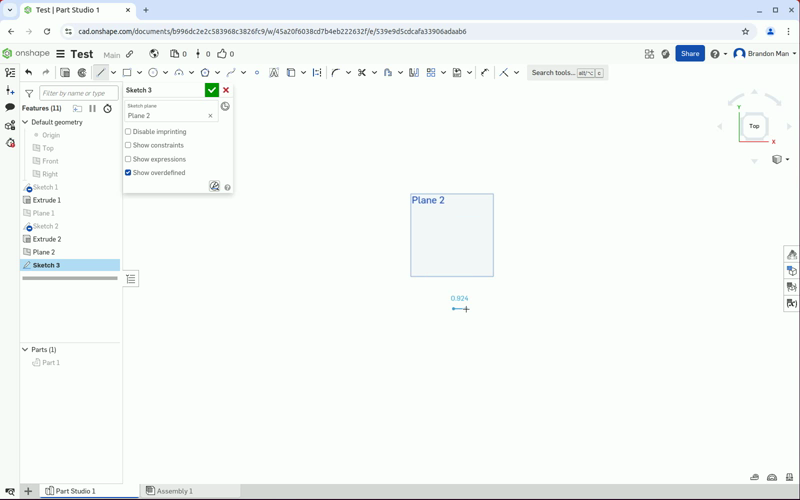
scroll(6)
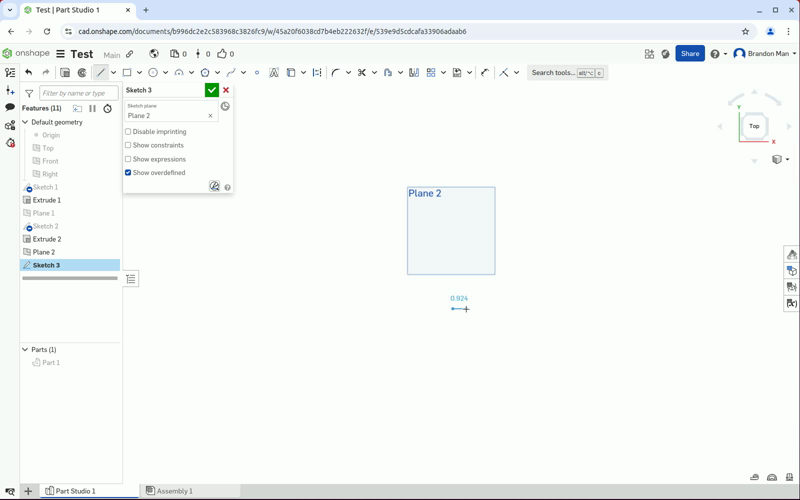
scroll(6)
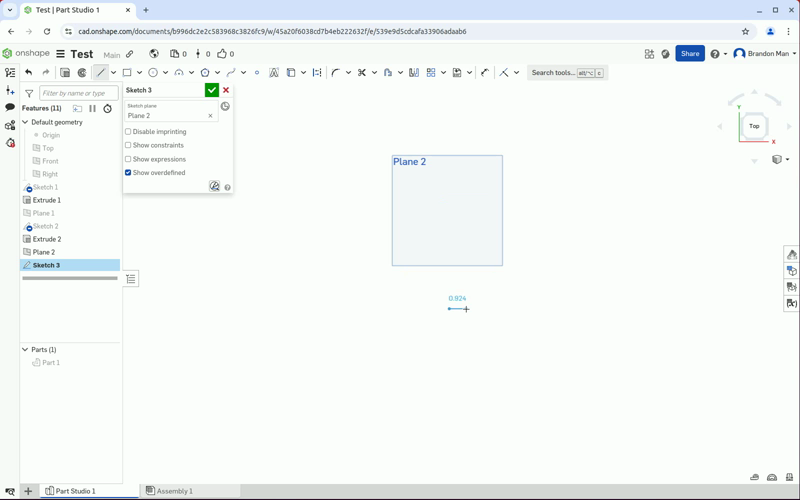
scroll(6)
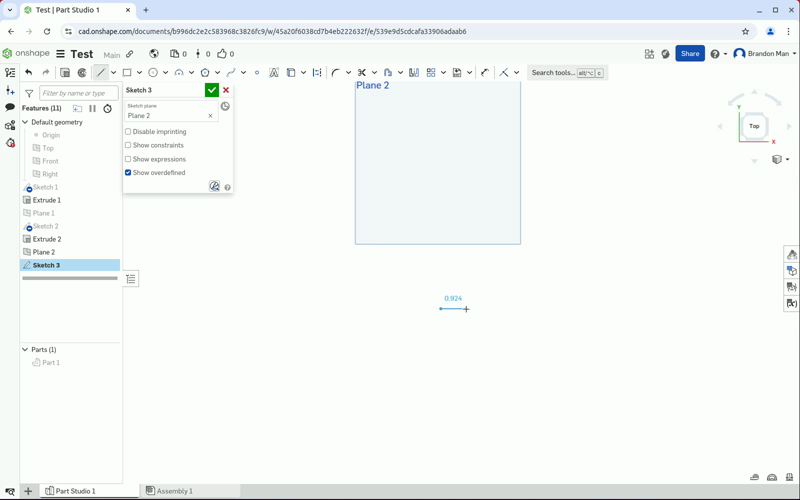
scroll(6)
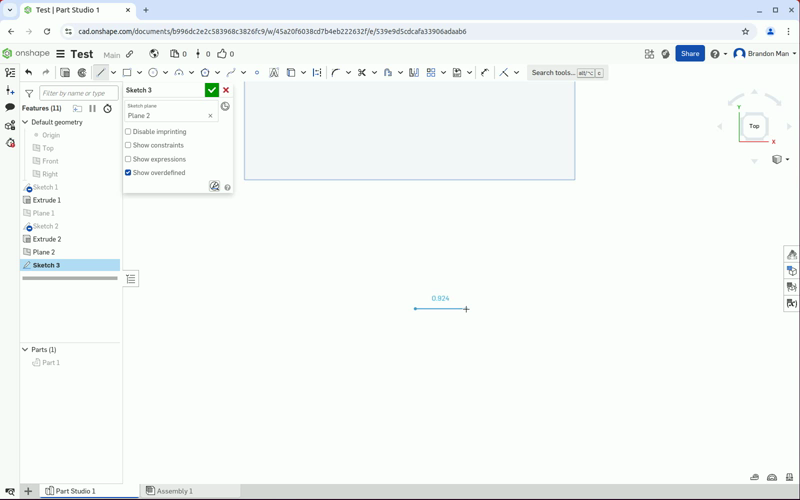
click(466, 308)
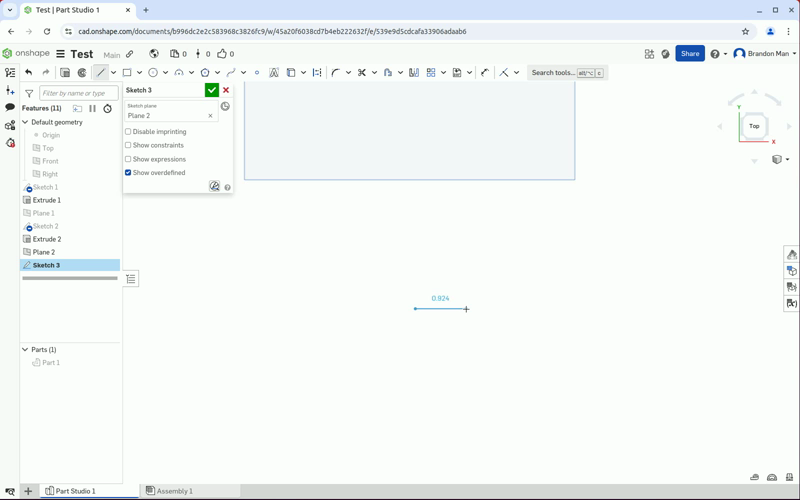
scroll(-6)
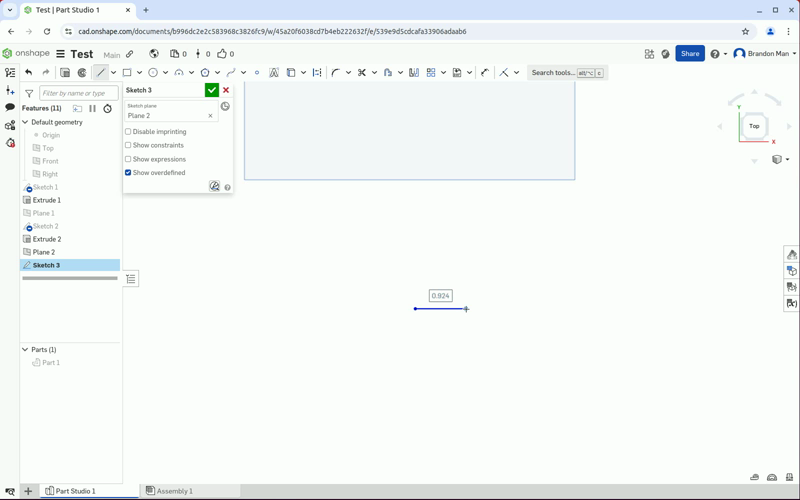
scroll(-6)
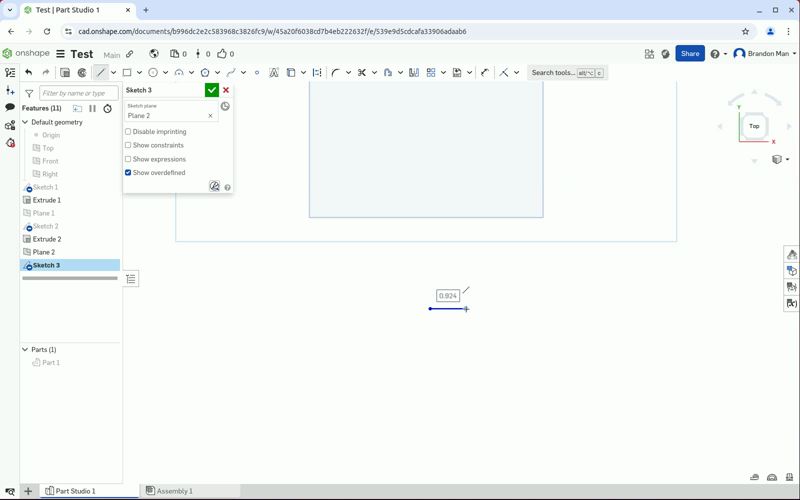
scroll(-6)
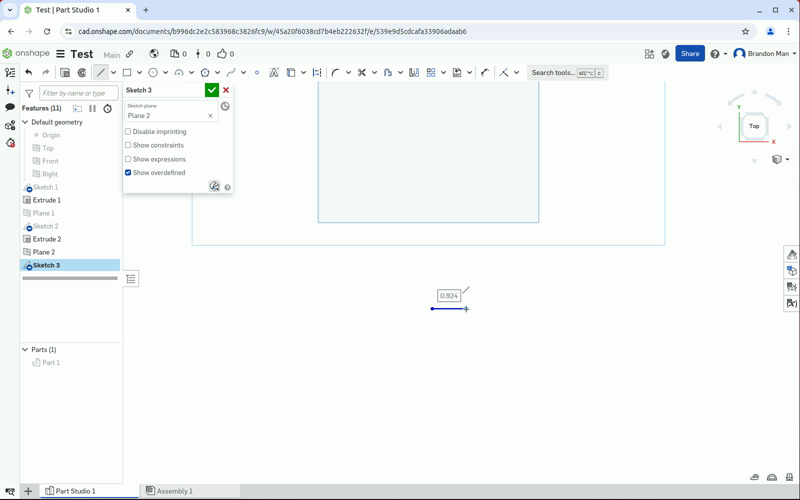
scroll(-6)
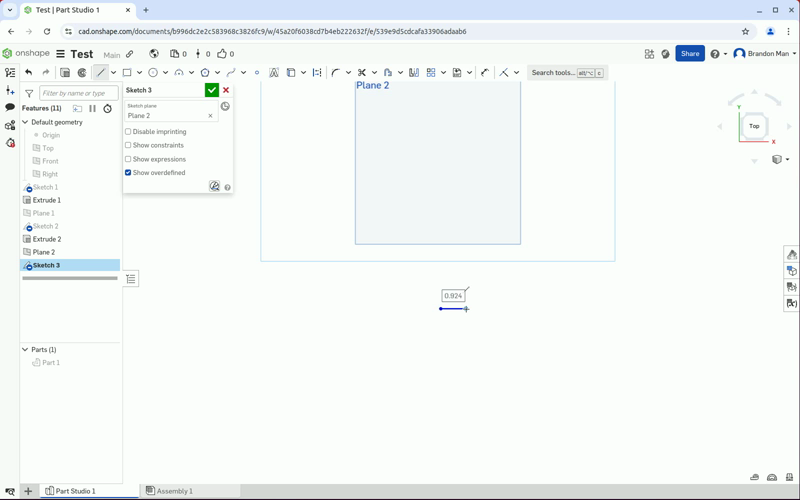
scroll(-6)
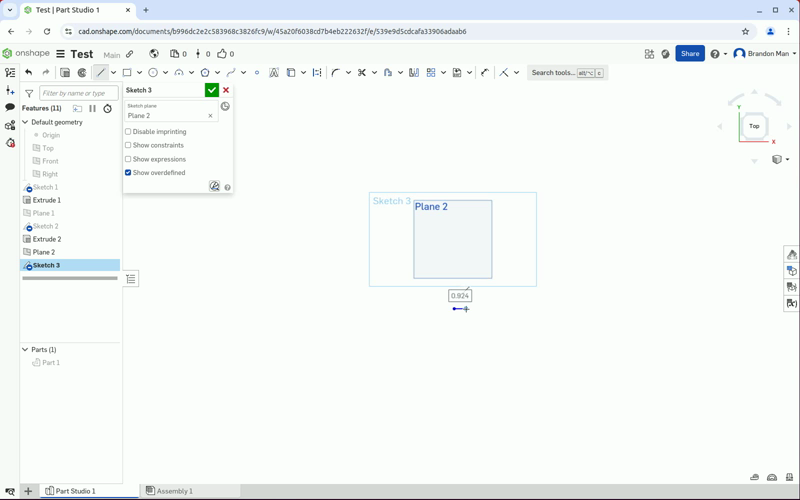
scroll(-6)
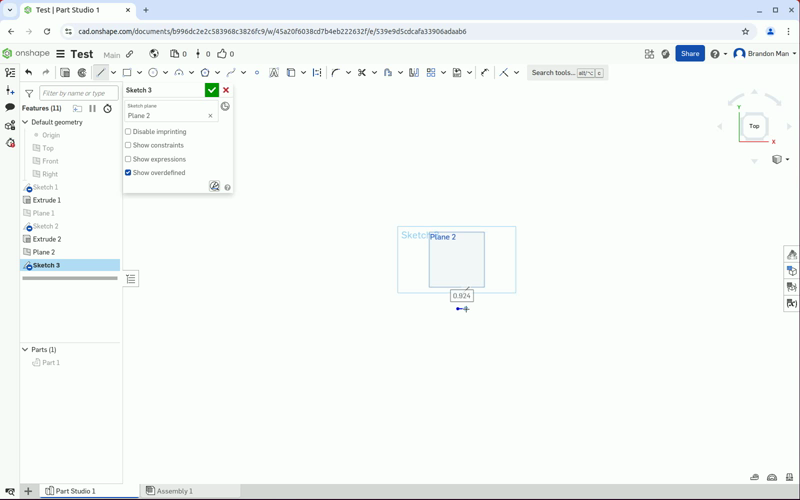
scroll(-6)
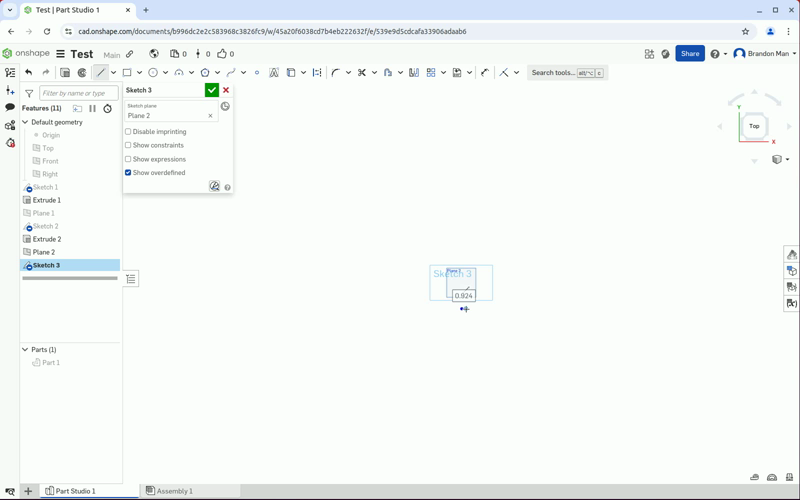
key_up(shift)
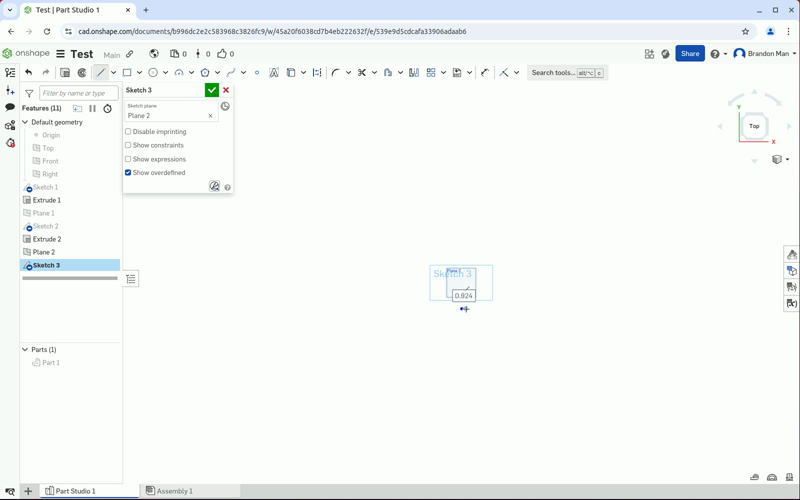
key_down(shift)
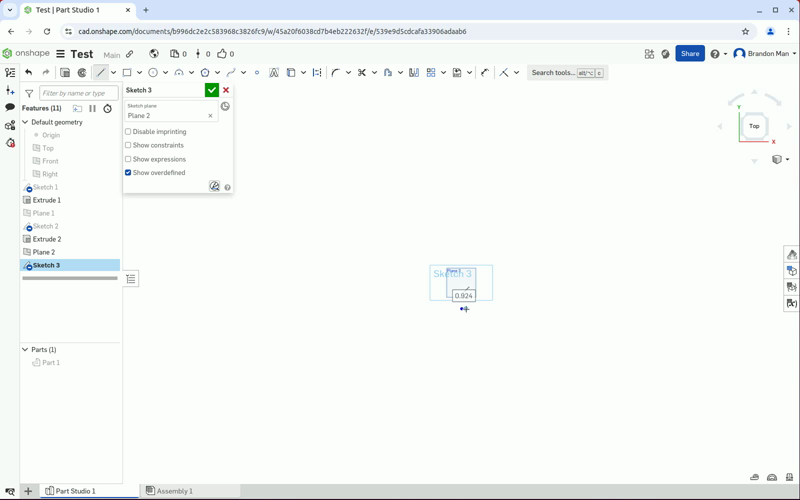
mouse_move(496, 308)
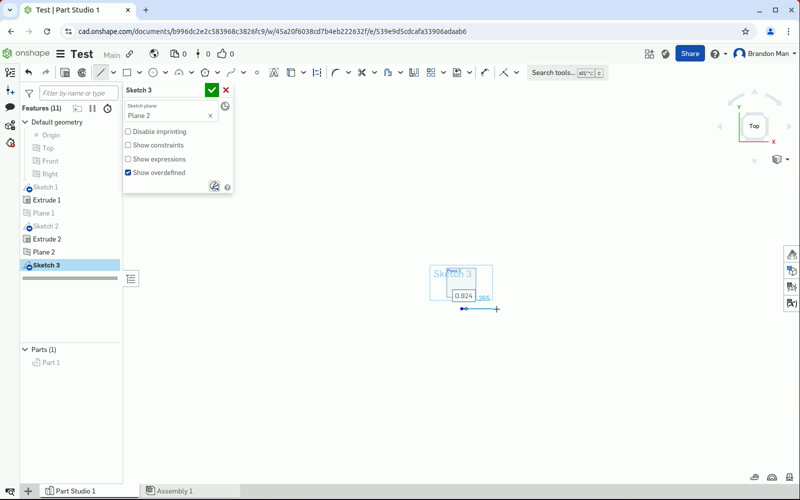
mouse_move(466, 307)
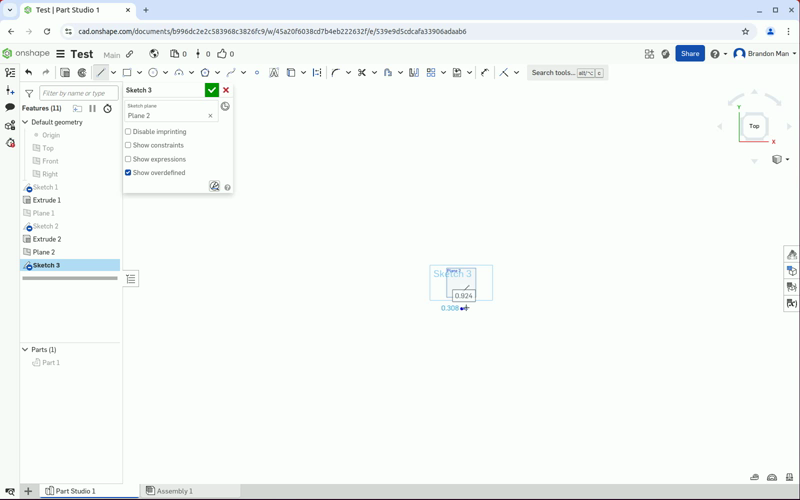
scroll(6)
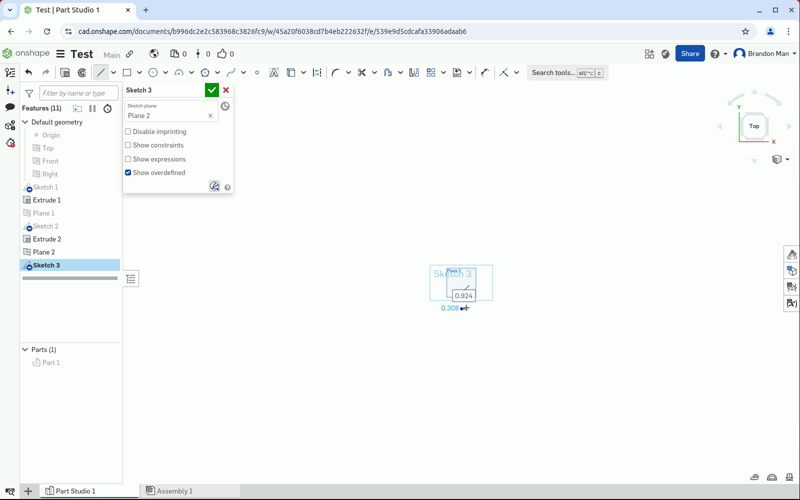
scroll(6)
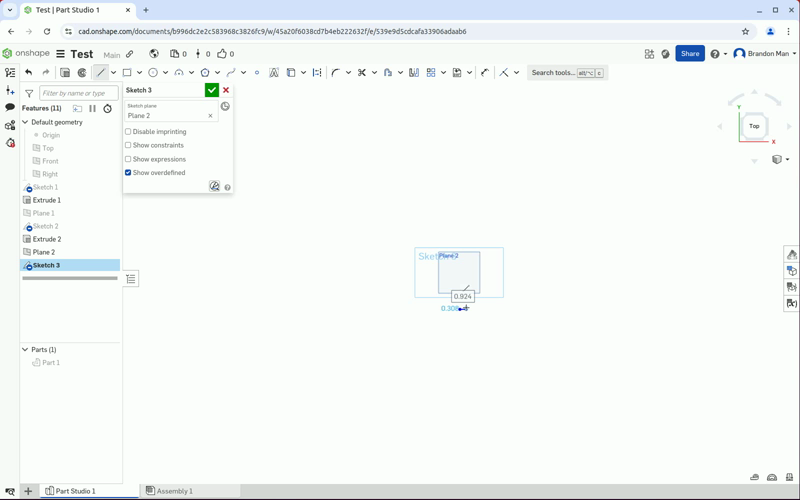
scroll(6)
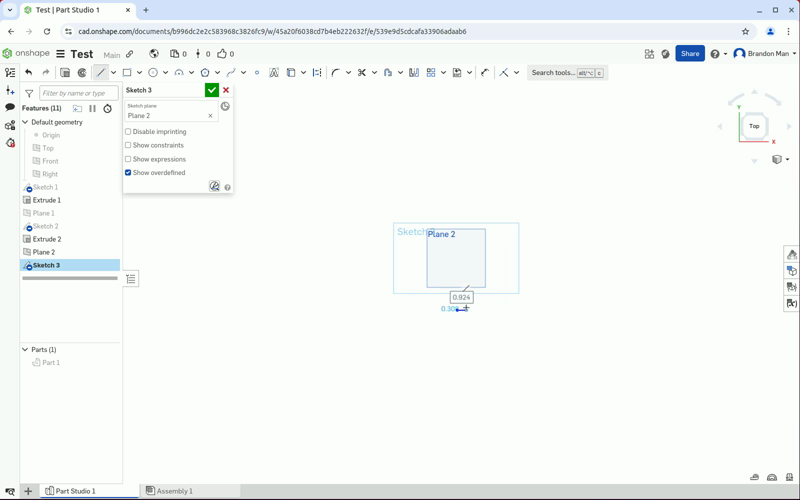
scroll(6)
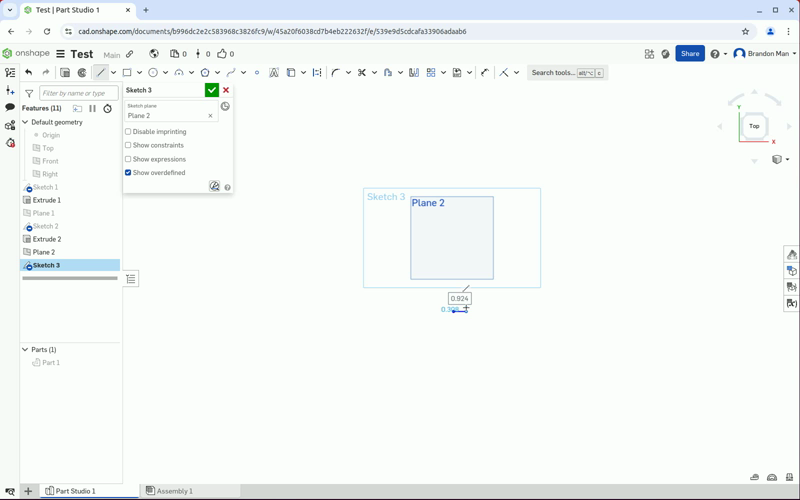
scroll(6)
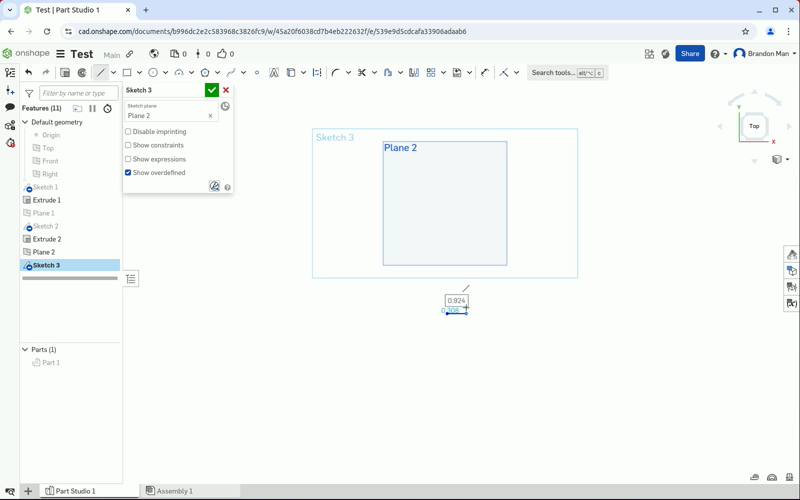
scroll(6)
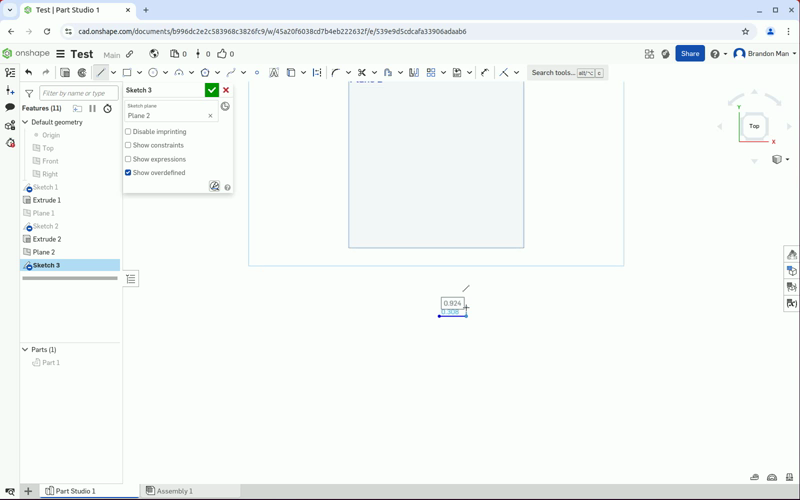
scroll(6)
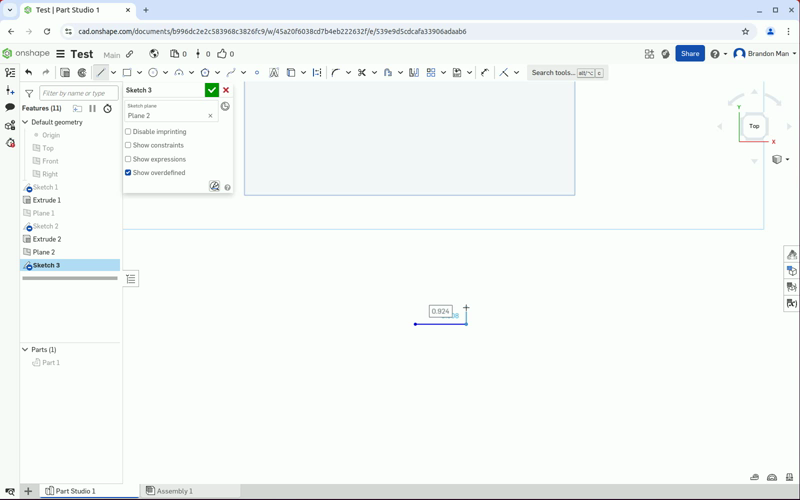
click(466, 307)
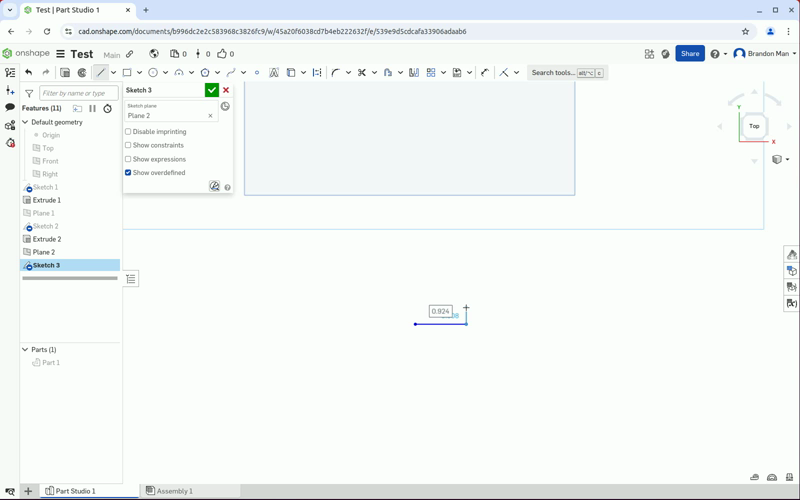
scroll(-6)
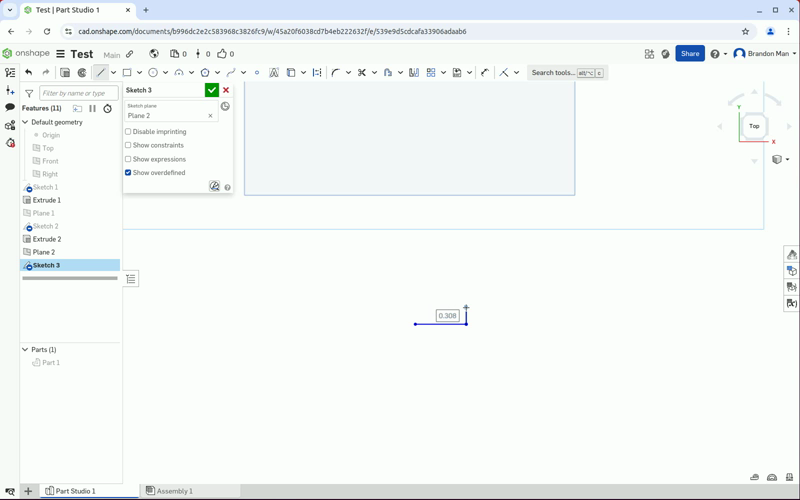
scroll(-6)
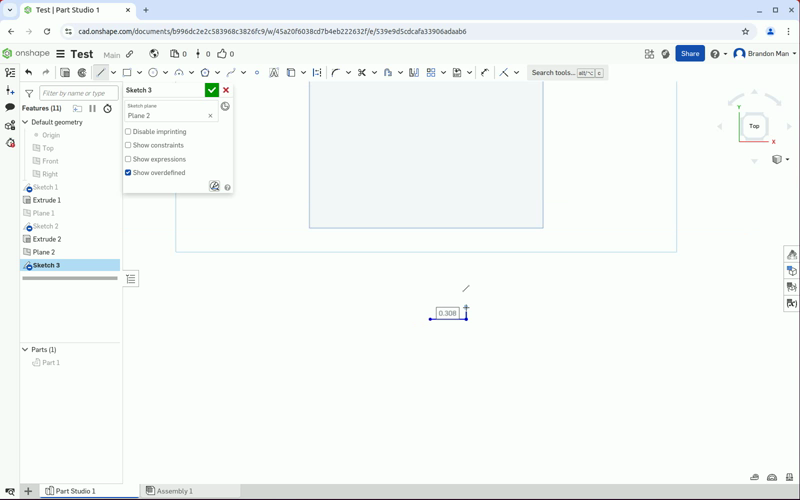
scroll(-6)
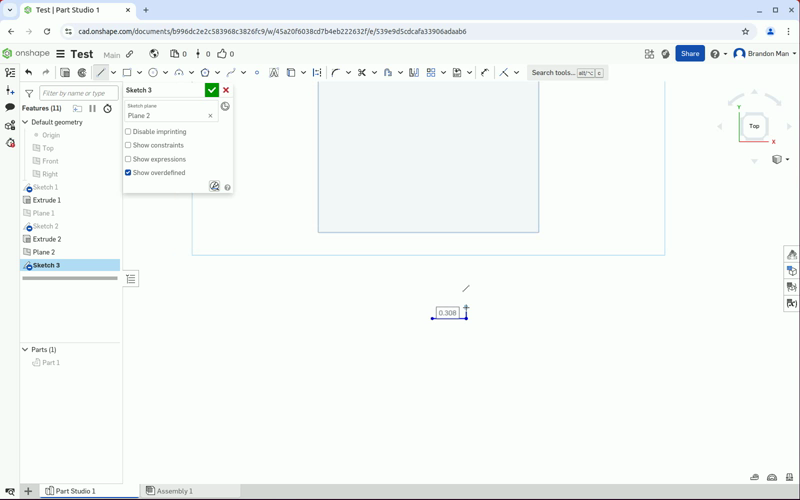
scroll(-6)
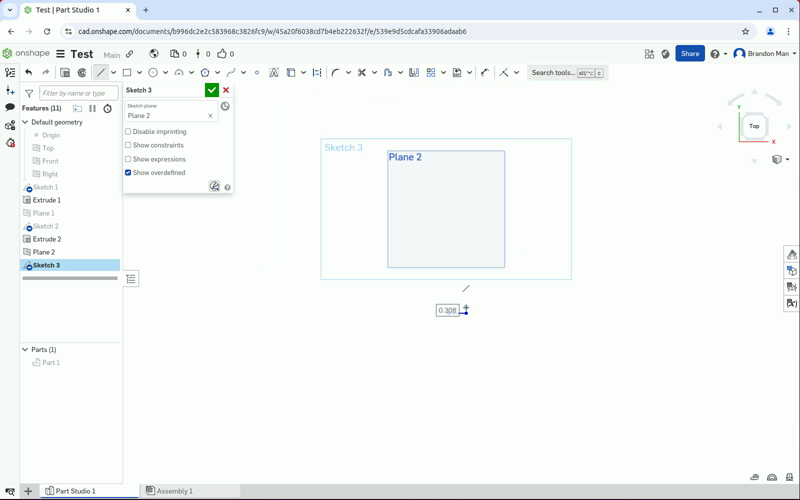
scroll(-6)
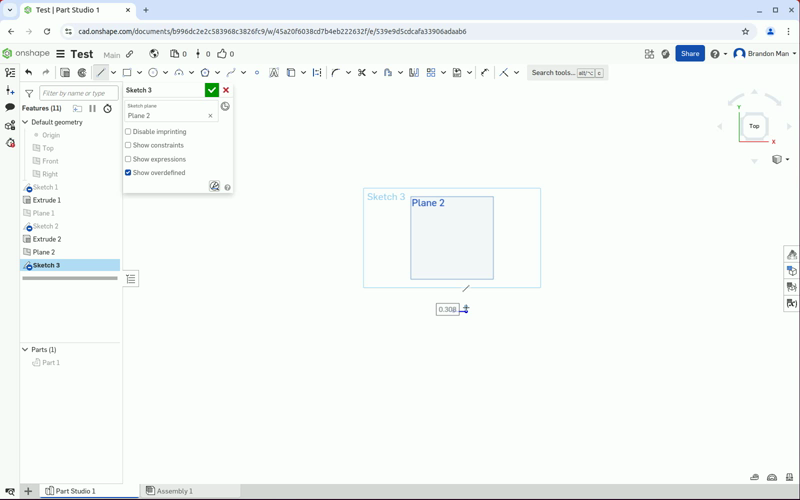
scroll(-6)
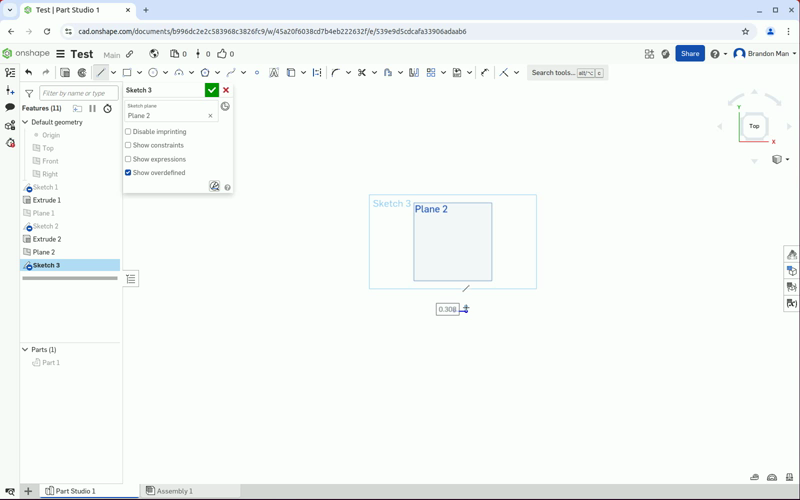
scroll(-6)
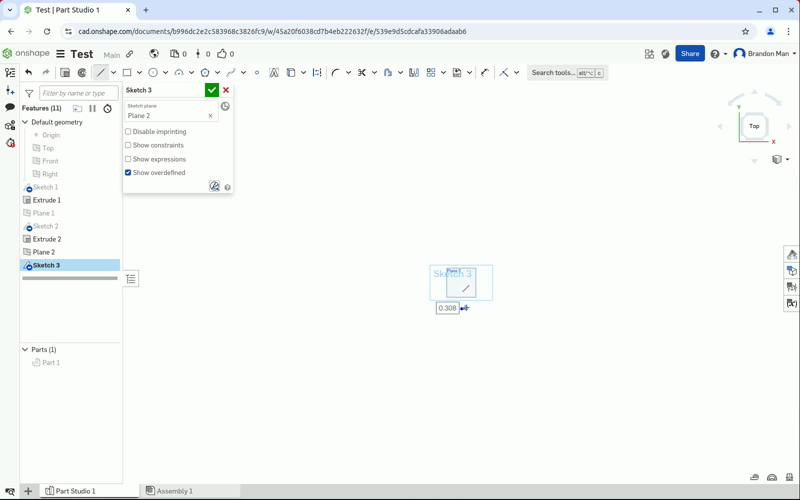
key_up(shift)
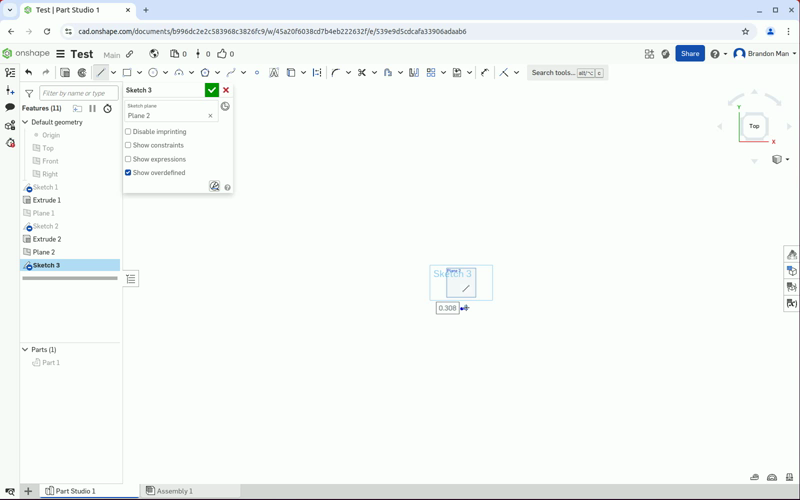
key_down(shift)
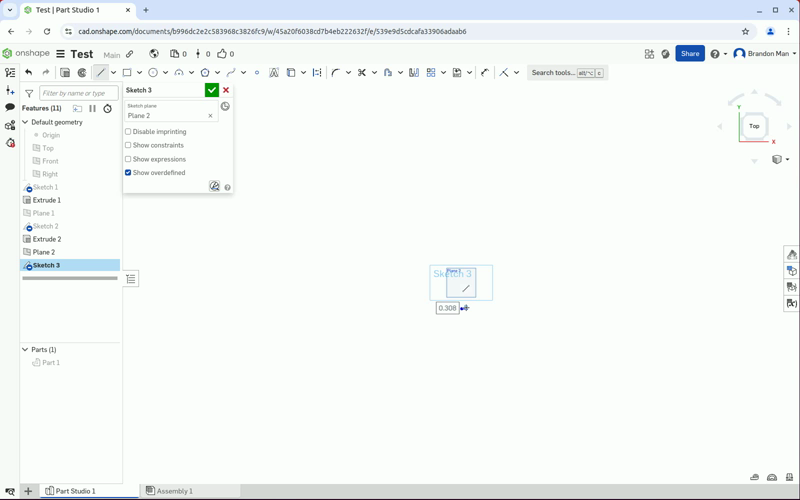
mouse_move(496, 307)
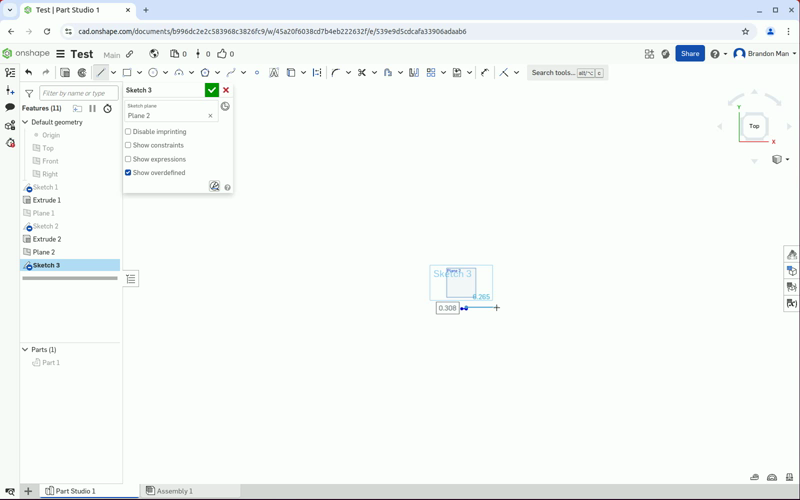
mouse_move(461, 307)
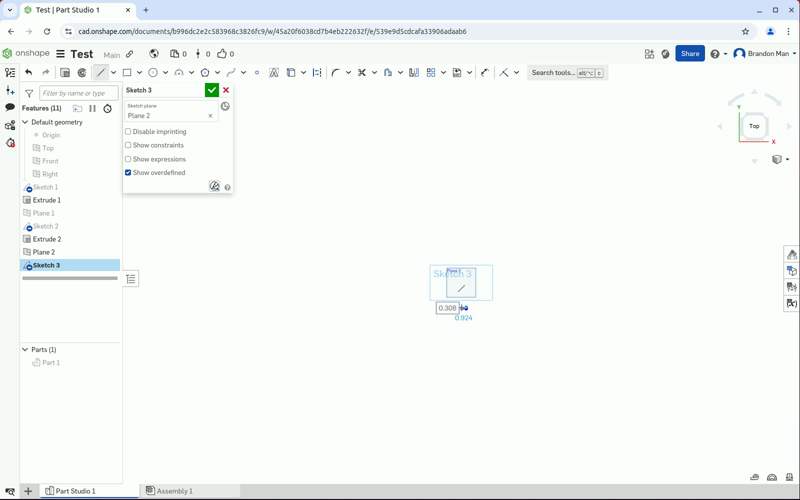
scroll(6)
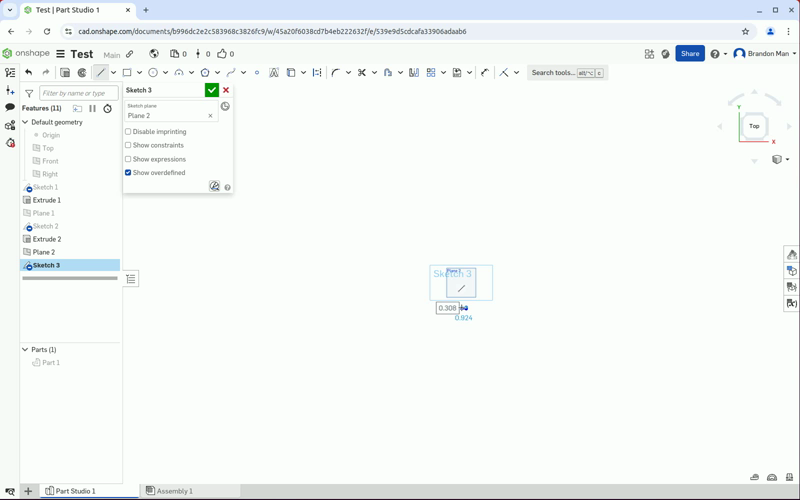
scroll(6)
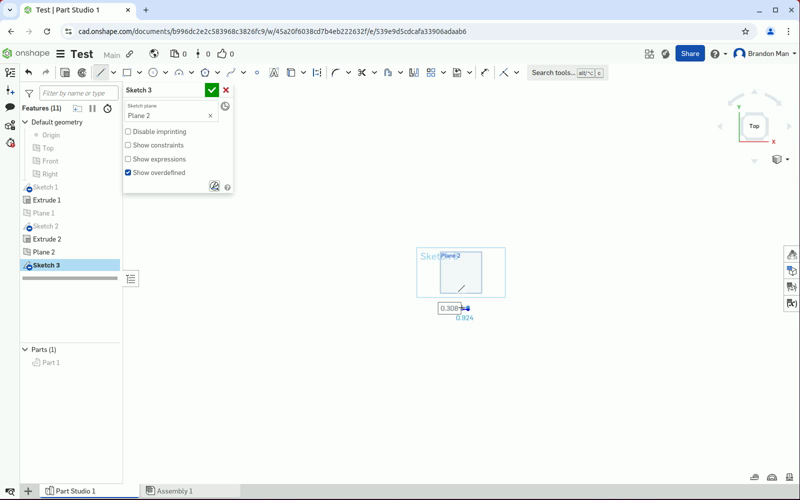
scroll(6)
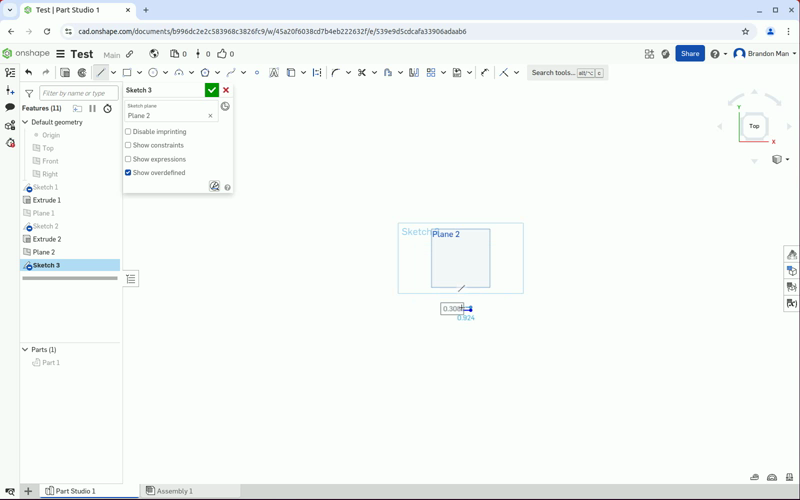
scroll(6)
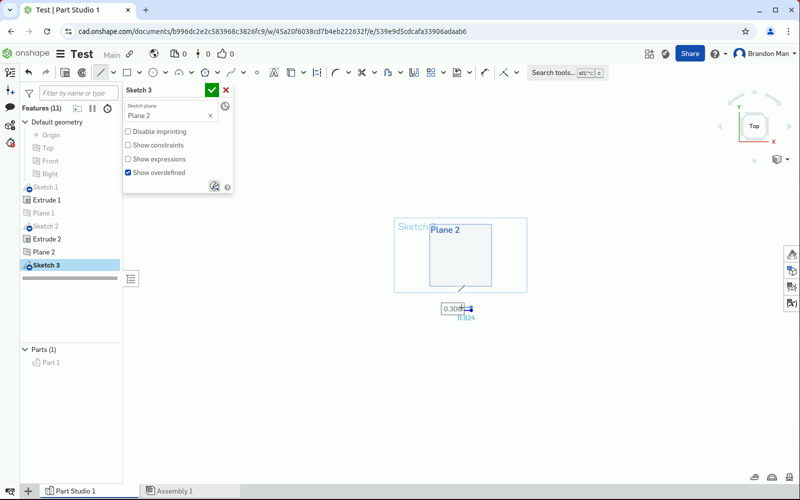
scroll(6)
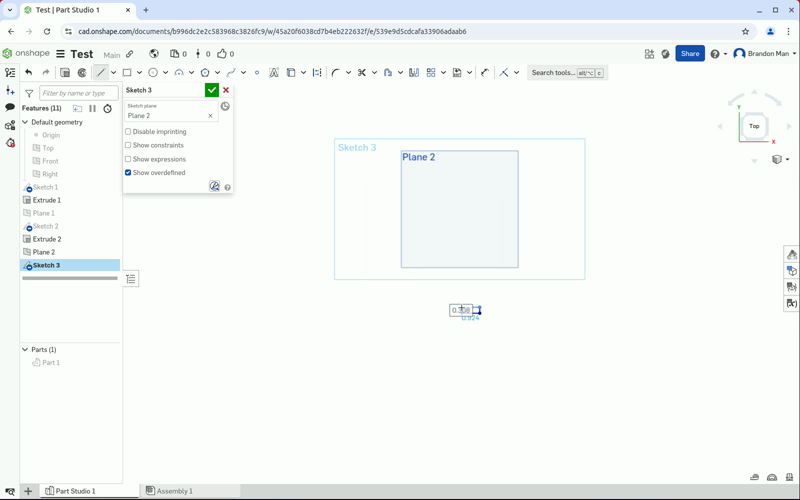
scroll(6)
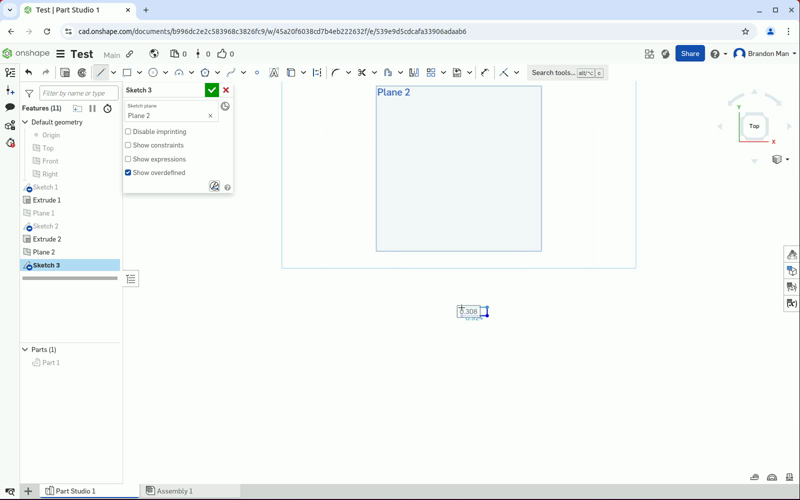
scroll(6)
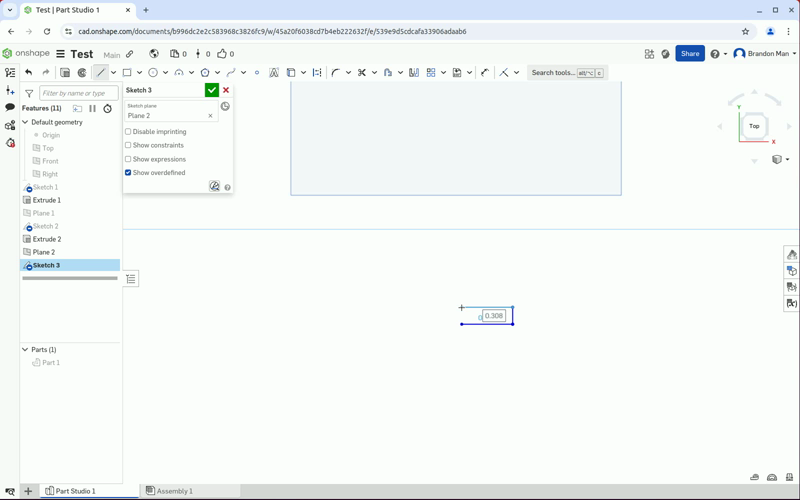
click(461, 307)
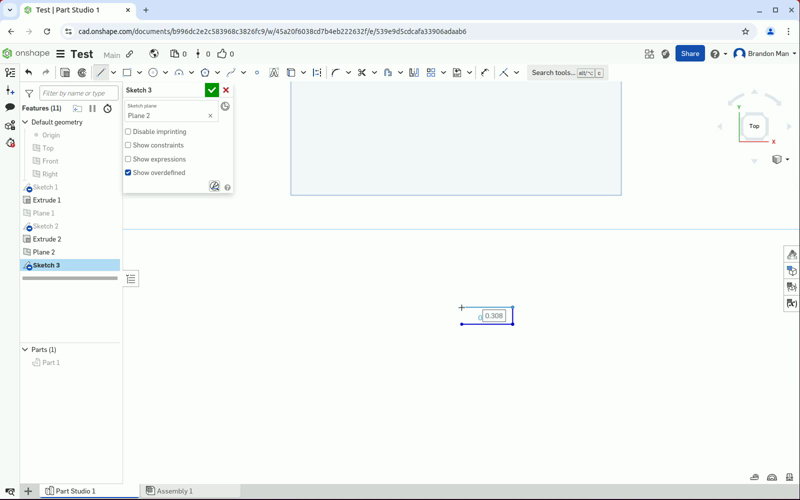
scroll(-6)
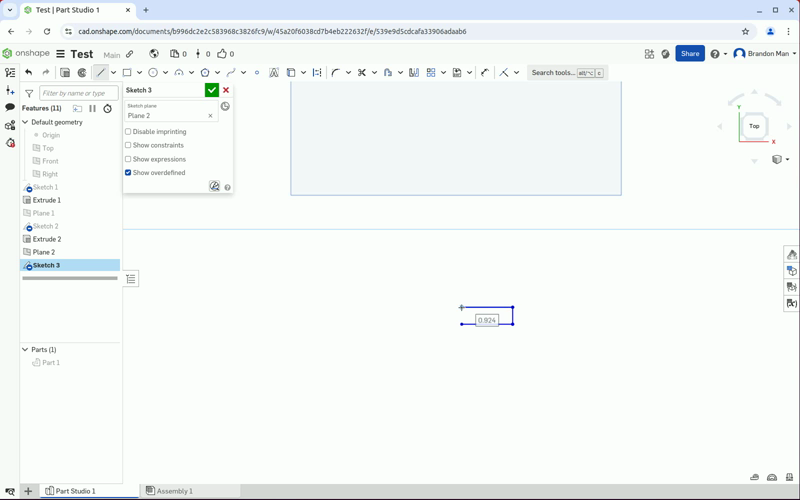
scroll(-6)
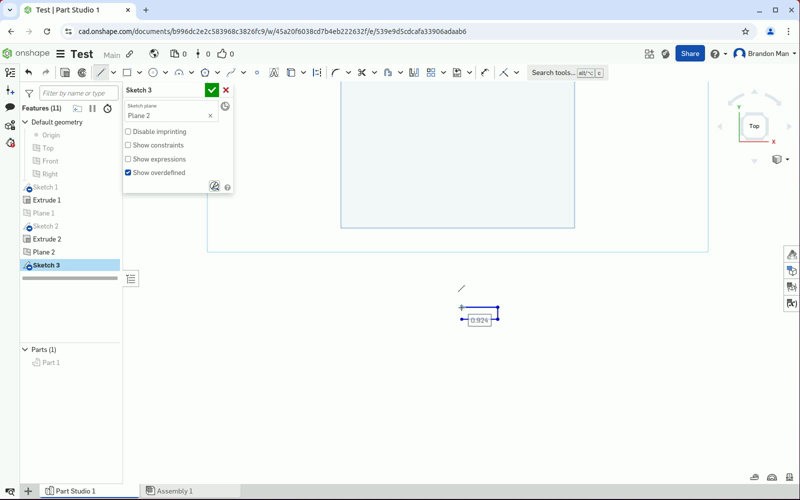
scroll(-6)
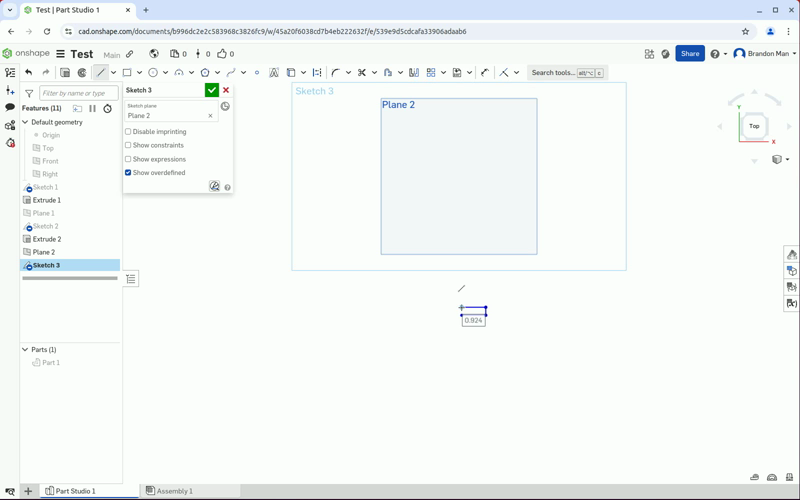
scroll(-6)
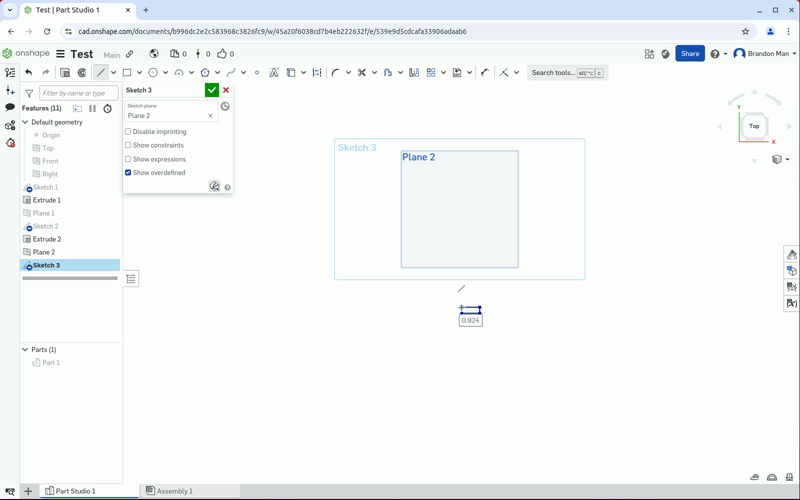
scroll(-6)
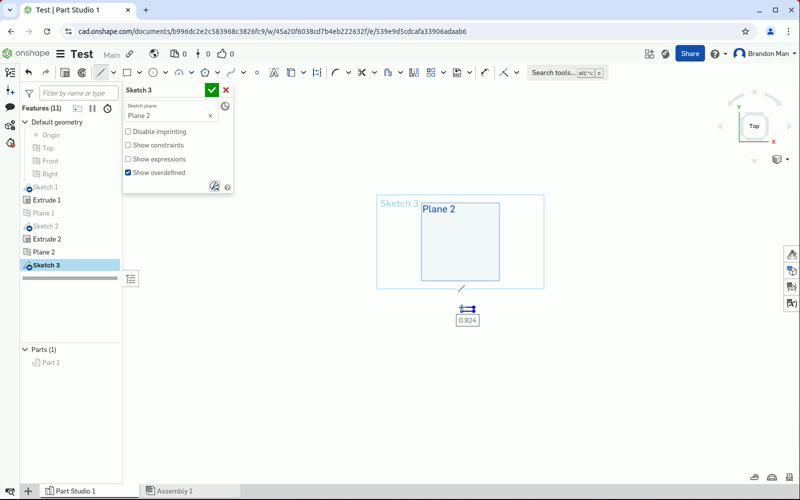
scroll(-6)
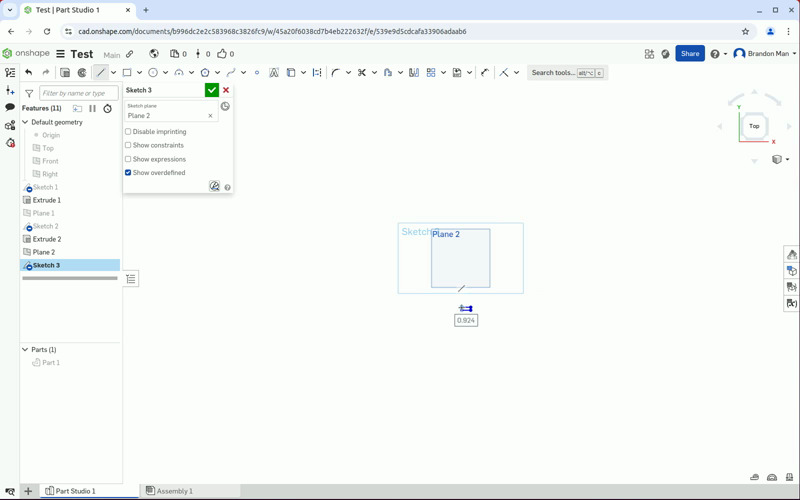
scroll(-6)
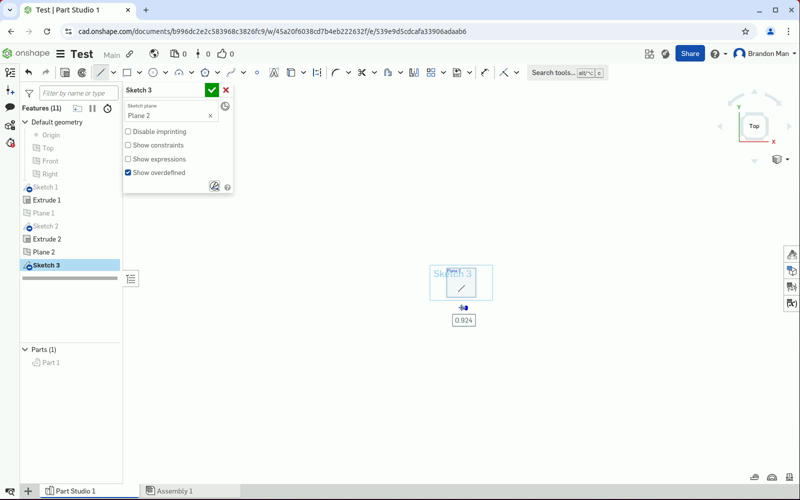
key_up(shift)
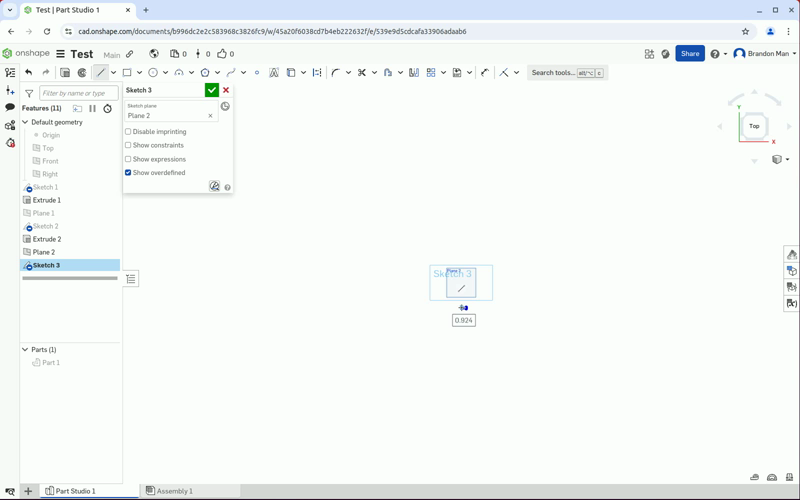
mouse_move(492, 307)
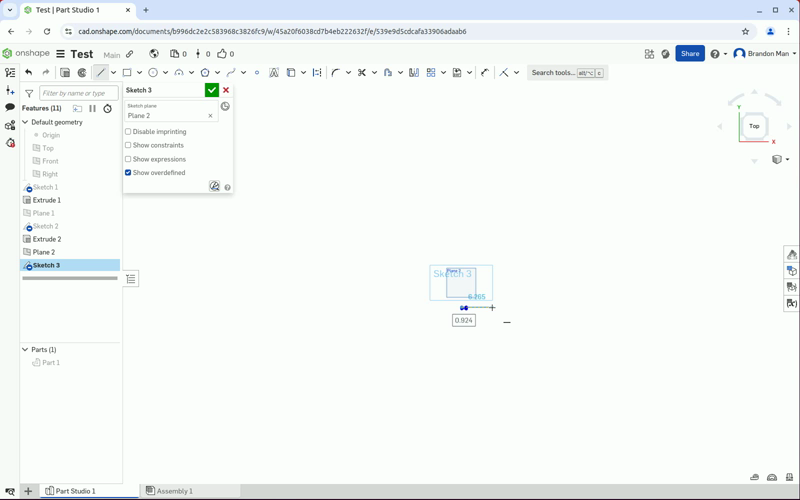
key_down(shift)
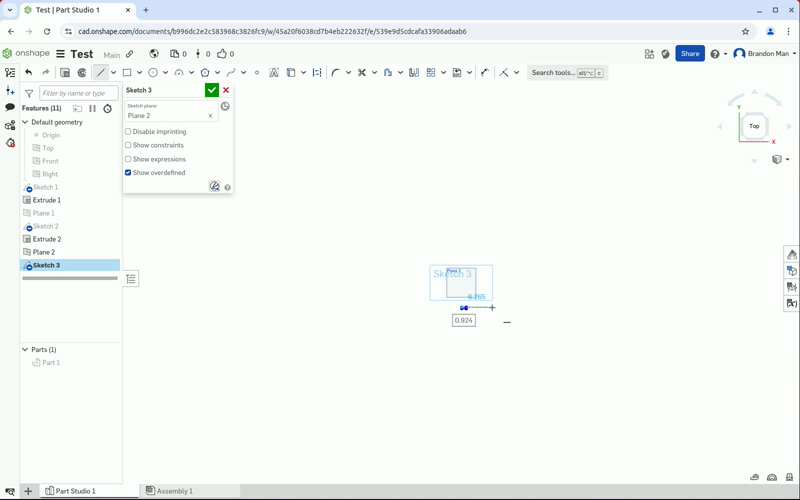
mouse_move(461, 308)
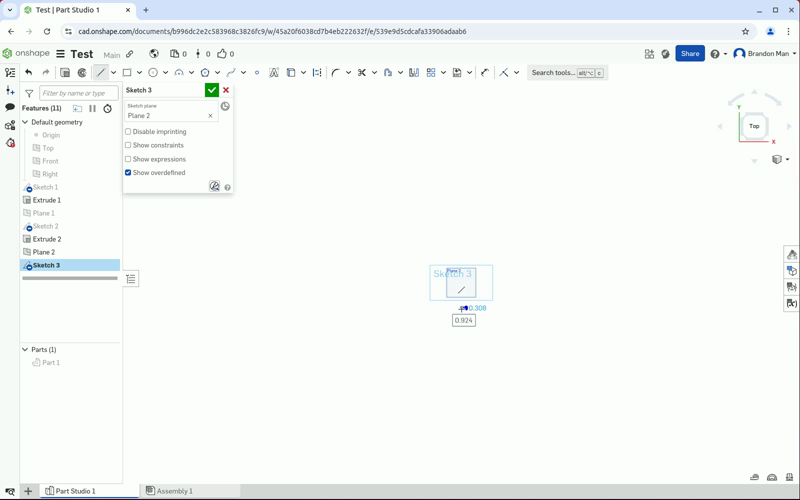
scroll(6)
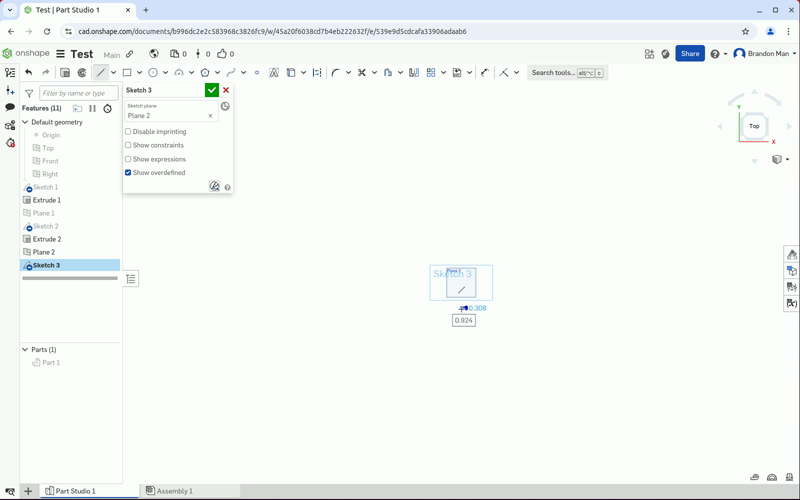
scroll(6)
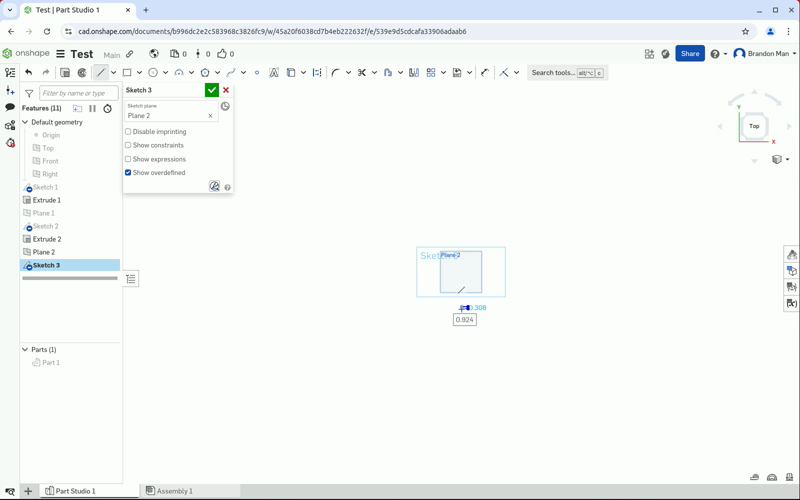
scroll(6)
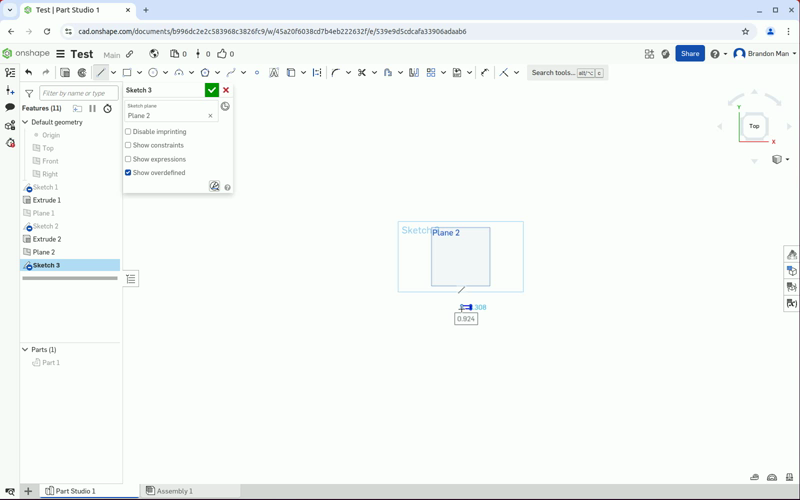
scroll(6)
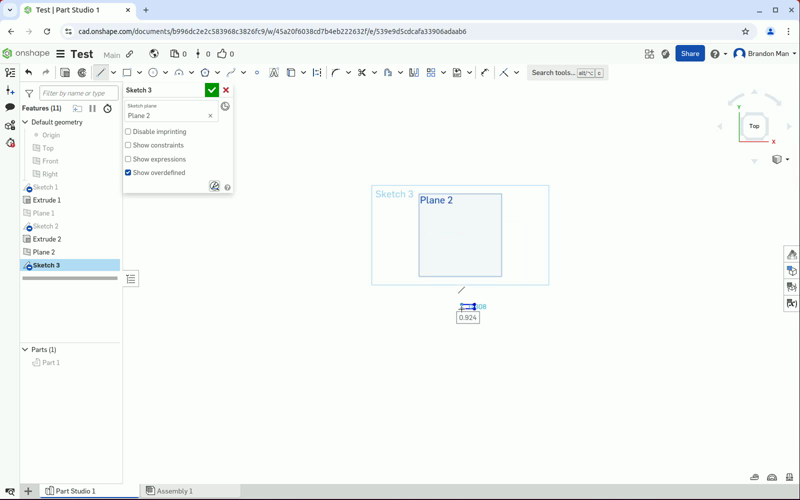
scroll(6)
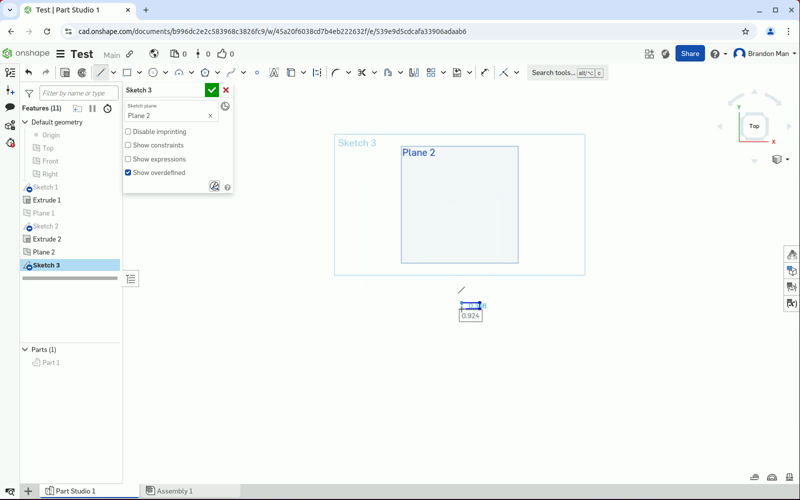
scroll(6)
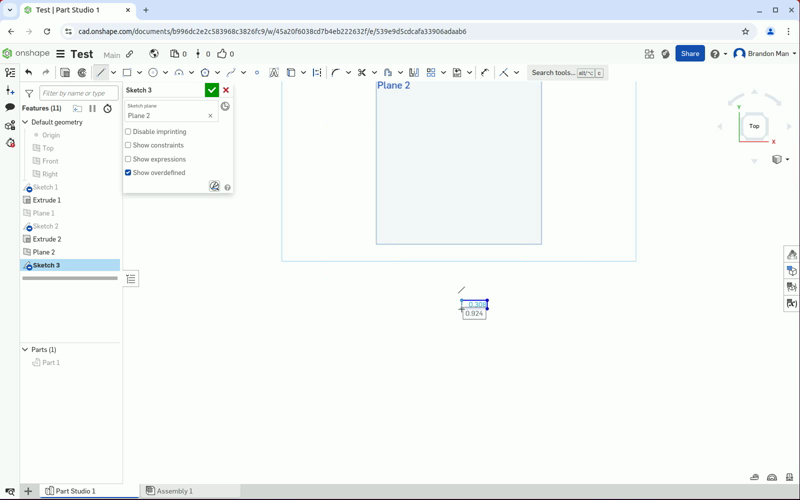
scroll(6)
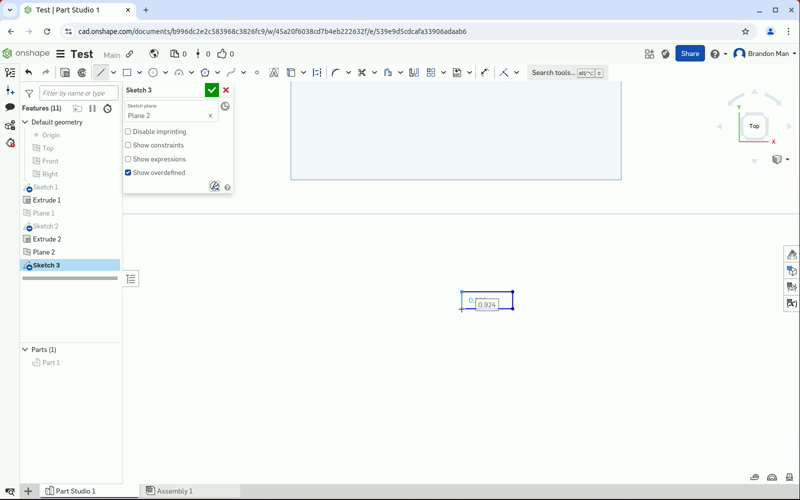
key_up(shift)
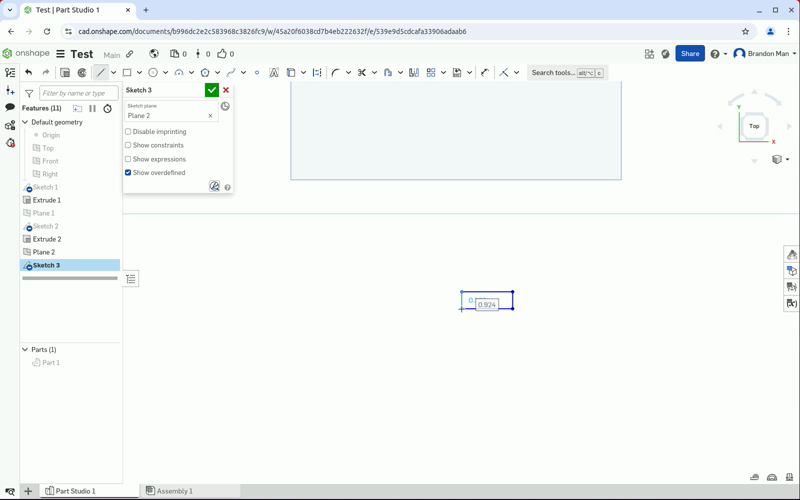
click(461, 308)
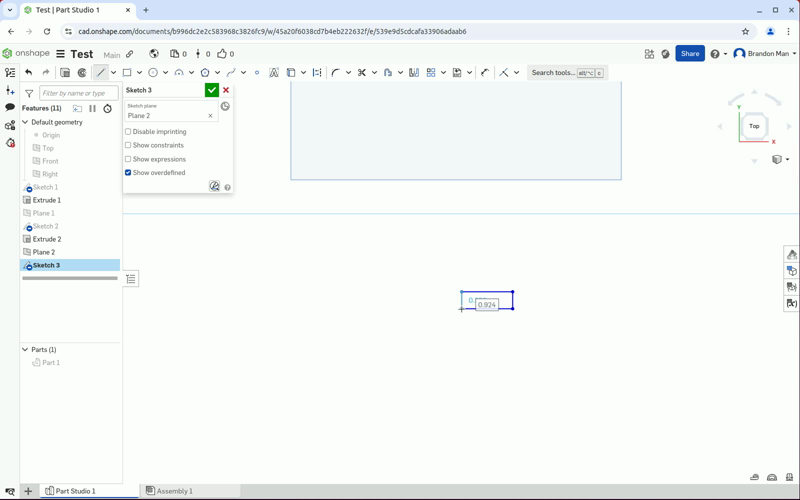
scroll(-6)
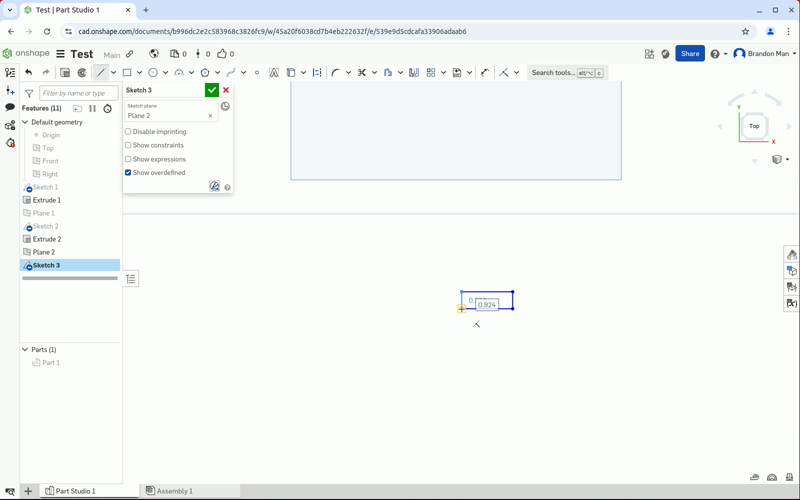
scroll(-6)
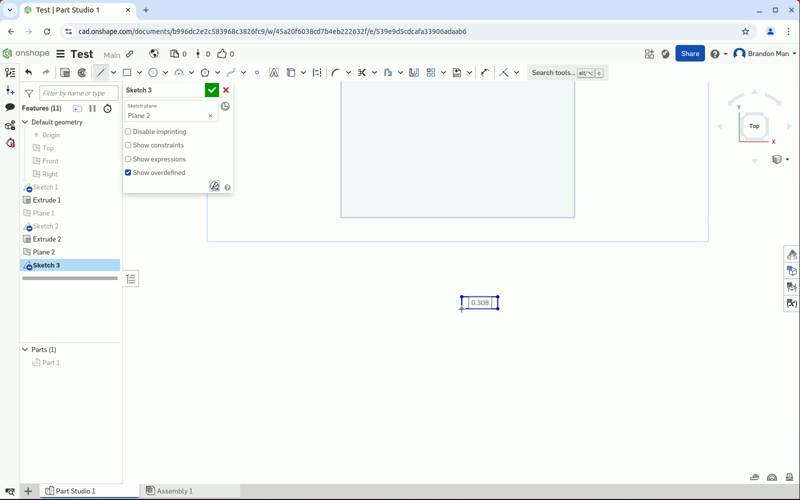
scroll(-6)
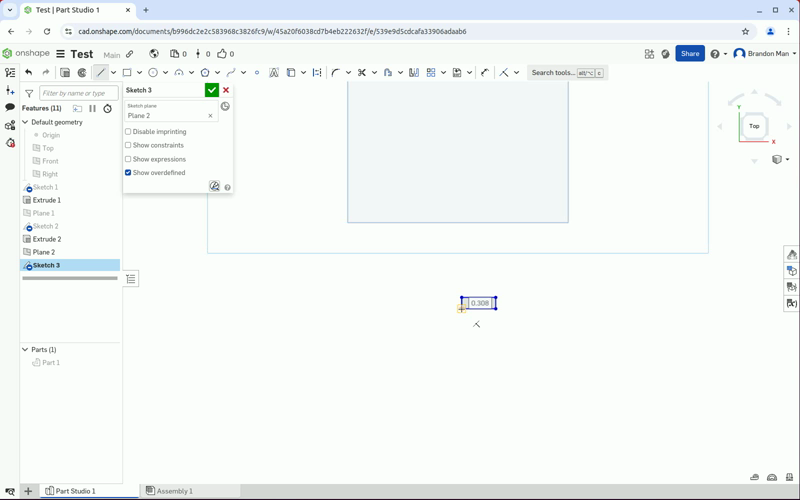
scroll(-6)
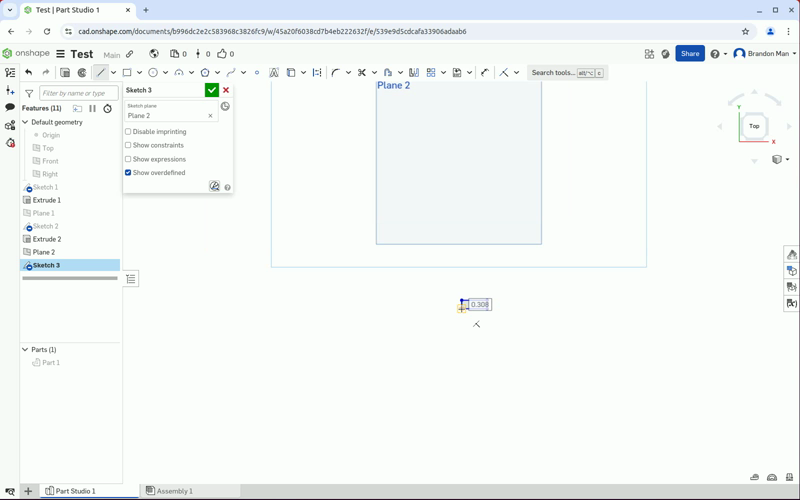
scroll(-6)
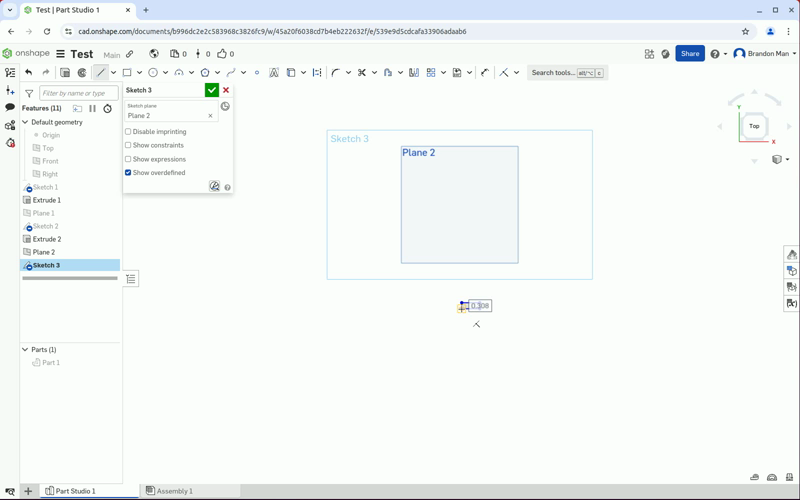
scroll(-6)
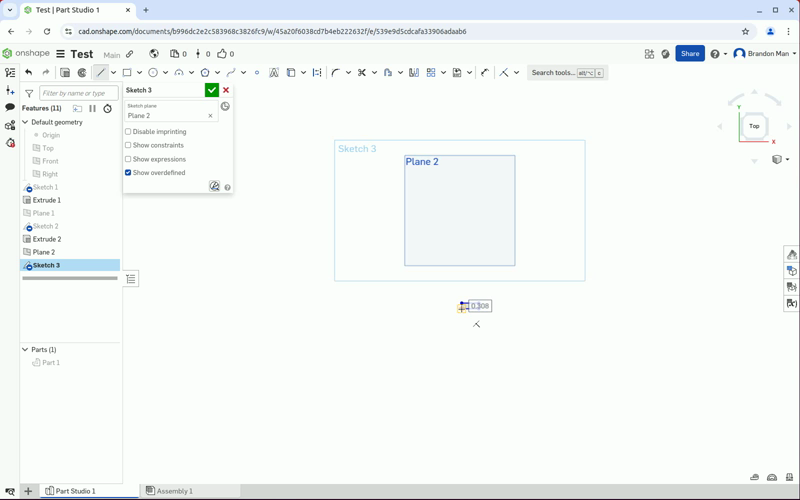
scroll(-6)
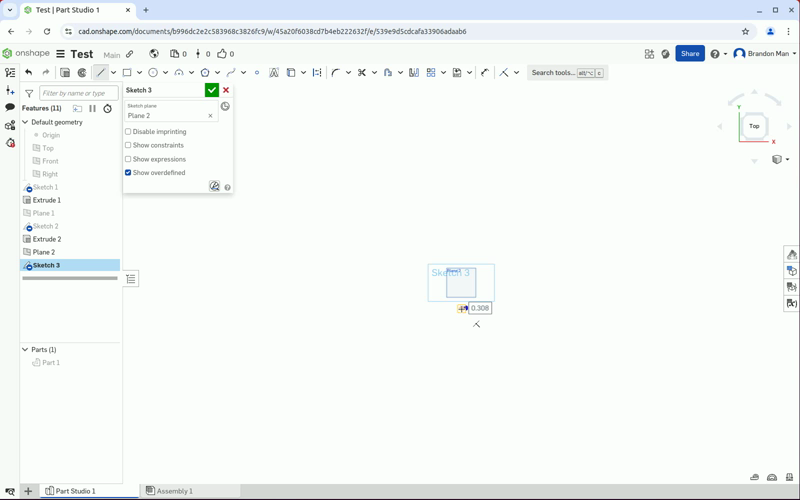
key(esc)
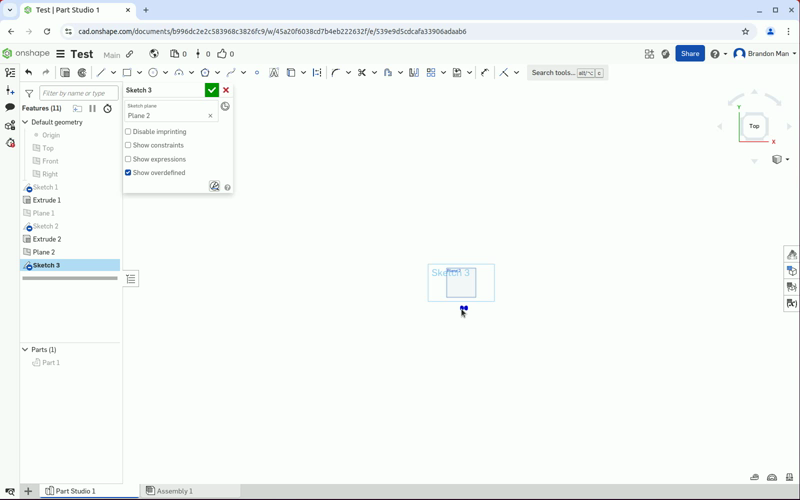
mouse_move(463, 307)
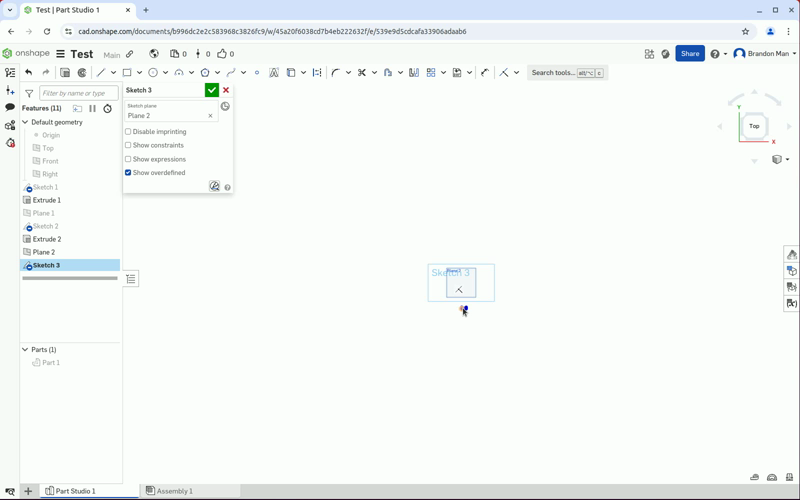
scroll(6)
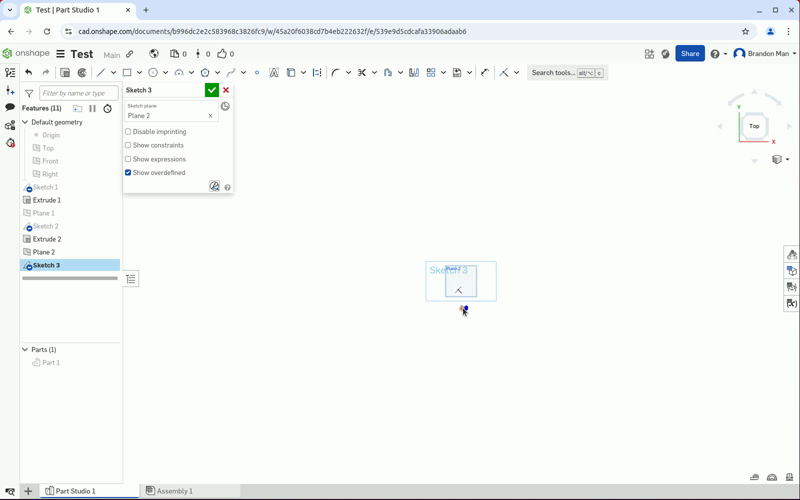
scroll(6)
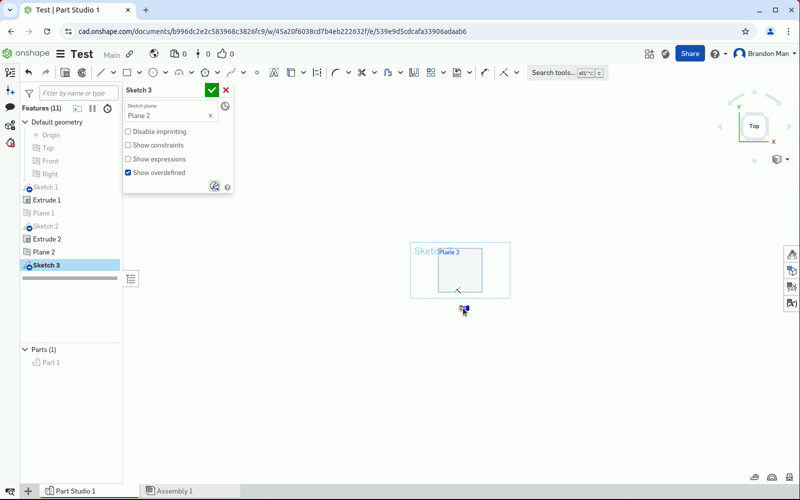
scroll(6)
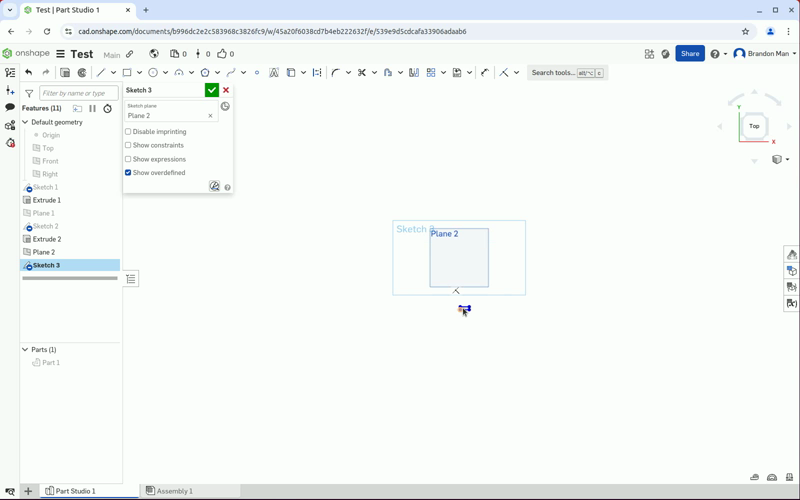
scroll(6)
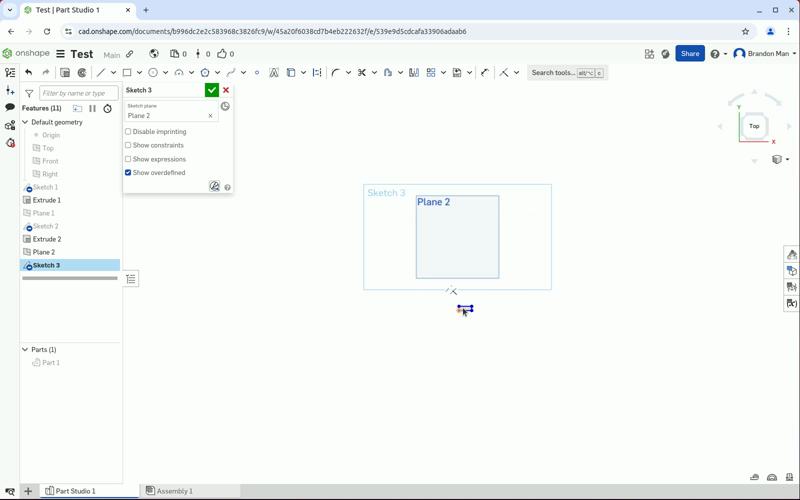
scroll(6)
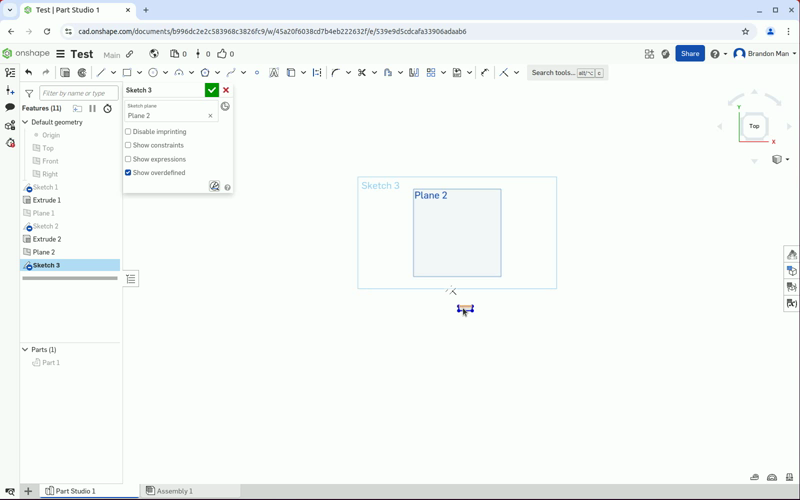
scroll(6)
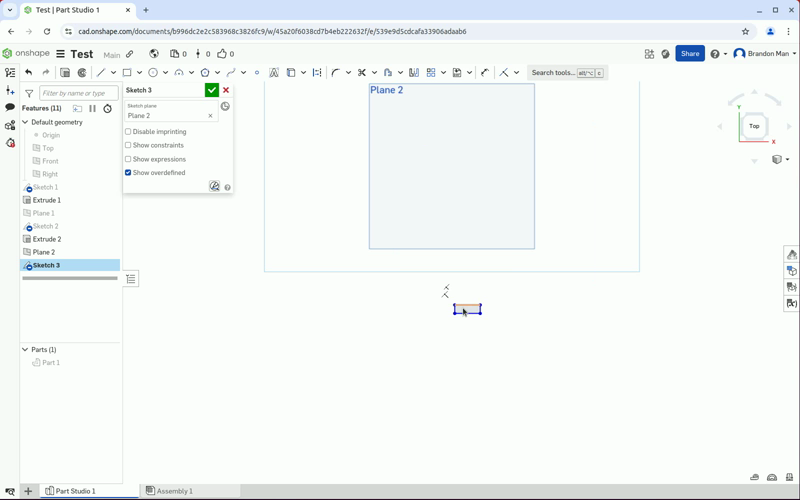
scroll(6)
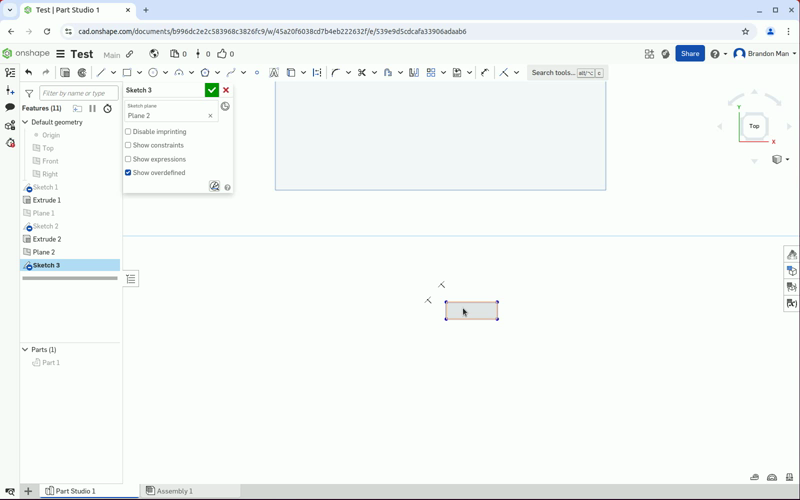
click(463, 307)
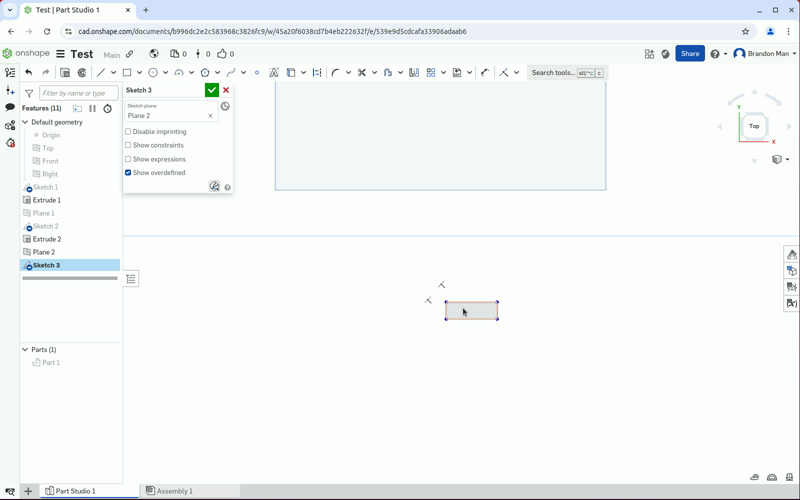
scroll(-6)
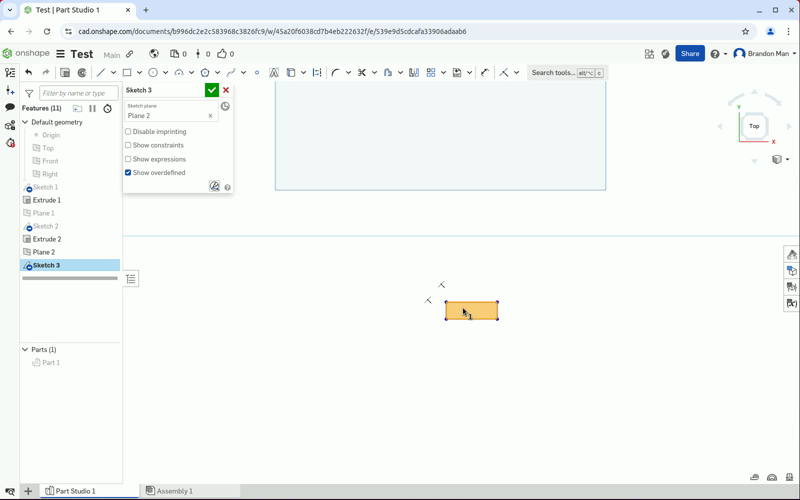
scroll(-6)
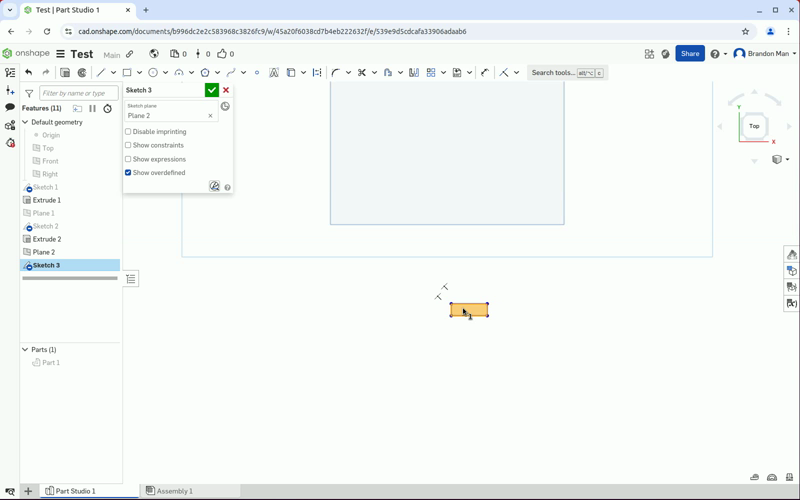
scroll(-6)
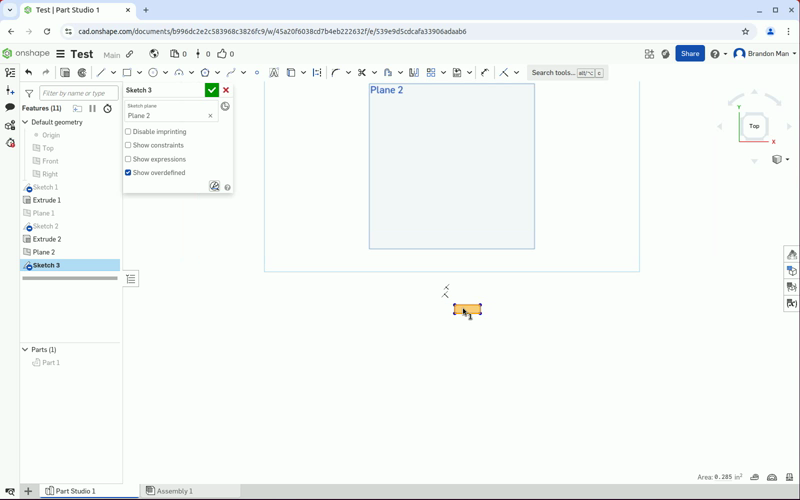
scroll(-6)
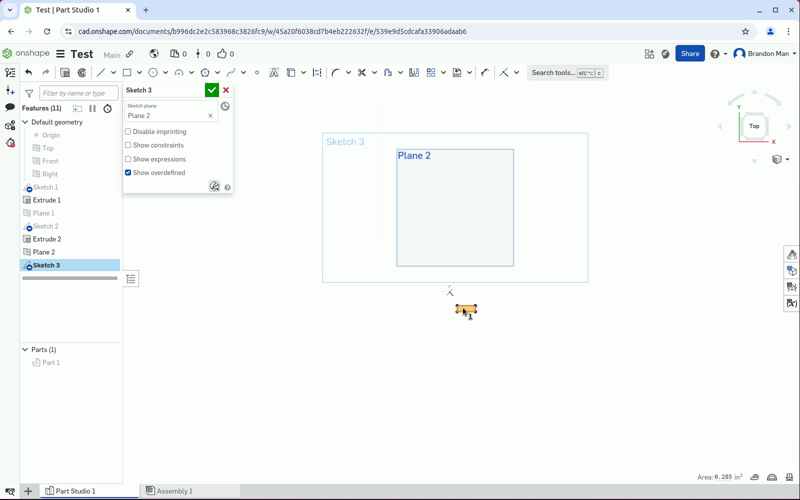
scroll(-6)
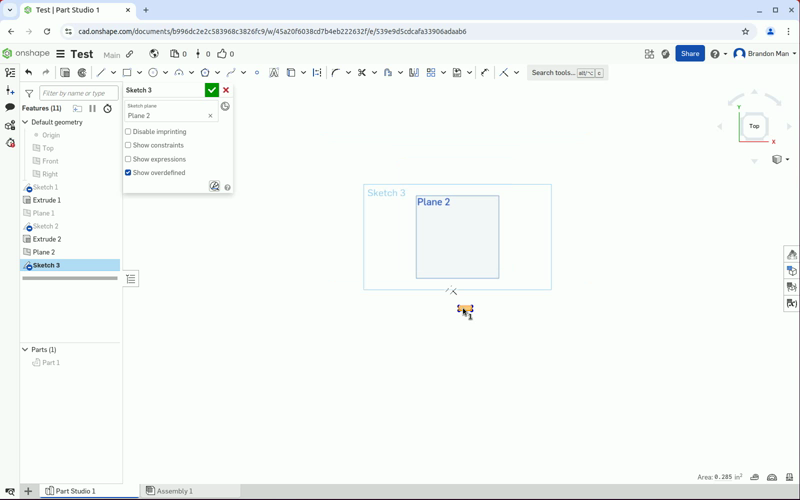
scroll(-6)
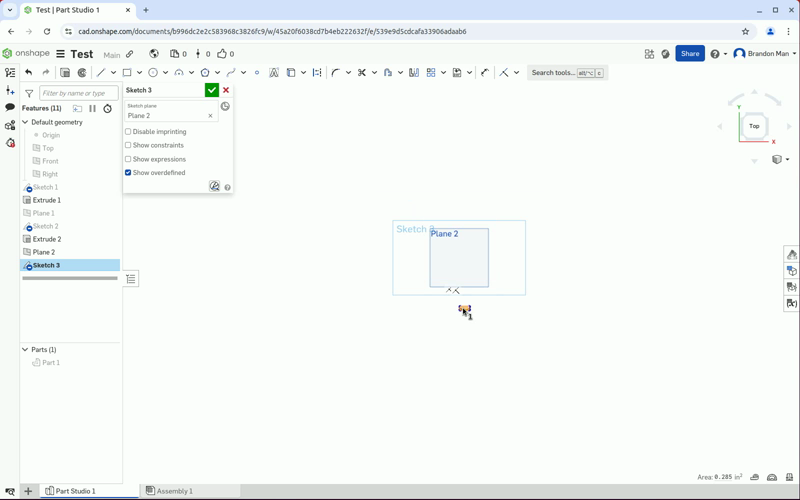
scroll(-6)
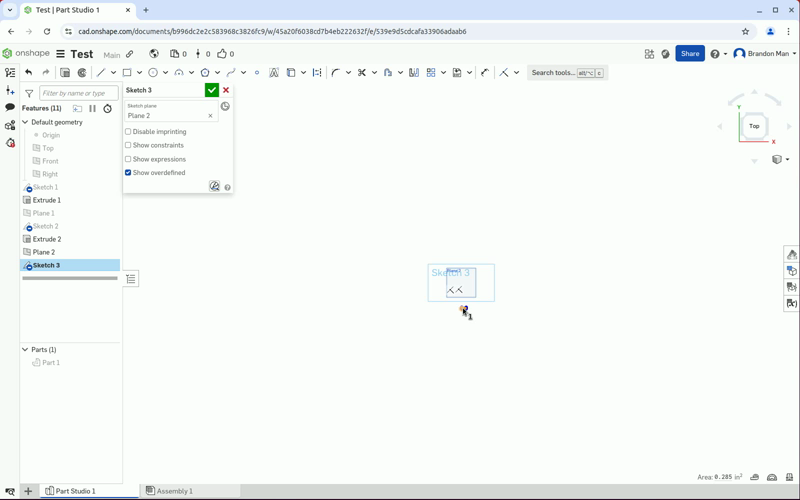
mouse_move(73, 352)
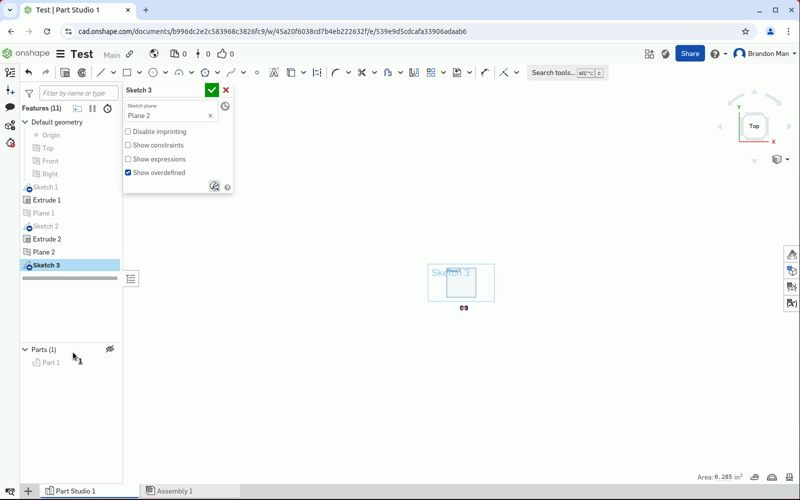
key(shift+y)
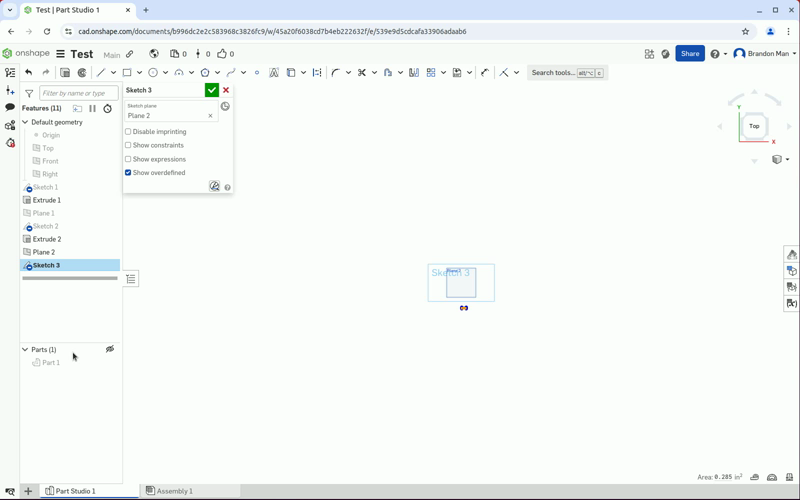
key(shift+e)
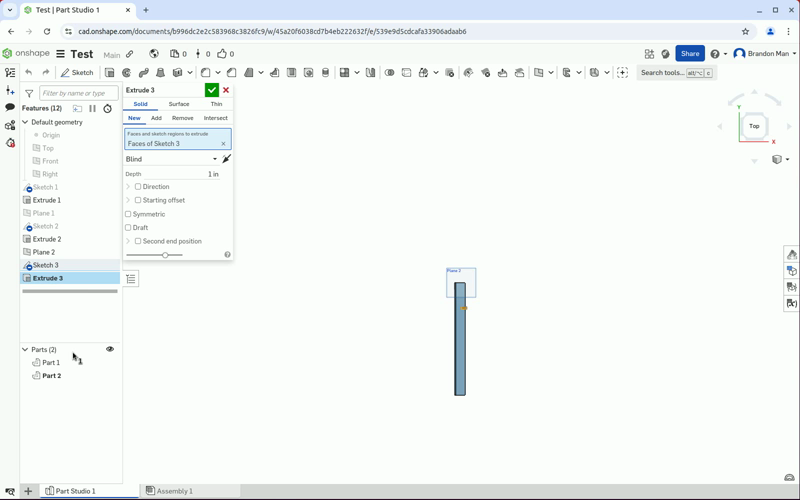
mouse_move(143, 106)
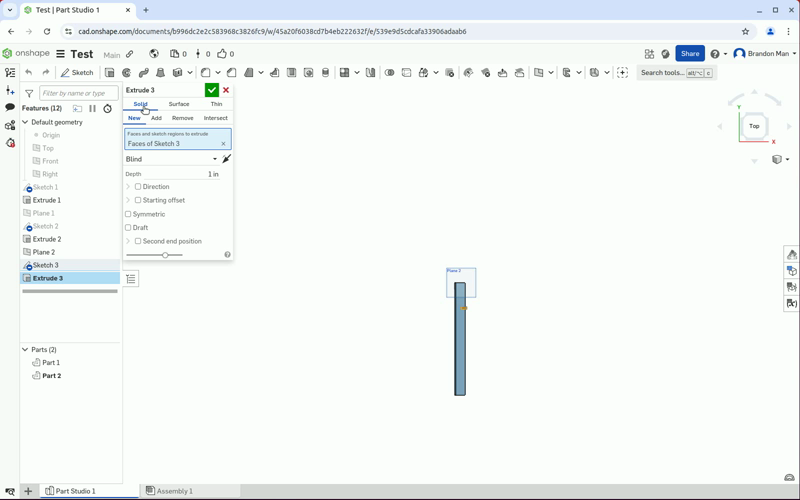
click(143, 106)
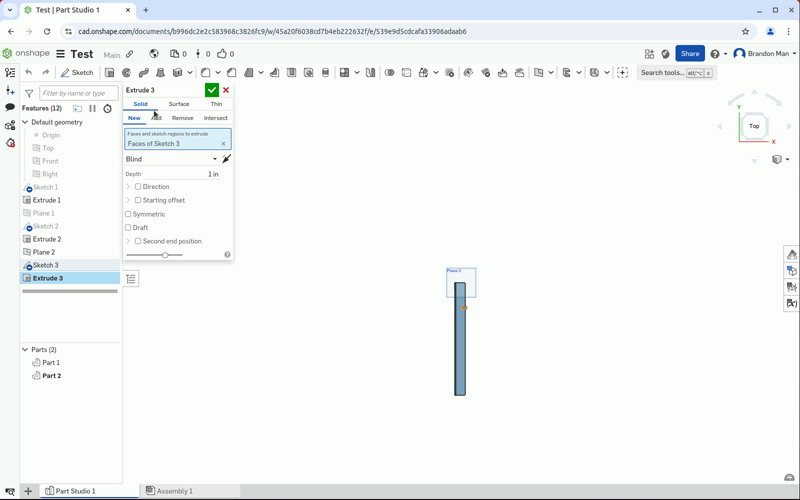
mouse_move(186, 120)
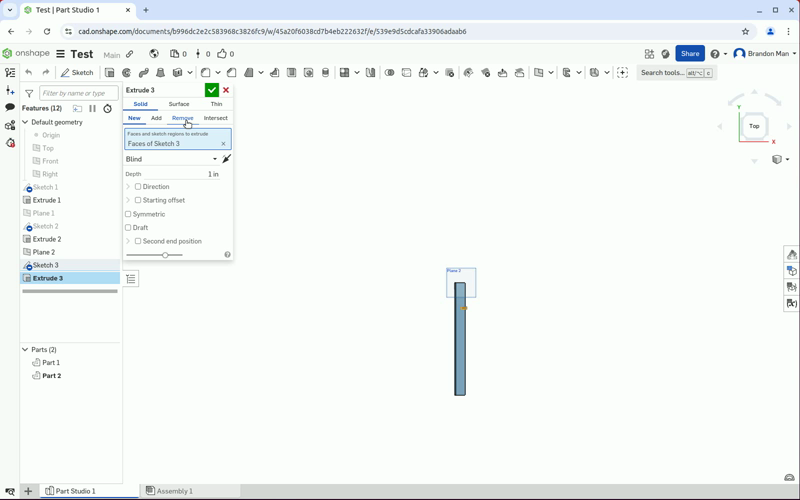
click(186, 120)
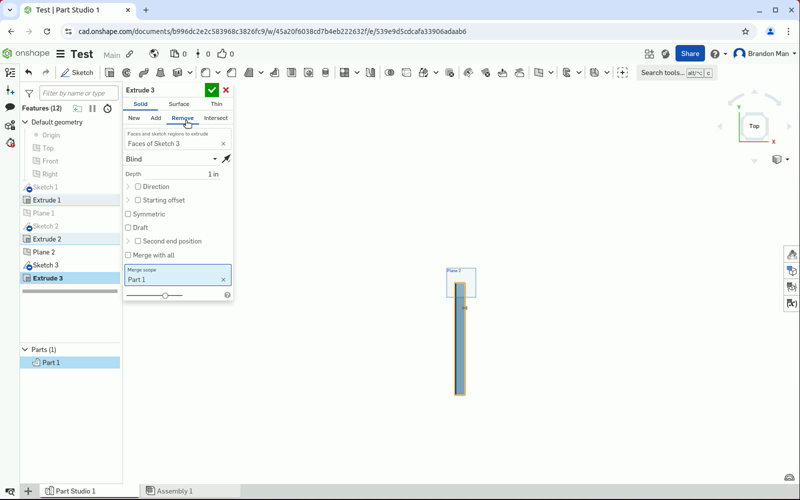
key(tab, 4)
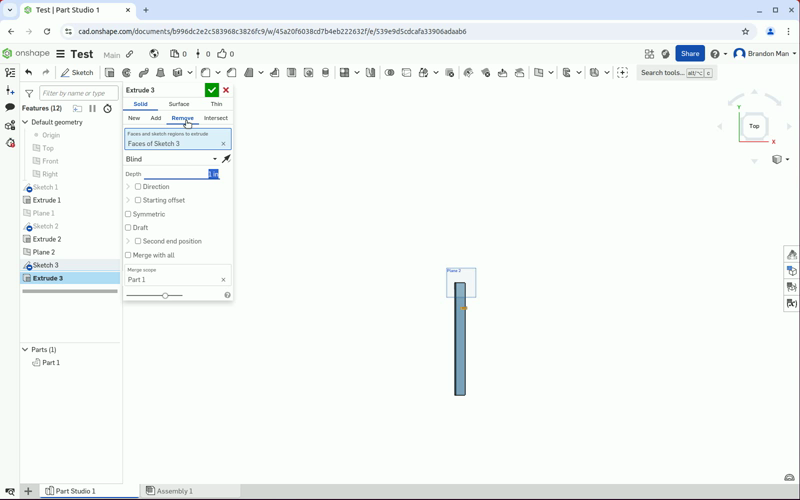
text(1.204)
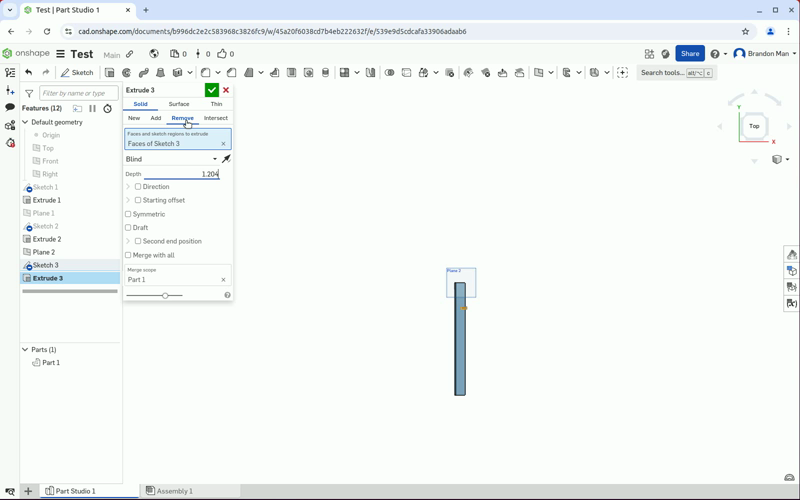
key(tab, 6)
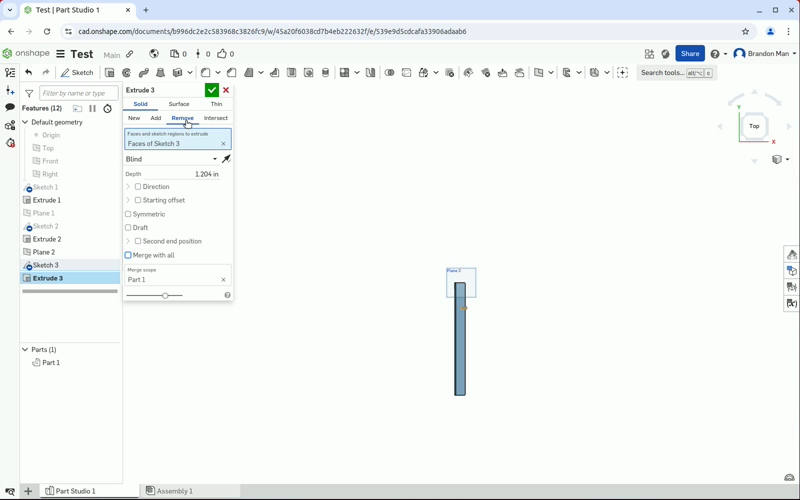
key(space)
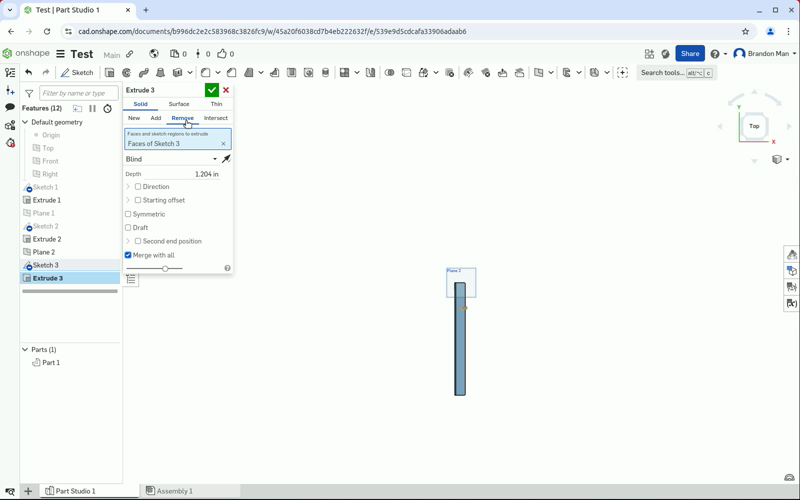
key(enter)
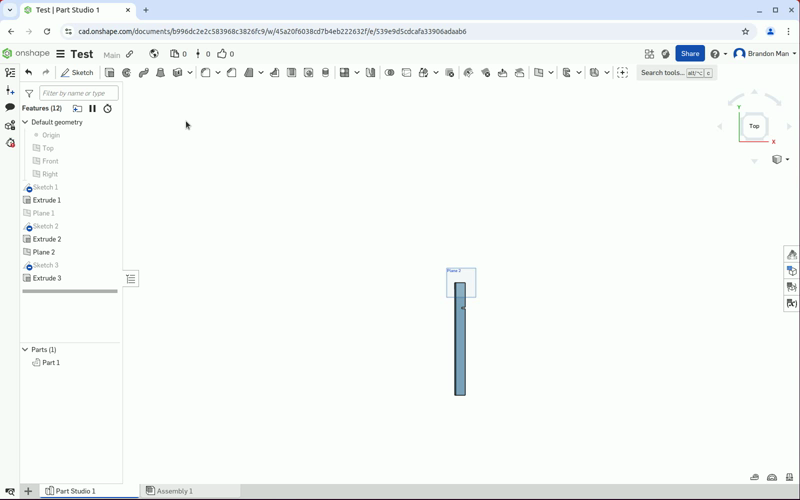
key(shift+h)
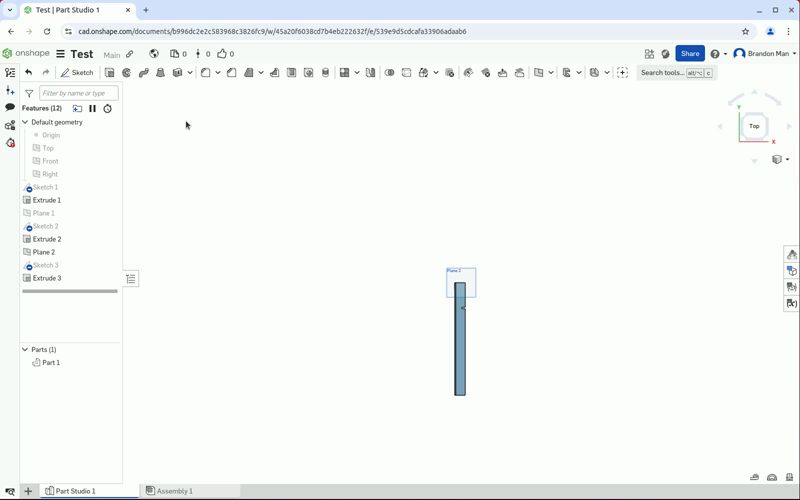
key(shift+h)
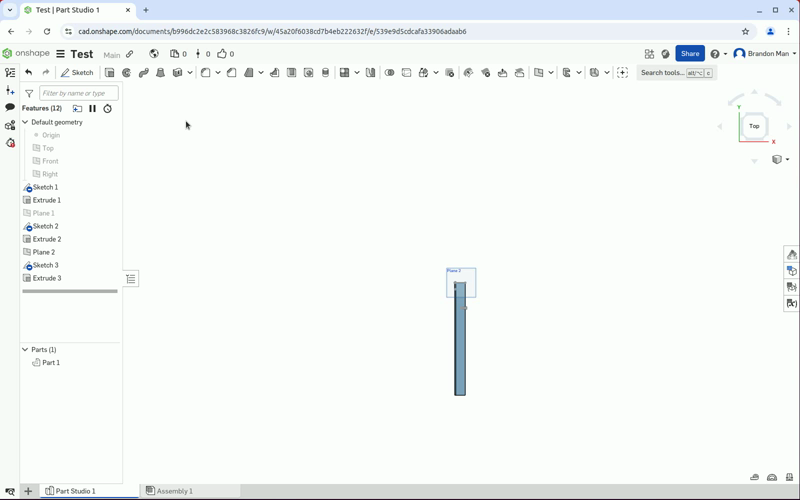
key(shift+7)
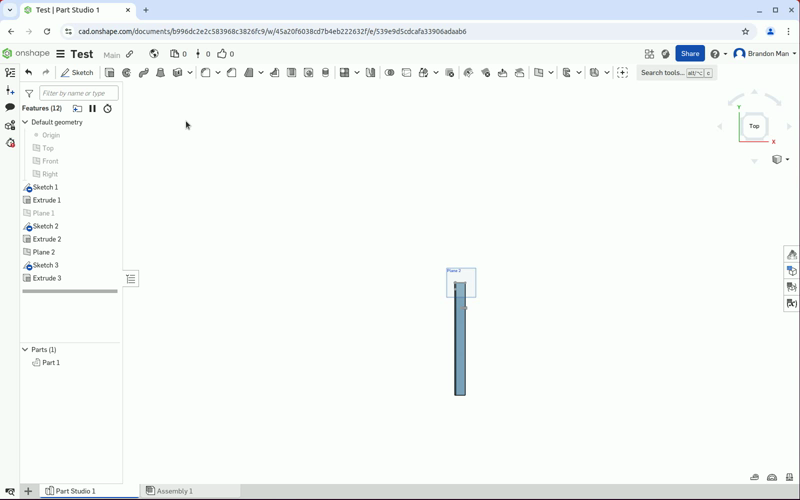
key(up, 3)
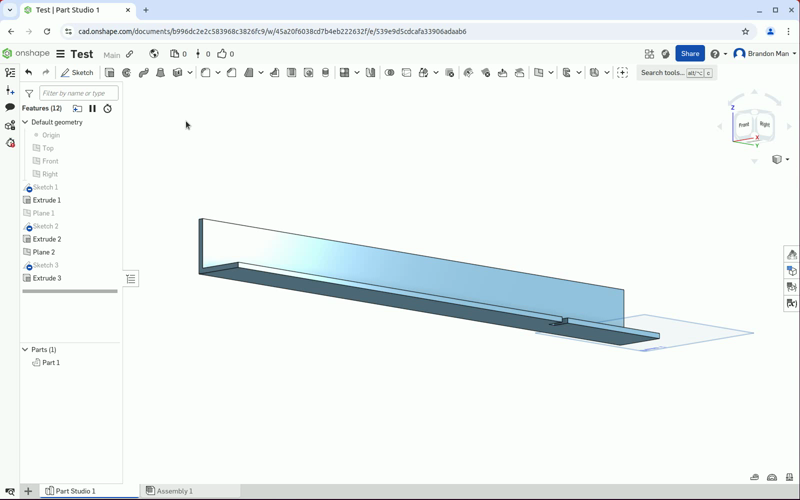
key(left, 3)
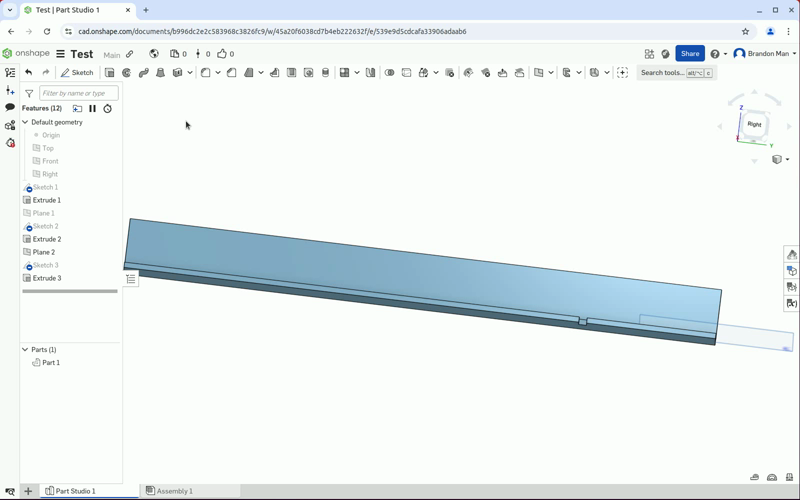
key(right, 3)
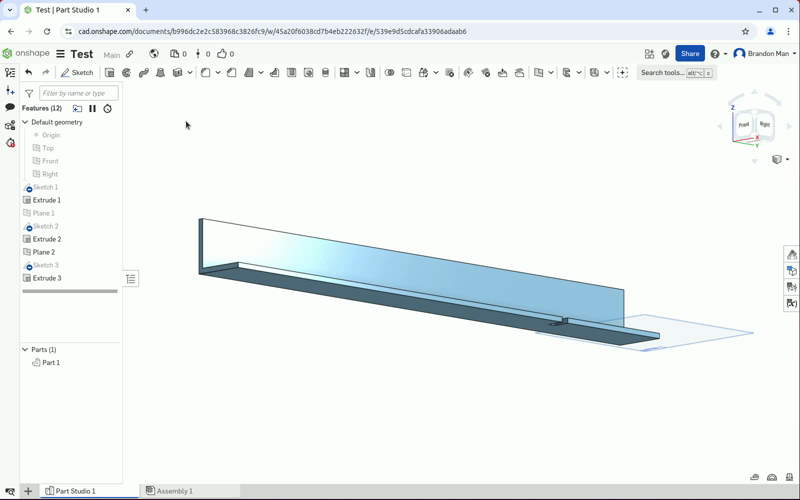
key(down, 3)
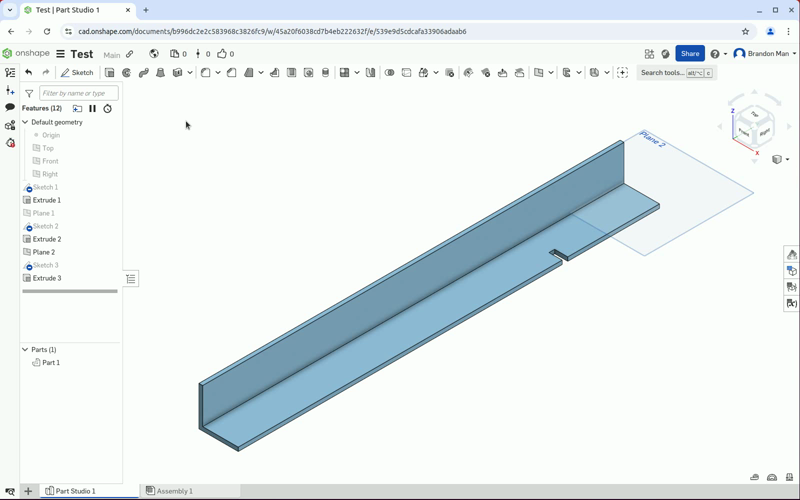
mouse_move(73, 189)
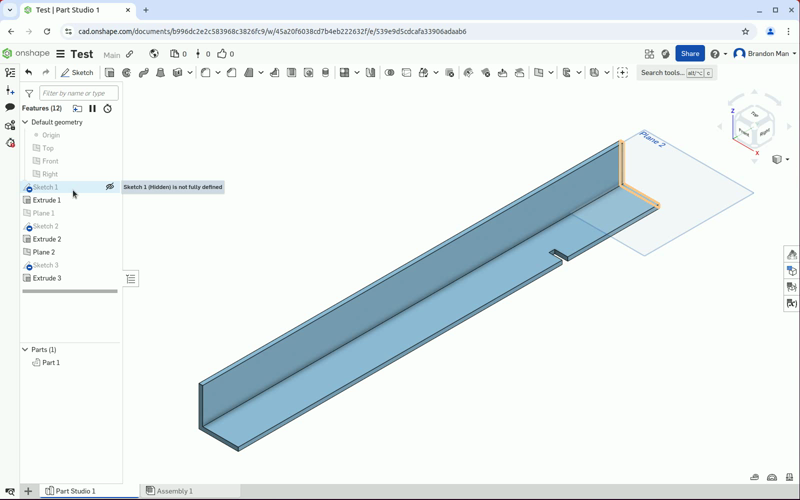
click(73, 189)